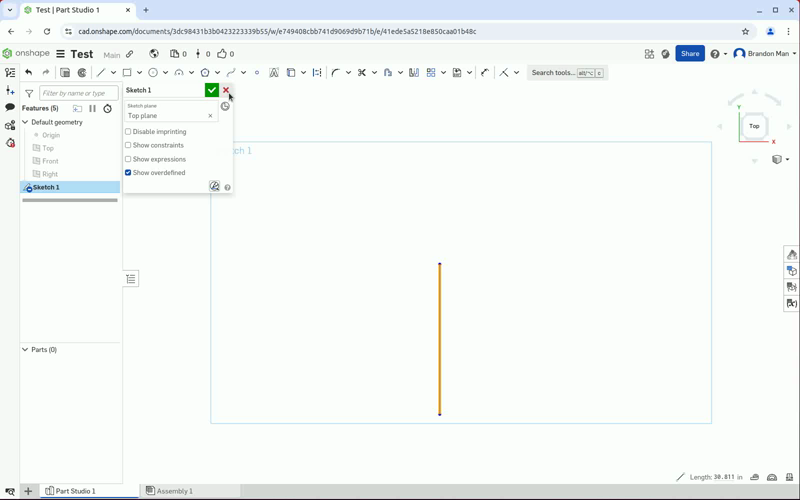
key(shift+h)
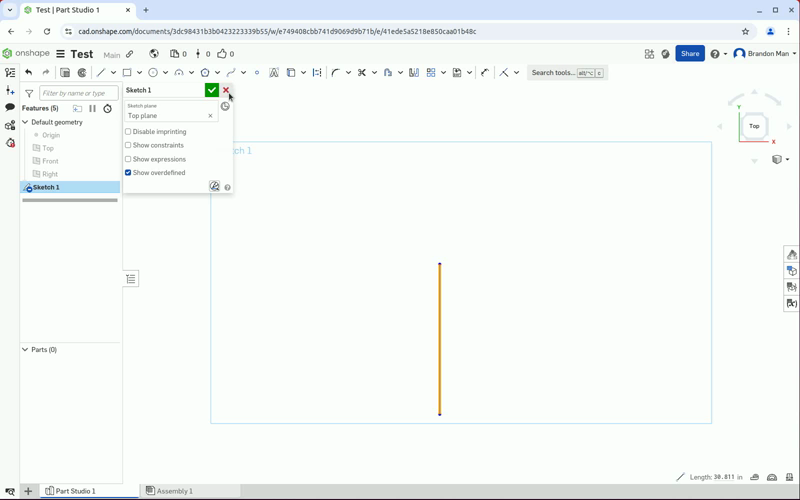
key(shift+s)
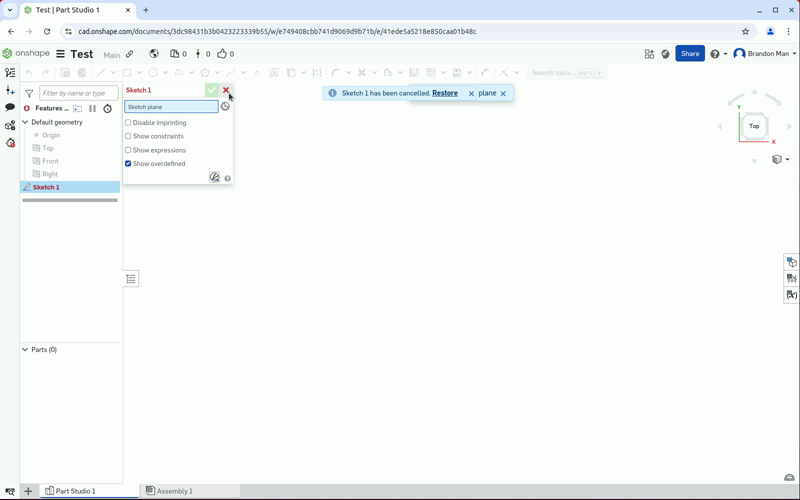
mouse_move(73, 150)
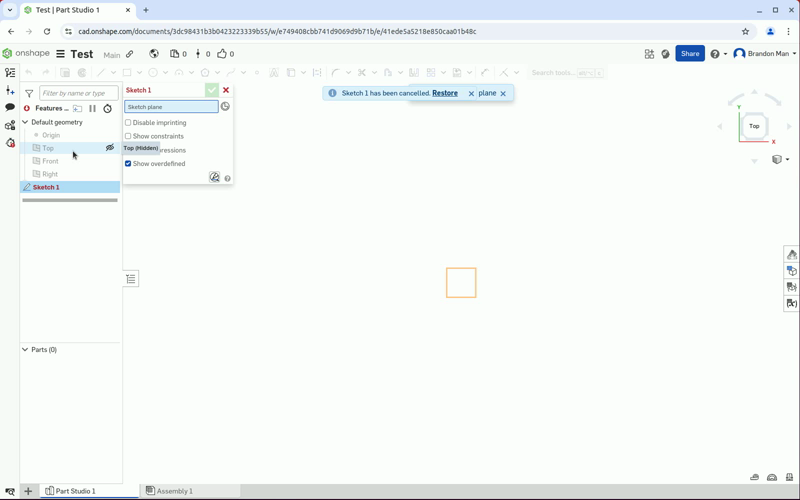
click(73, 150)
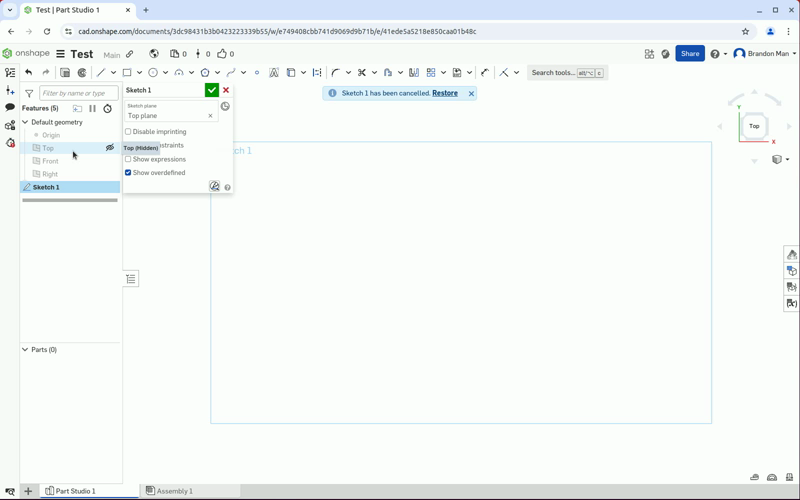
mouse_move(73, 352)
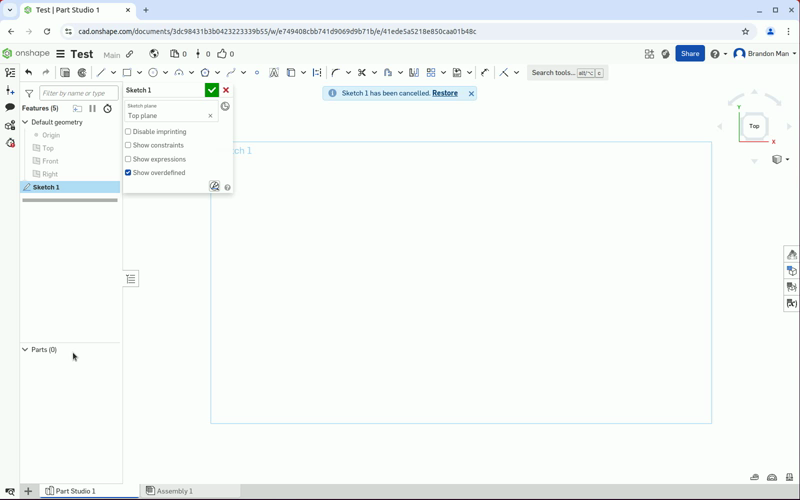
key(y)
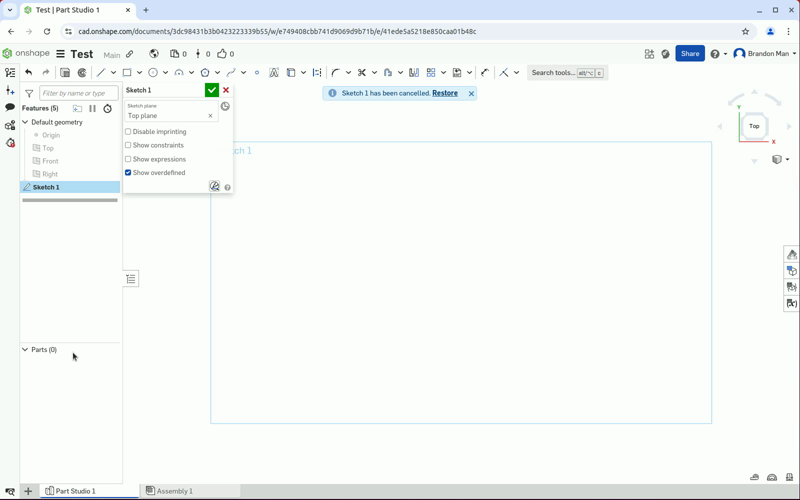
key(a)
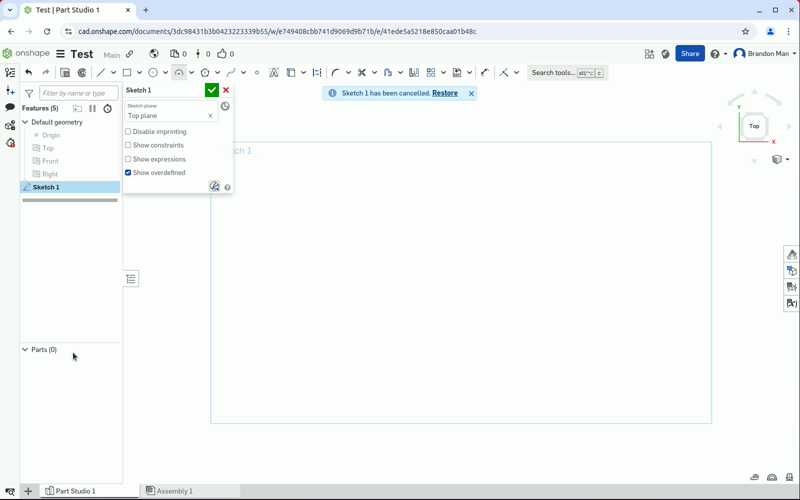
key_down(shift)
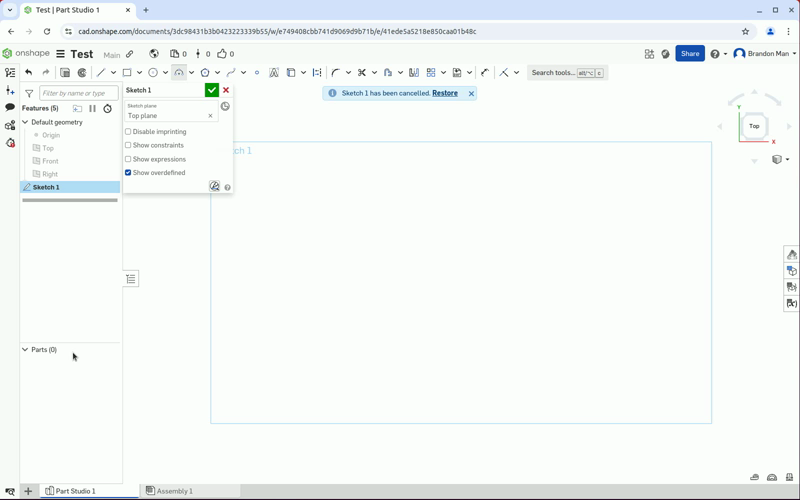
mouse_move(348, 382)
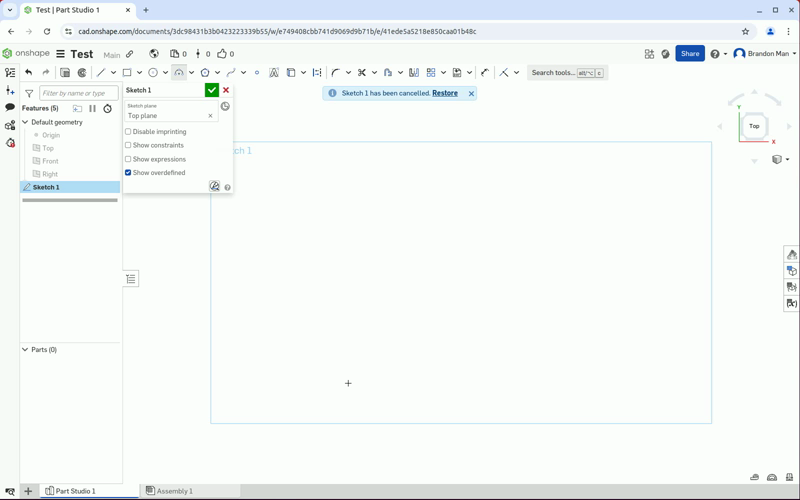
click(348, 382)
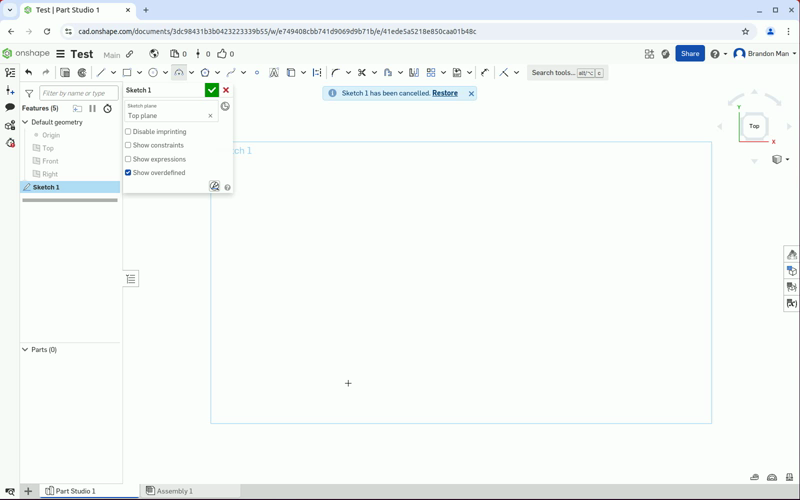
key_up(shift)
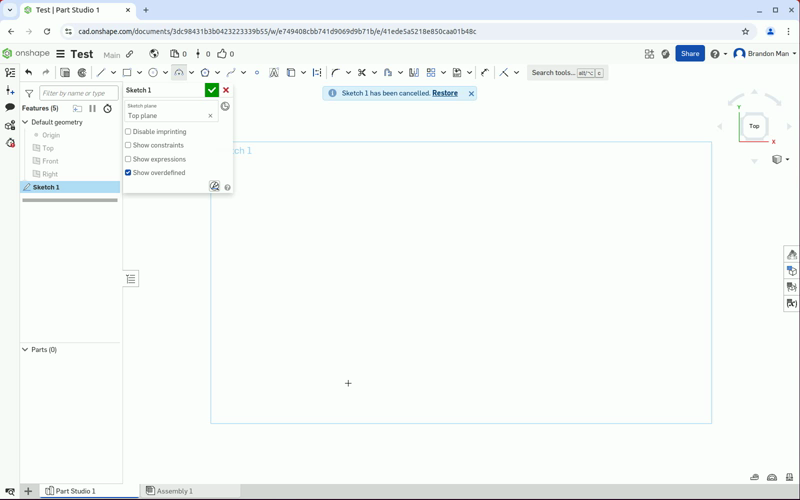
key_down(shift)
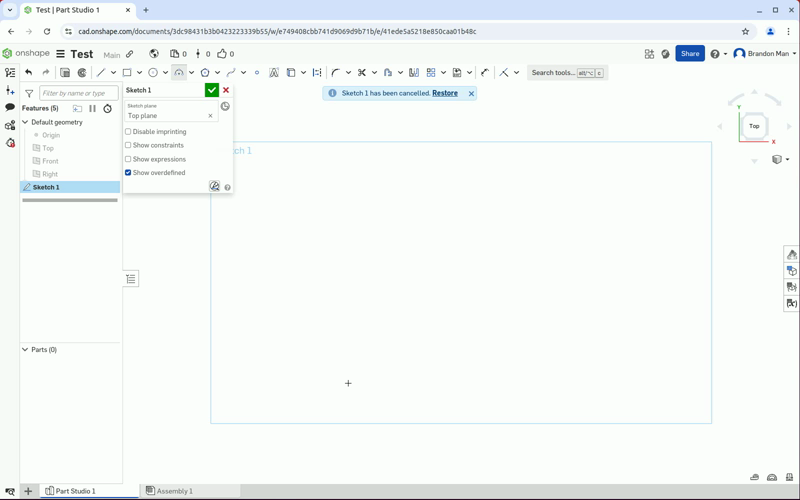
mouse_move(359, 394)
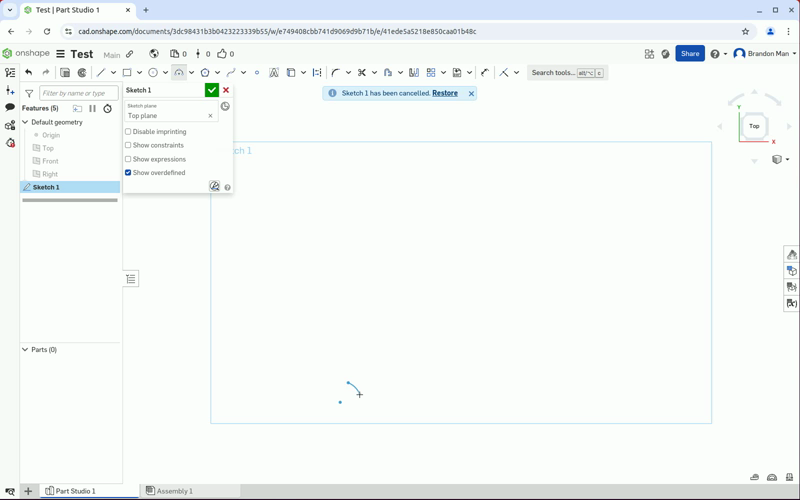
click(359, 394)
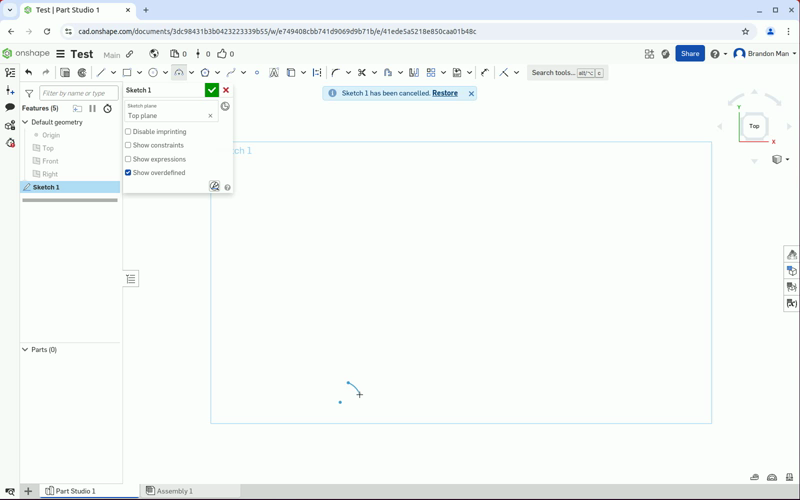
mouse_move(351, 390)
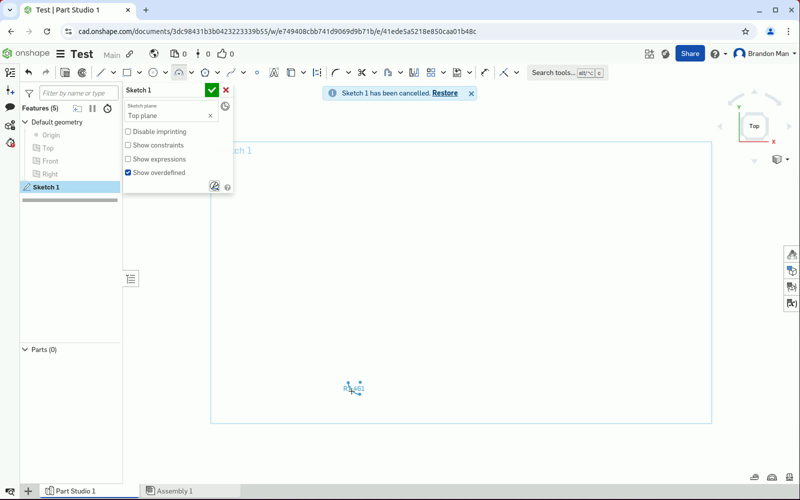
click(351, 390)
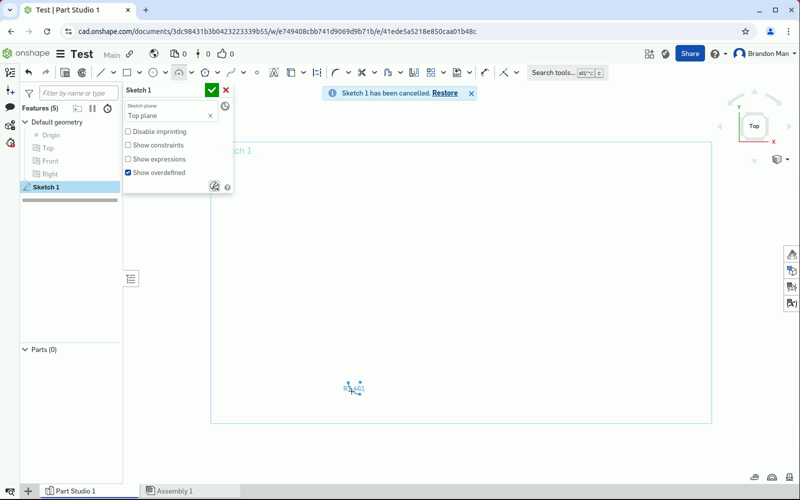
key_up(shift)
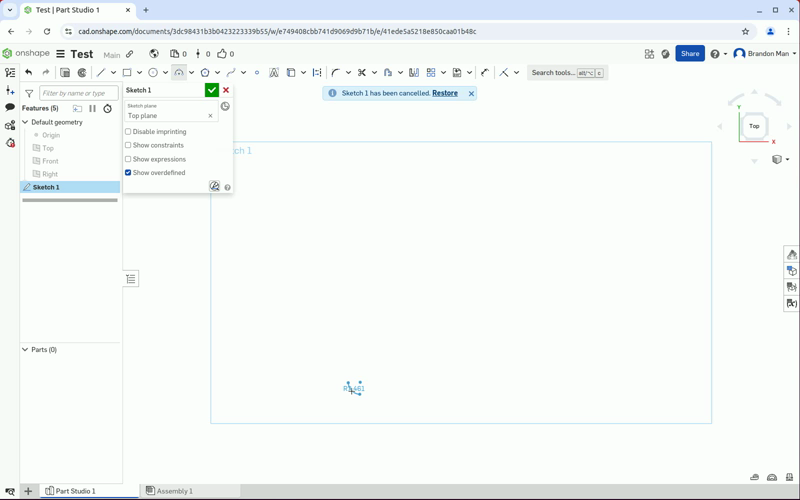
key(esc)
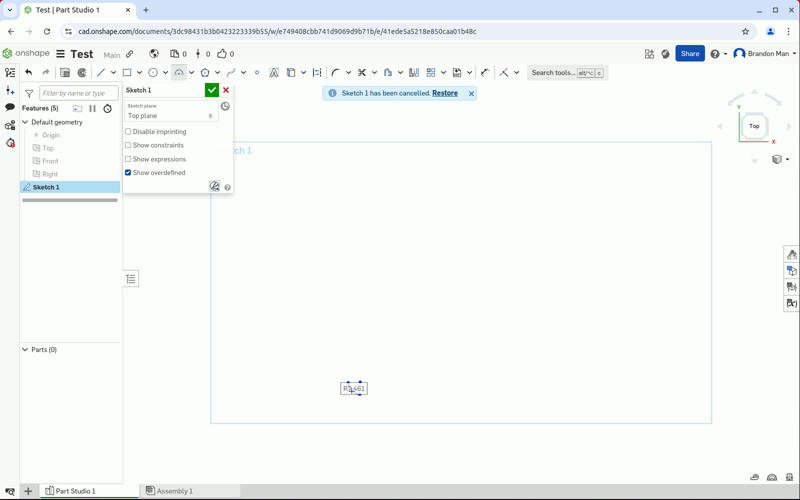
key(l)
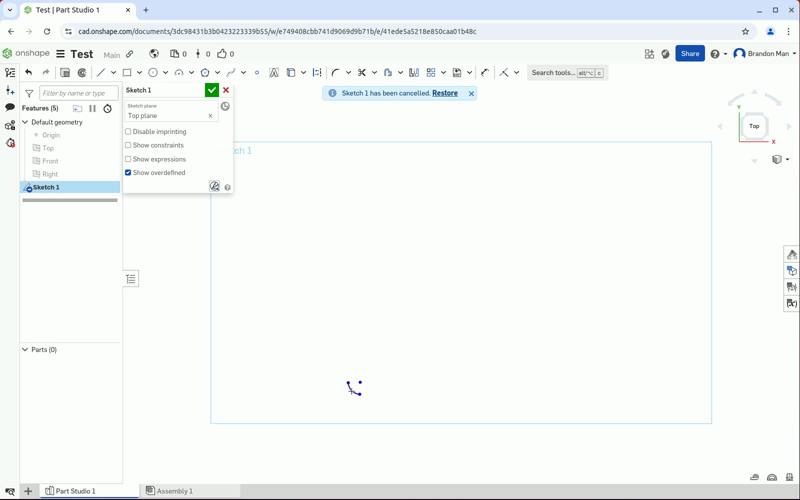
mouse_move(359, 394)
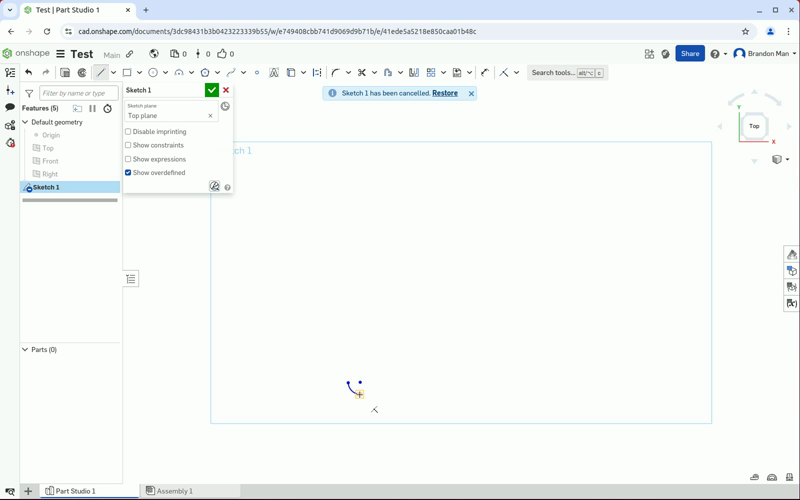
click(359, 394)
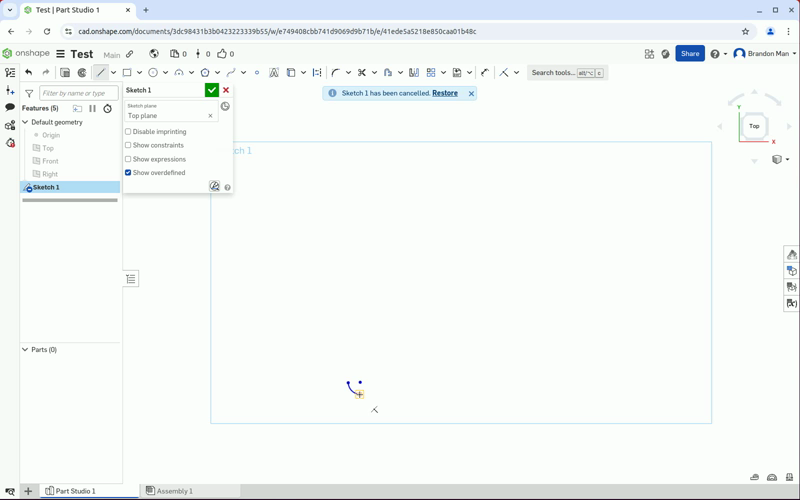
key_down(shift)
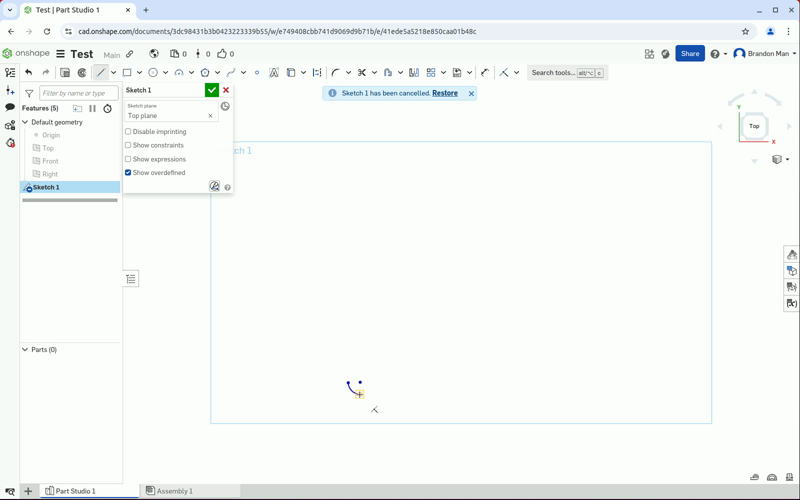
mouse_move(560, 394)
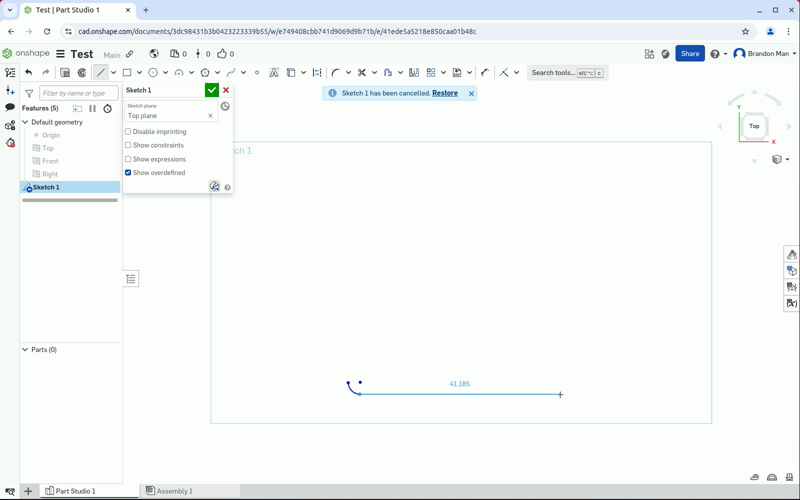
click(560, 394)
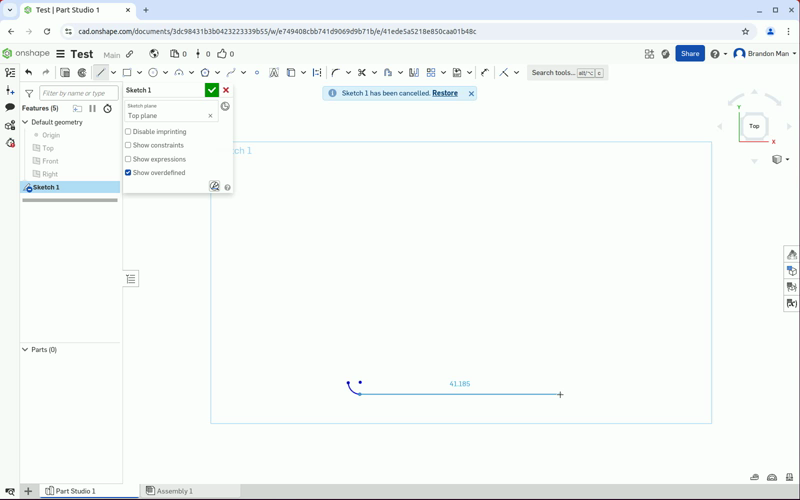
key_up(shift)
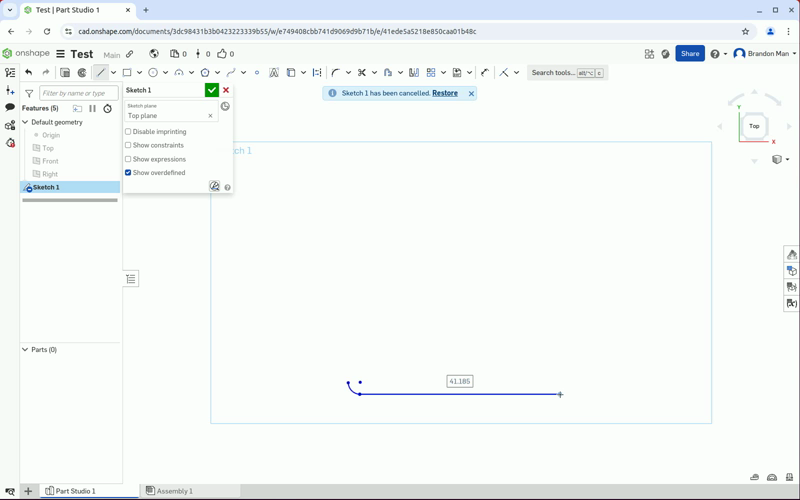
key(esc)
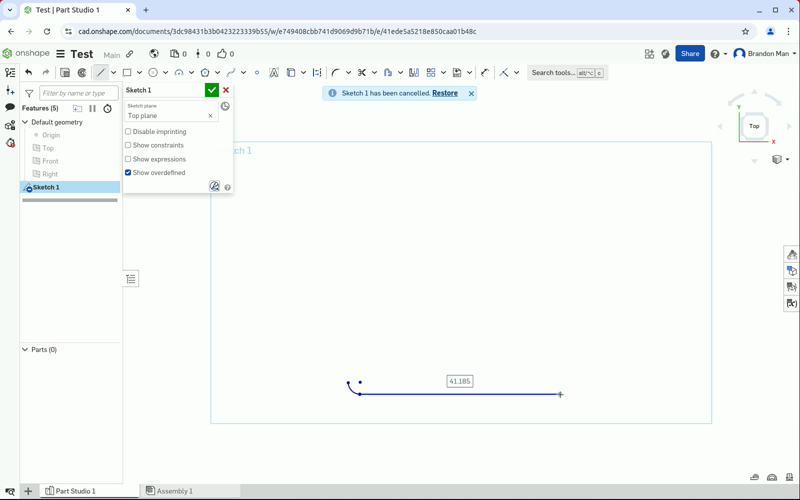
key(a)
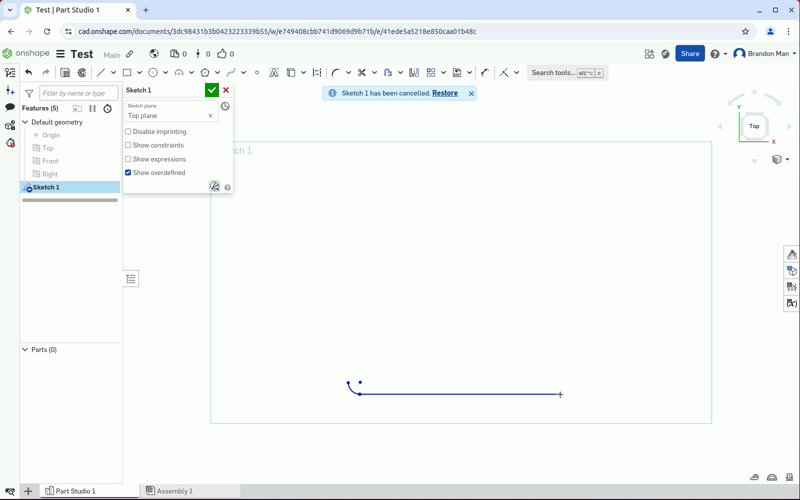
mouse_move(560, 394)
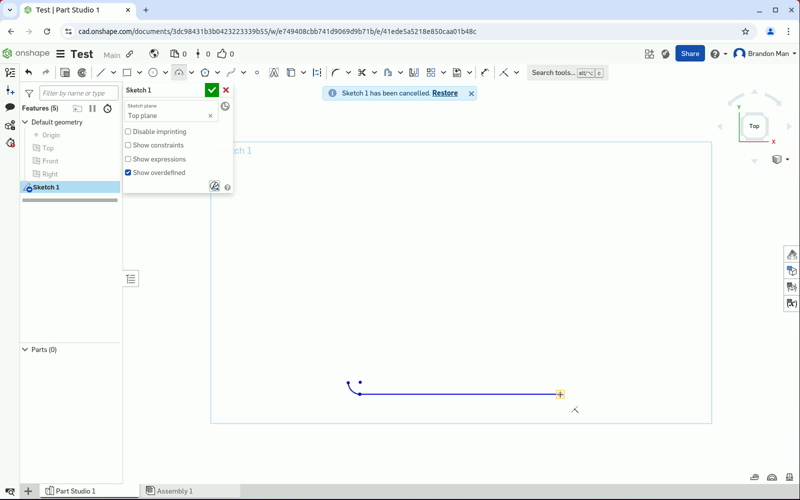
click(560, 394)
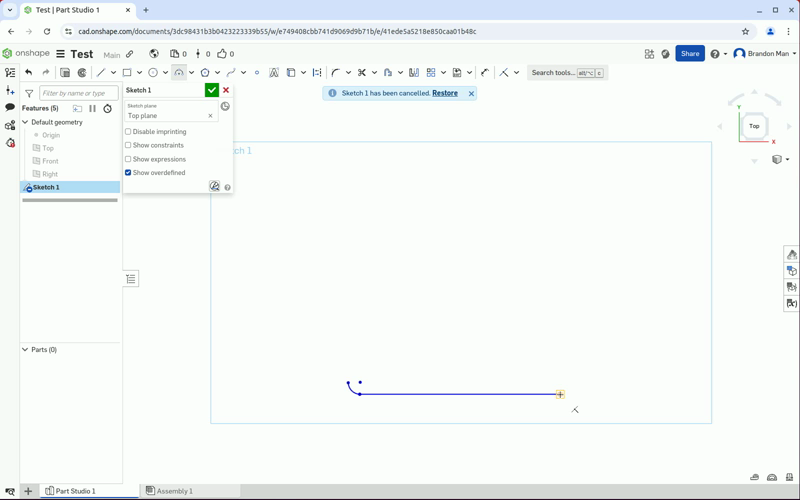
key_down(shift)
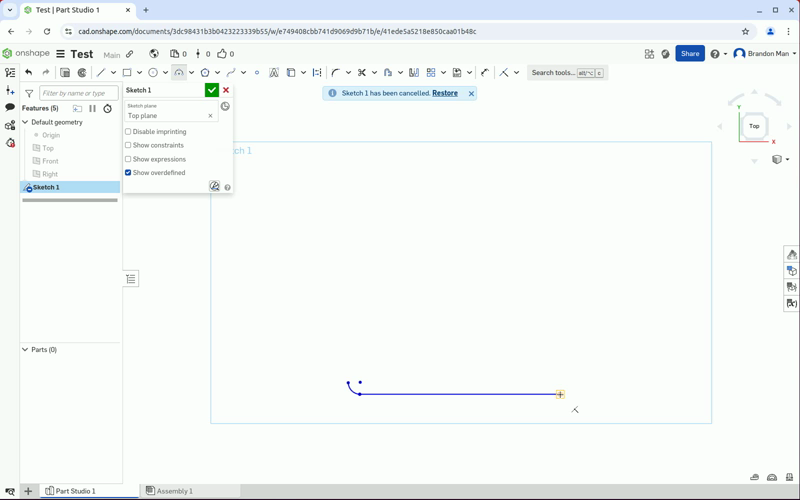
mouse_move(572, 382)
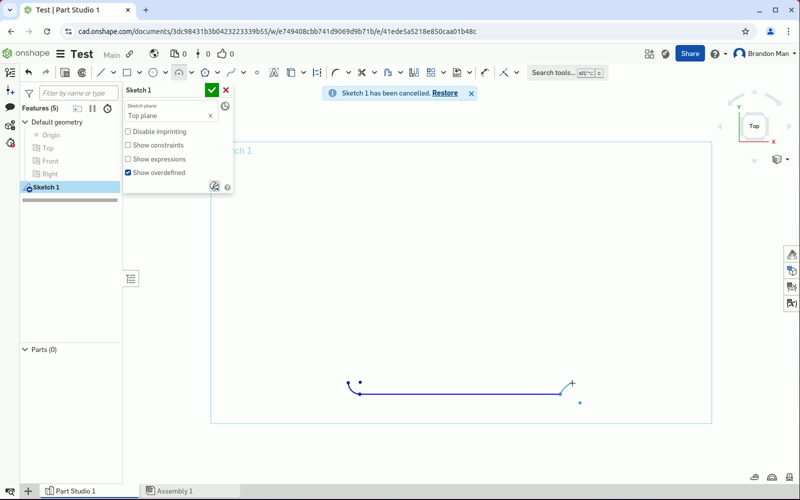
click(572, 382)
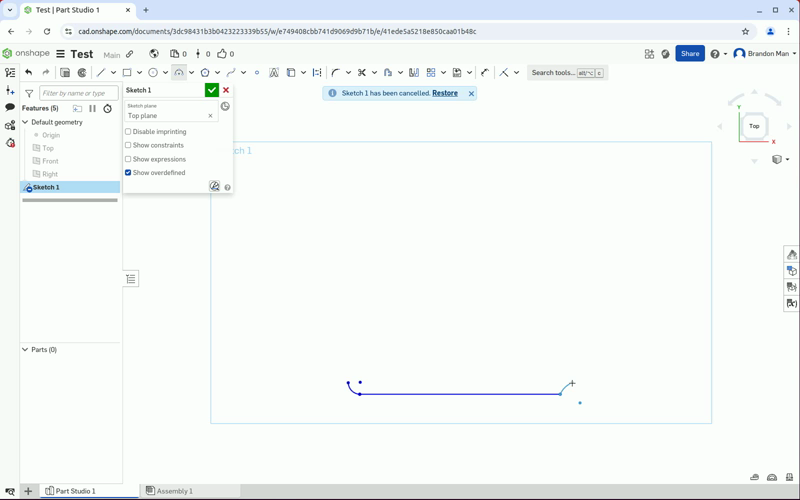
mouse_move(568, 390)
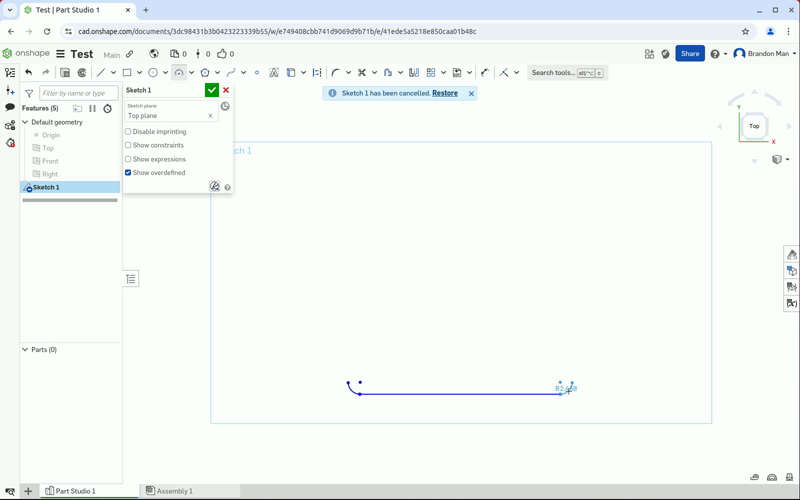
click(568, 390)
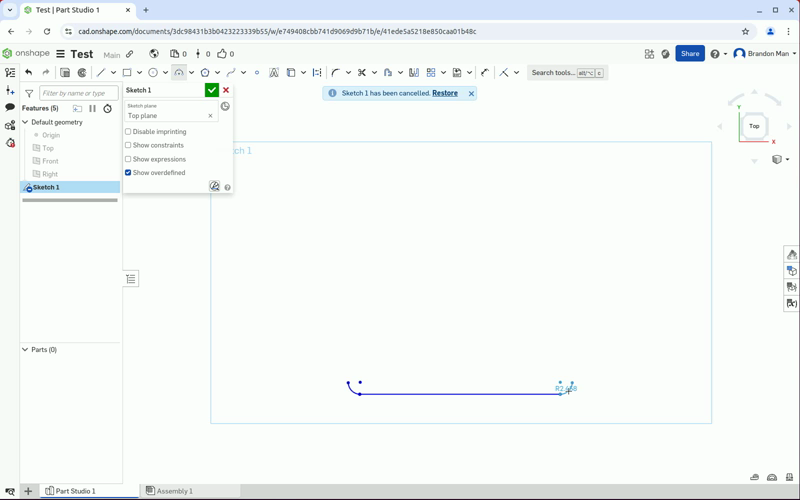
key_up(shift)
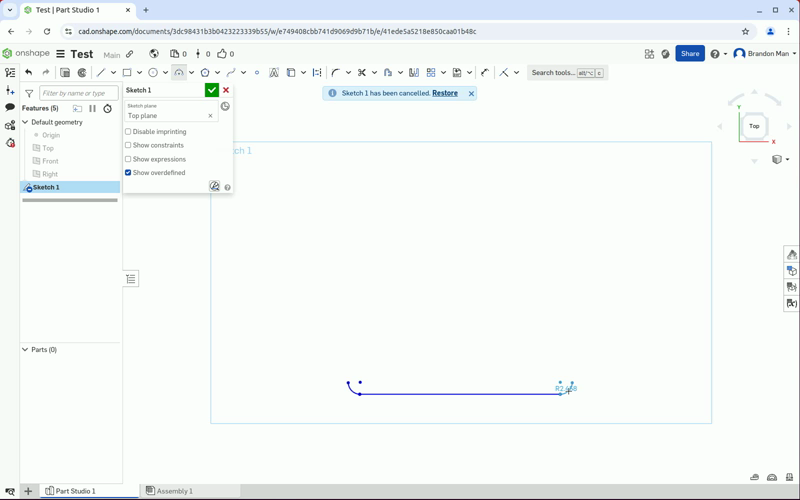
key(esc)
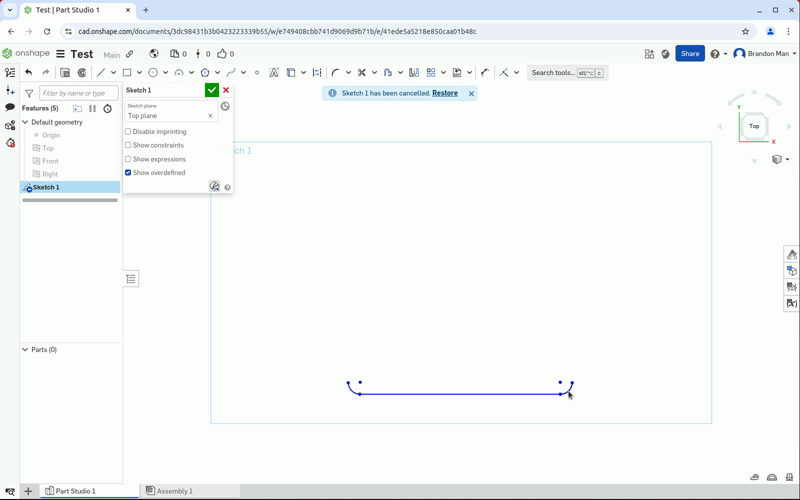
key(l)
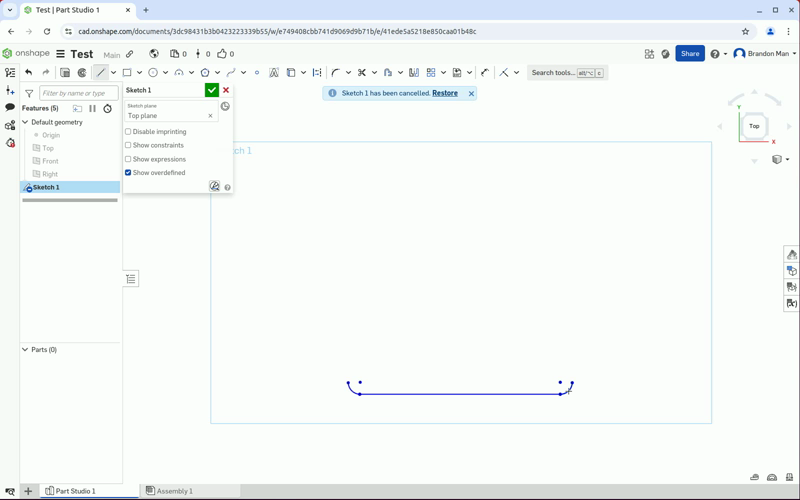
mouse_move(572, 382)
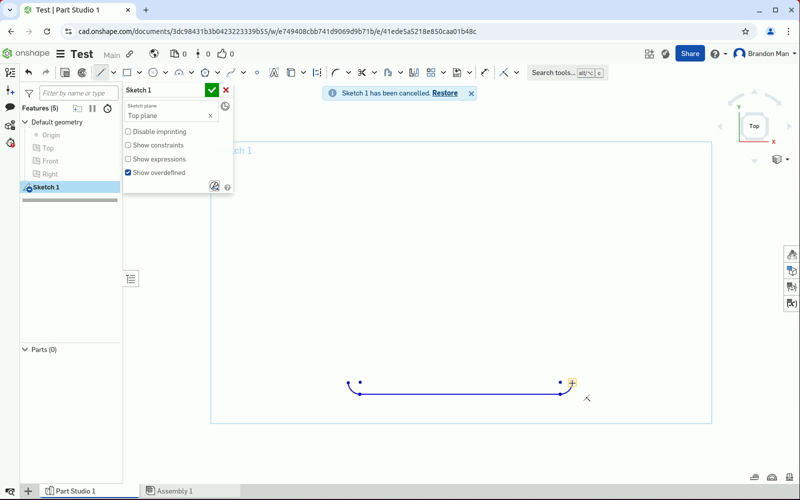
click(572, 382)
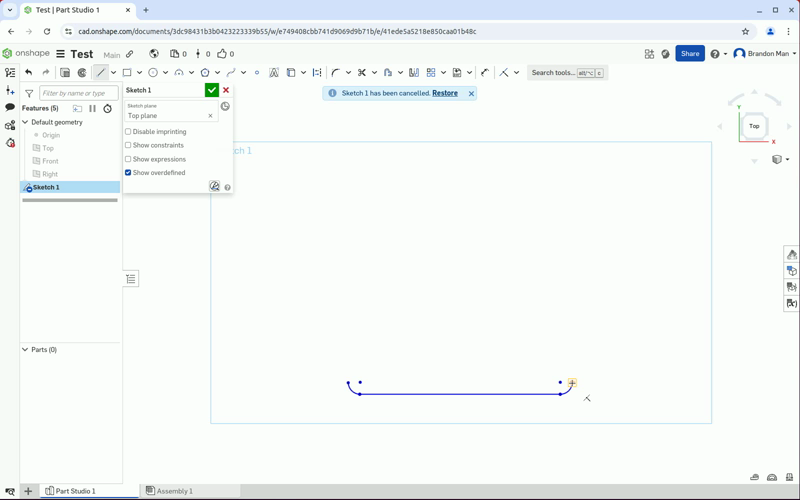
key_down(shift)
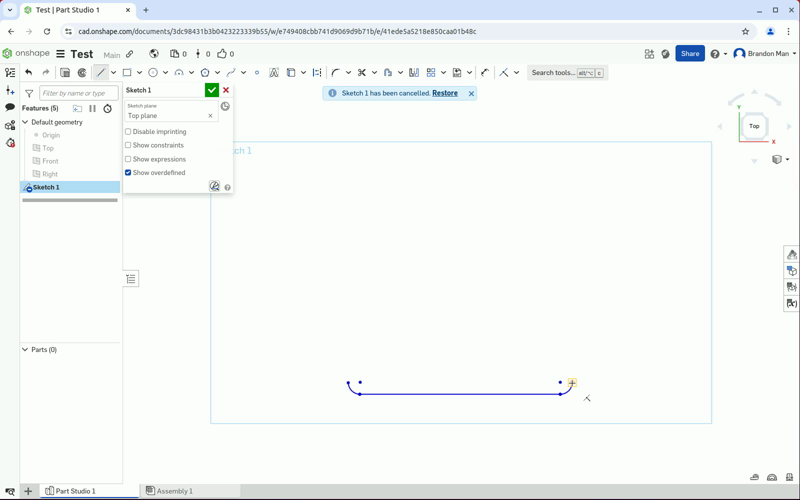
mouse_move(572, 184)
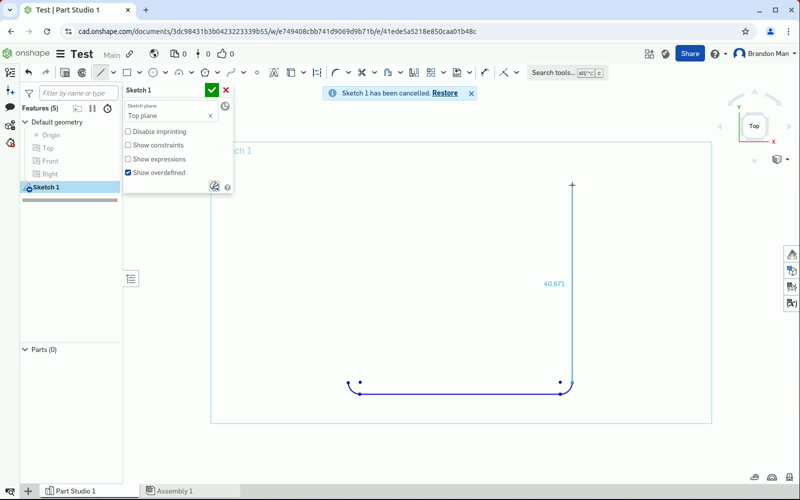
click(572, 184)
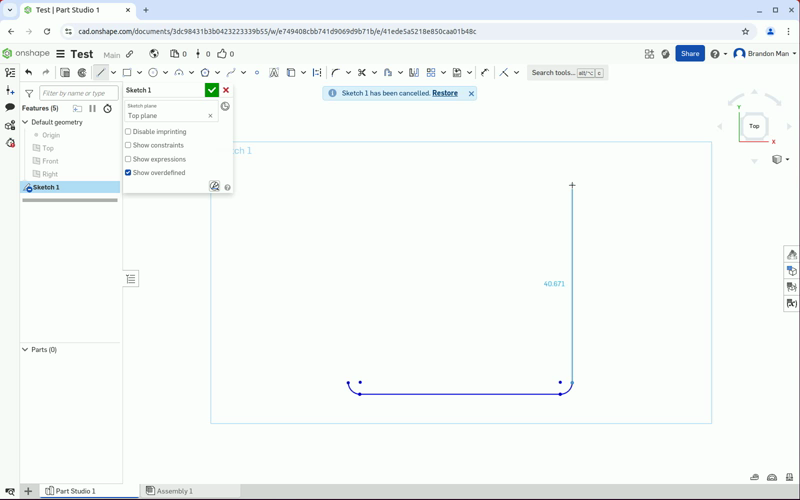
key_up(shift)
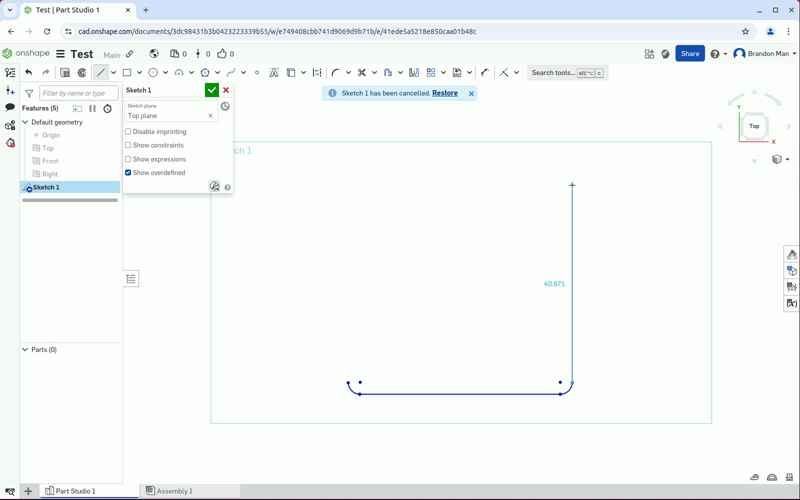
key(esc)
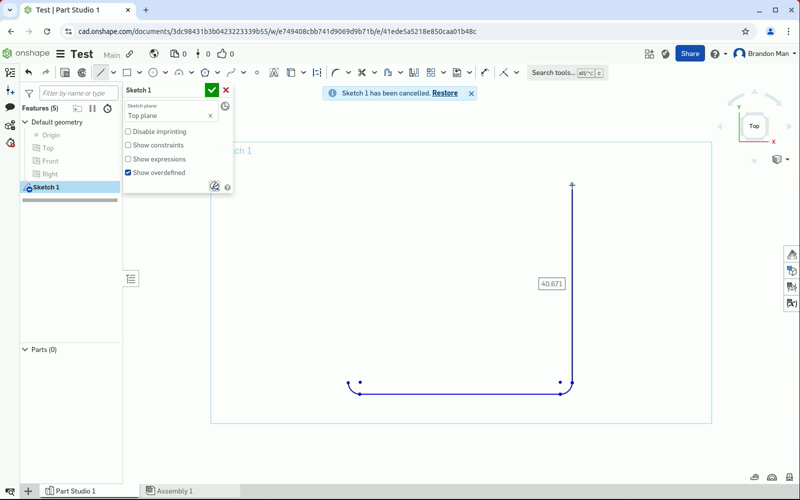
key(a)
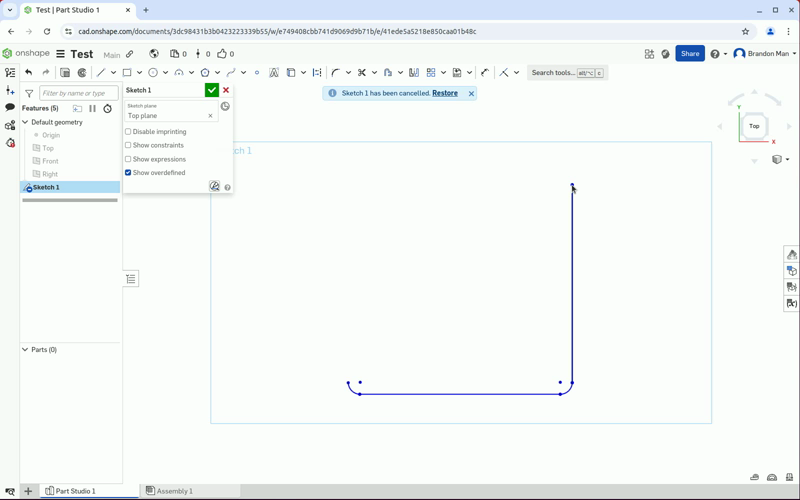
mouse_move(572, 184)
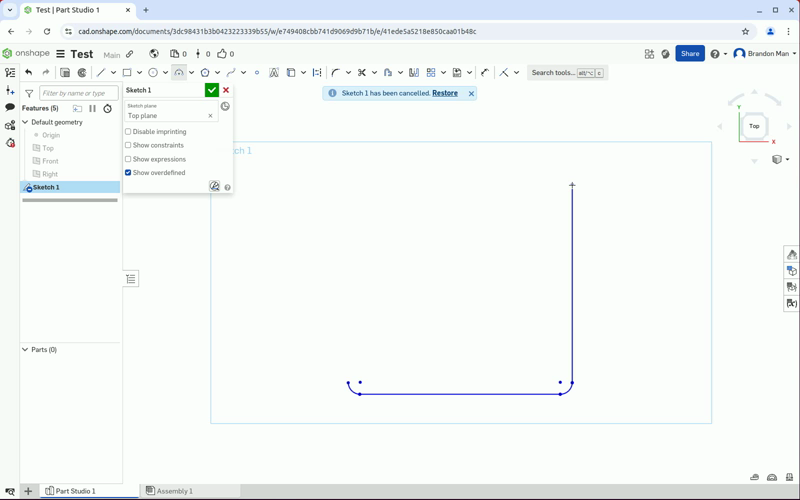
click(572, 184)
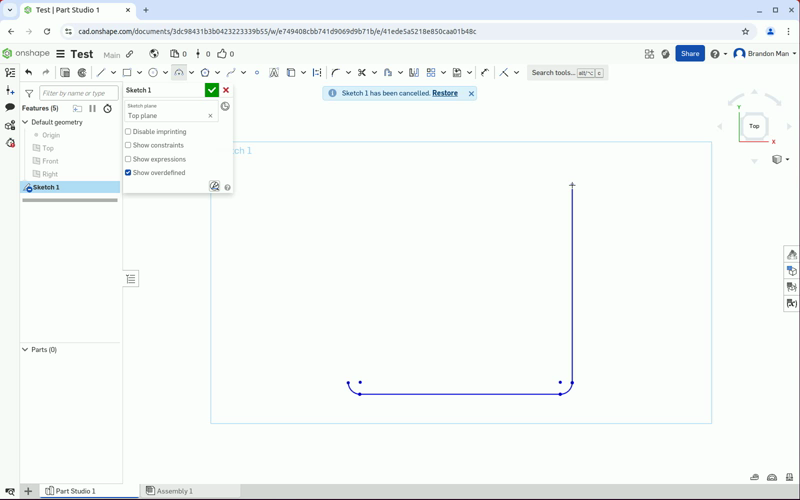
key_down(shift)
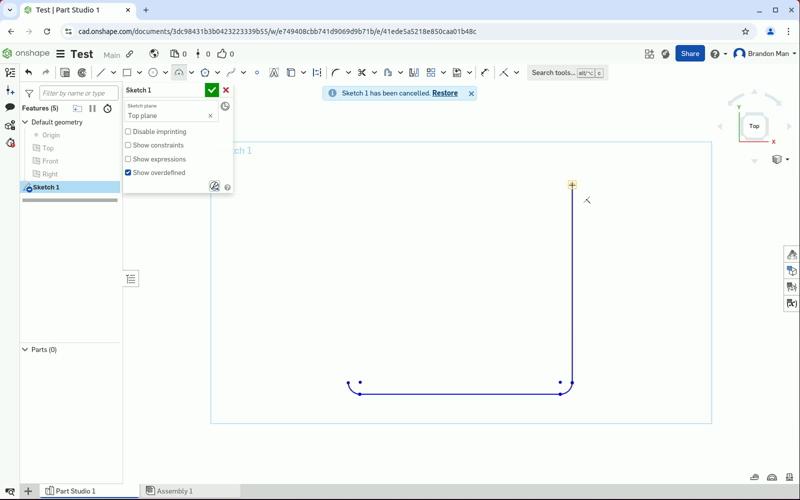
mouse_move(560, 170)
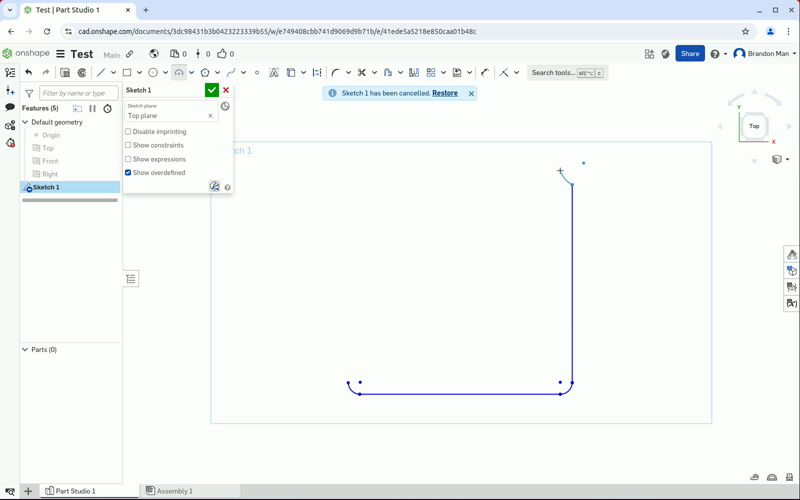
click(560, 170)
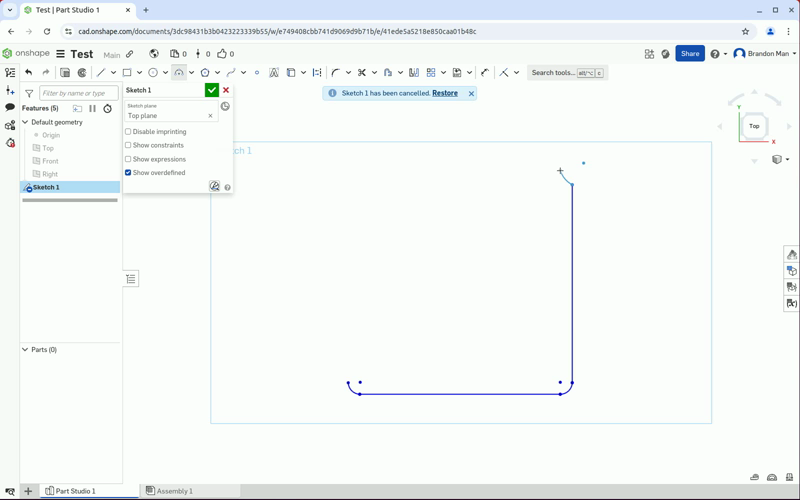
mouse_move(569, 175)
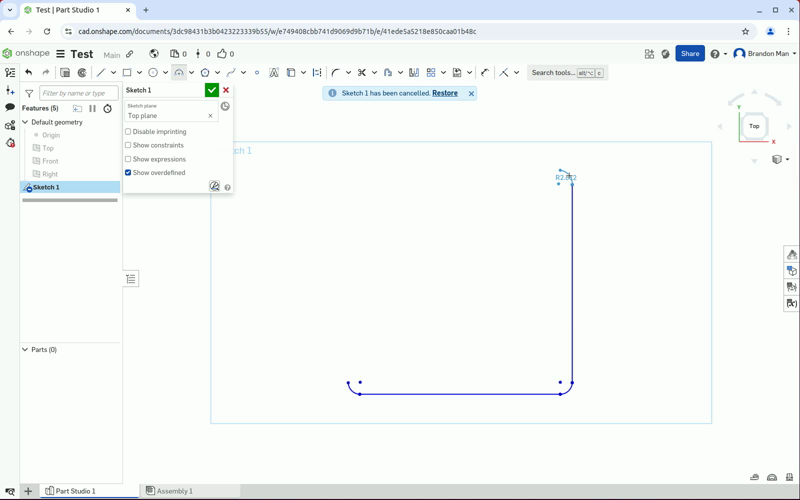
click(569, 175)
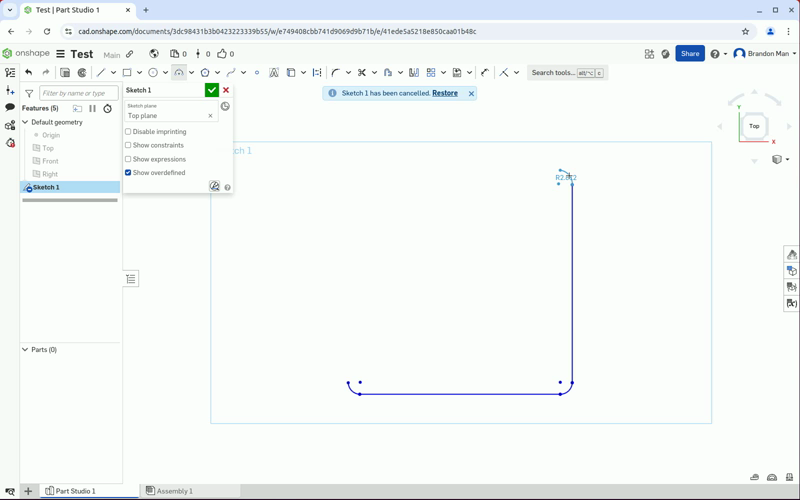
key_up(shift)
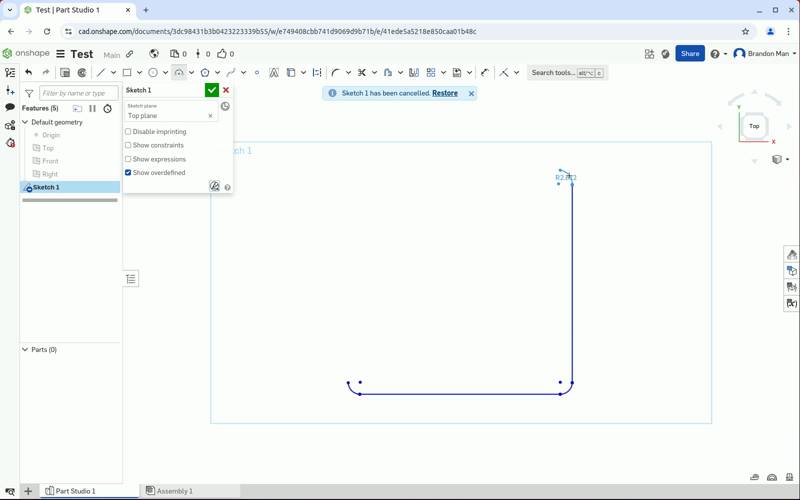
key(esc)
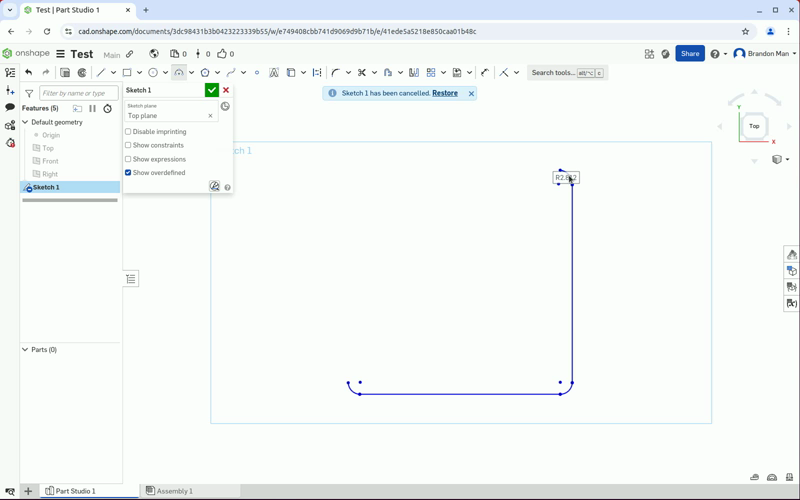
key(l)
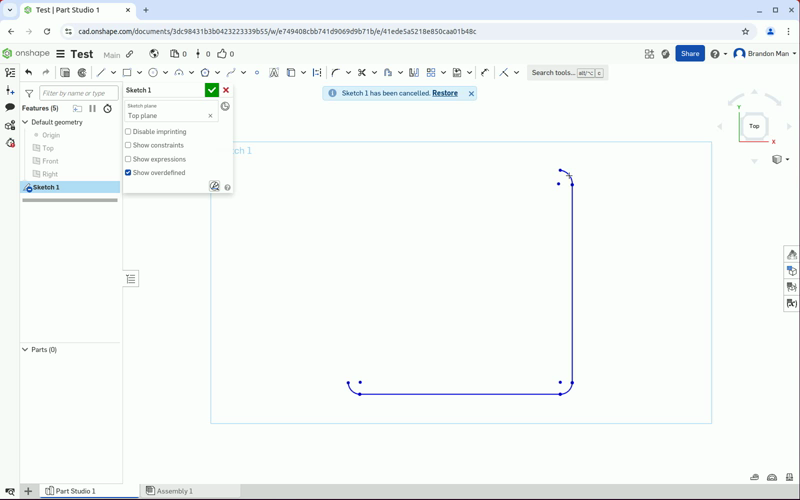
mouse_move(560, 170)
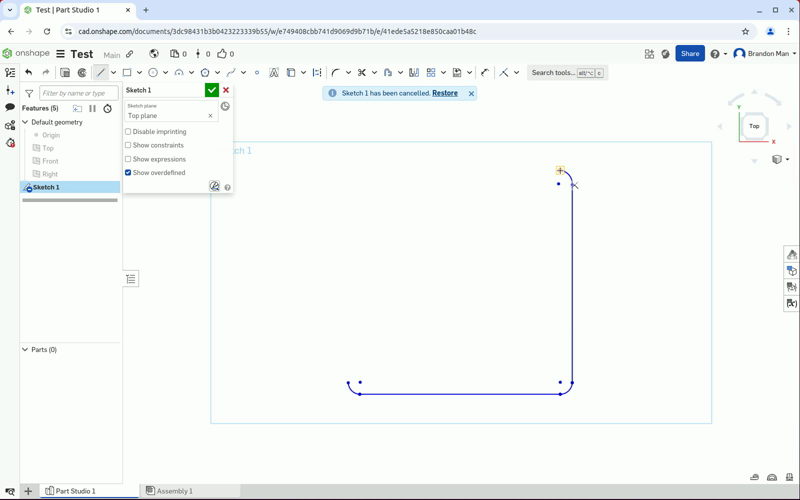
click(560, 170)
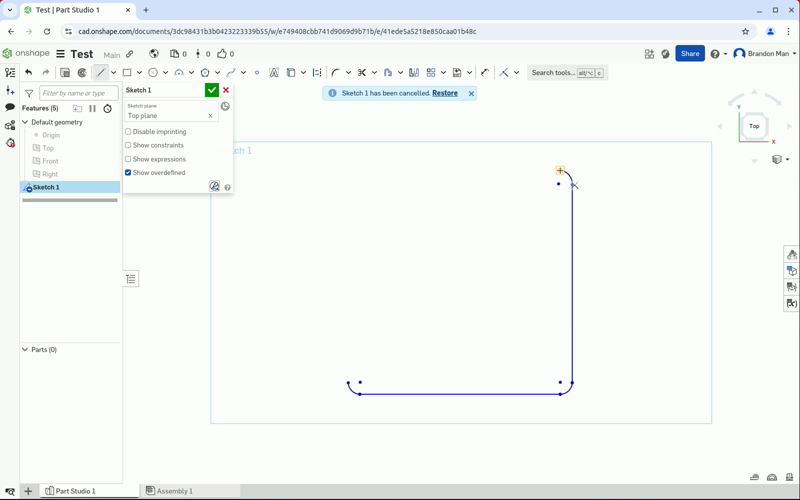
key_down(shift)
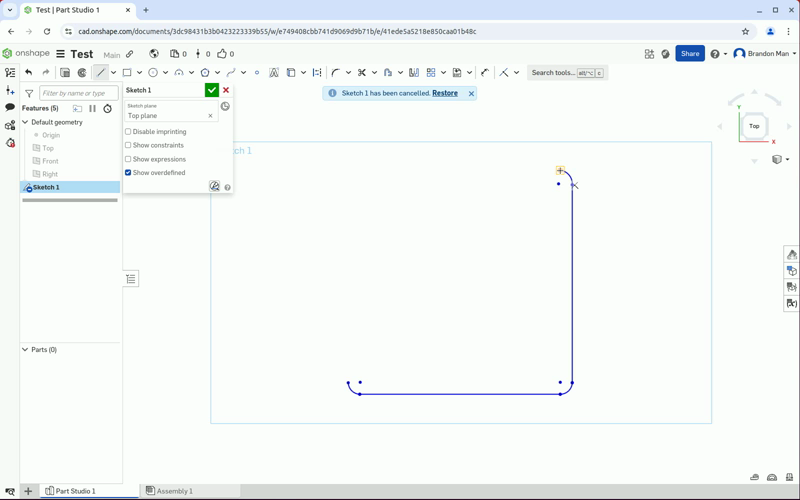
mouse_move(359, 170)
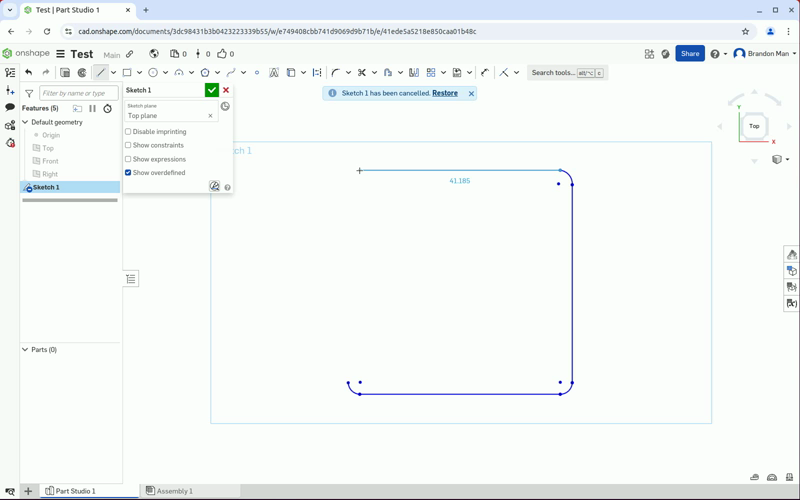
click(359, 170)
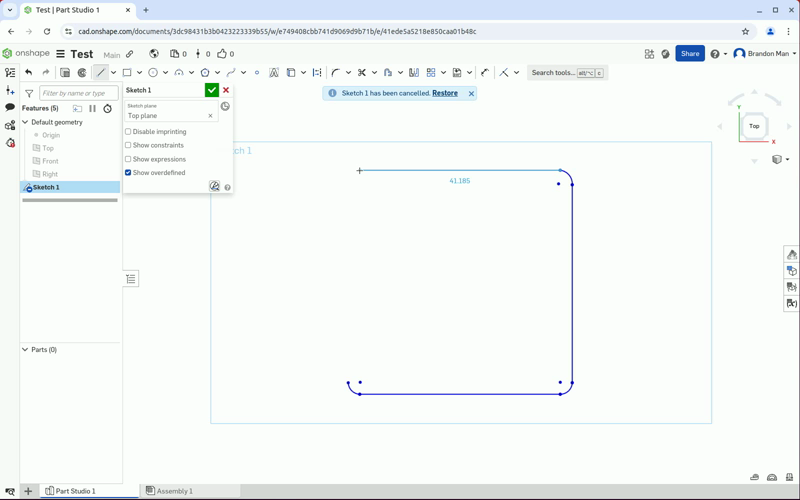
key_up(shift)
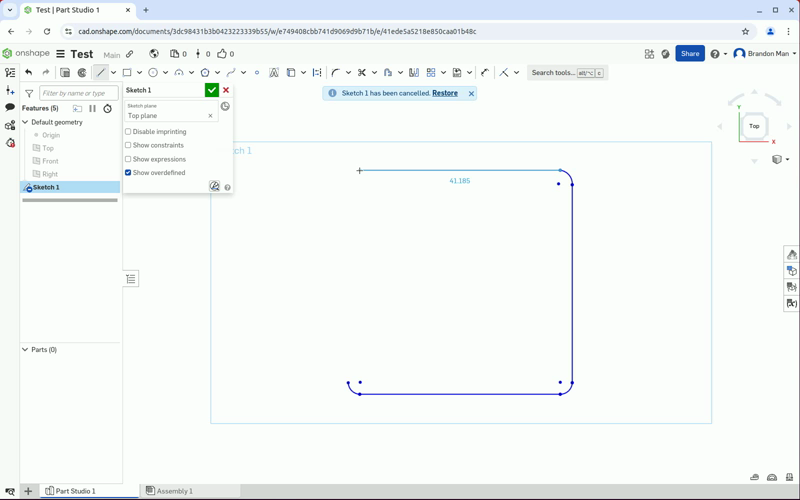
key(esc)
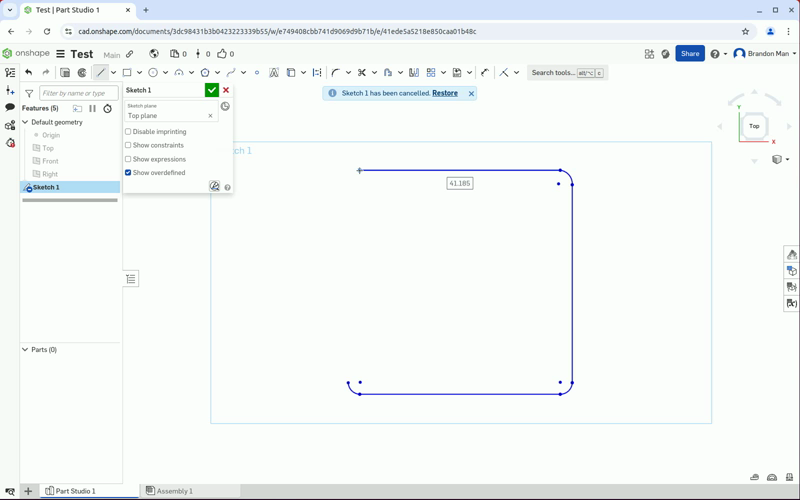
key(a)
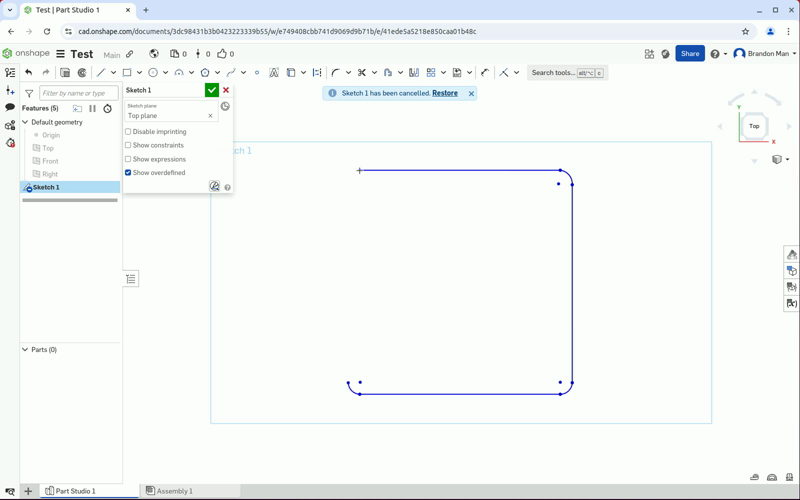
mouse_move(359, 170)
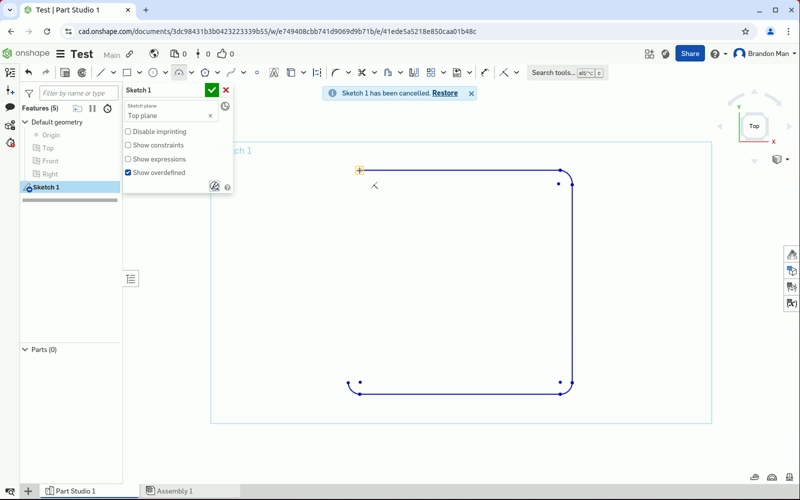
click(359, 170)
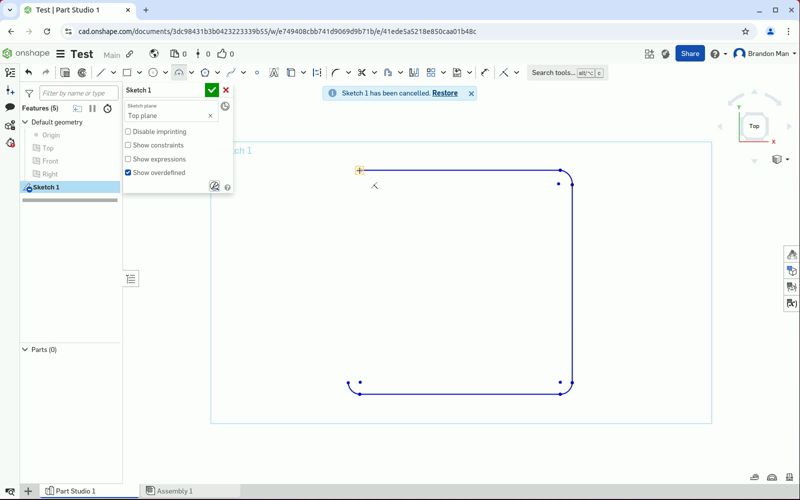
key_down(shift)
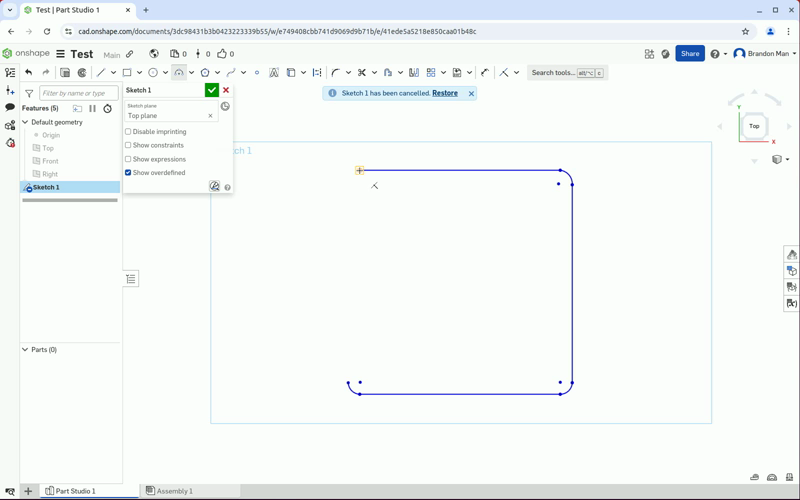
mouse_move(348, 184)
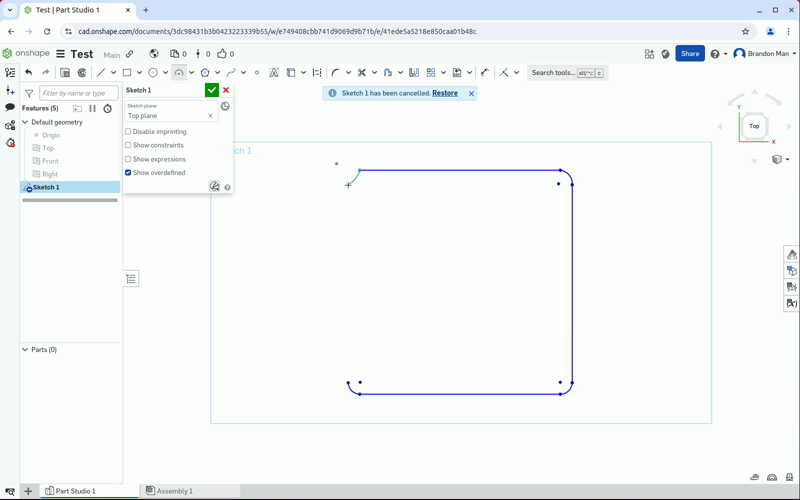
click(348, 184)
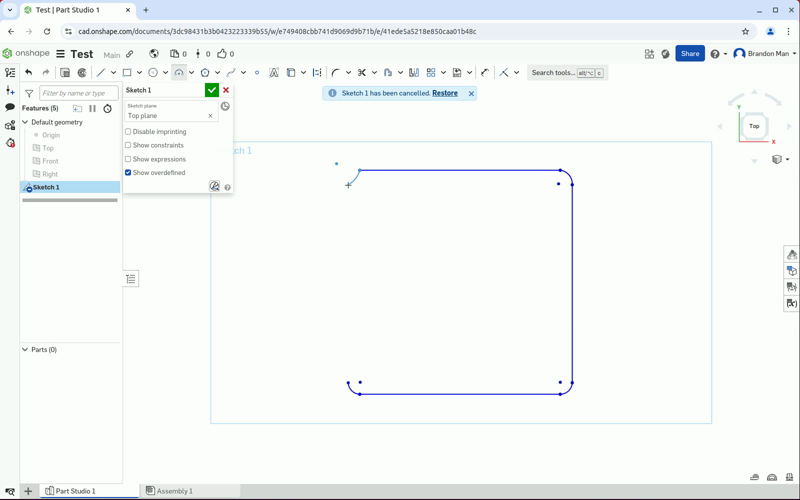
mouse_move(351, 175)
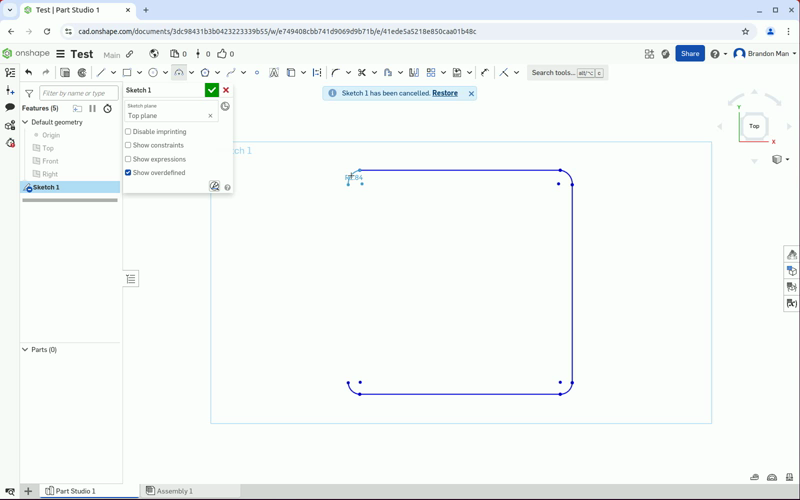
click(351, 175)
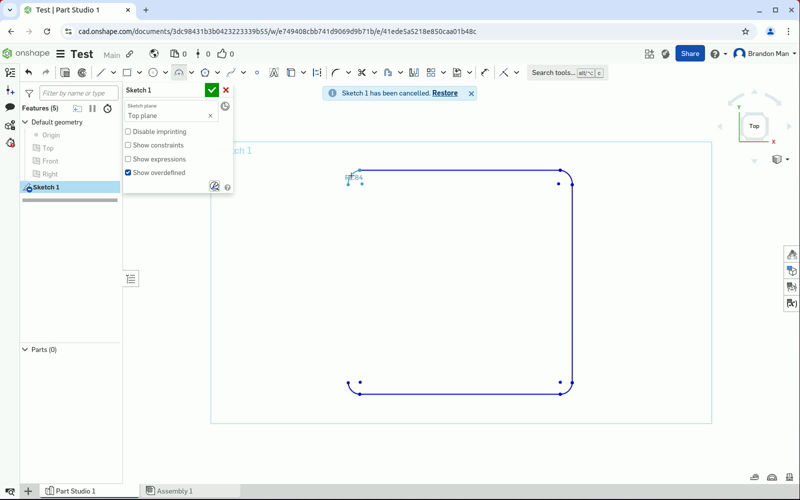
key_up(shift)
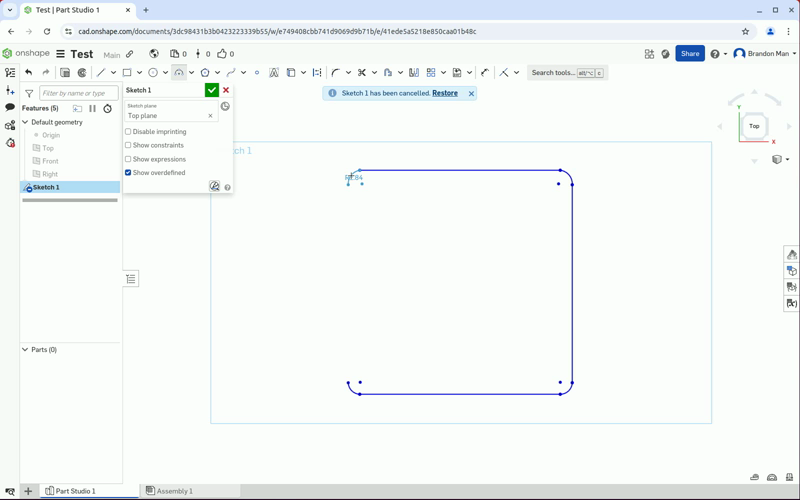
key(esc)
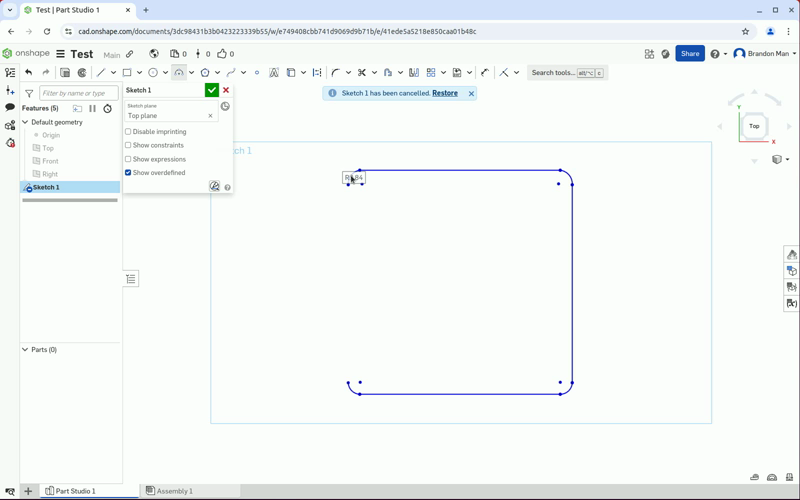
key(l)
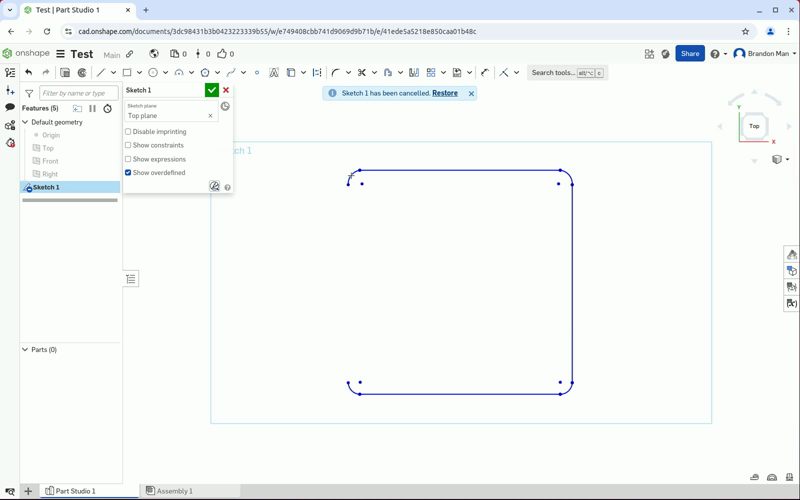
mouse_move(348, 184)
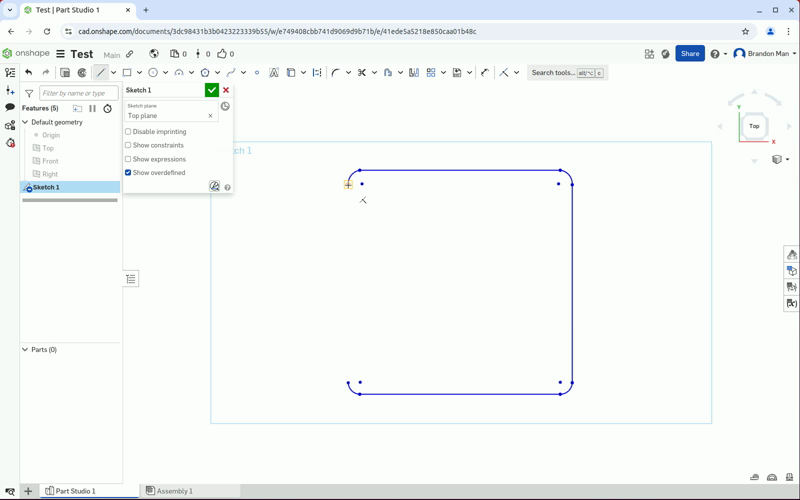
click(348, 184)
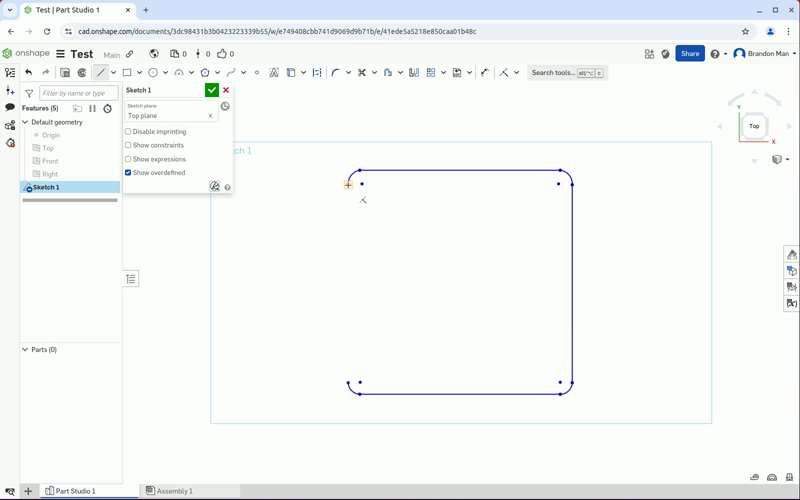
key_down(shift)
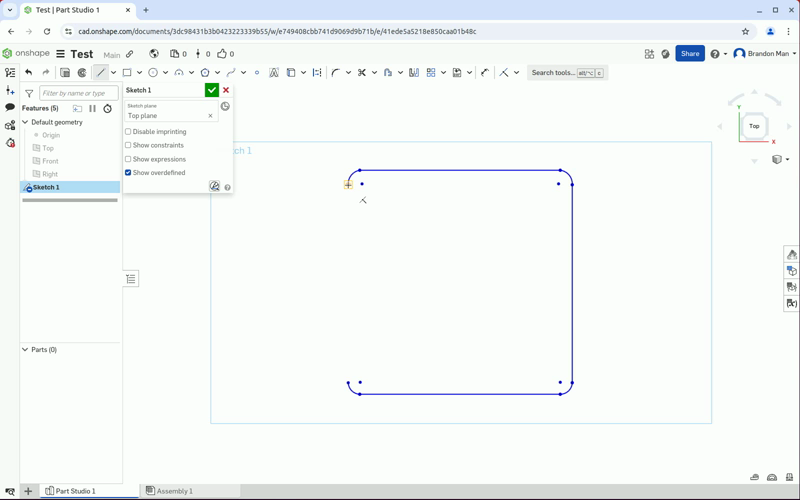
mouse_move(348, 382)
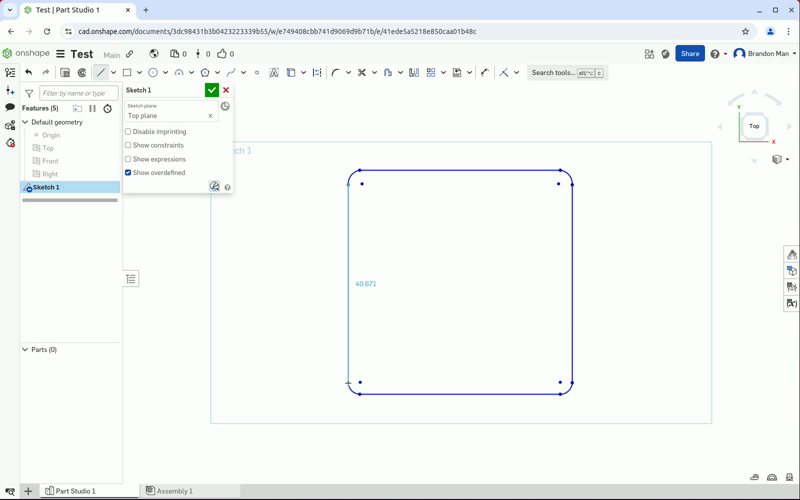
key_up(shift)
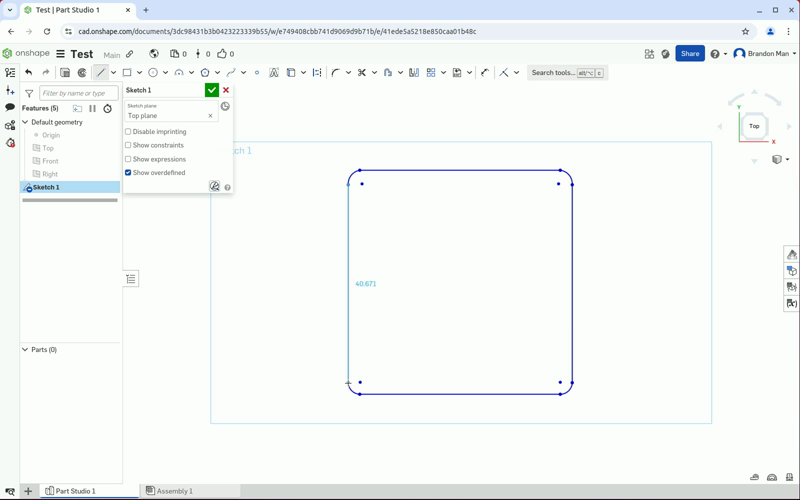
click(348, 382)
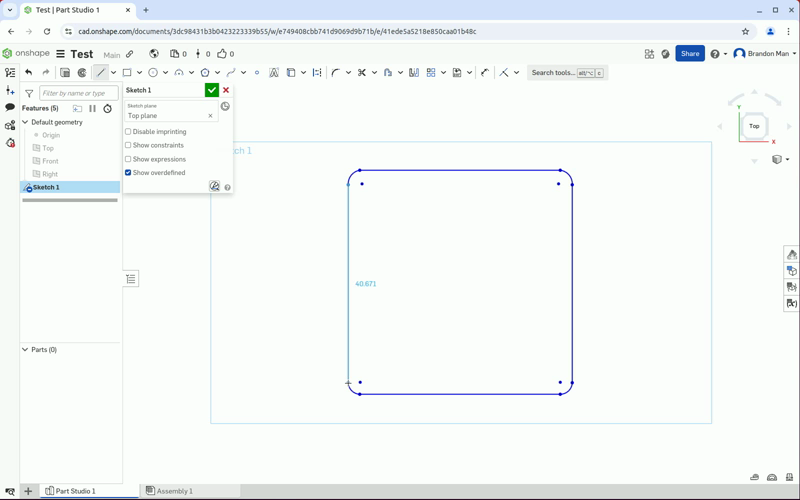
key(esc)
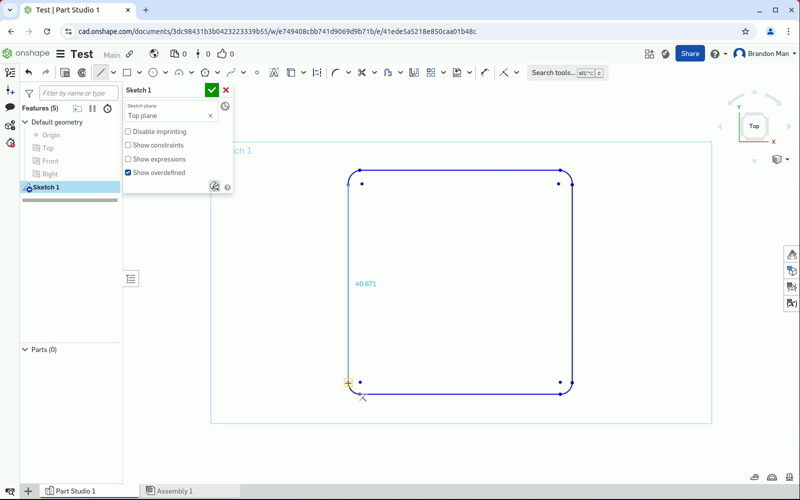
key(c)
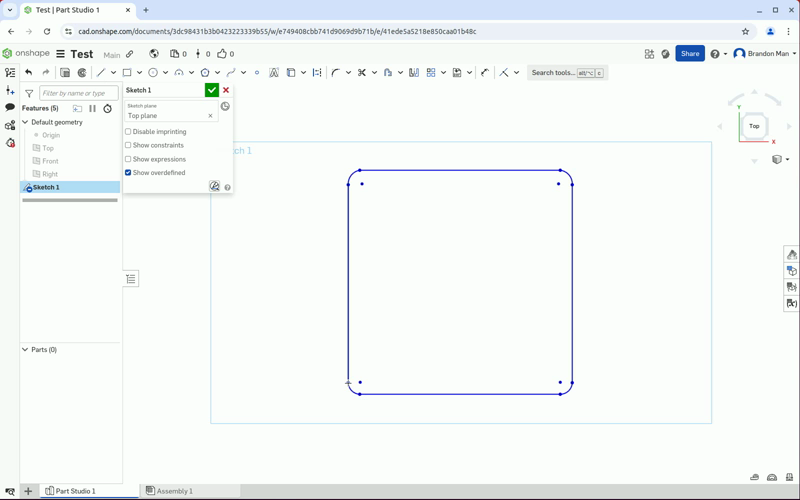
key_down(shift)
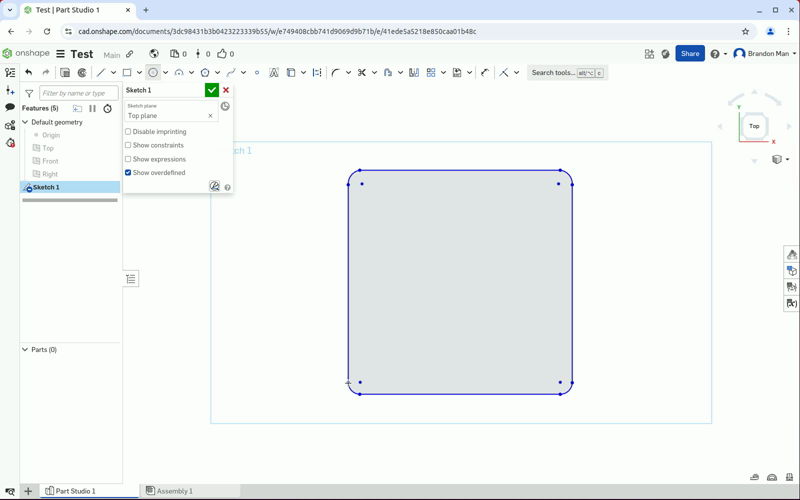
mouse_move(359, 382)
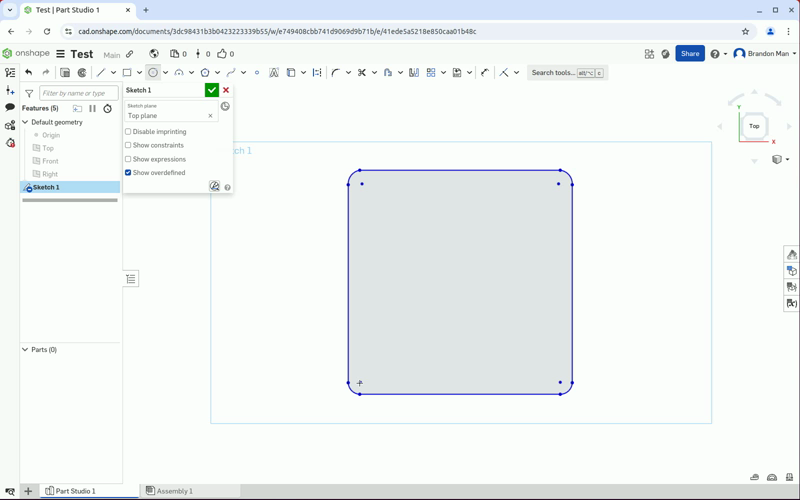
click(359, 382)
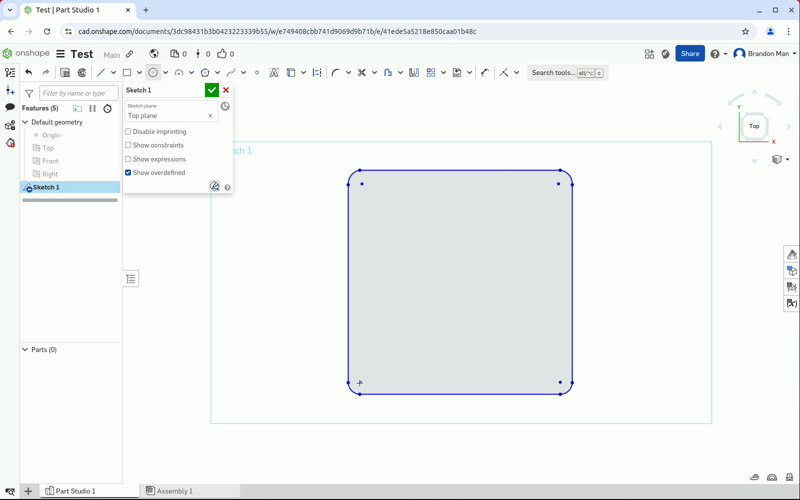
key_up(shift)
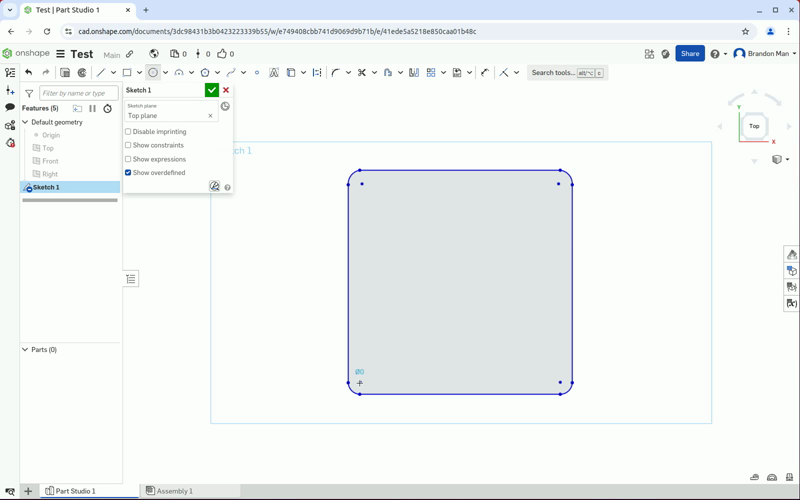
mouse_move(364, 382)
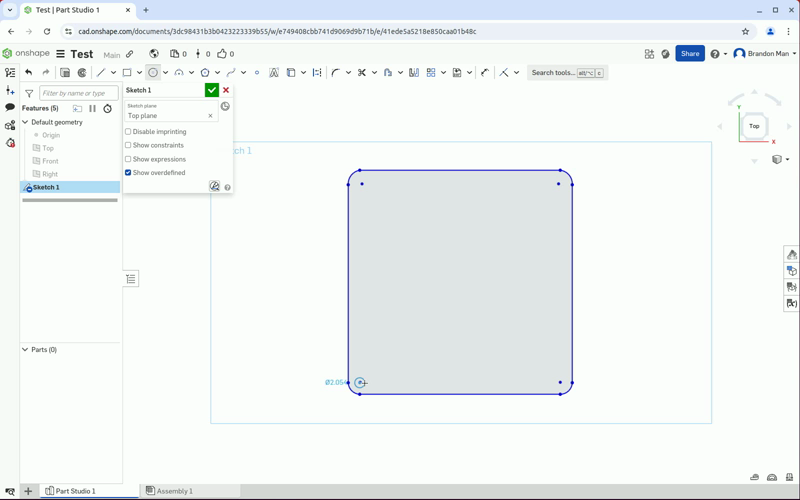
click(364, 382)
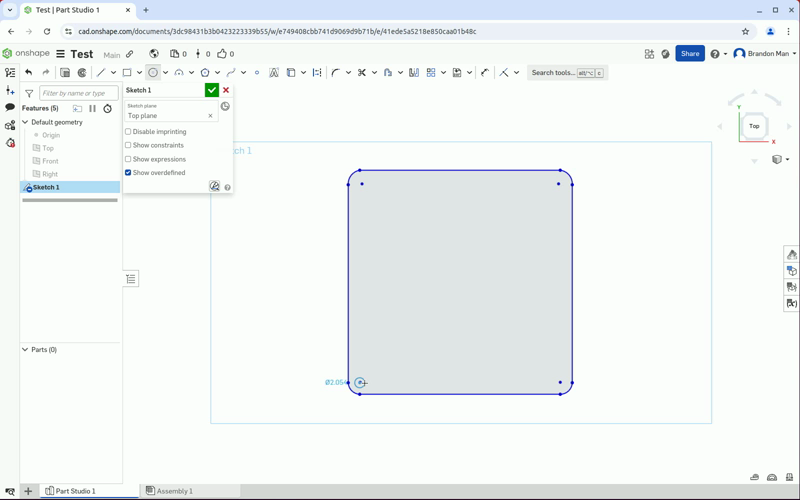
key(esc)
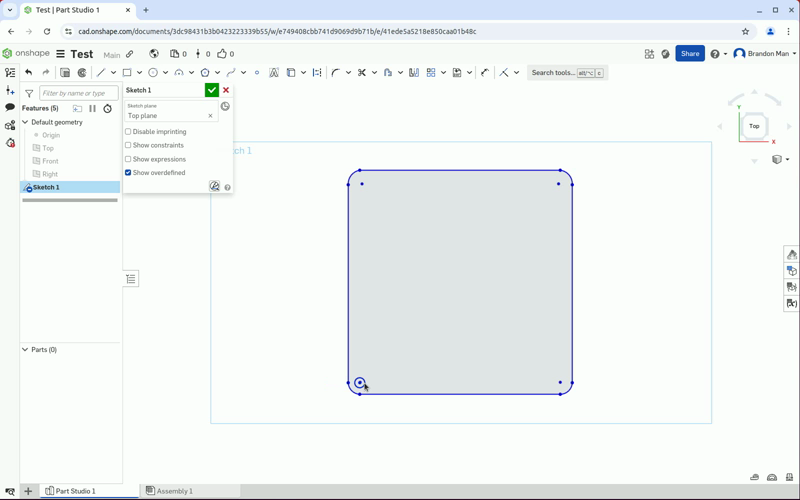
key(c)
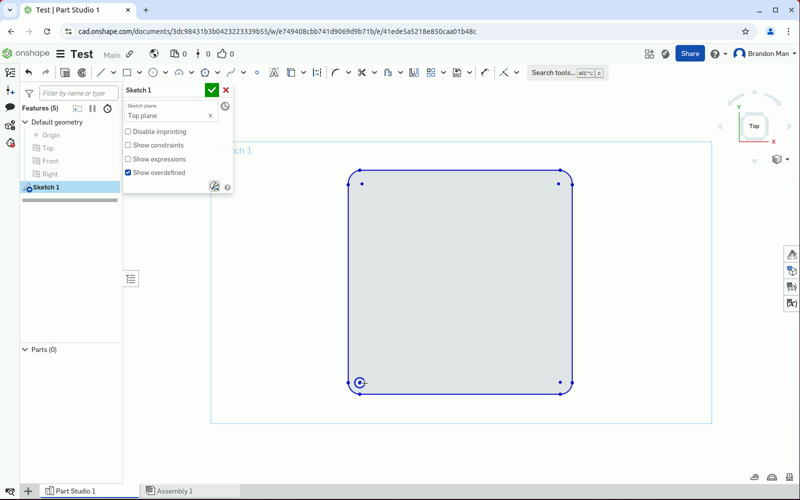
key_down(shift)
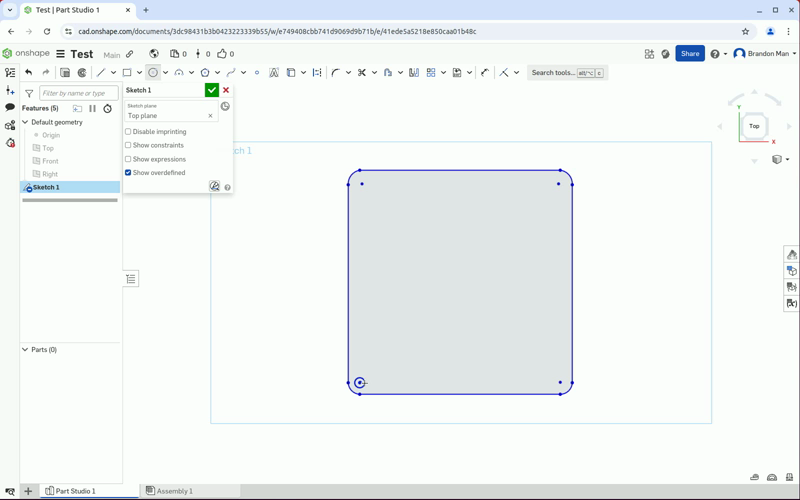
mouse_move(359, 184)
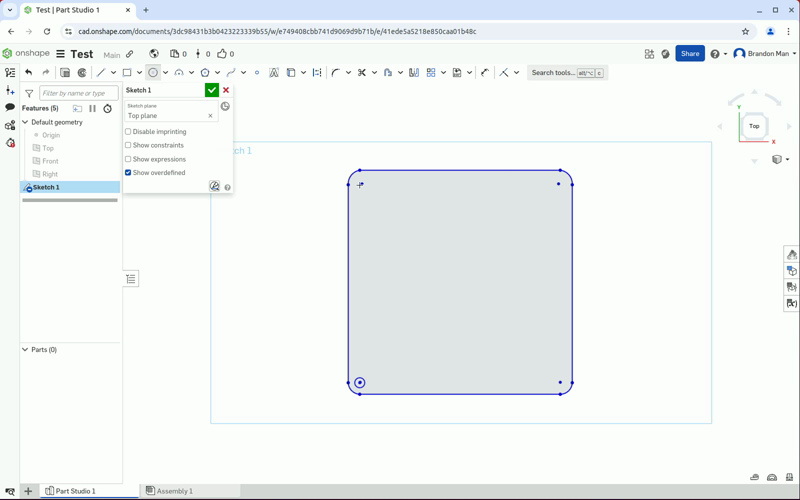
scroll(6)
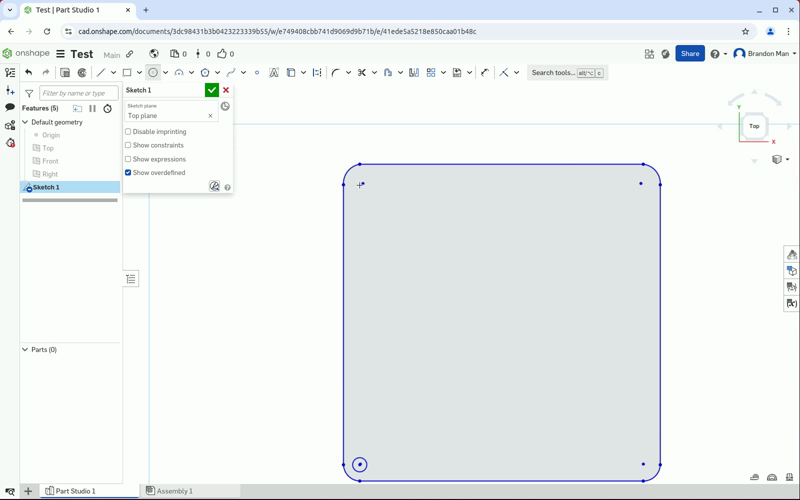
scroll(6)
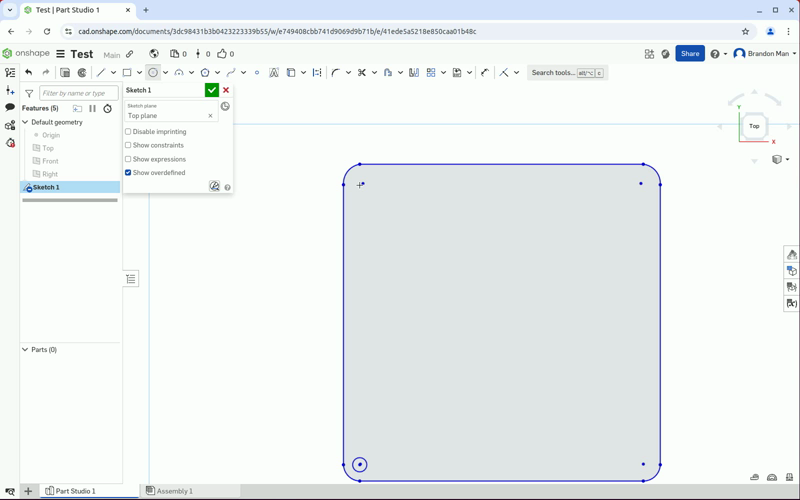
scroll(6)
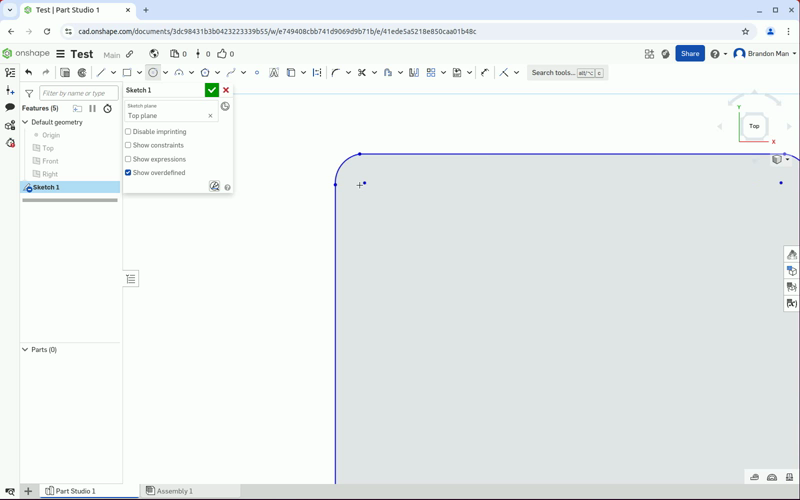
scroll(6)
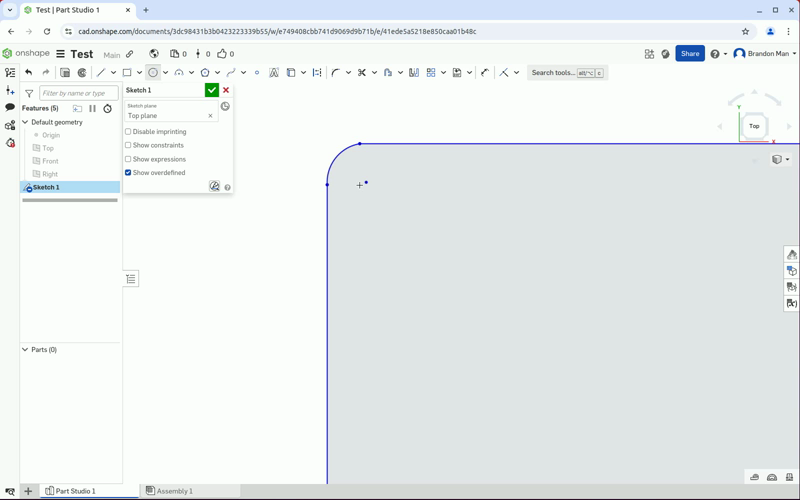
scroll(6)
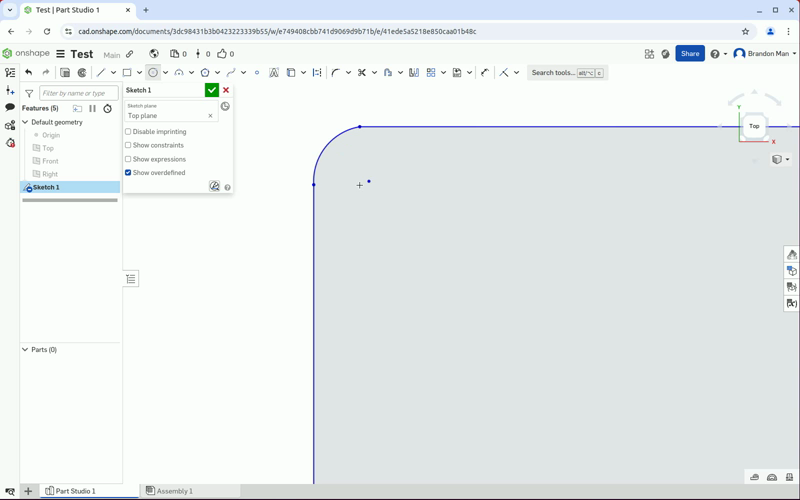
scroll(6)
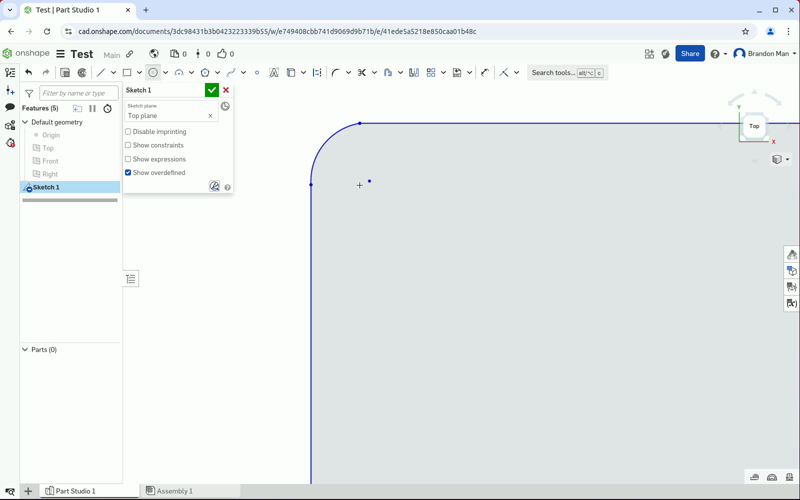
scroll(6)
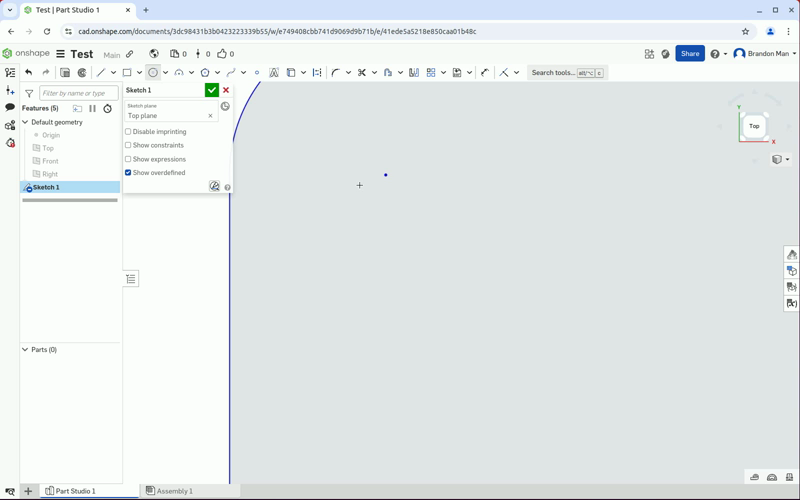
click(359, 184)
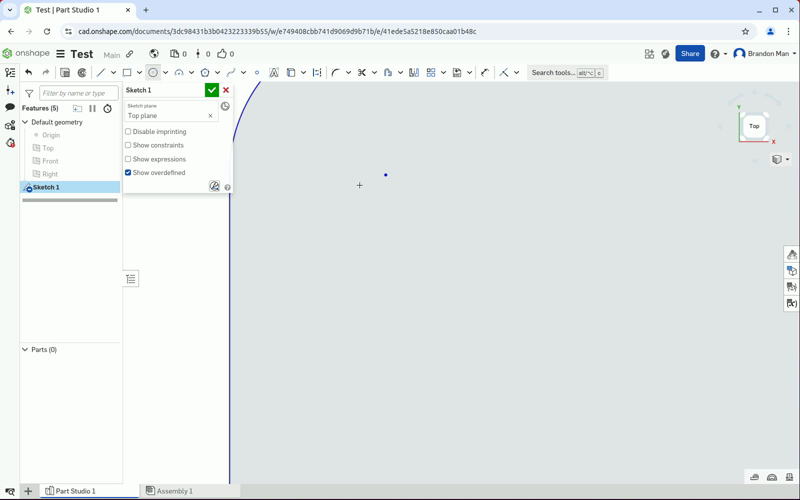
scroll(-6)
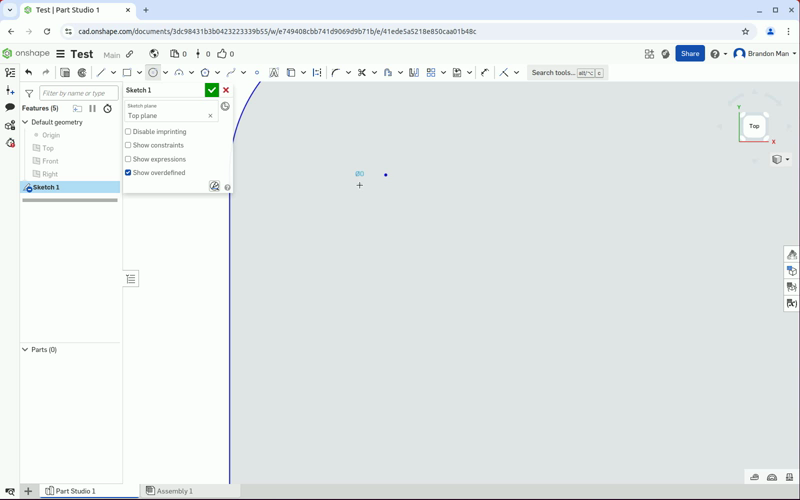
scroll(-6)
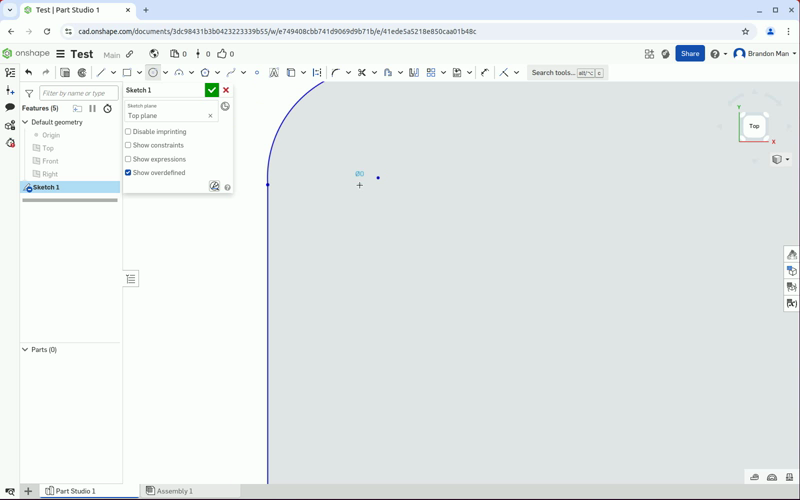
scroll(-6)
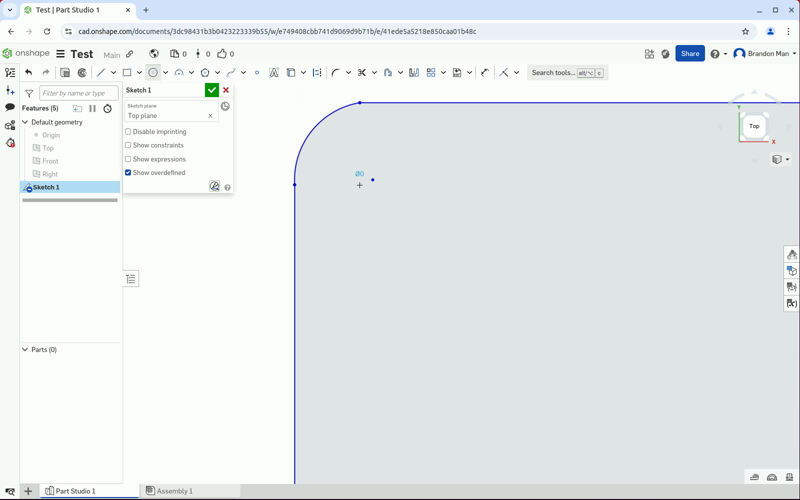
scroll(-6)
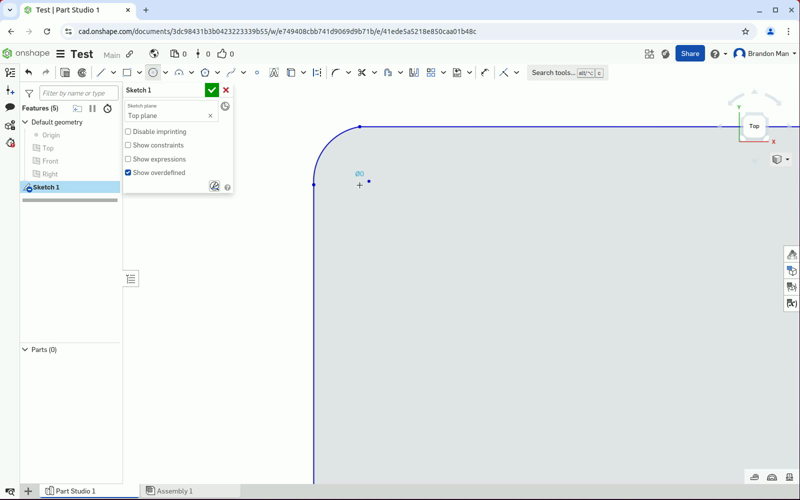
scroll(-6)
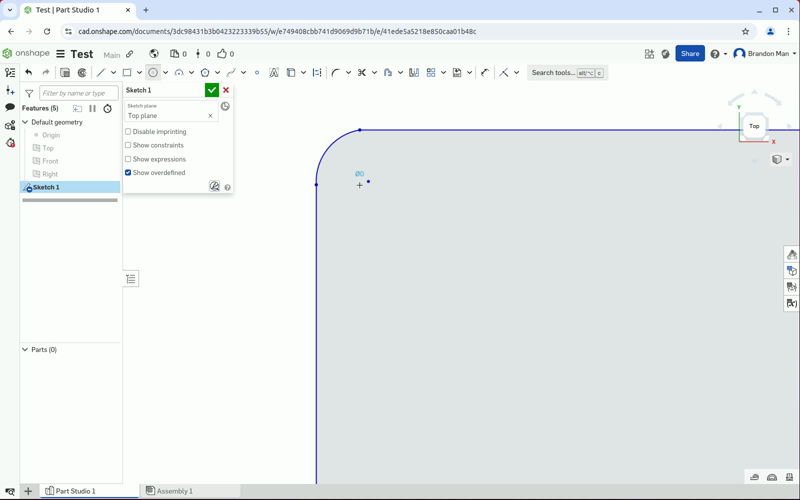
scroll(-6)
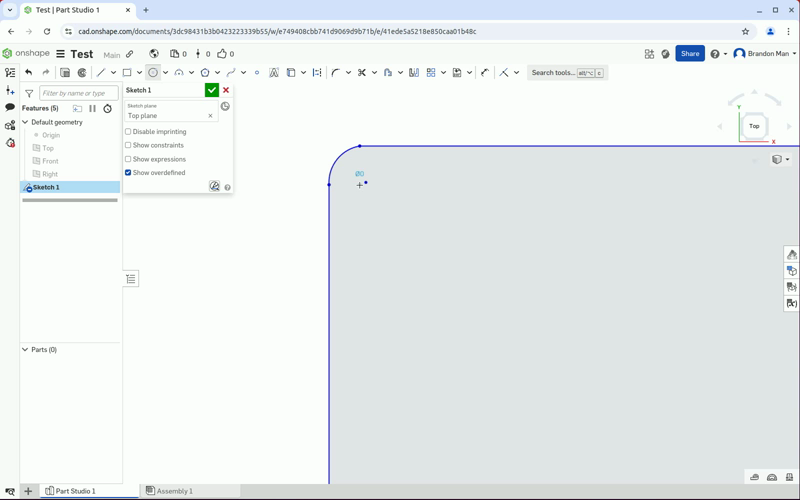
scroll(-6)
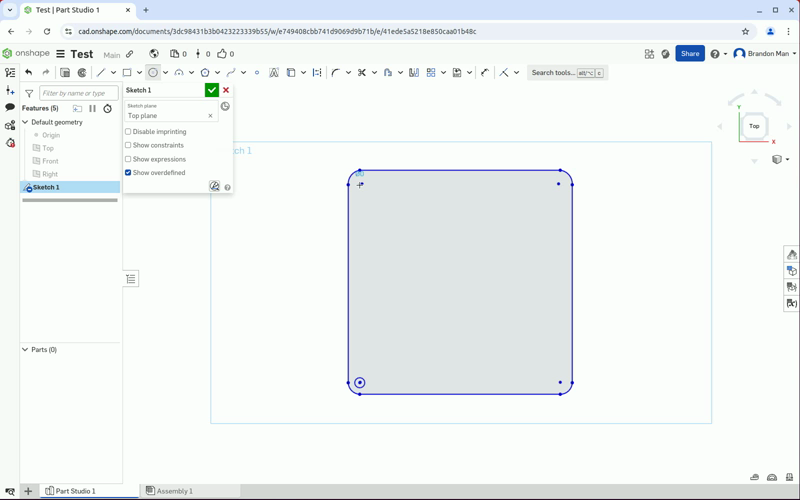
key_up(shift)
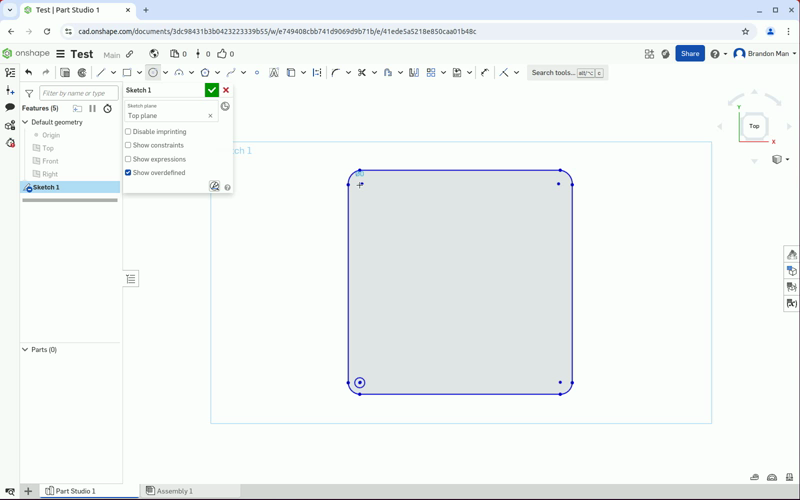
mouse_move(364, 184)
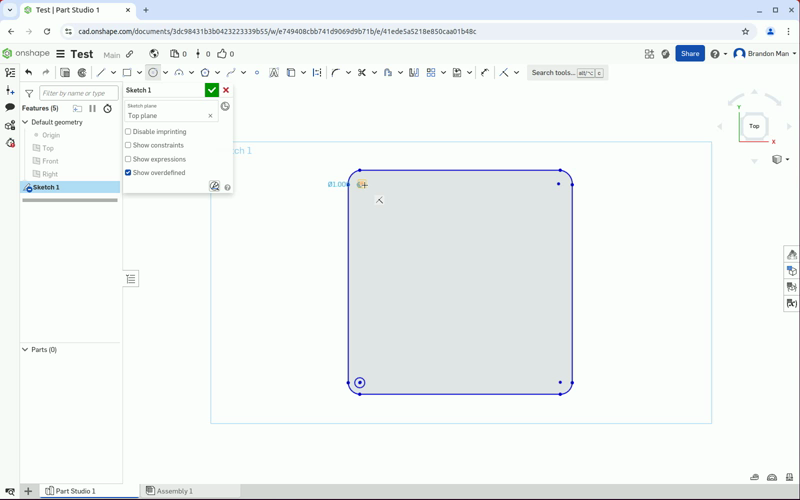
scroll(6)
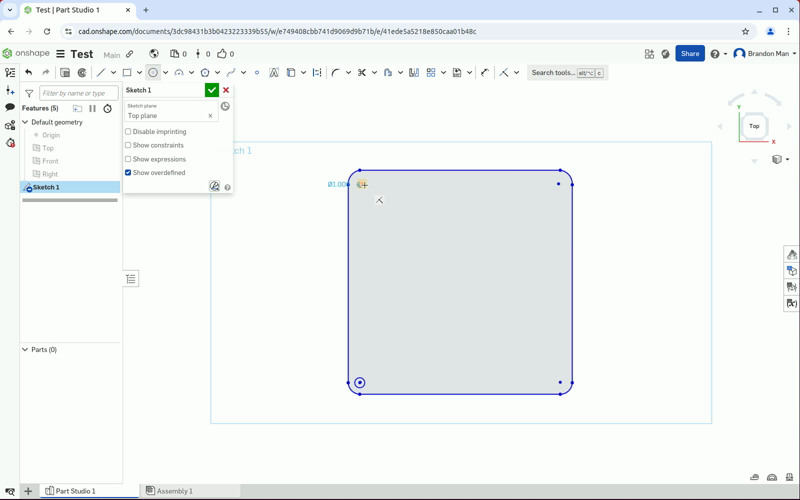
scroll(6)
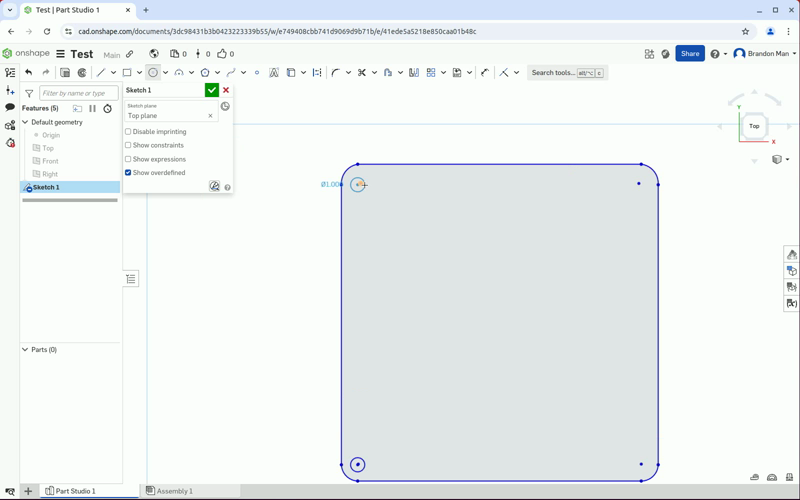
scroll(6)
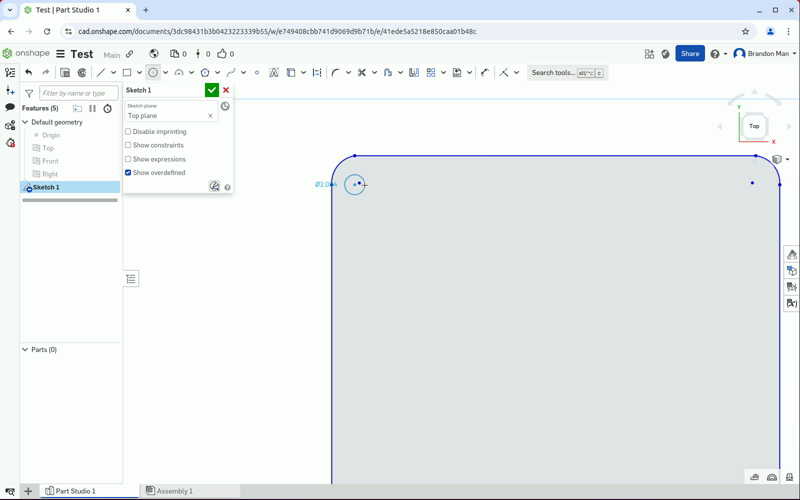
scroll(6)
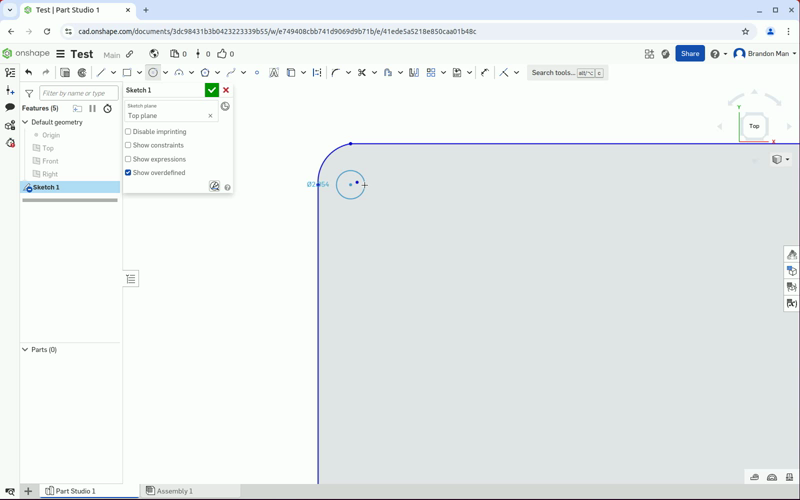
scroll(6)
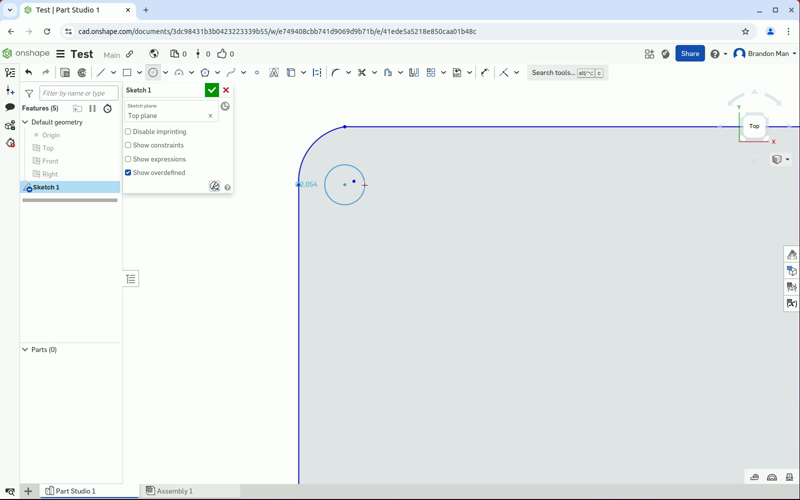
scroll(6)
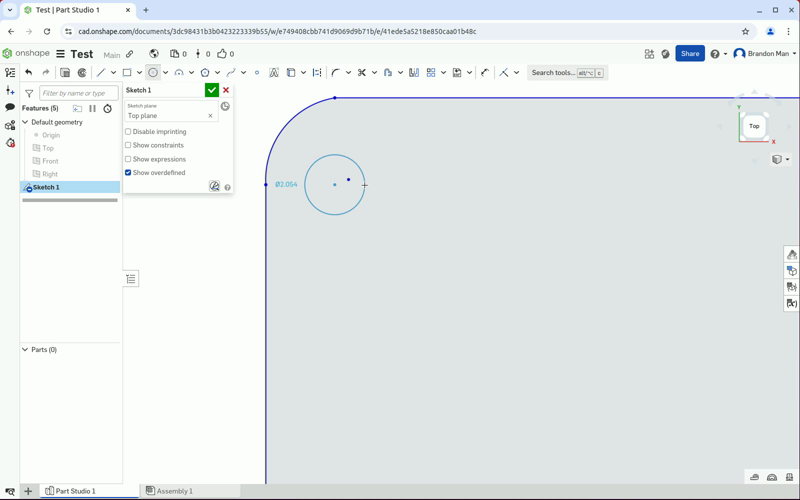
scroll(6)
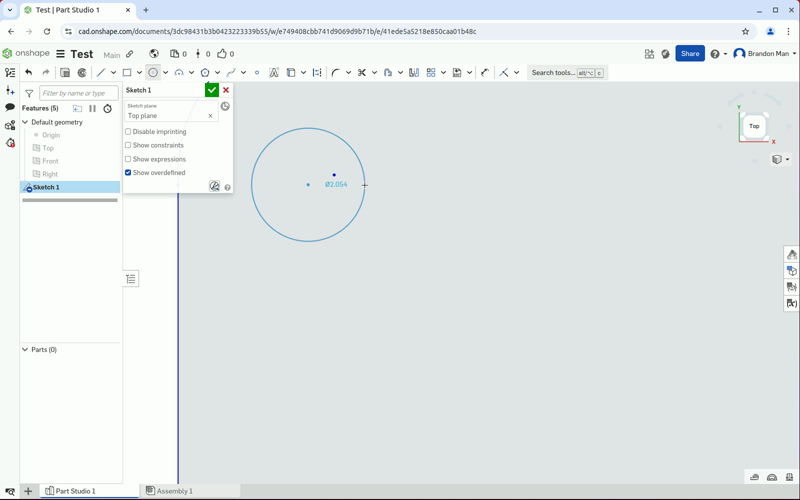
click(364, 184)
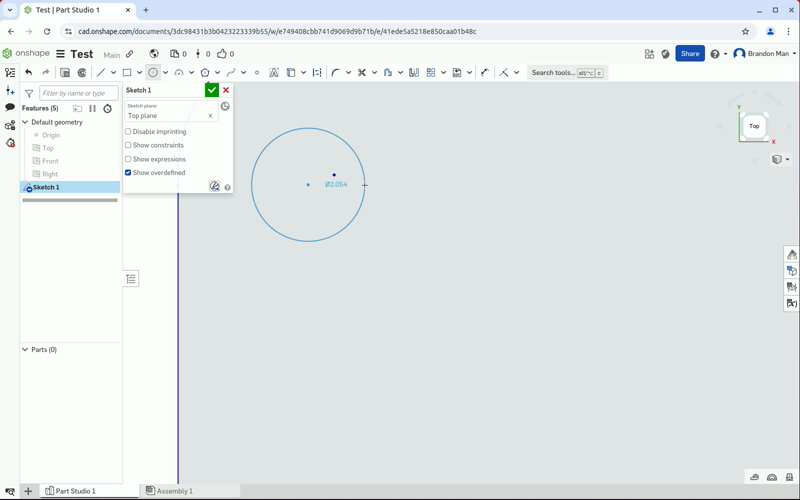
scroll(-6)
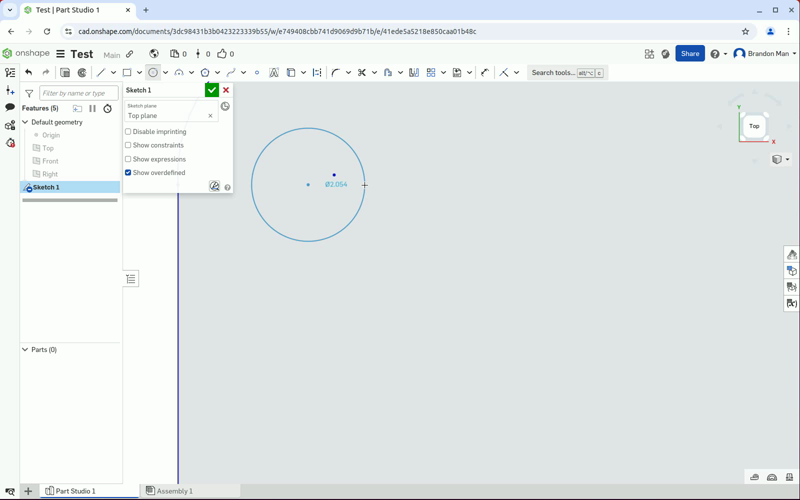
scroll(-6)
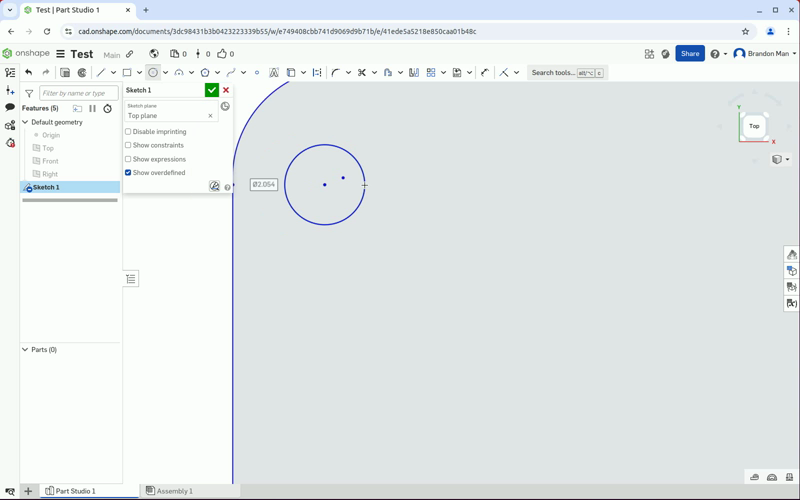
scroll(-6)
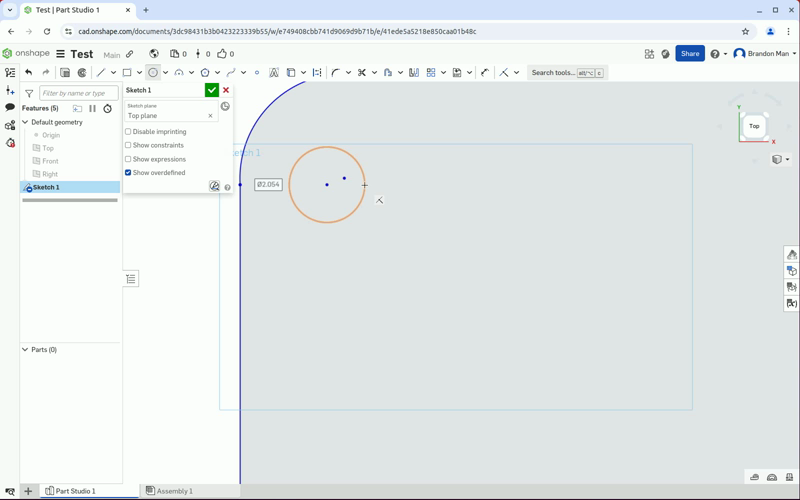
scroll(-6)
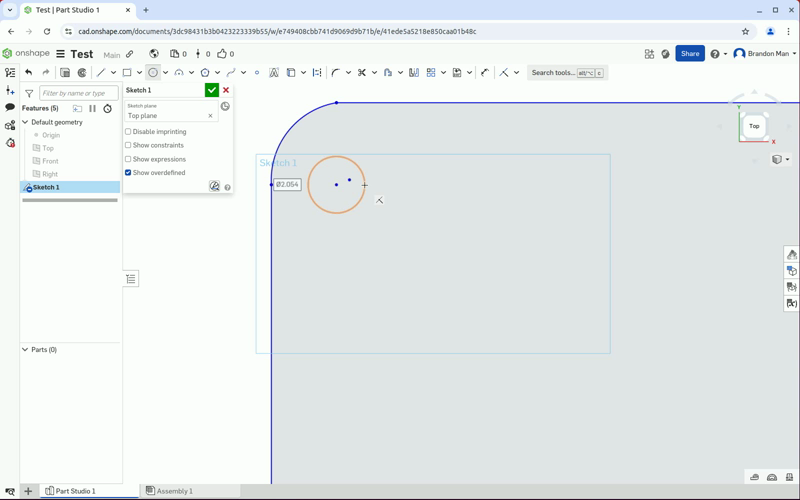
scroll(-6)
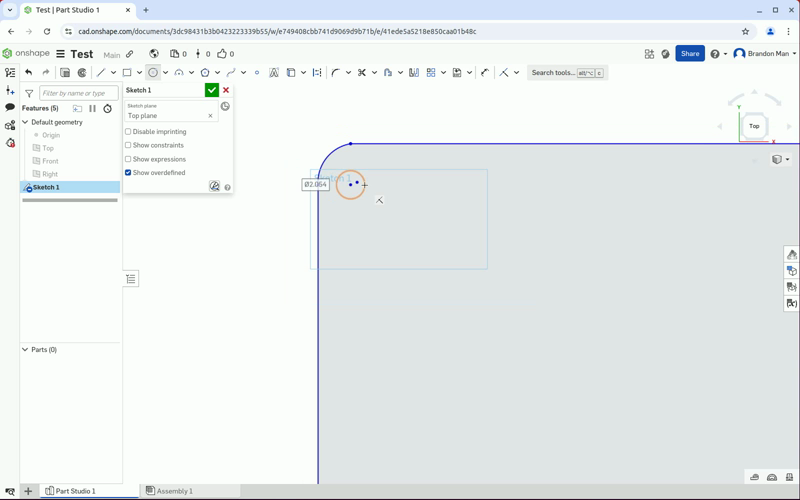
scroll(-6)
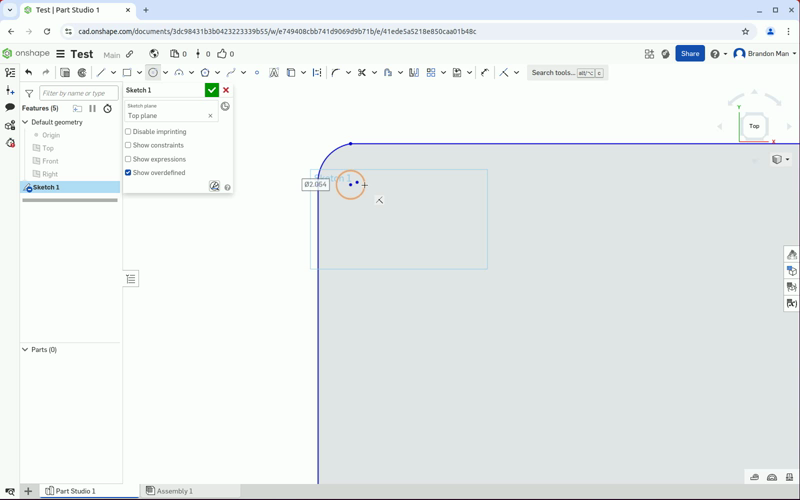
scroll(-6)
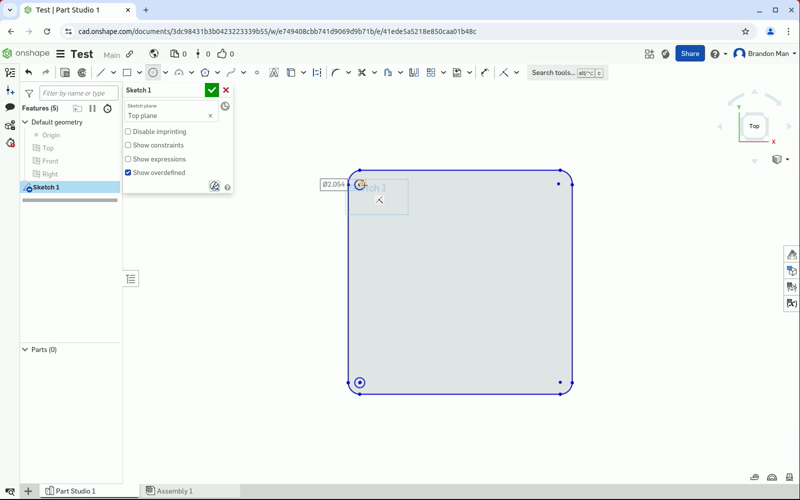
key(esc)
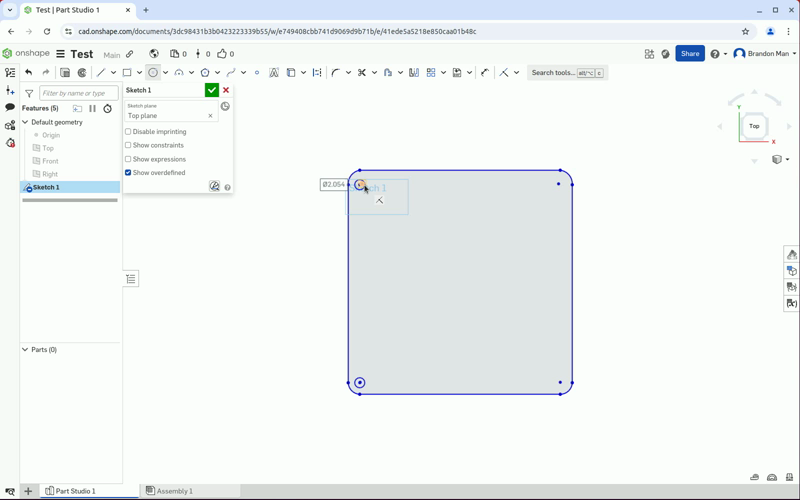
key(a)
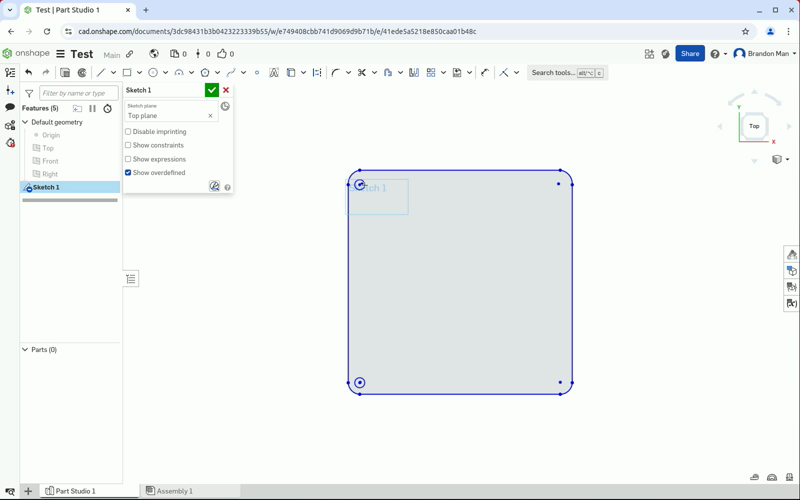
key_down(shift)
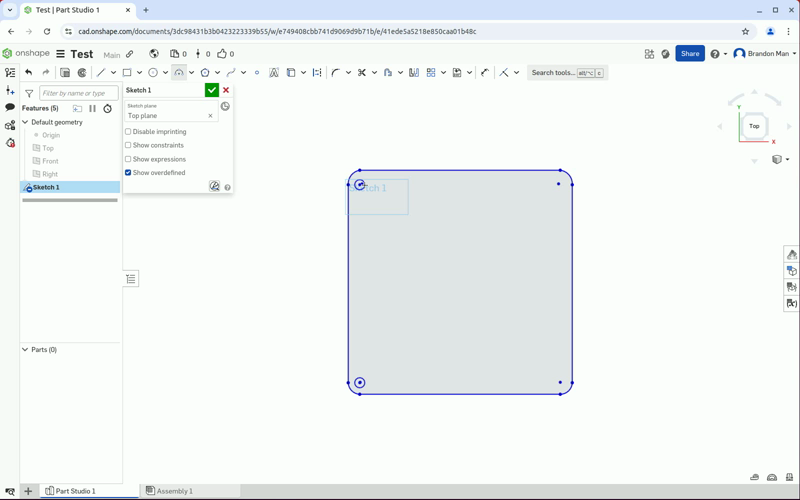
mouse_move(362, 375)
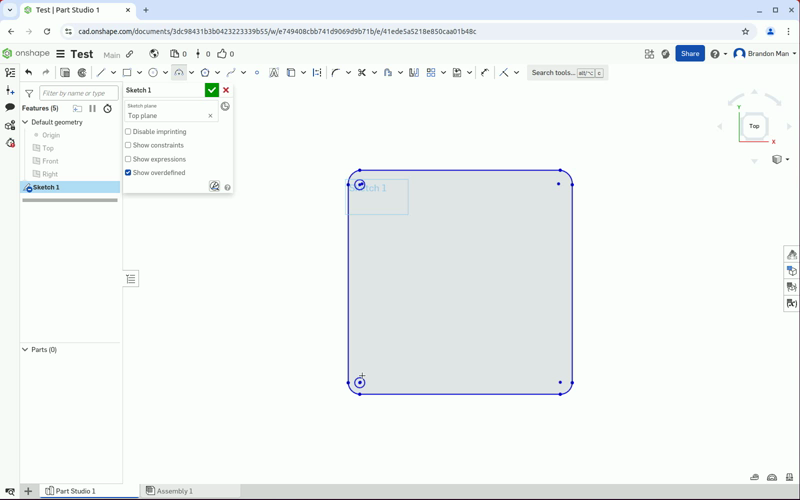
click(362, 375)
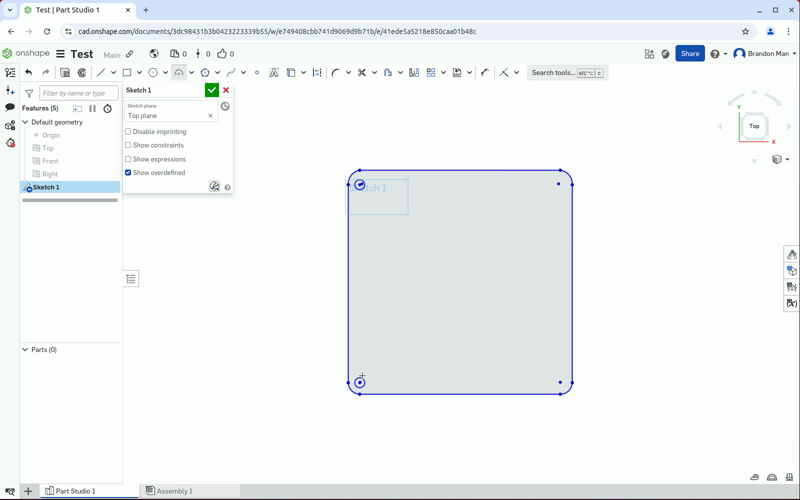
key_up(shift)
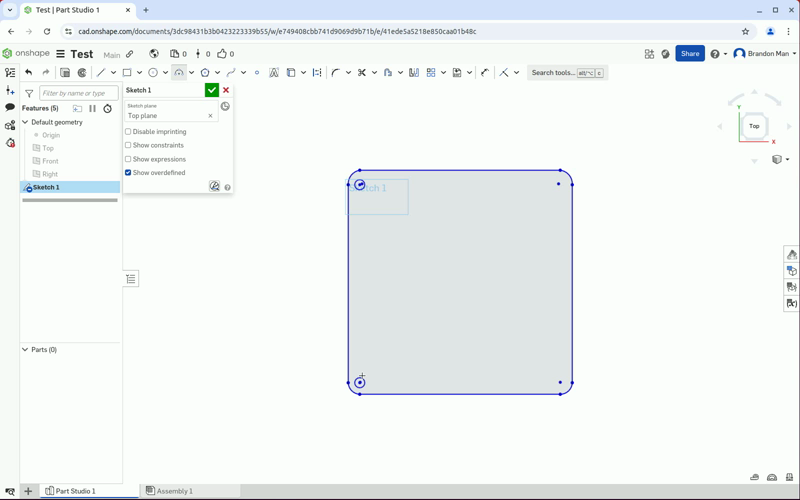
key_down(shift)
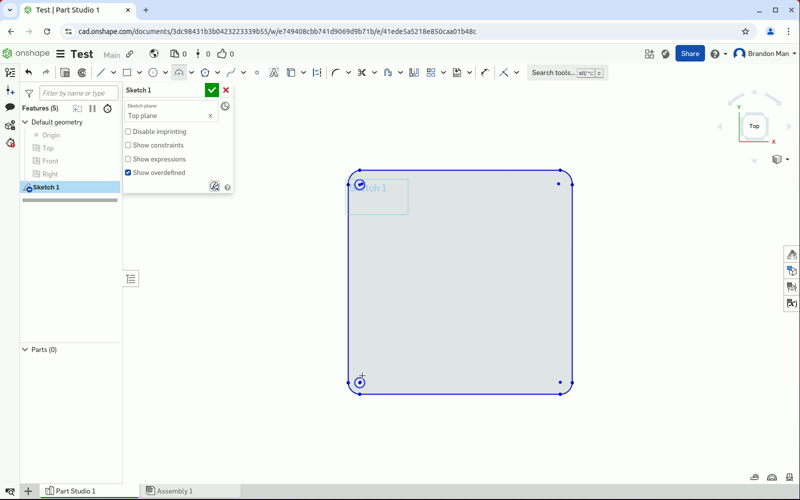
mouse_move(369, 380)
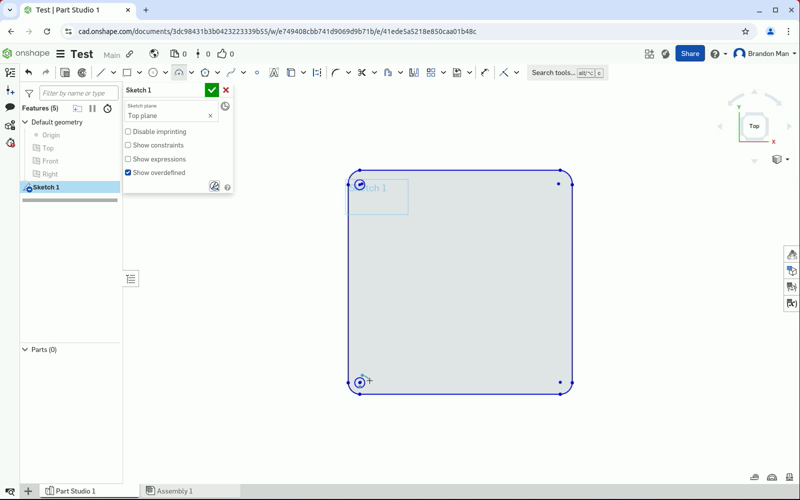
click(369, 380)
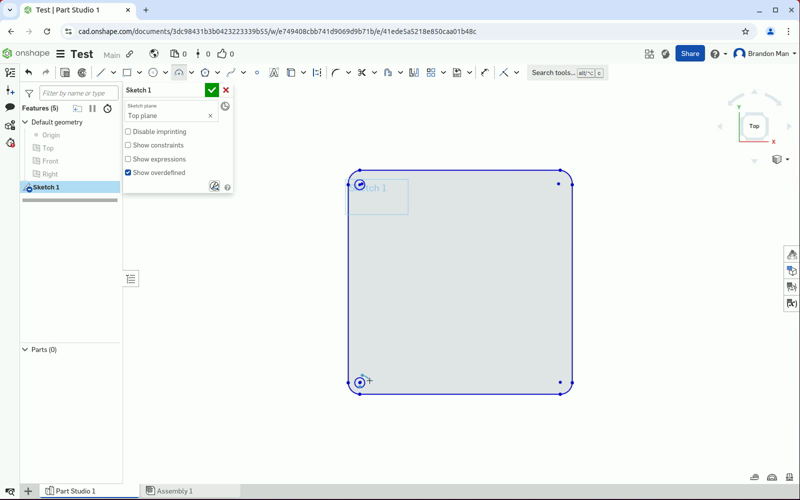
mouse_move(366, 376)
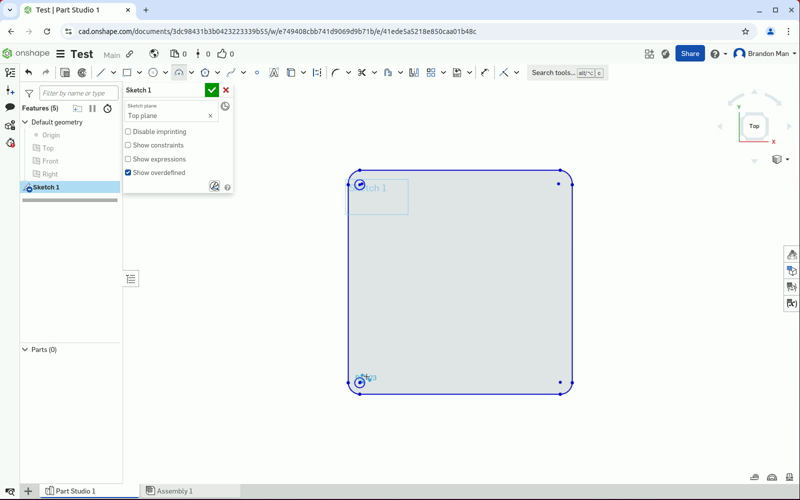
click(366, 376)
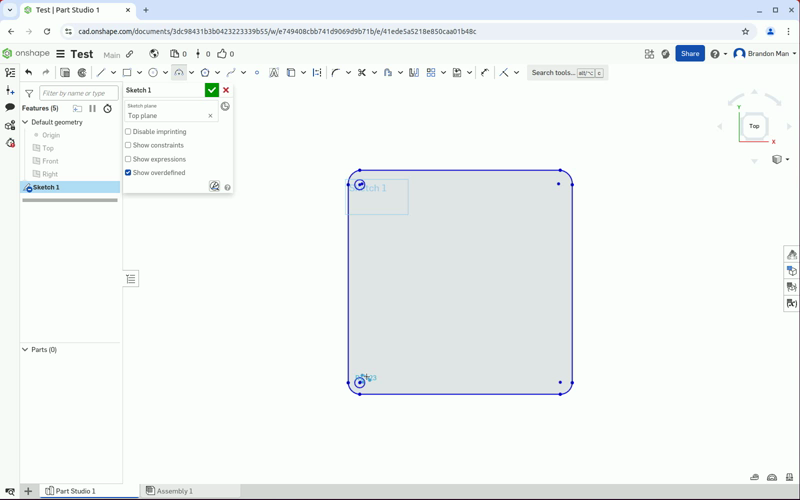
key_up(shift)
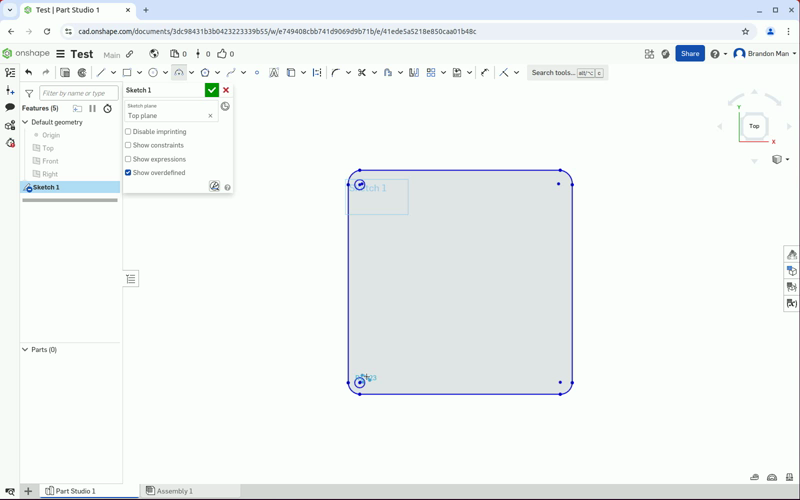
key(esc)
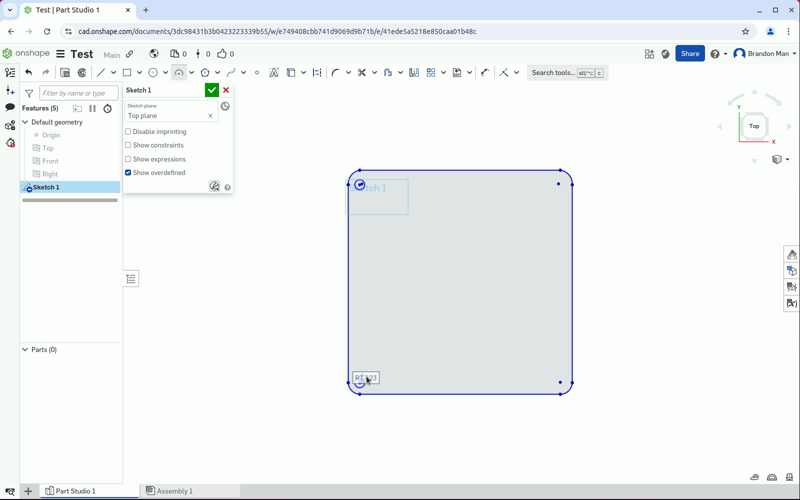
key(l)
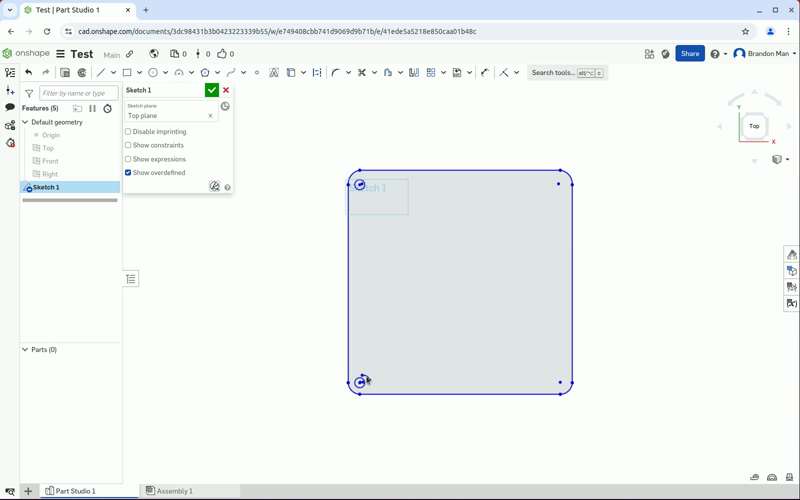
mouse_move(369, 380)
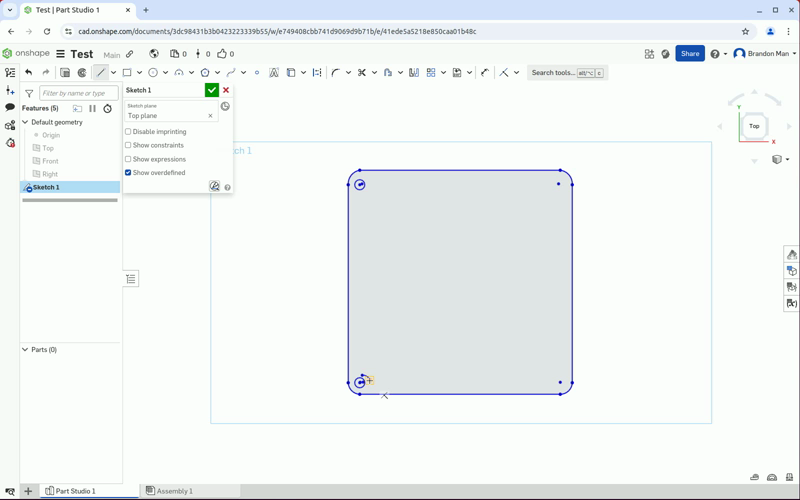
click(369, 380)
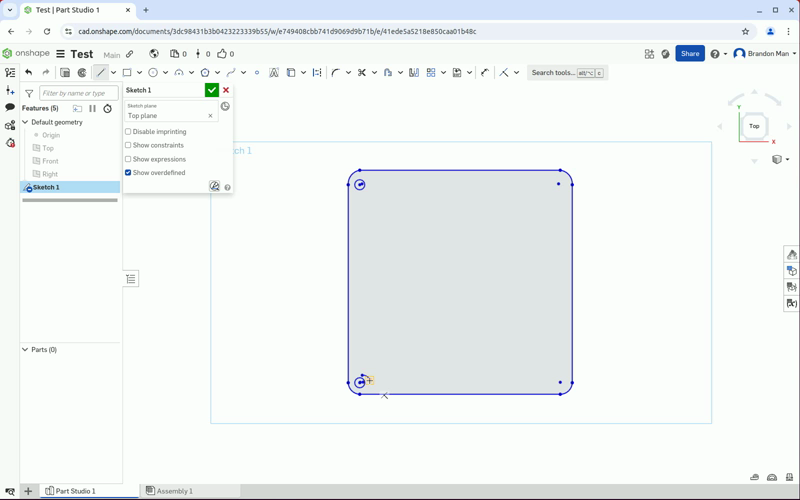
key_down(shift)
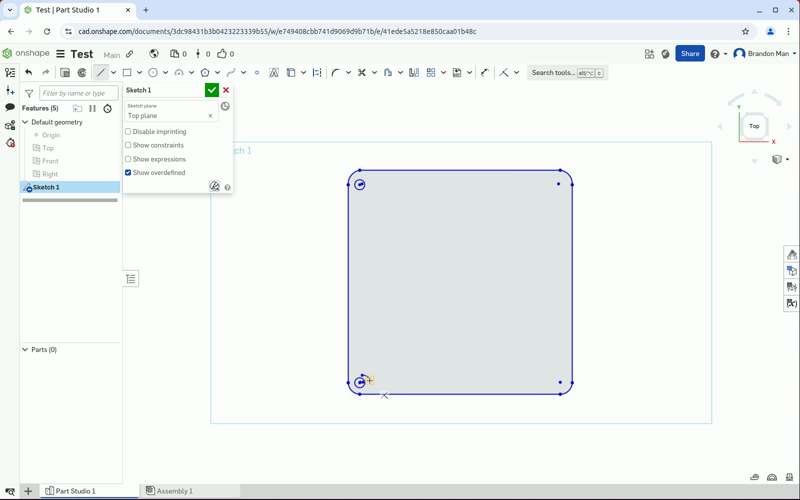
mouse_move(550, 380)
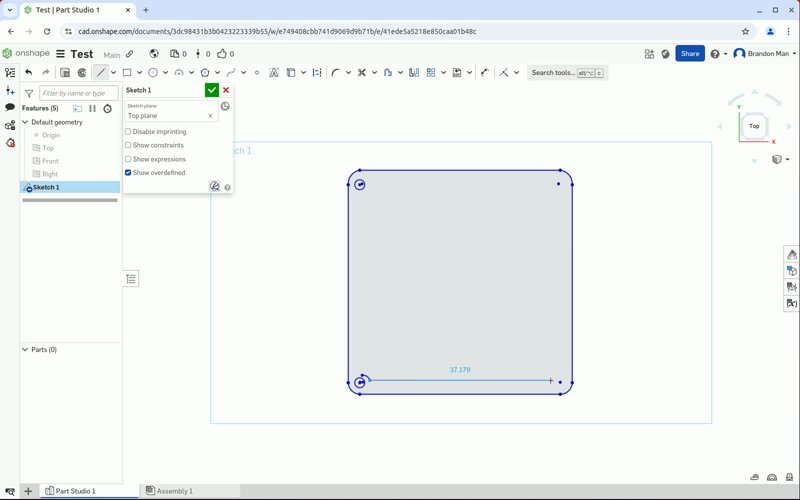
click(550, 380)
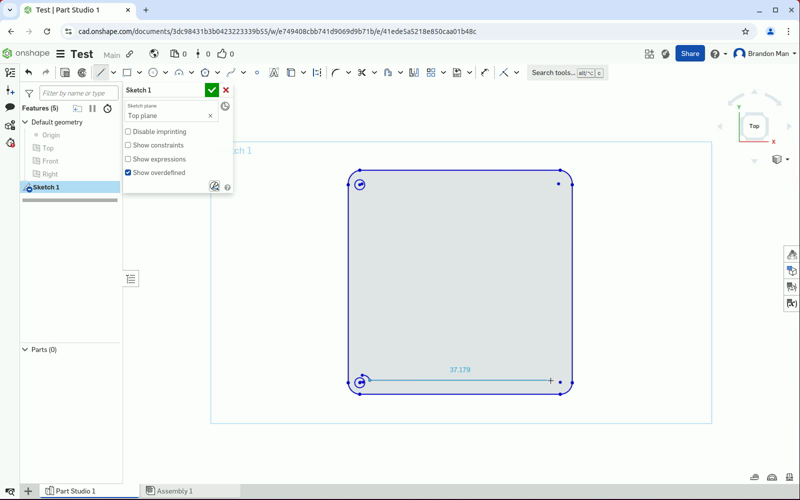
key_up(shift)
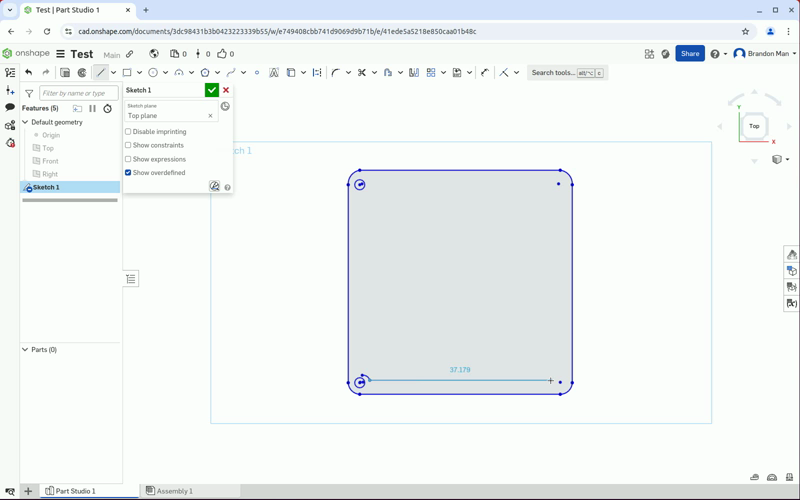
key(esc)
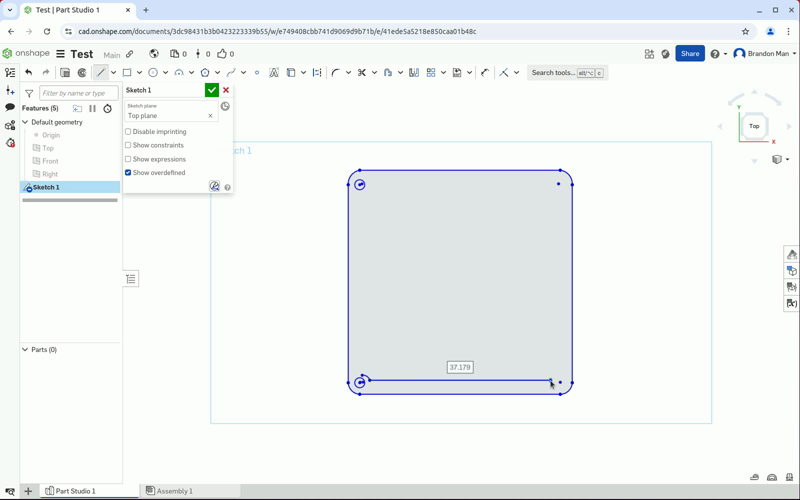
key(a)
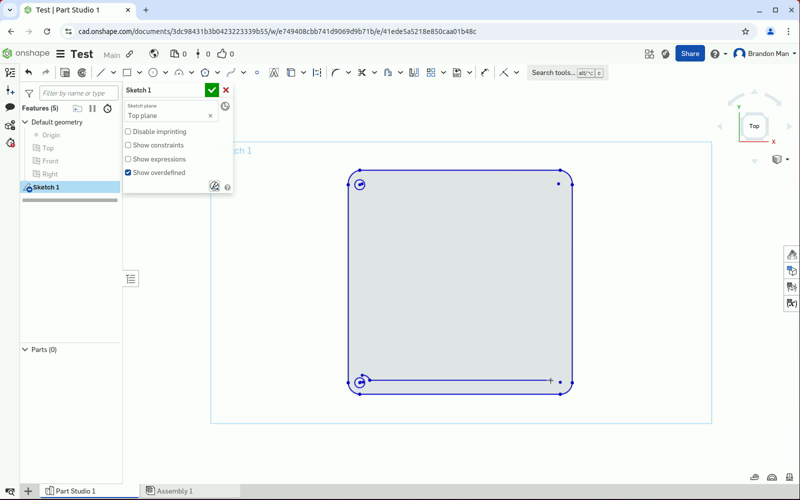
mouse_move(550, 380)
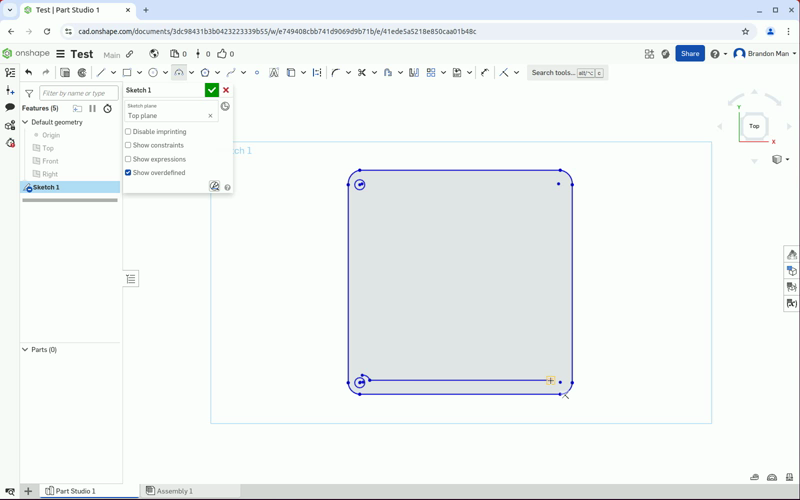
click(550, 380)
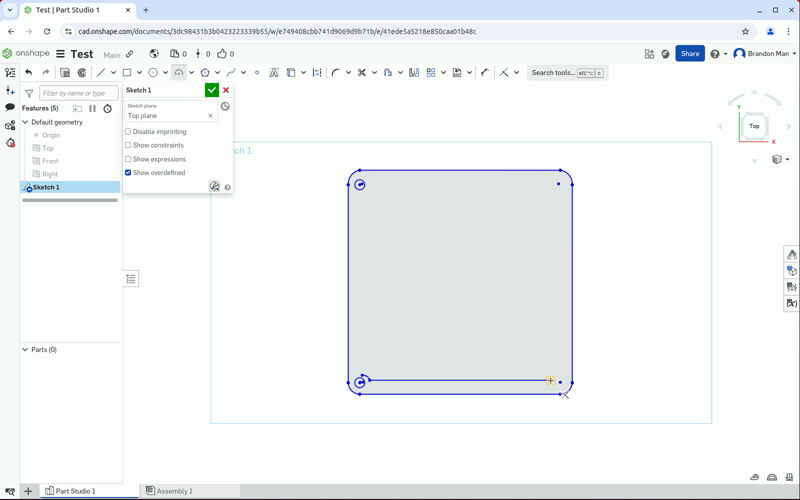
key_down(shift)
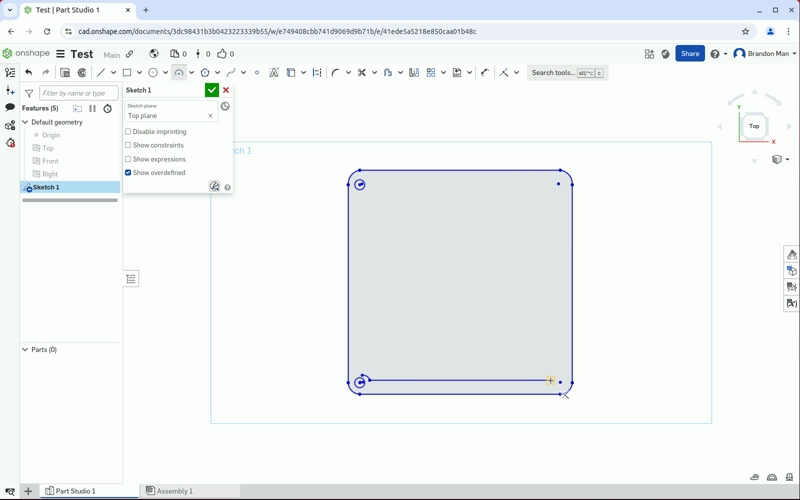
mouse_move(558, 375)
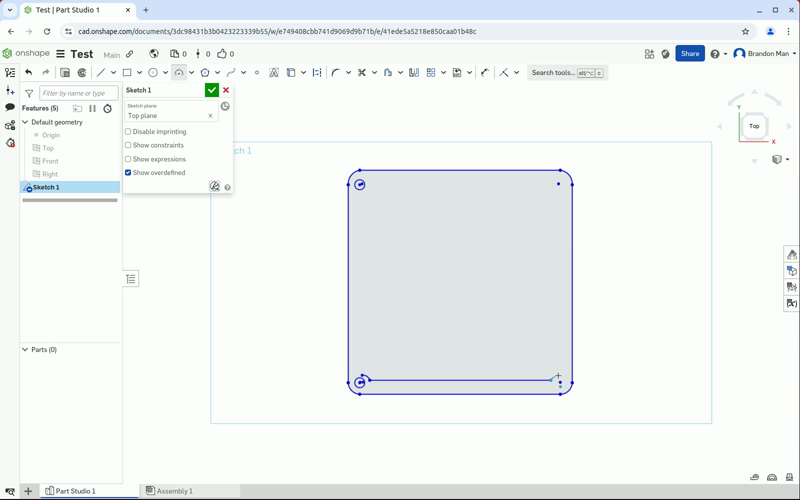
click(558, 375)
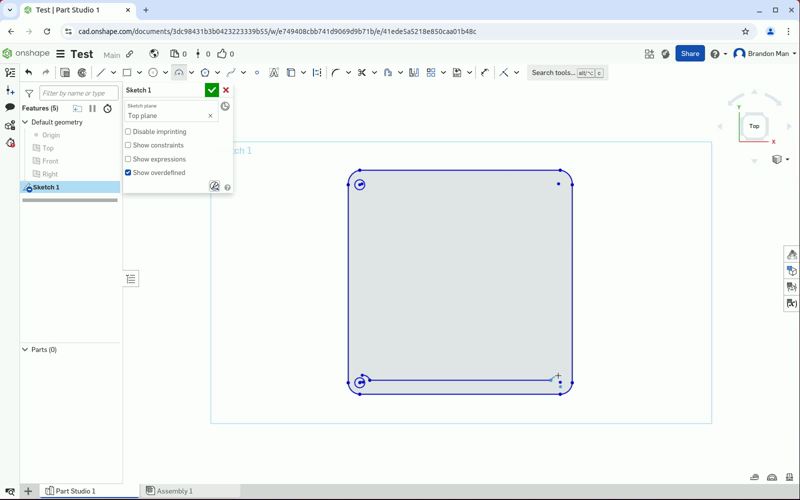
mouse_move(553, 376)
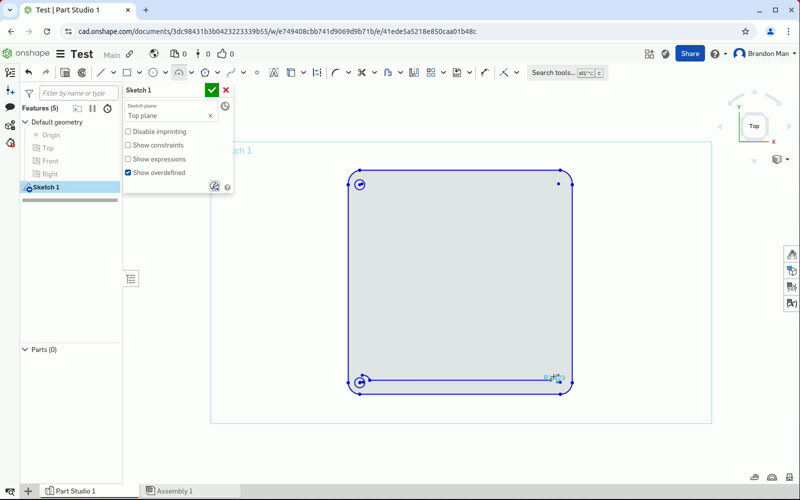
click(553, 376)
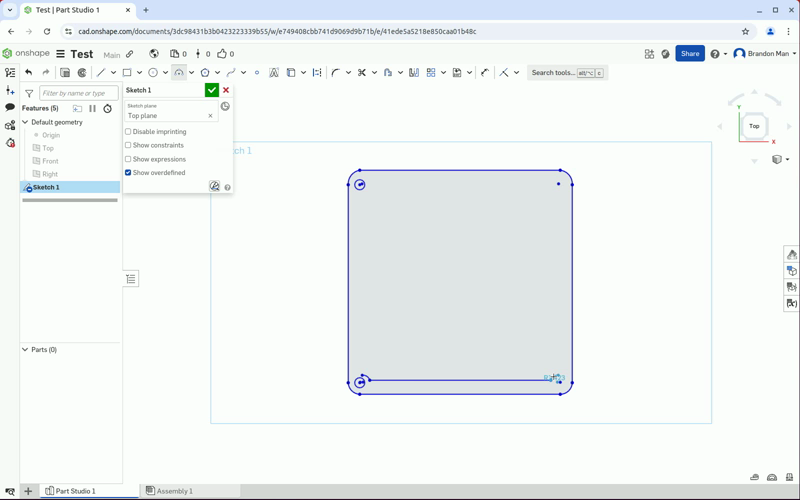
key_up(shift)
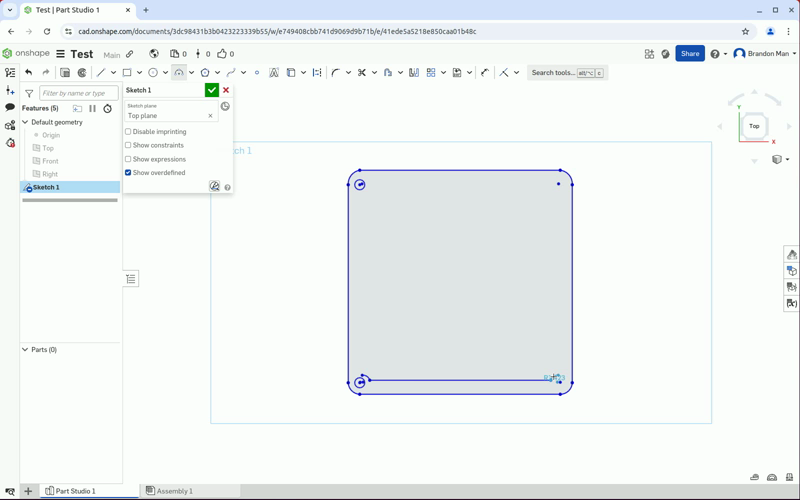
key(esc)
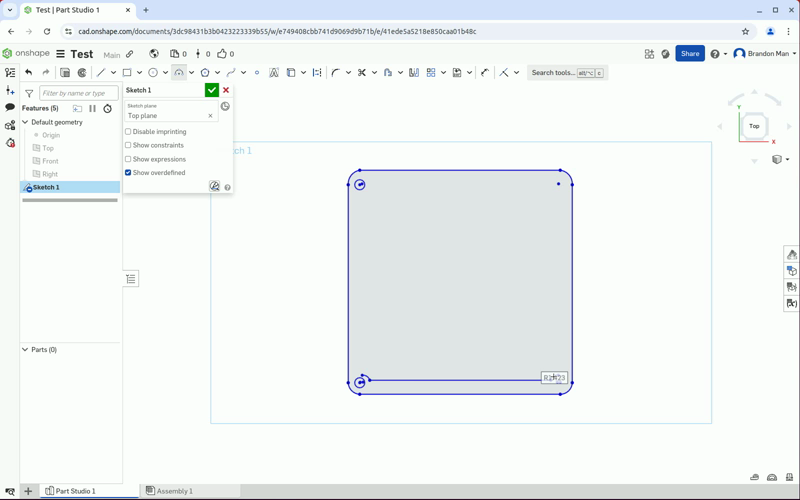
key(l)
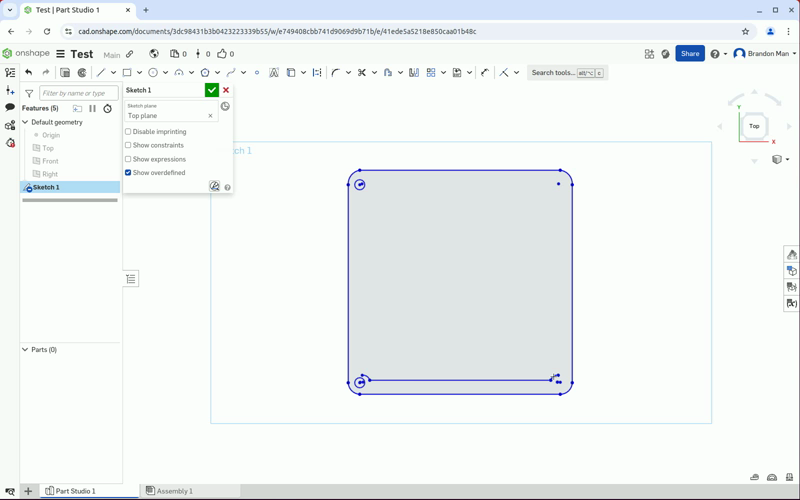
mouse_move(558, 375)
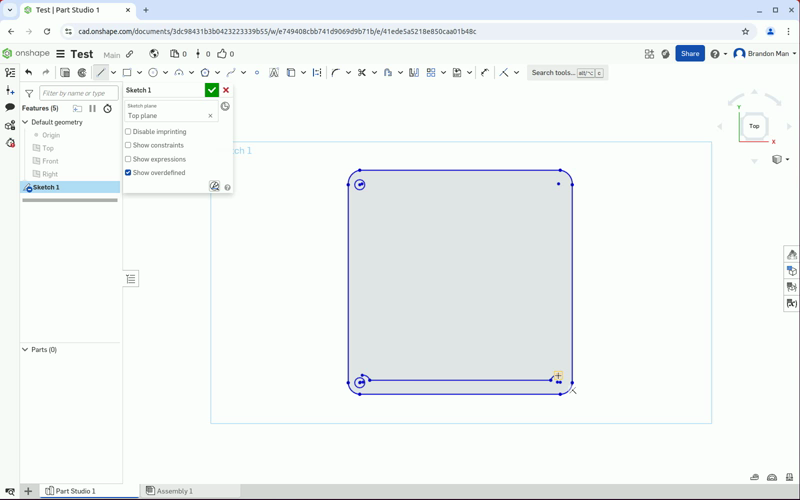
click(558, 375)
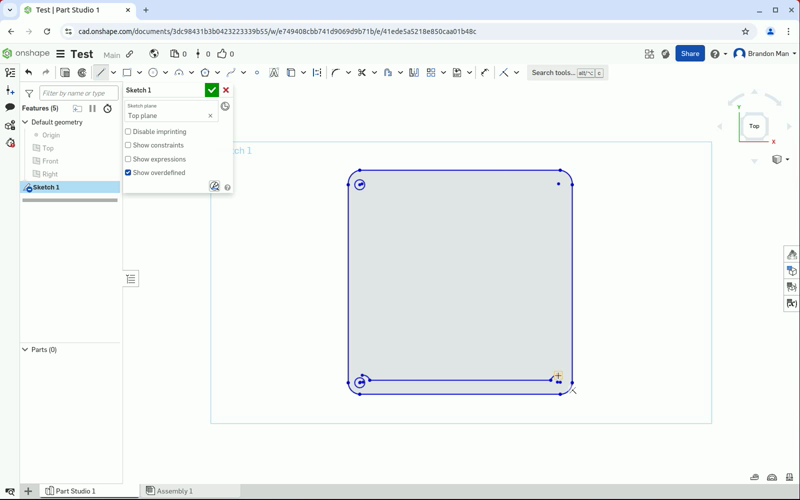
key_down(shift)
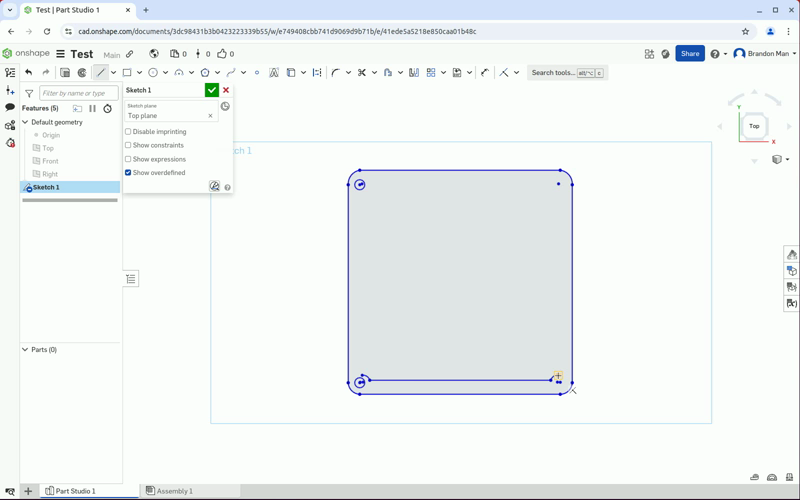
mouse_move(558, 191)
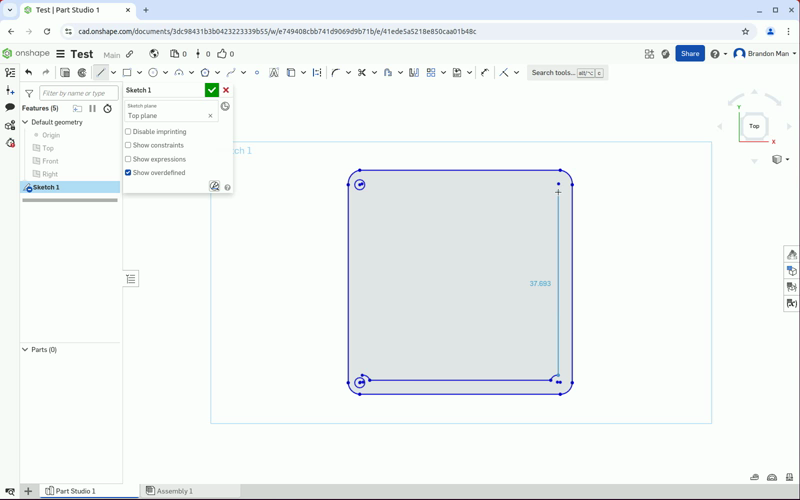
click(558, 191)
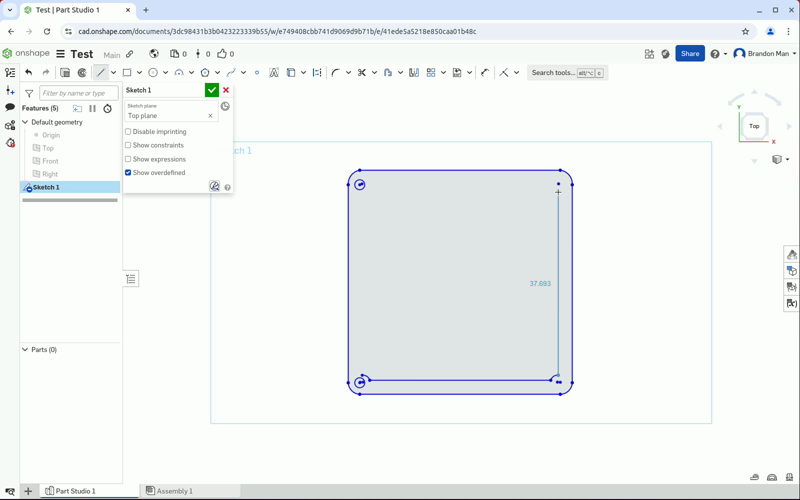
key_up(shift)
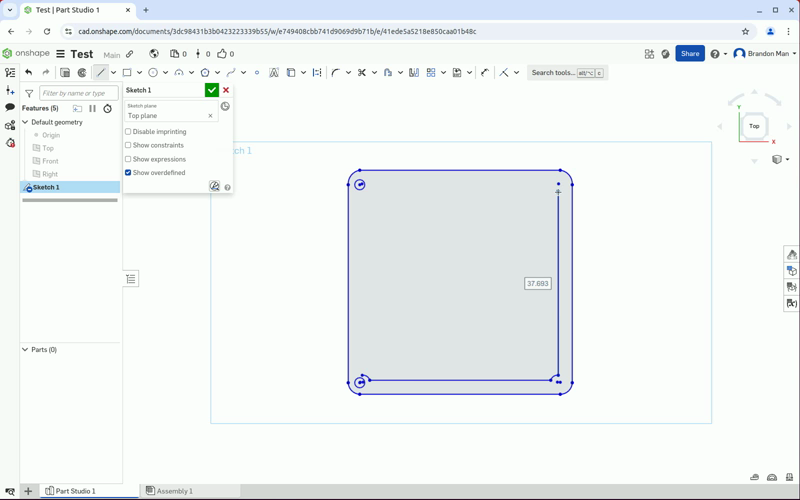
key(esc)
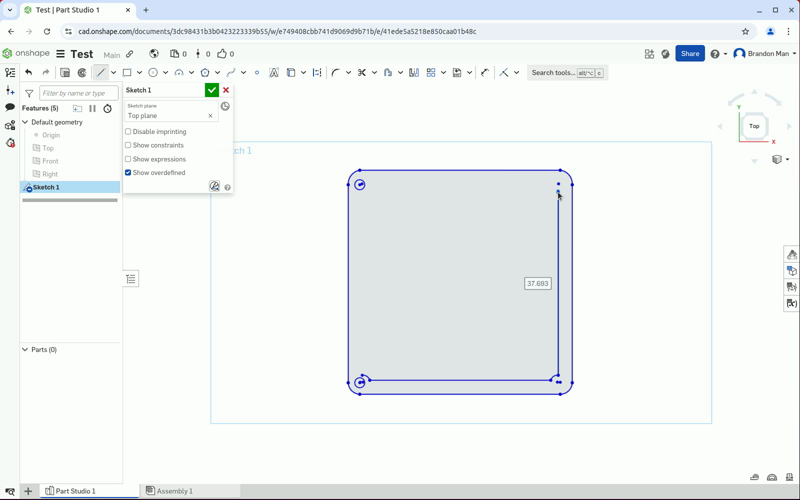
key(a)
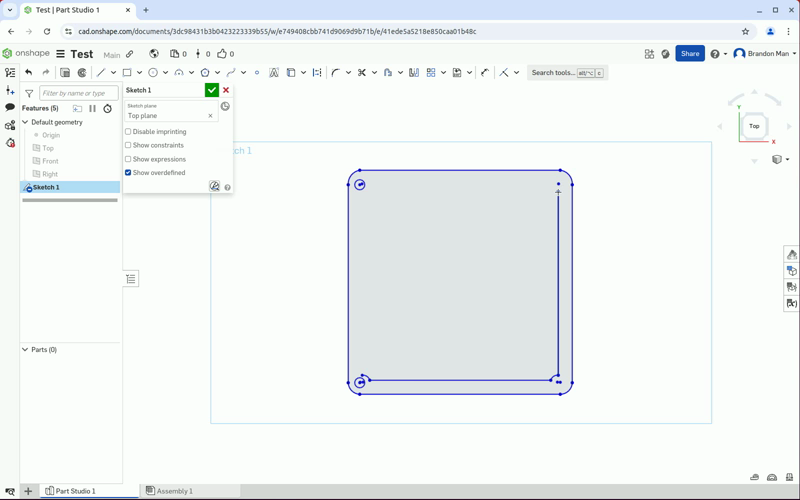
mouse_move(558, 191)
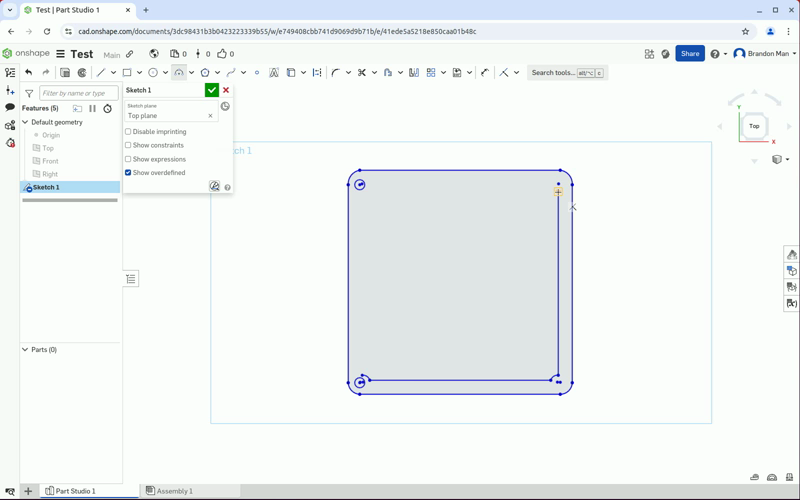
click(558, 191)
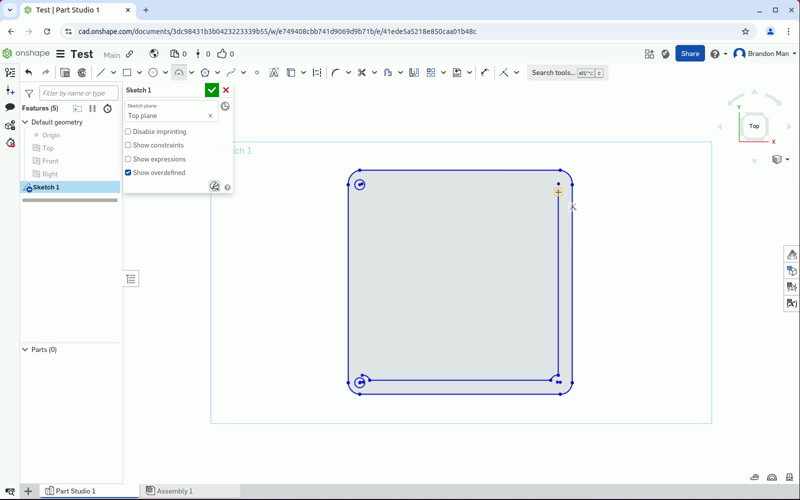
key_down(shift)
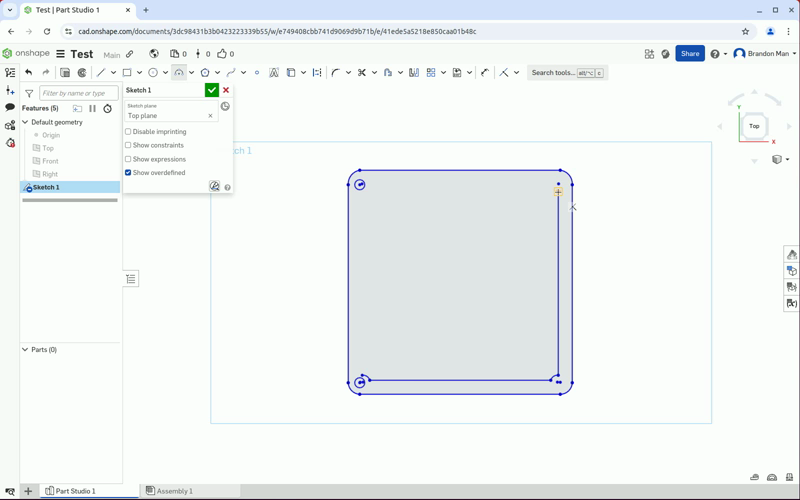
mouse_move(550, 186)
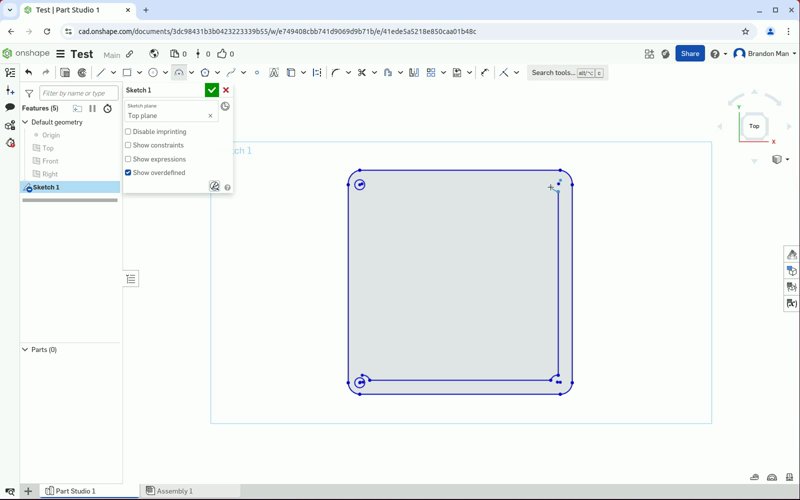
click(550, 186)
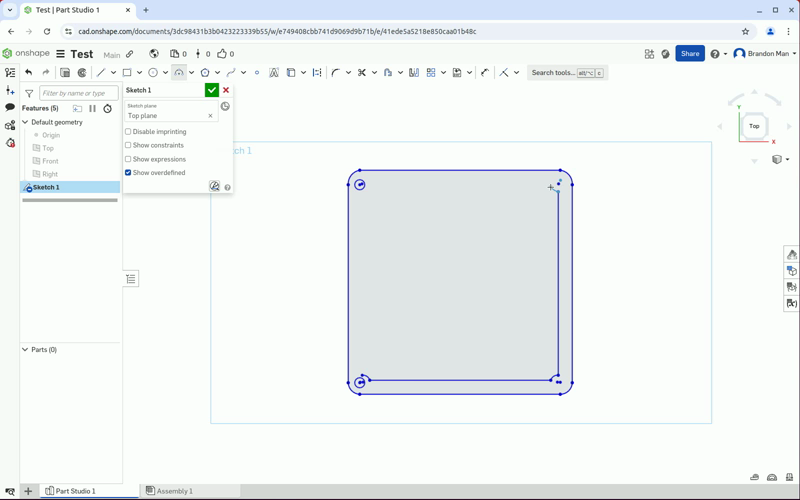
mouse_move(553, 190)
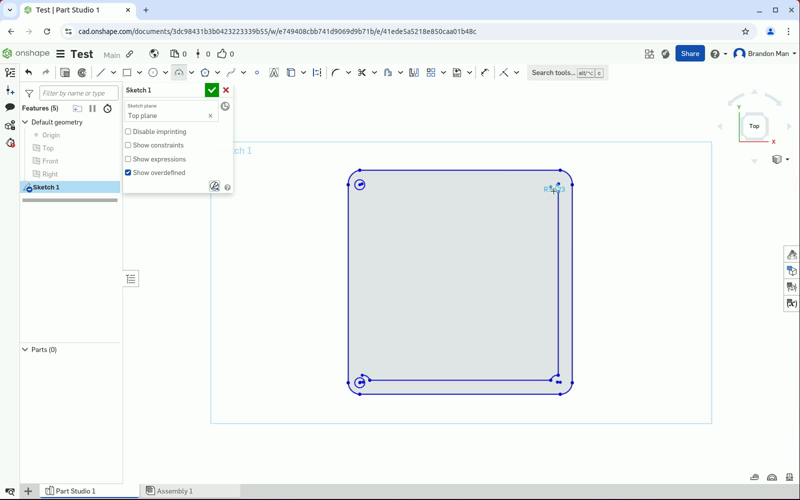
click(553, 190)
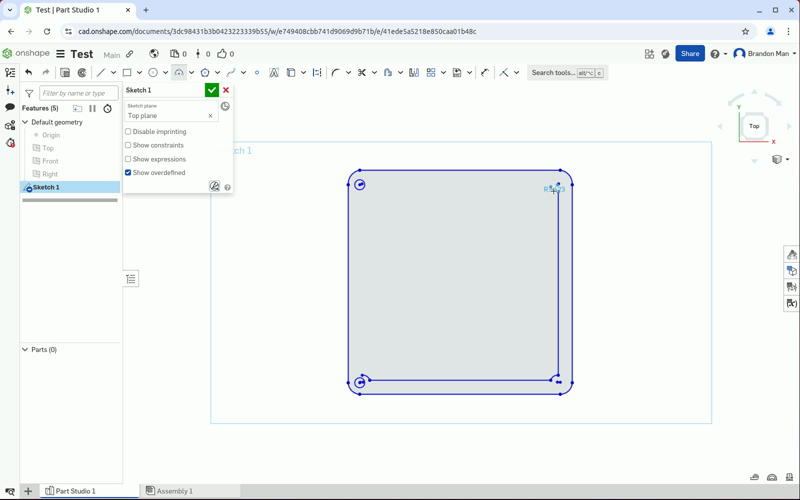
key_up(shift)
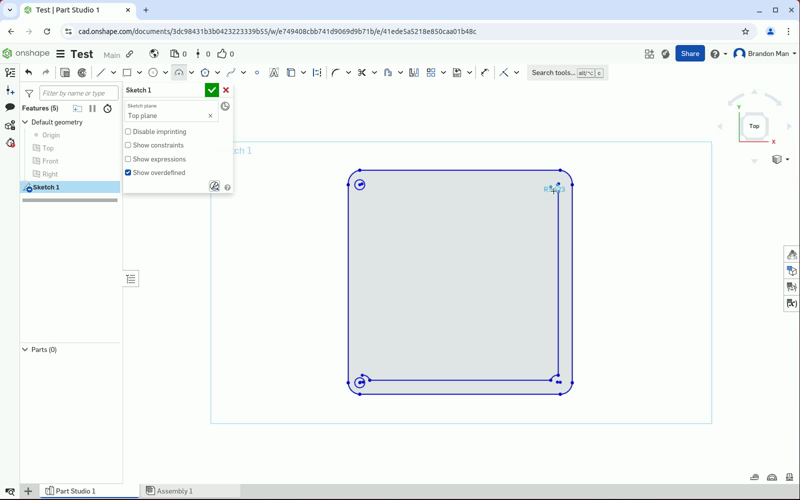
key(esc)
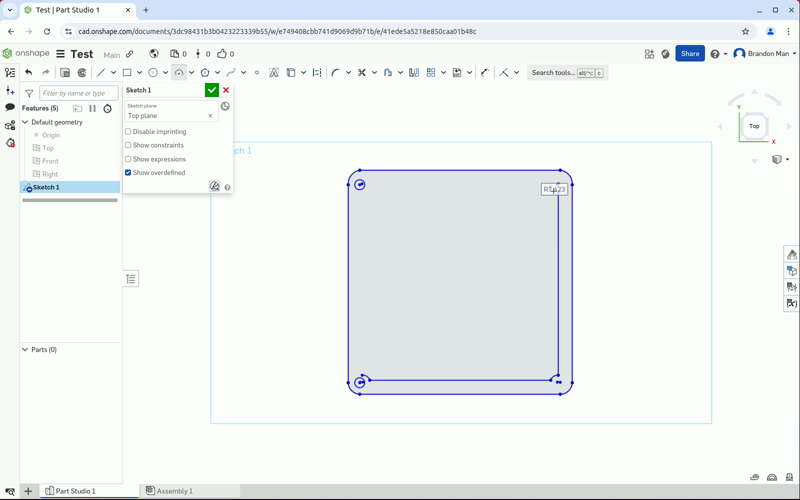
key(l)
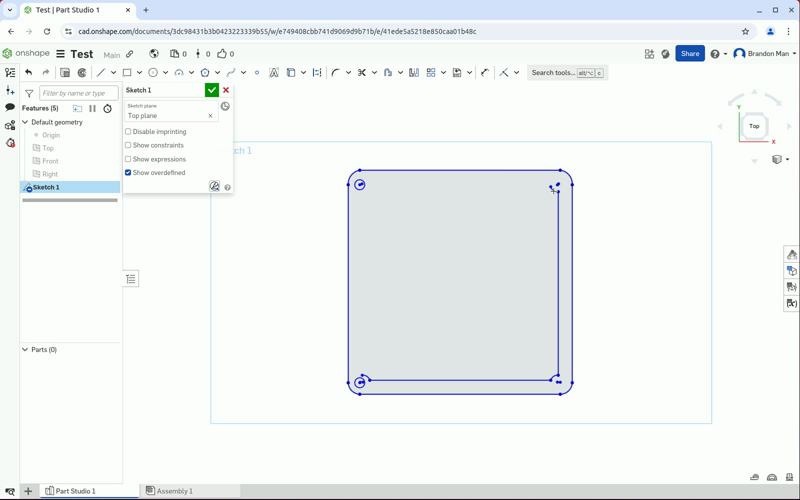
mouse_move(550, 186)
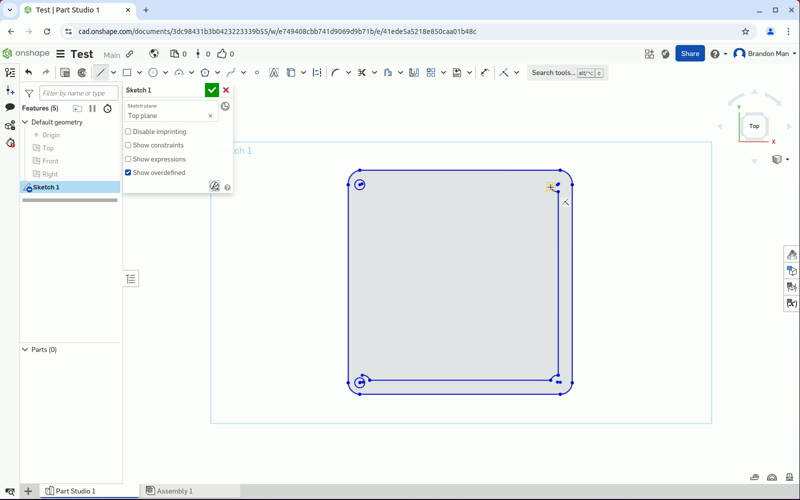
click(550, 186)
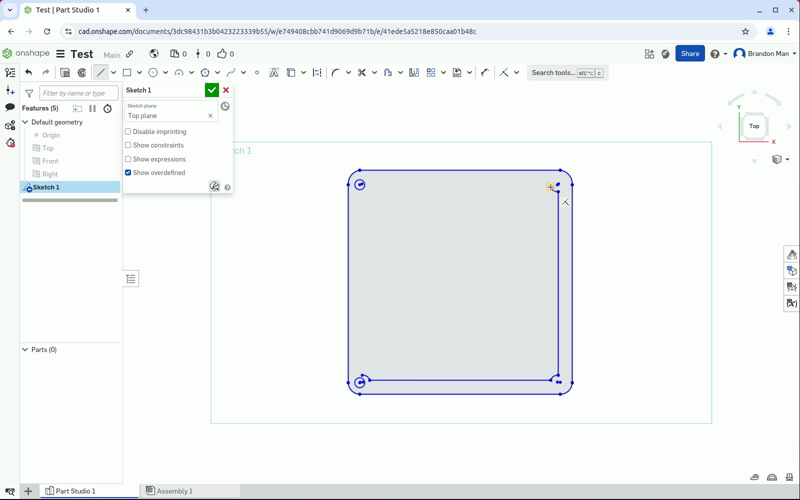
key_down(shift)
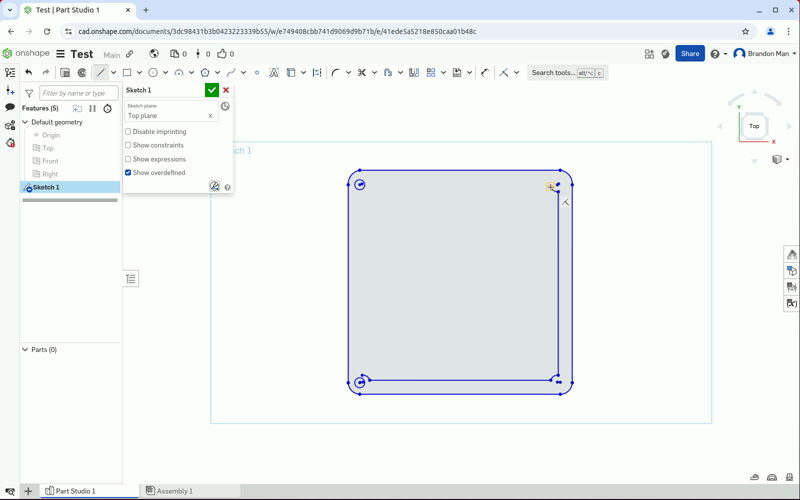
mouse_move(369, 186)
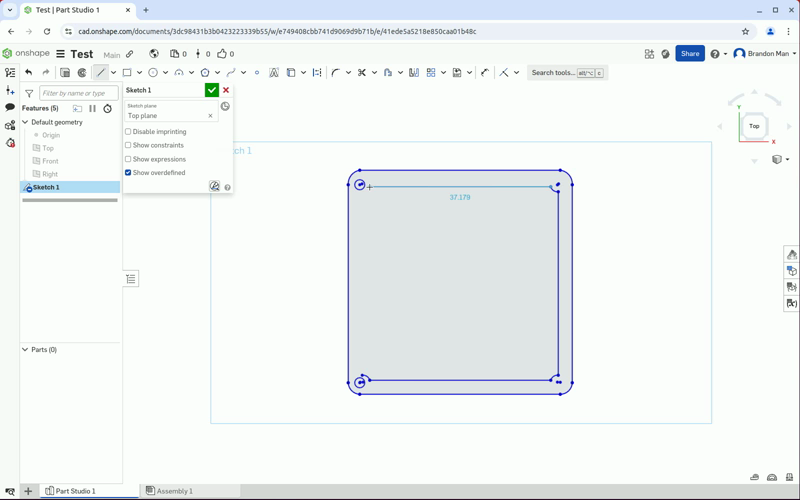
click(369, 186)
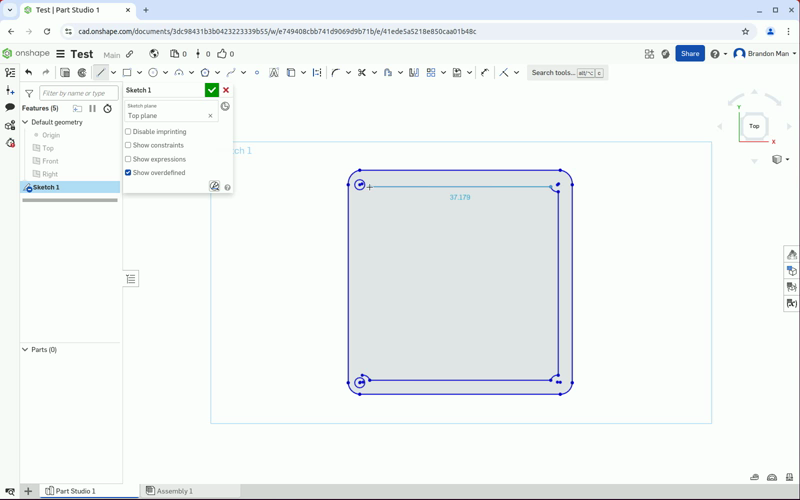
key_up(shift)
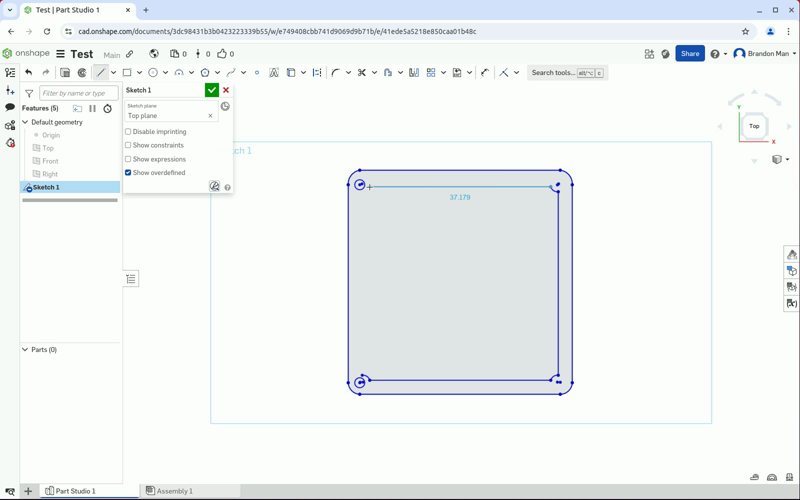
key(esc)
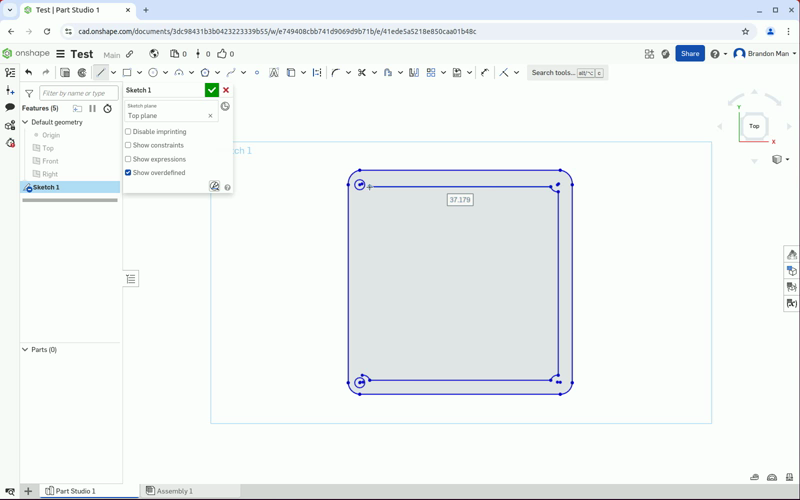
key(a)
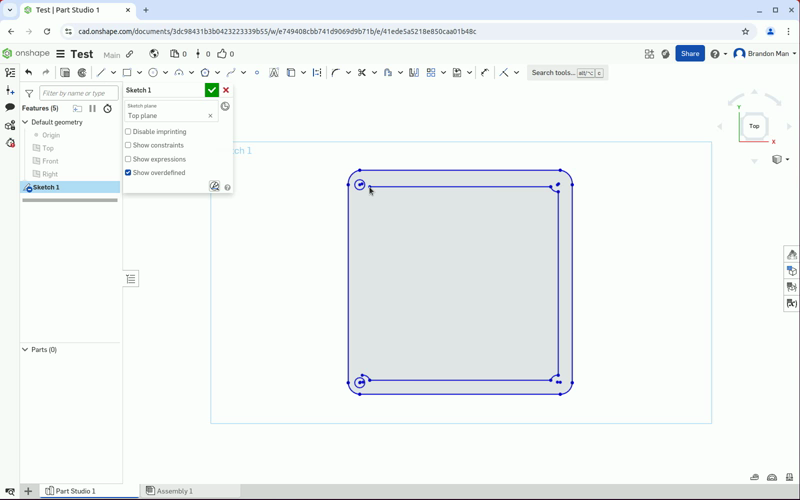
mouse_move(369, 186)
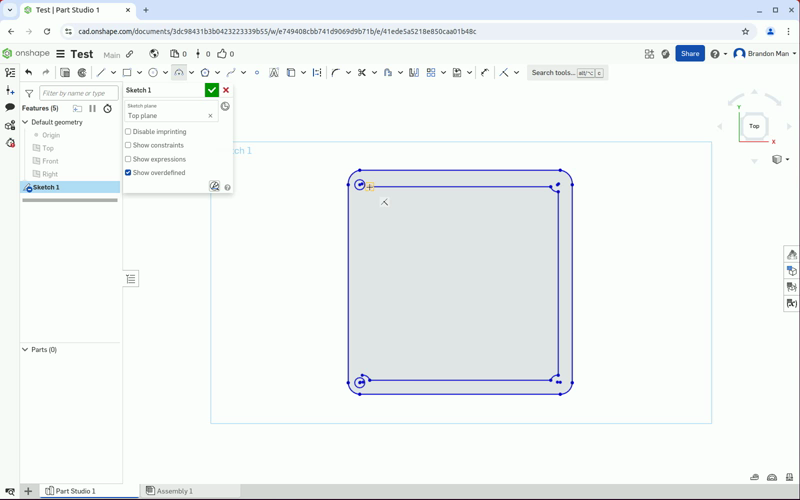
click(369, 186)
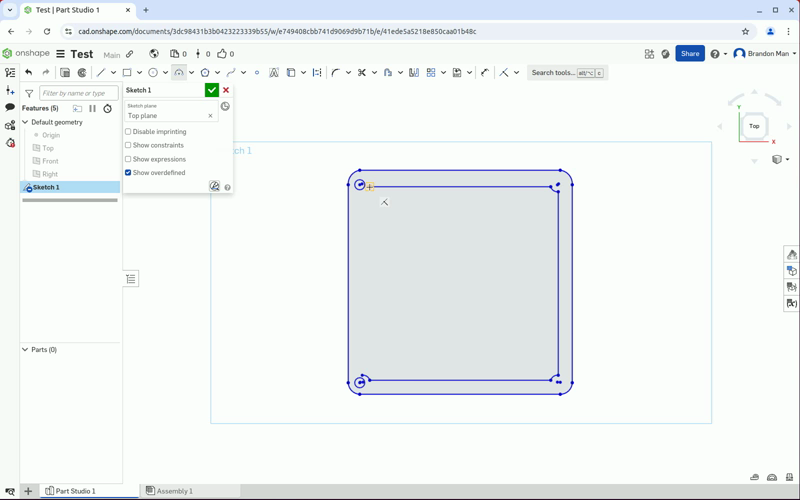
key_down(shift)
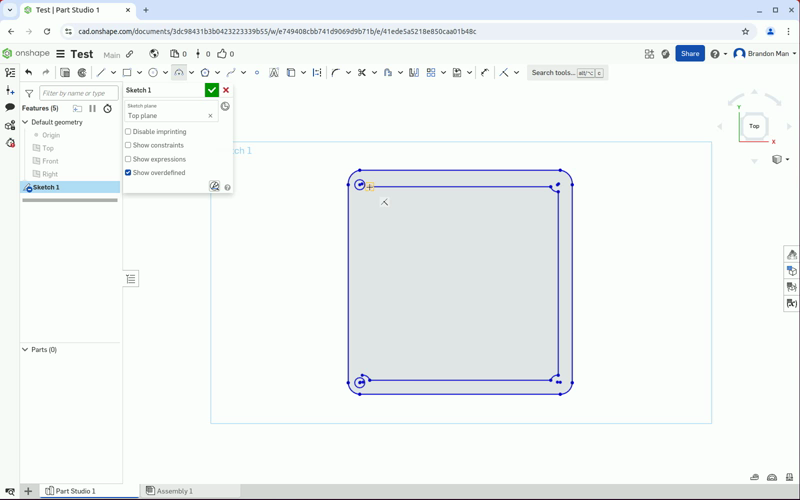
mouse_move(362, 191)
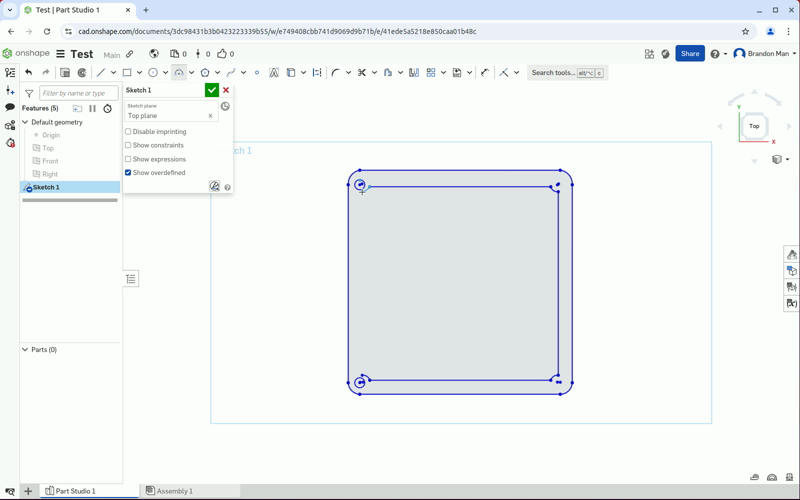
click(362, 191)
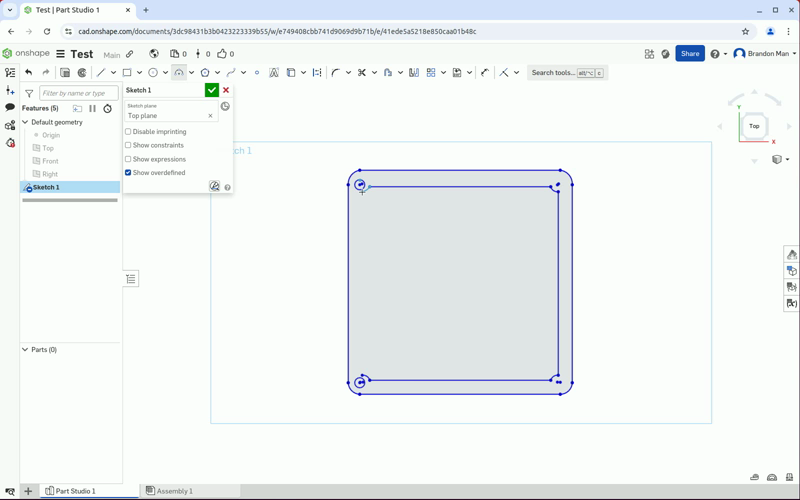
mouse_move(366, 190)
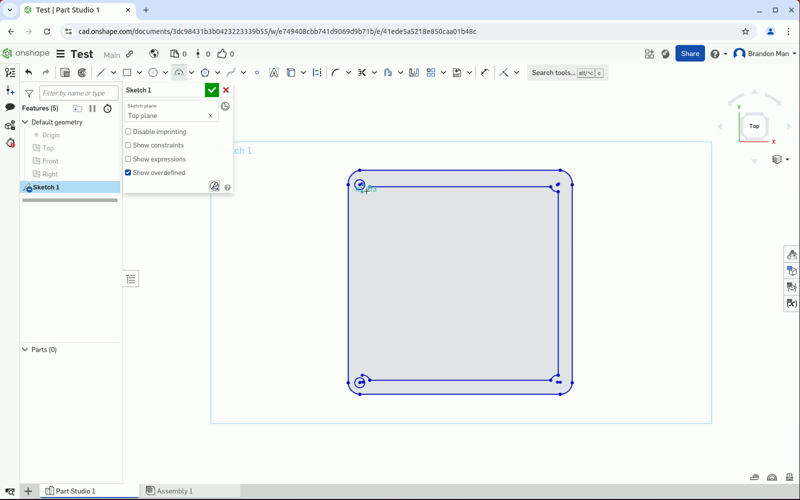
click(366, 190)
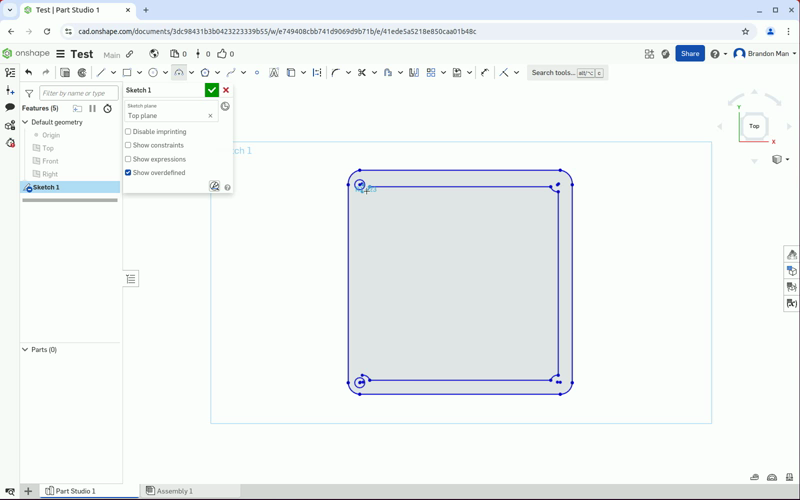
key_up(shift)
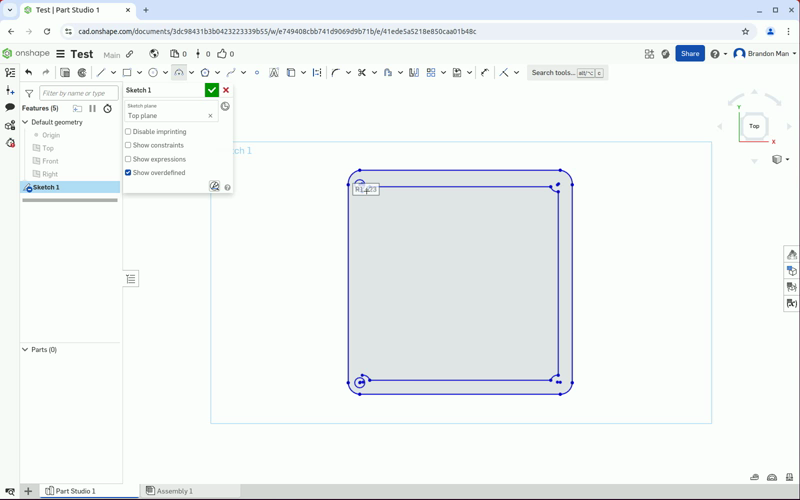
key(esc)
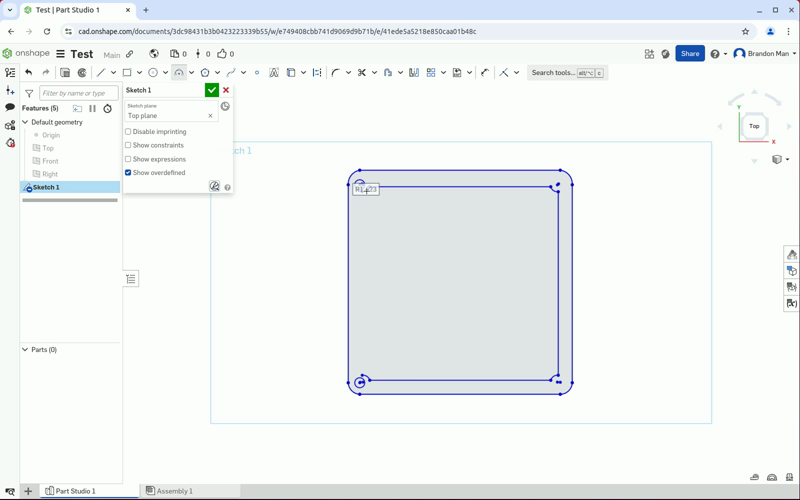
key(l)
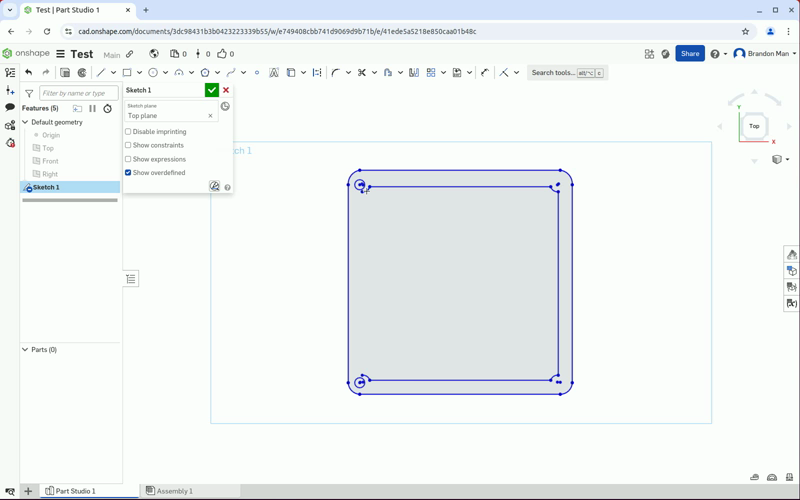
mouse_move(362, 191)
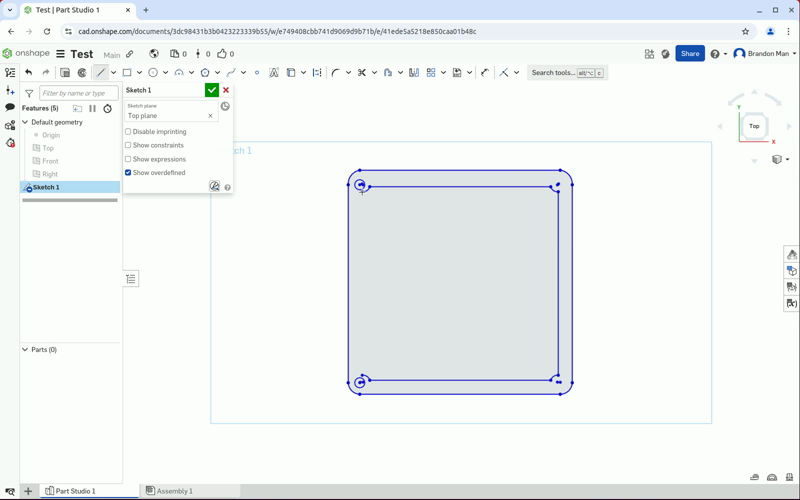
click(362, 191)
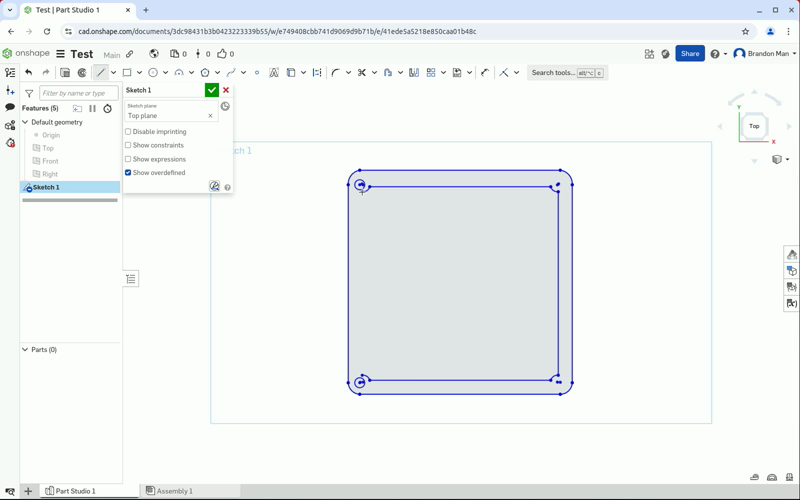
key_down(shift)
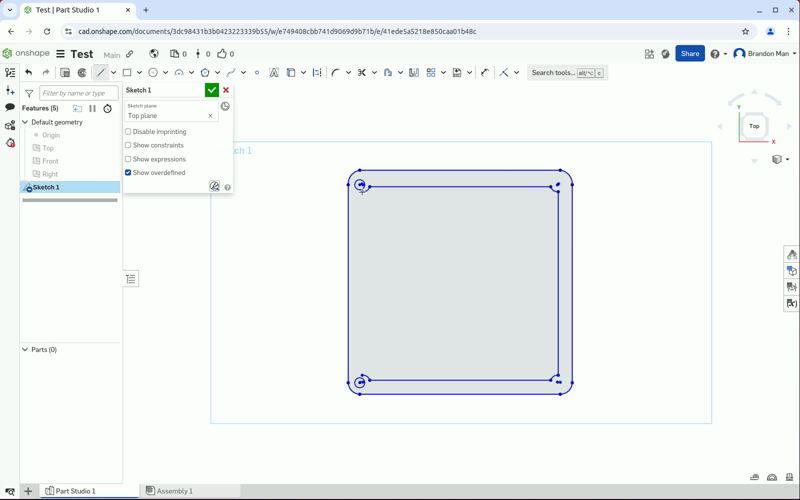
mouse_move(362, 375)
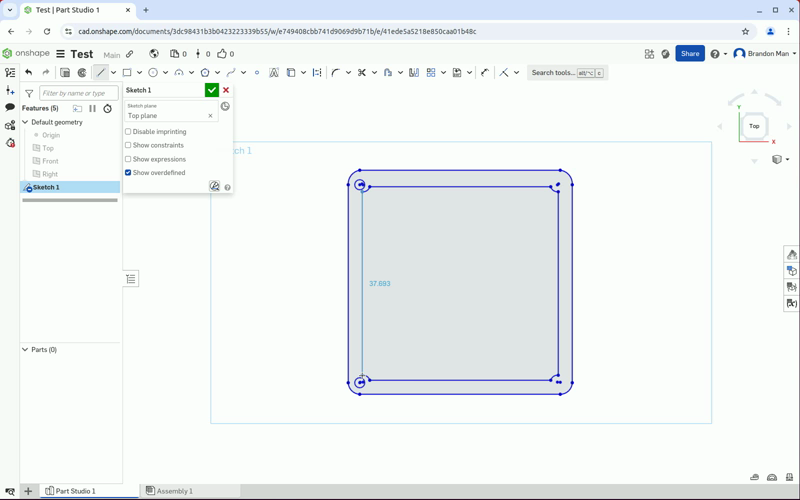
key_up(shift)
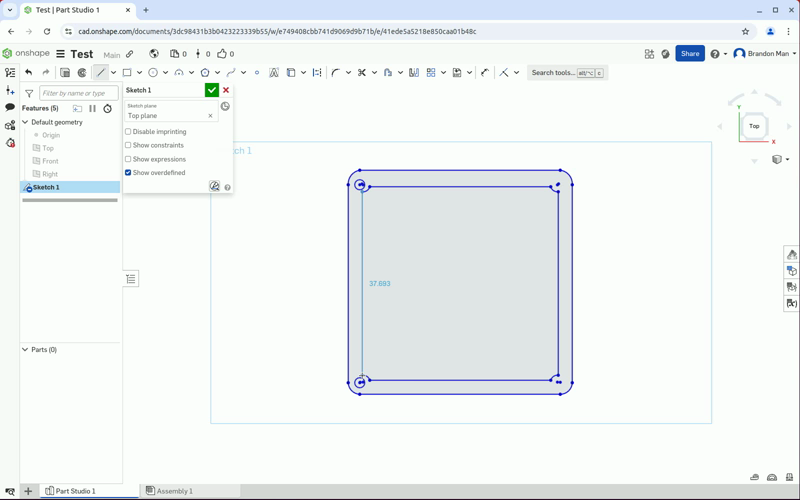
click(362, 375)
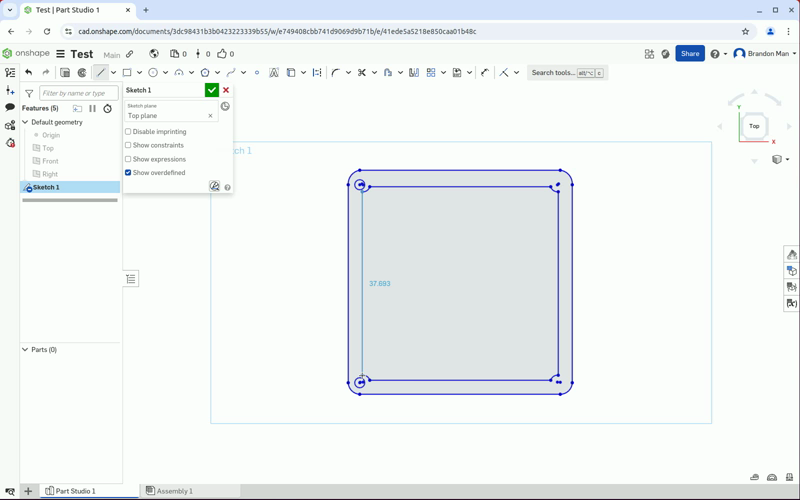
key(esc)
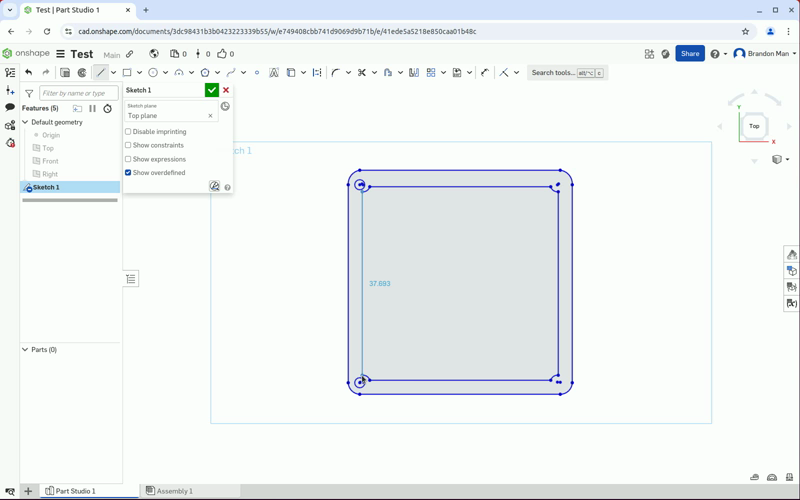
key(c)
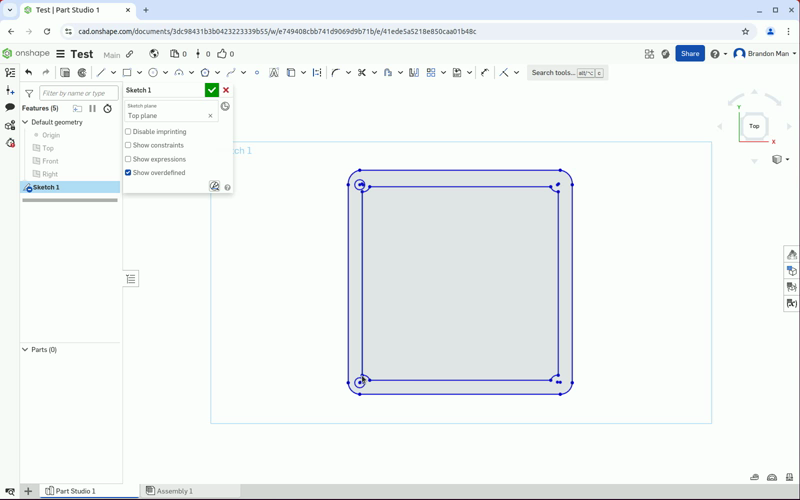
key_down(shift)
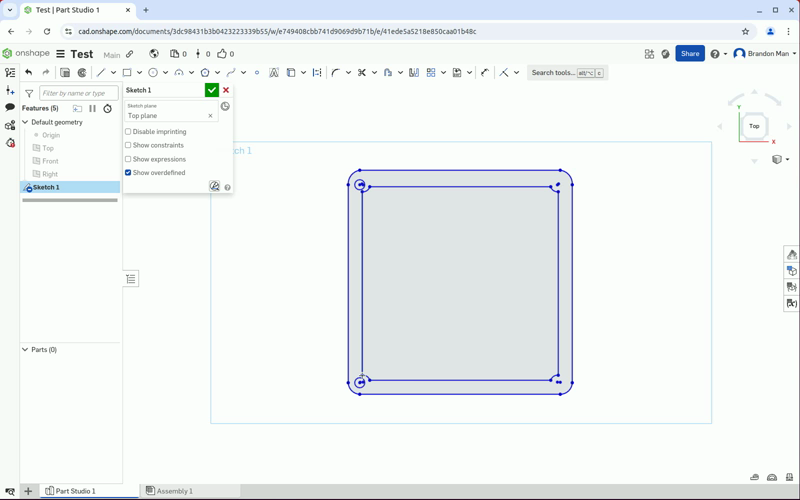
mouse_move(560, 382)
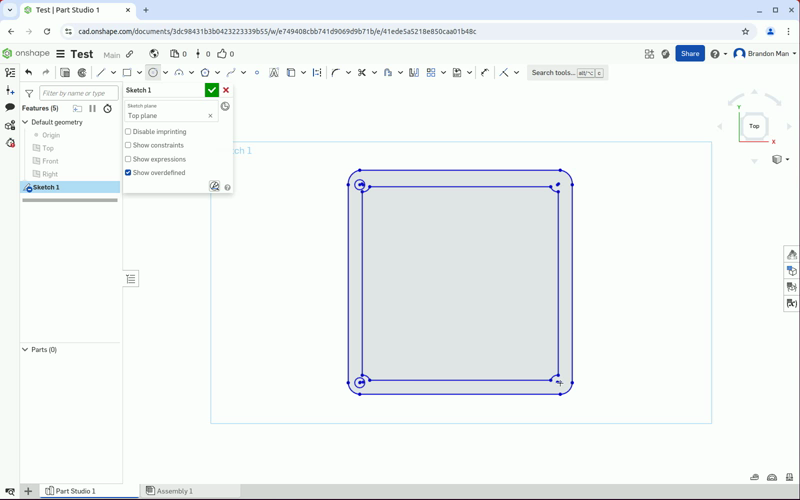
scroll(6)
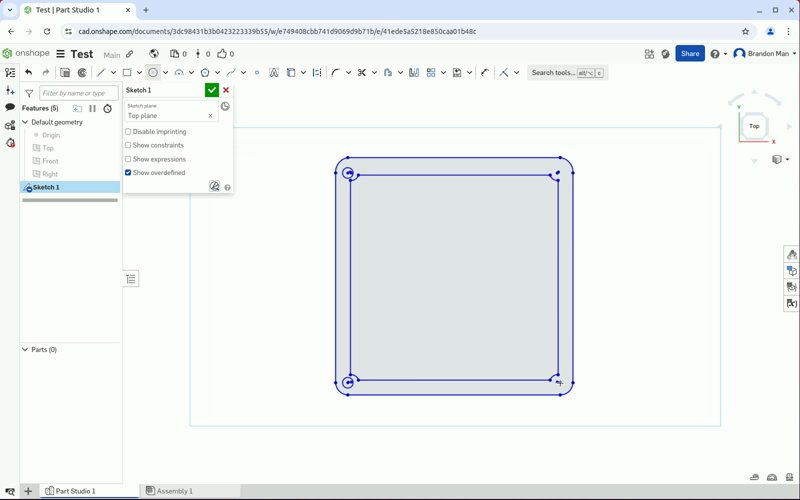
scroll(6)
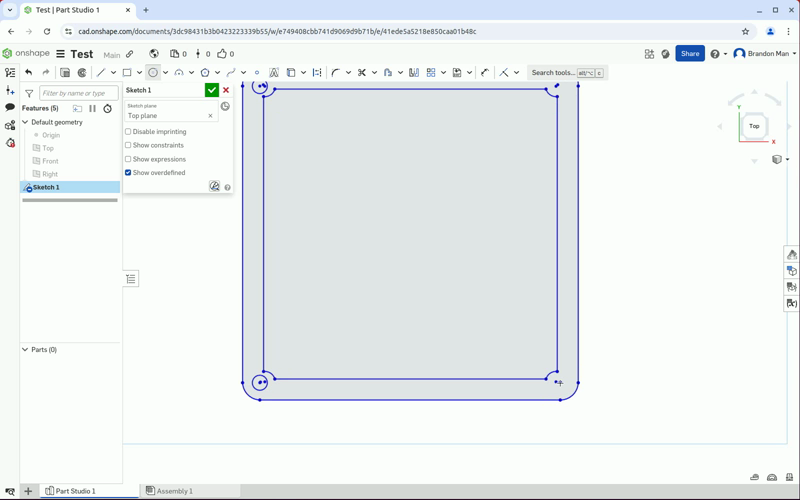
scroll(6)
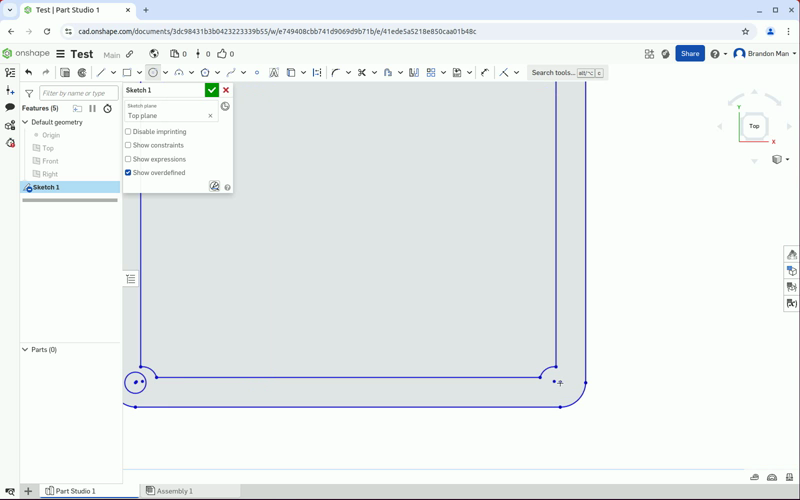
scroll(6)
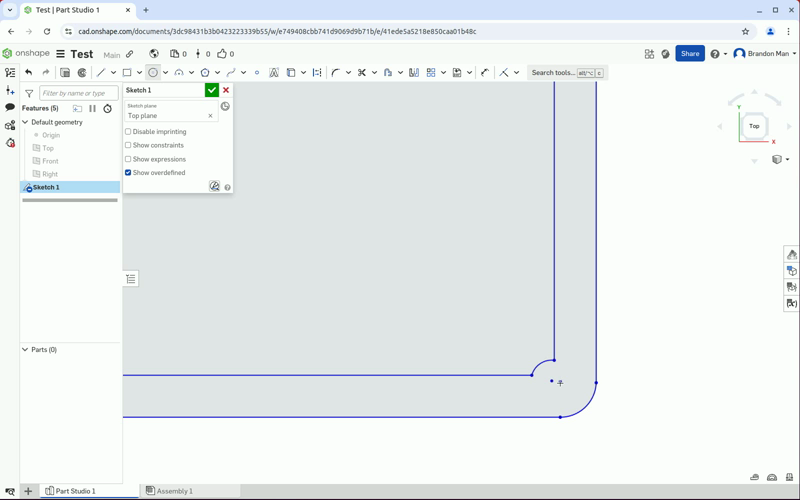
scroll(6)
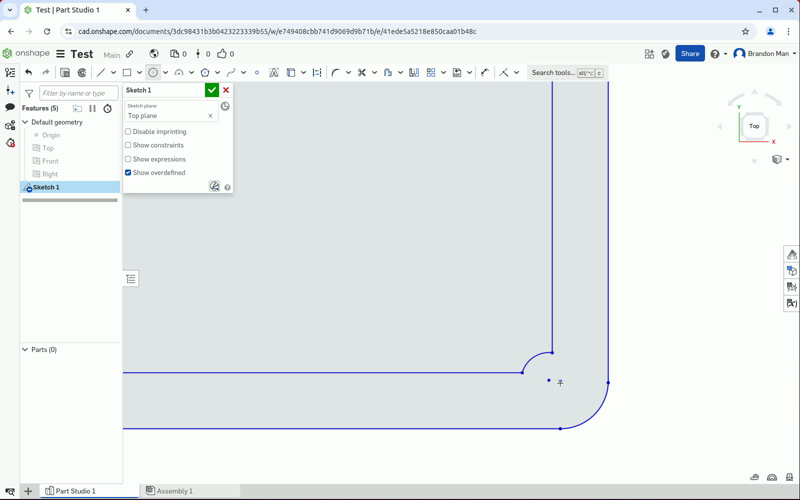
scroll(6)
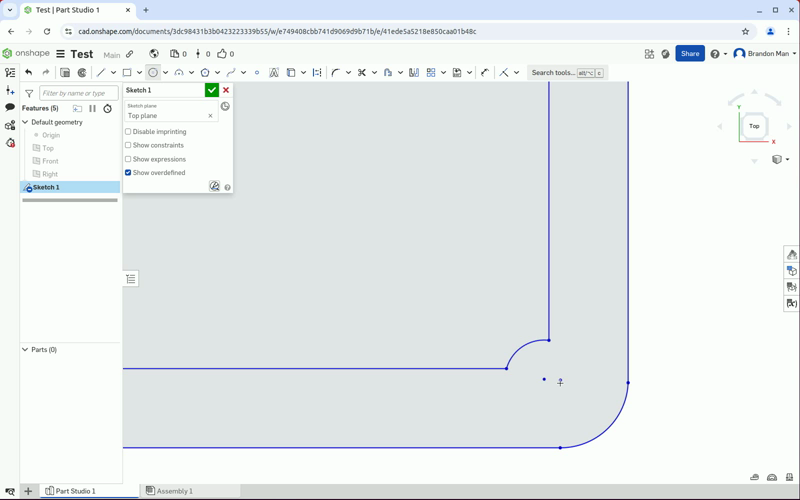
scroll(6)
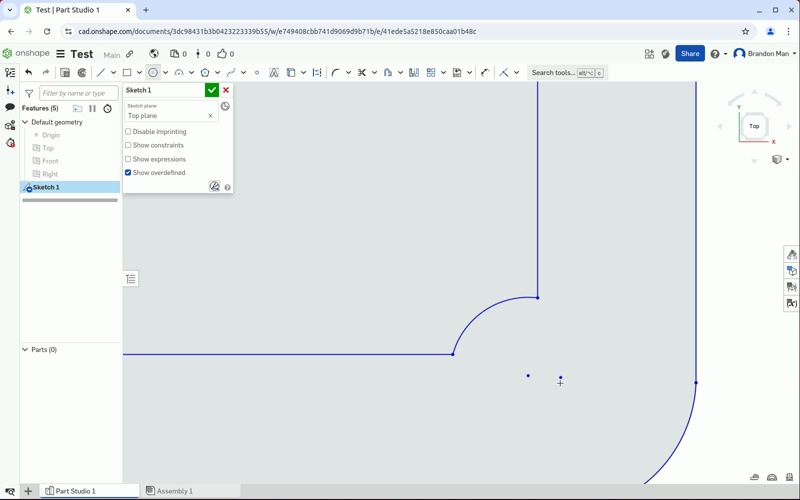
click(560, 382)
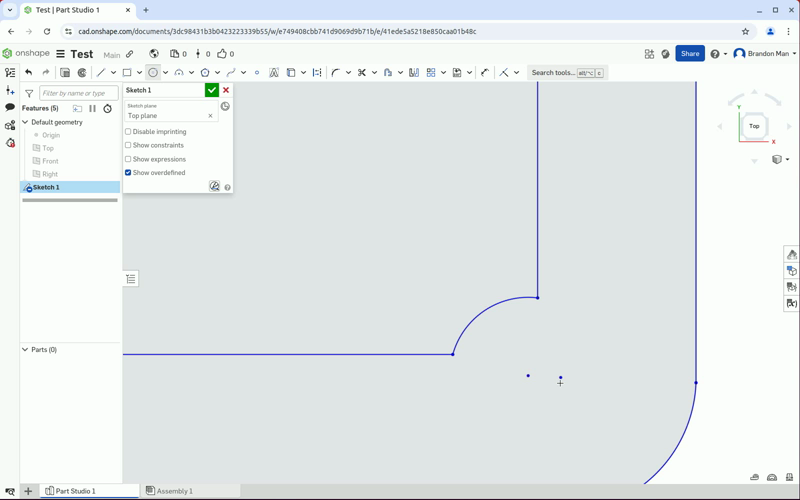
scroll(-6)
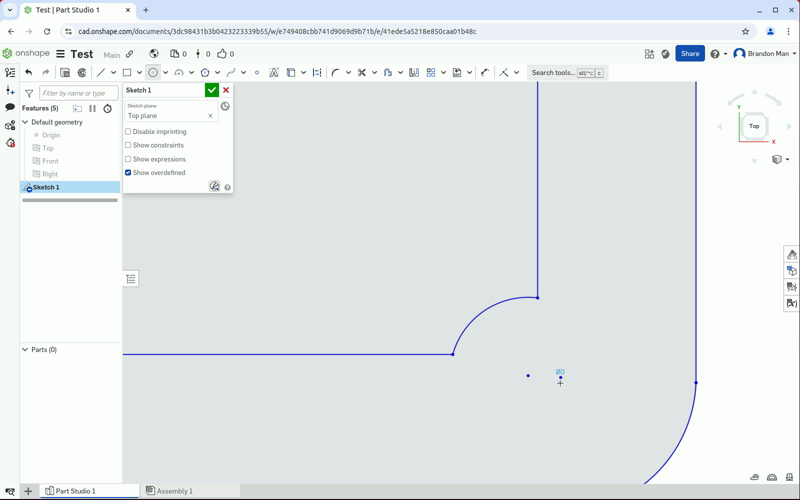
scroll(-6)
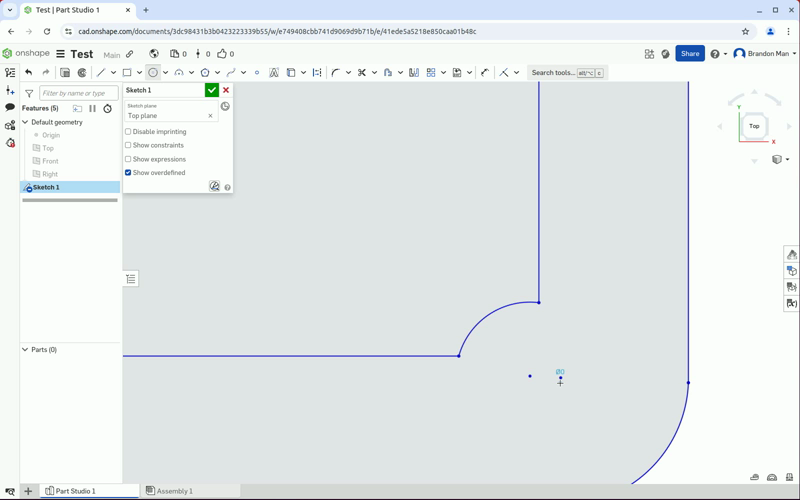
scroll(-6)
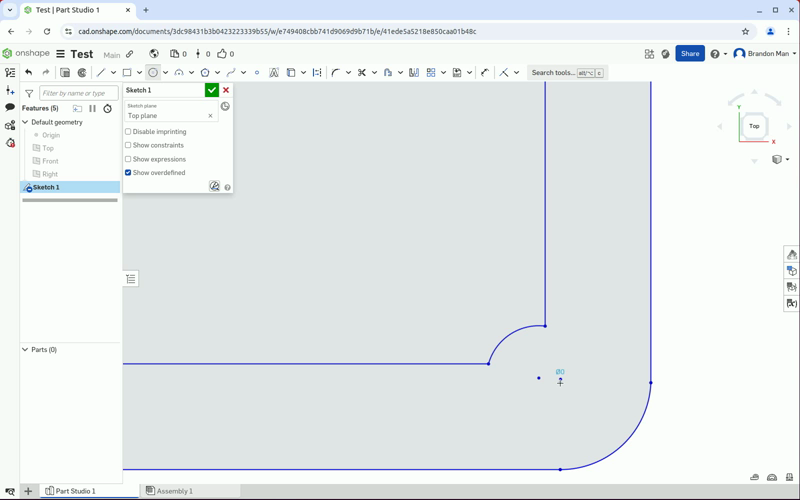
scroll(-6)
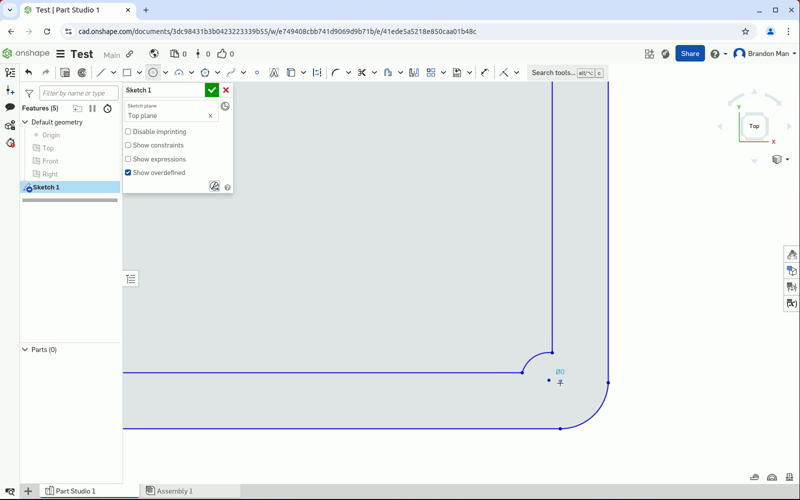
scroll(-6)
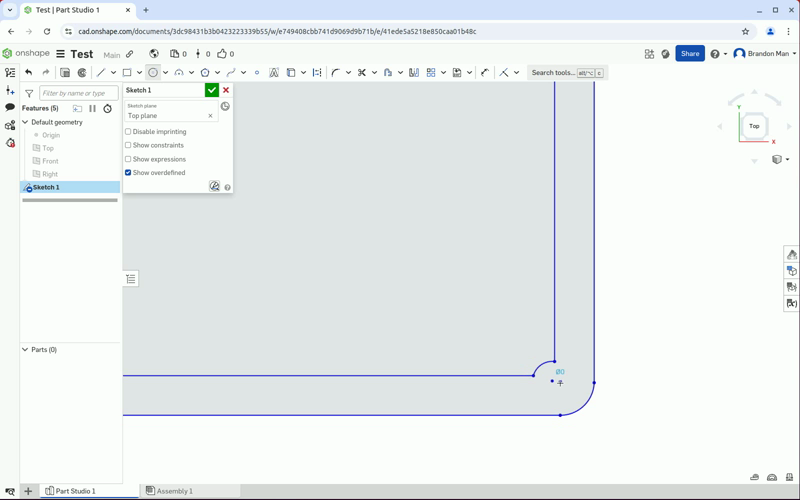
scroll(-6)
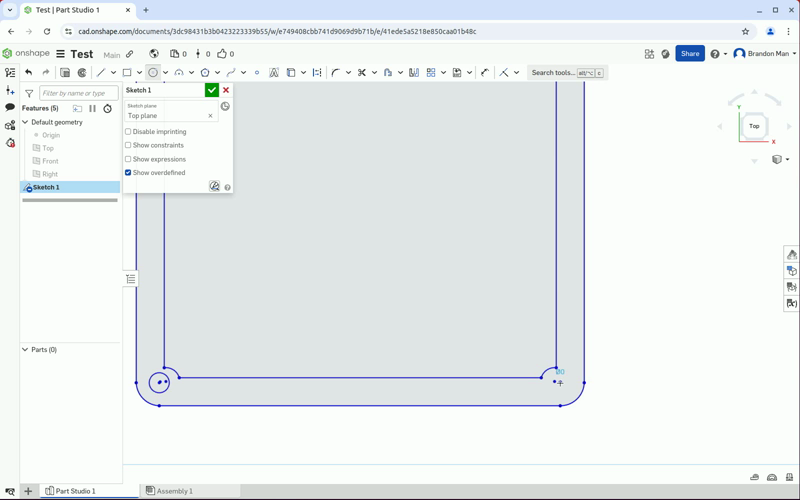
scroll(-6)
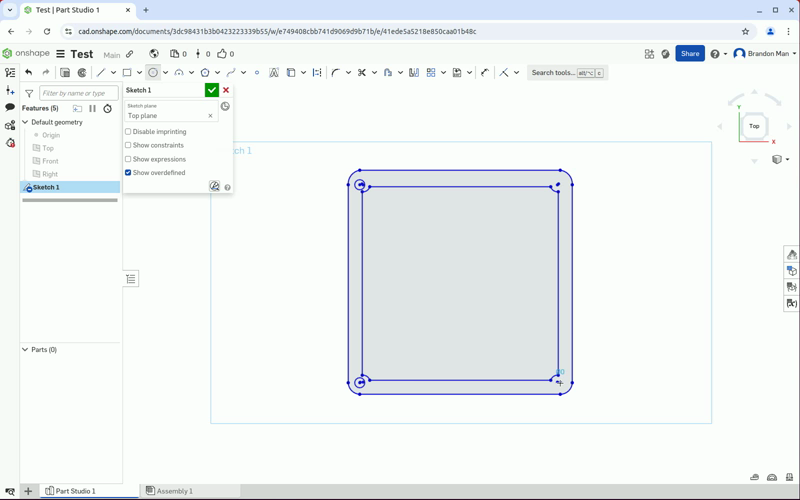
key_up(shift)
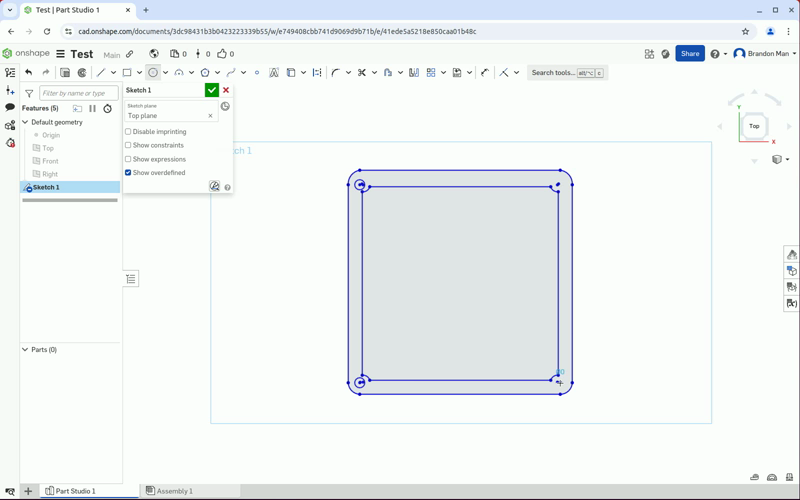
mouse_move(565, 382)
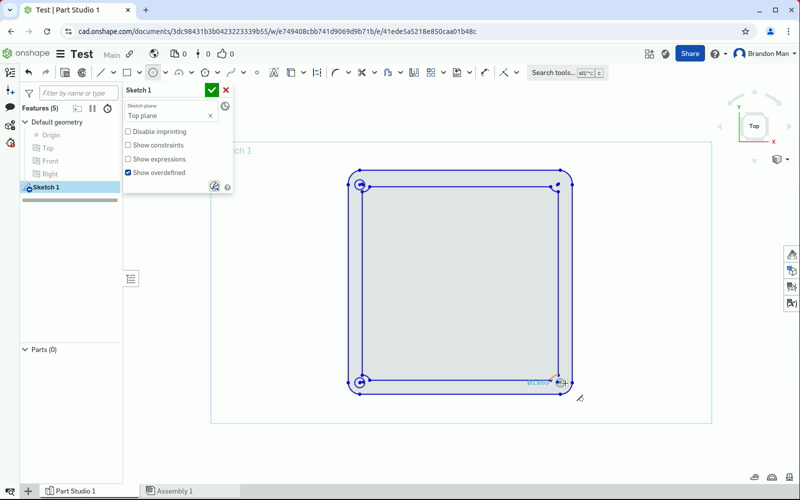
click(565, 382)
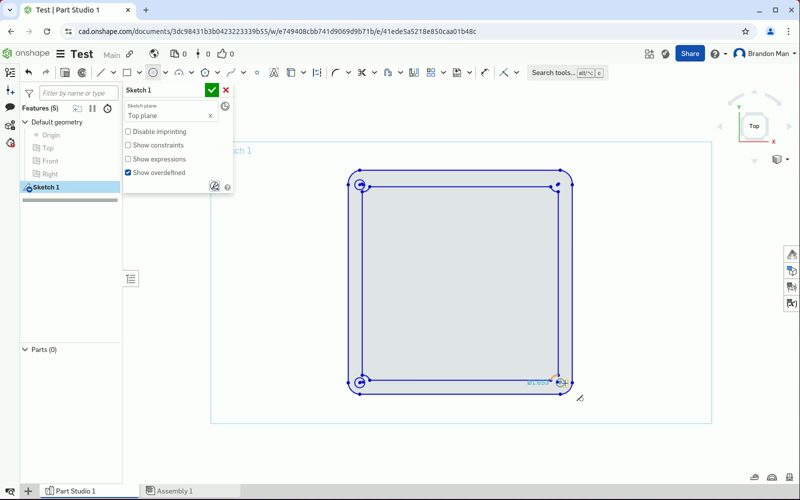
key(esc)
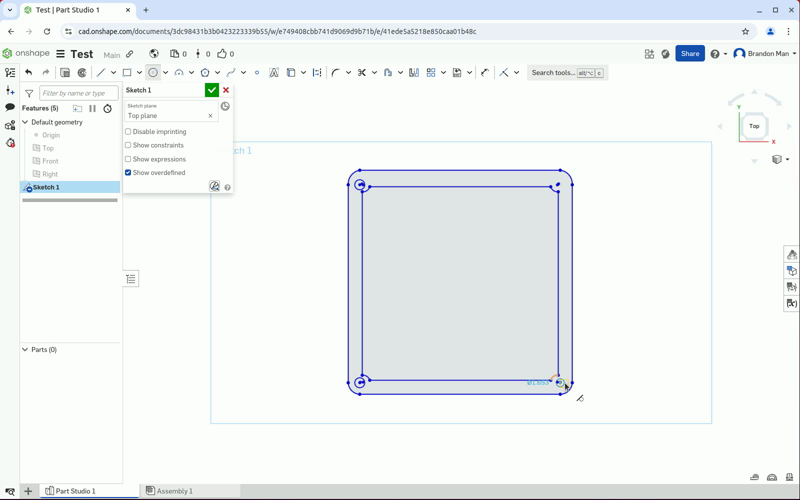
key(c)
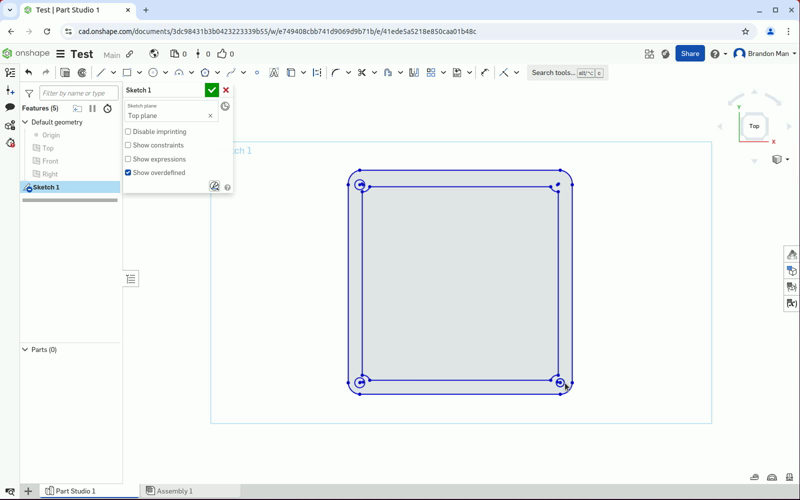
key_down(shift)
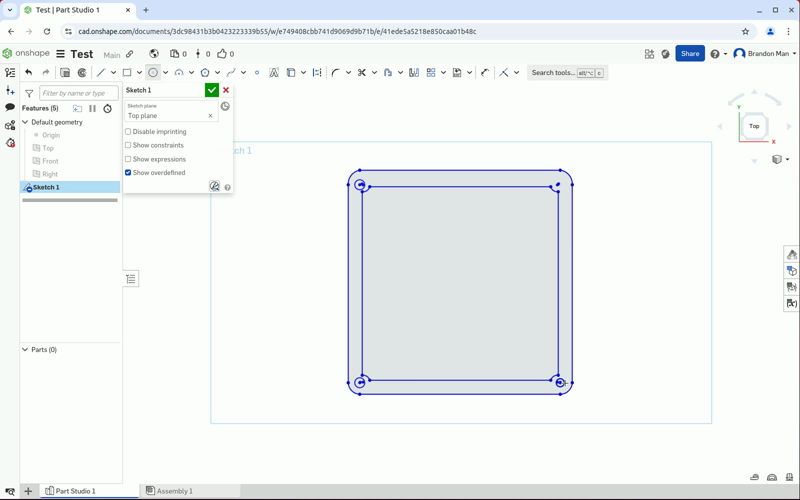
mouse_move(560, 184)
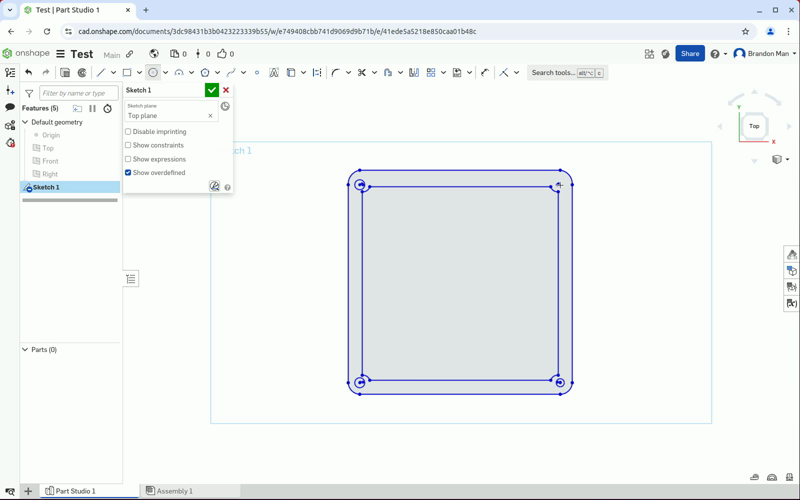
scroll(6)
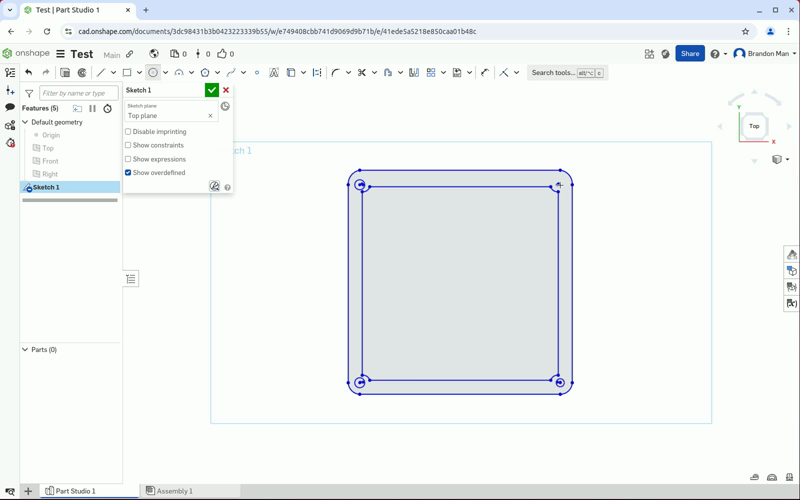
scroll(6)
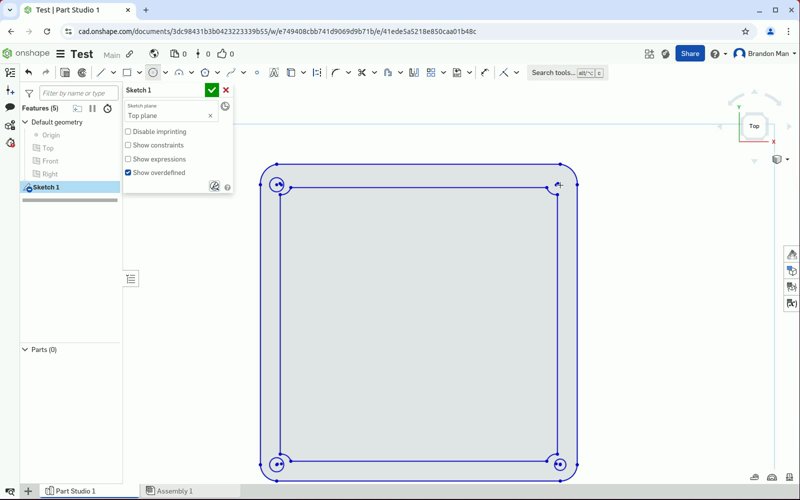
scroll(6)
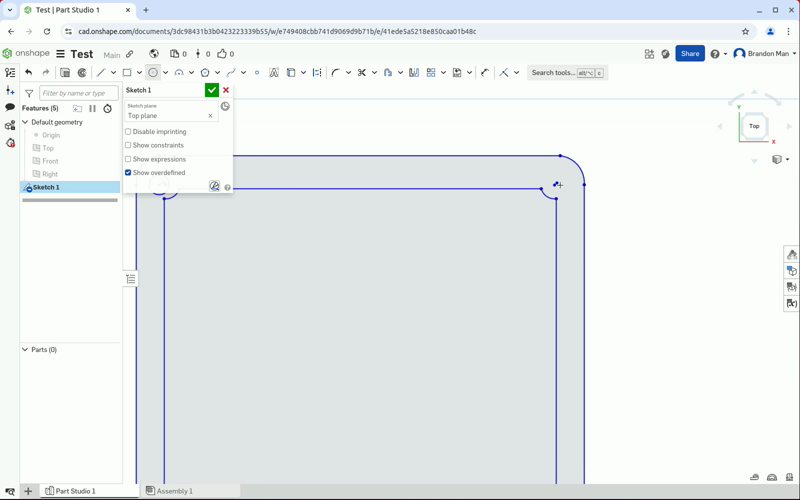
scroll(6)
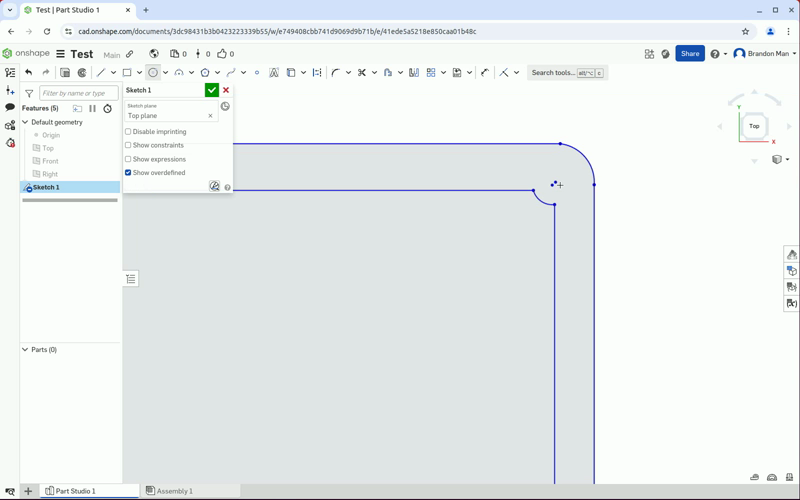
scroll(6)
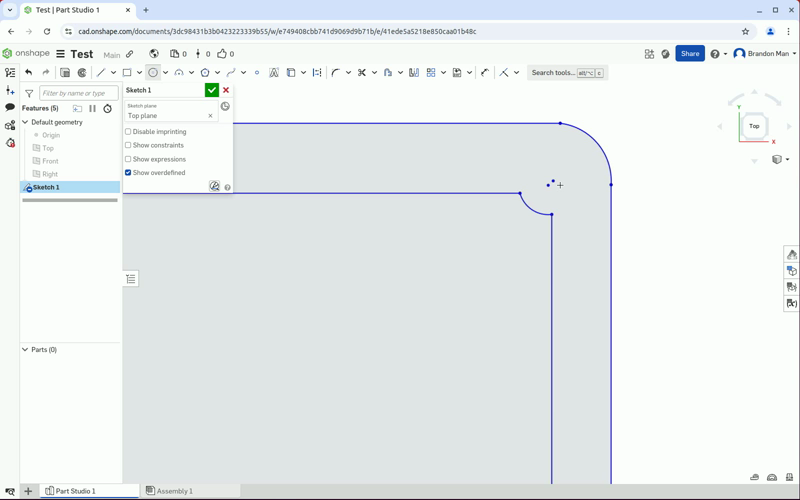
scroll(6)
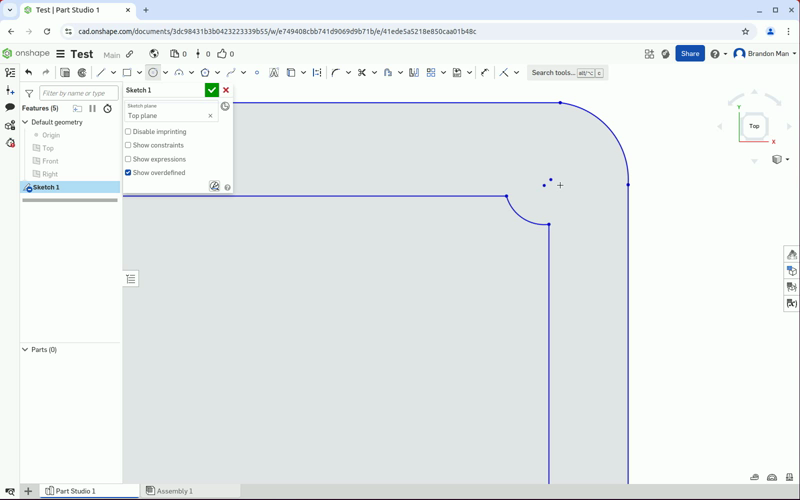
scroll(6)
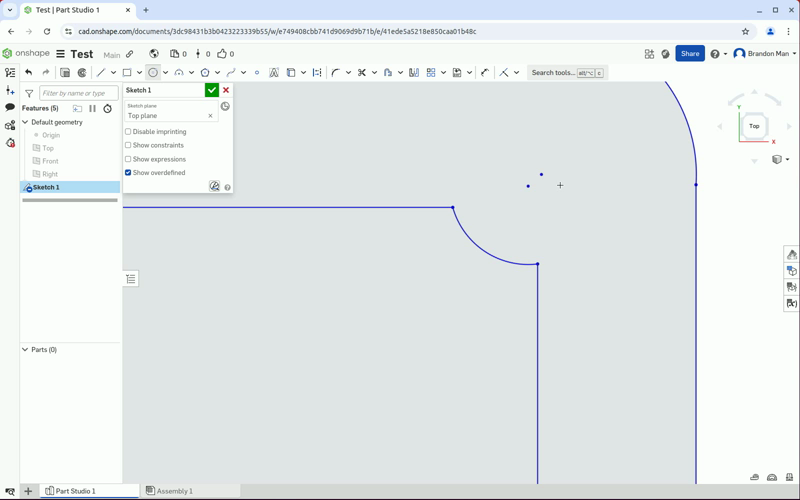
click(560, 184)
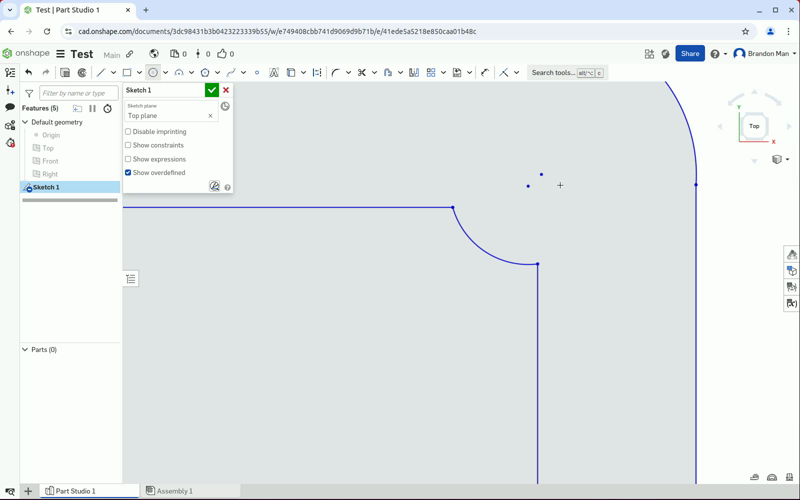
scroll(-6)
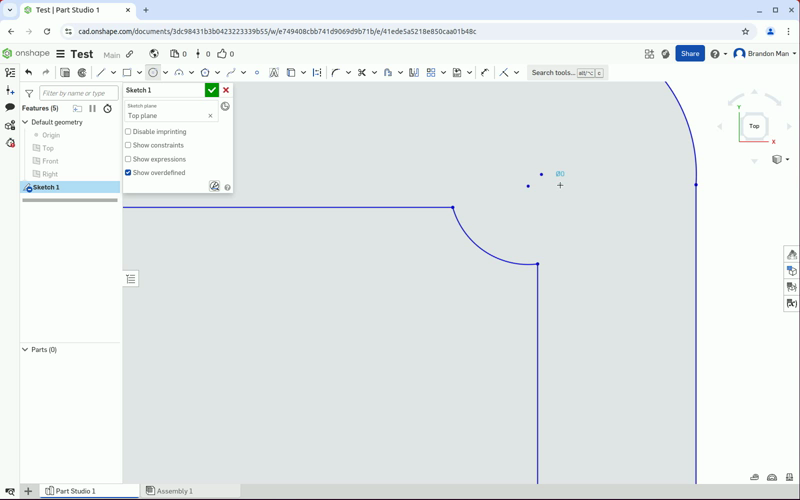
scroll(-6)
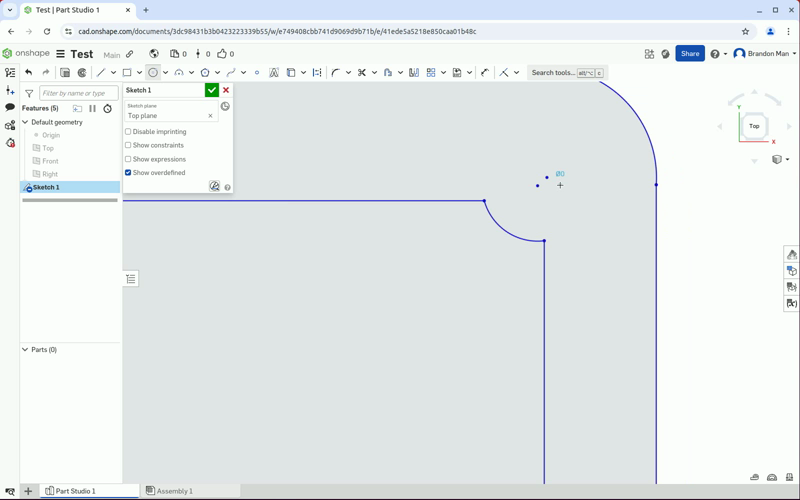
scroll(-6)
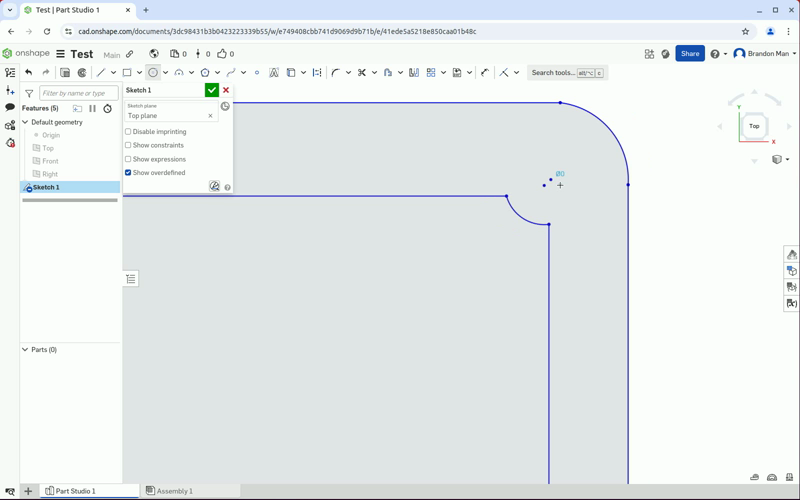
scroll(-6)
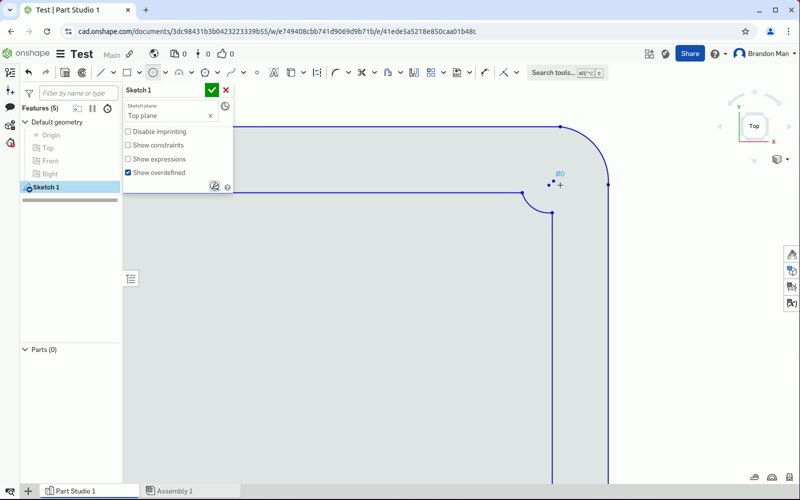
scroll(-6)
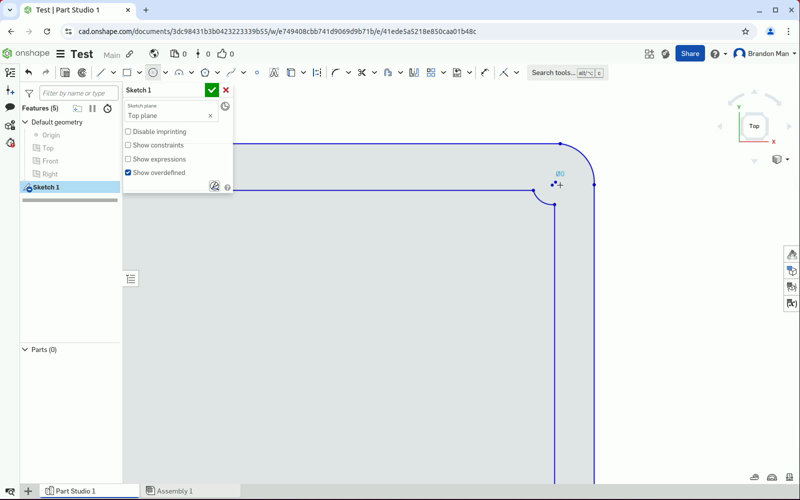
scroll(-6)
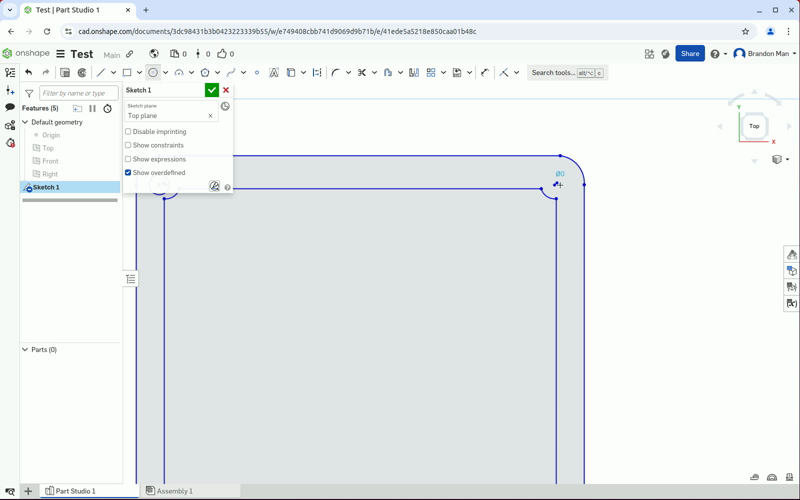
scroll(-6)
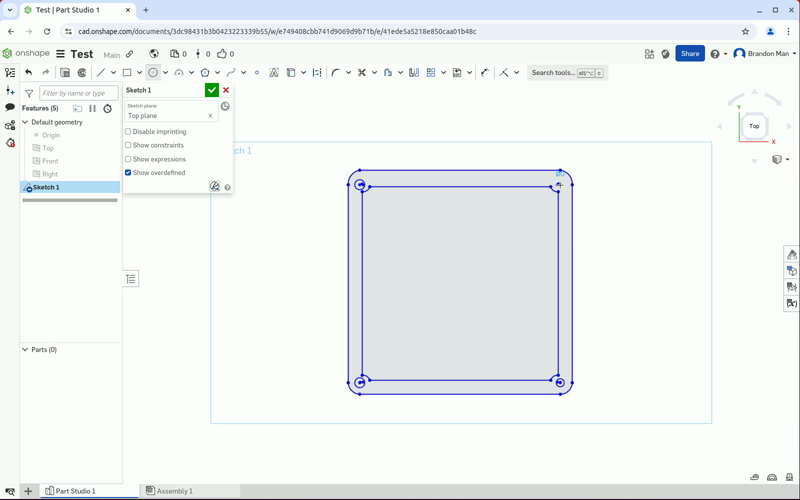
key_up(shift)
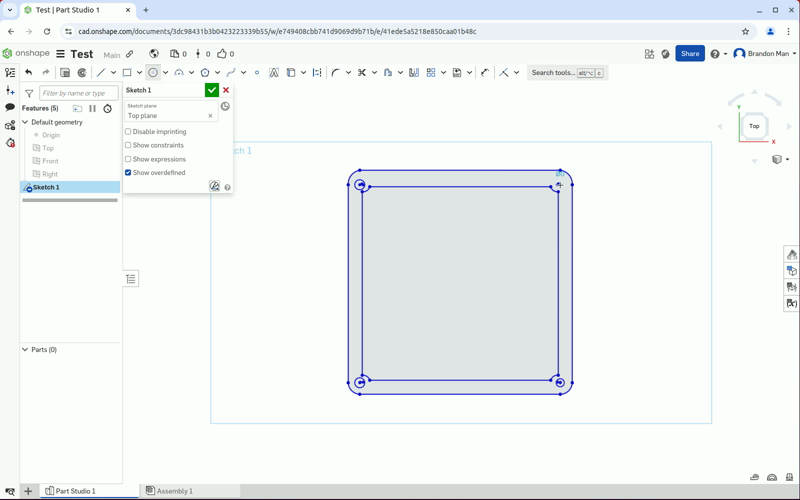
mouse_move(565, 184)
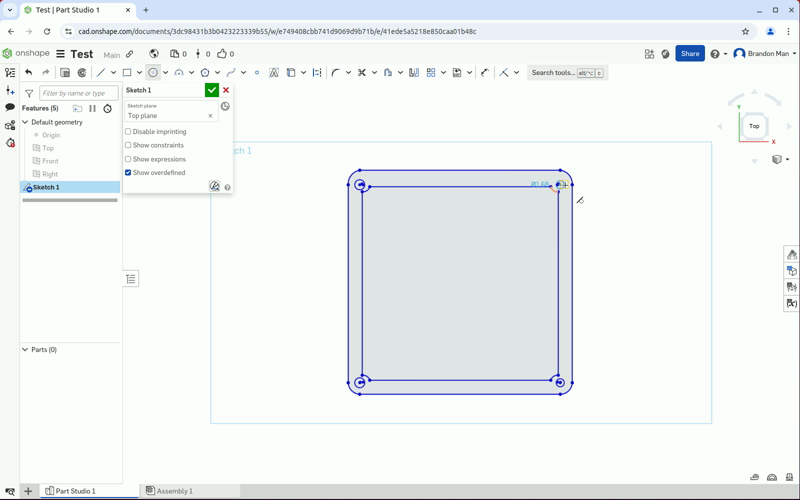
click(565, 184)
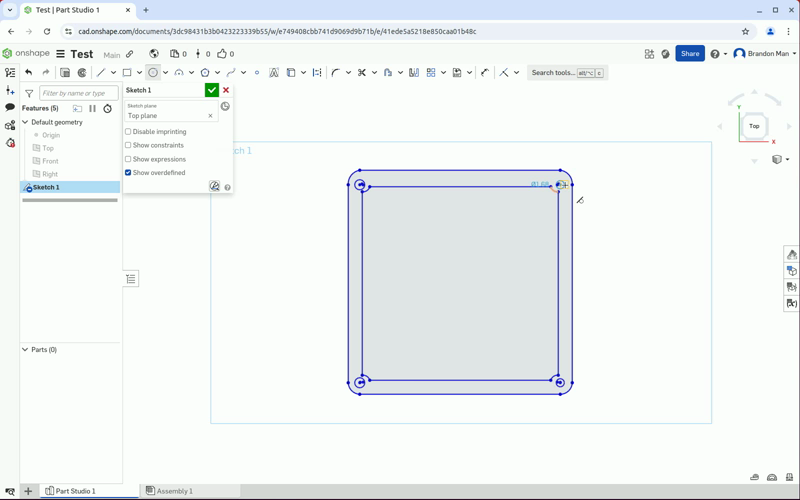
key(esc)
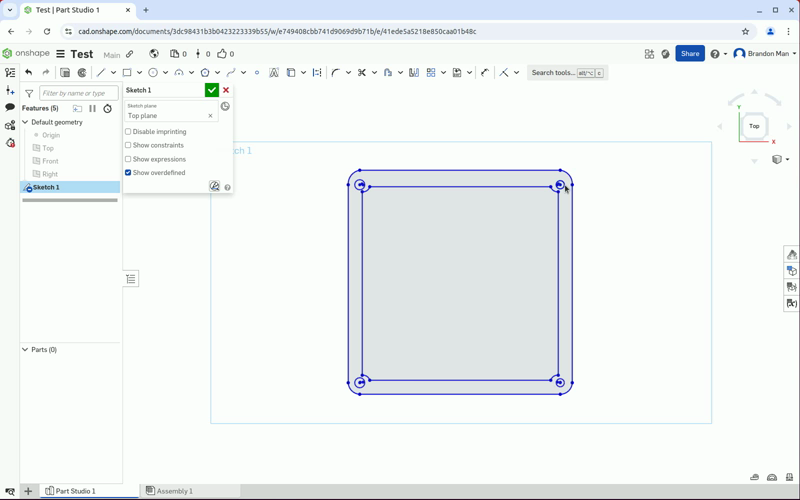
mouse_move(463, 178)
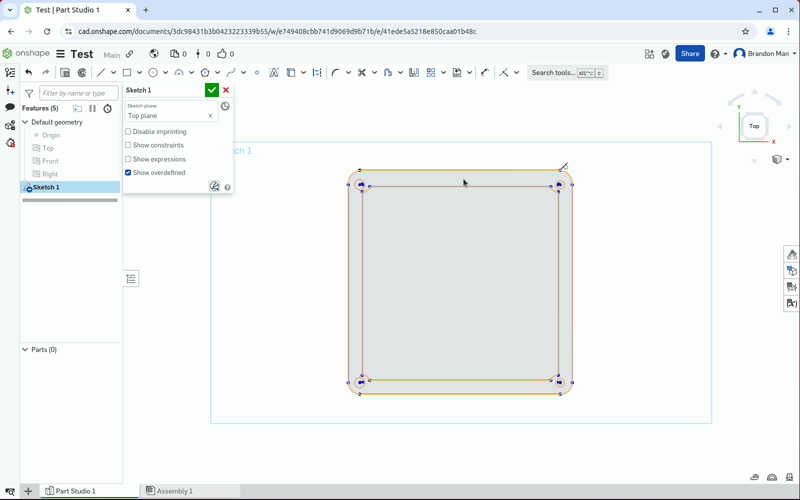
click(463, 178)
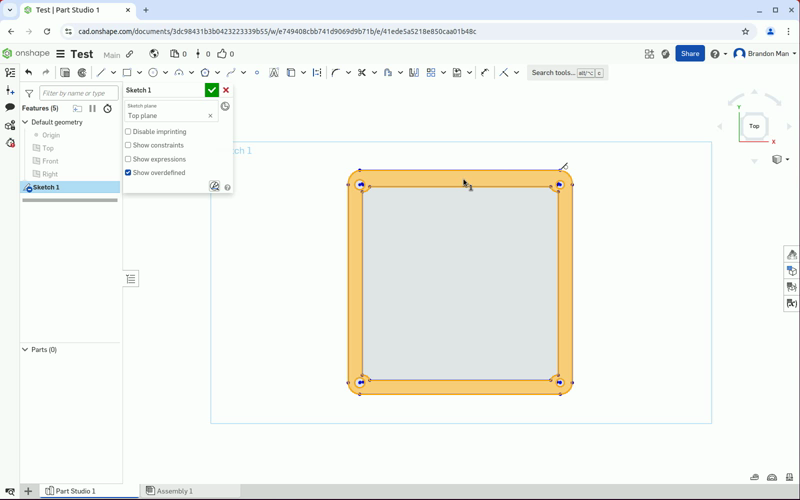
mouse_move(73, 352)
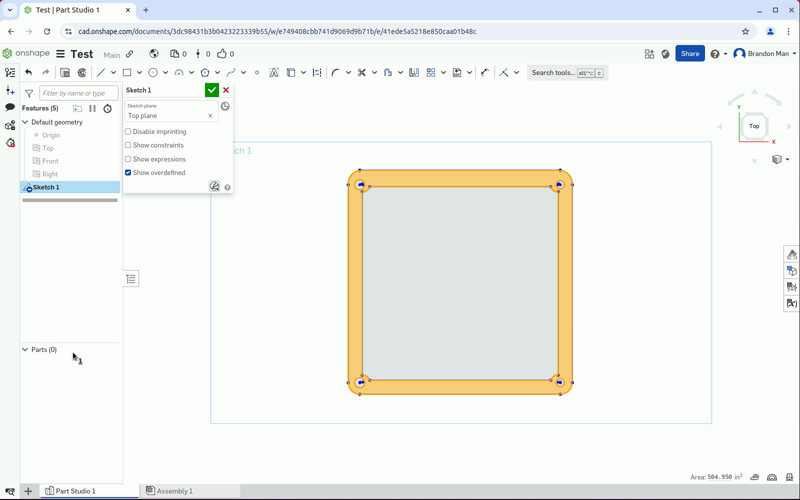
key(shift+y)
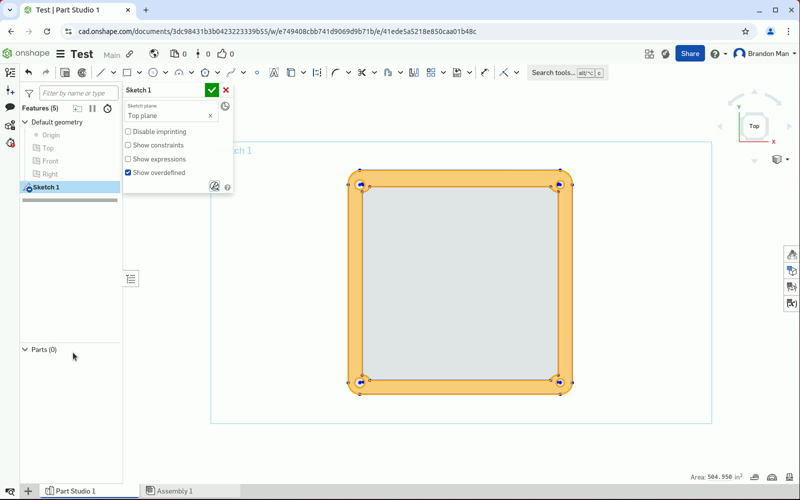
key(shift+e)
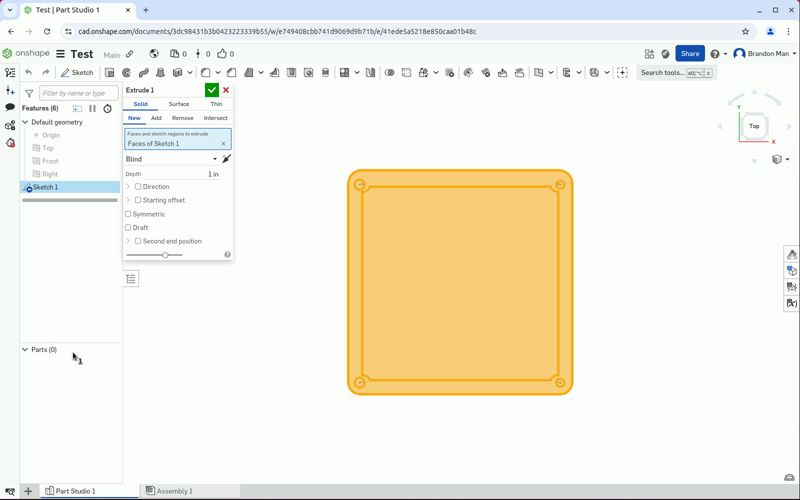
mouse_move(143, 106)
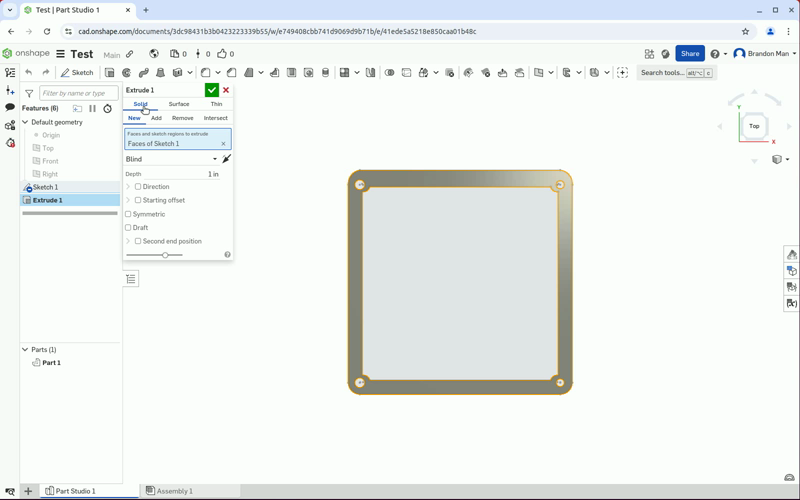
click(143, 106)
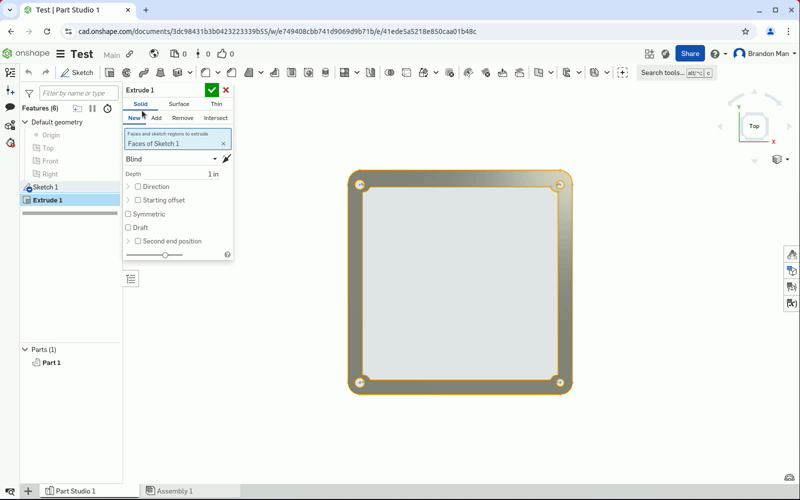
mouse_move(137, 120)
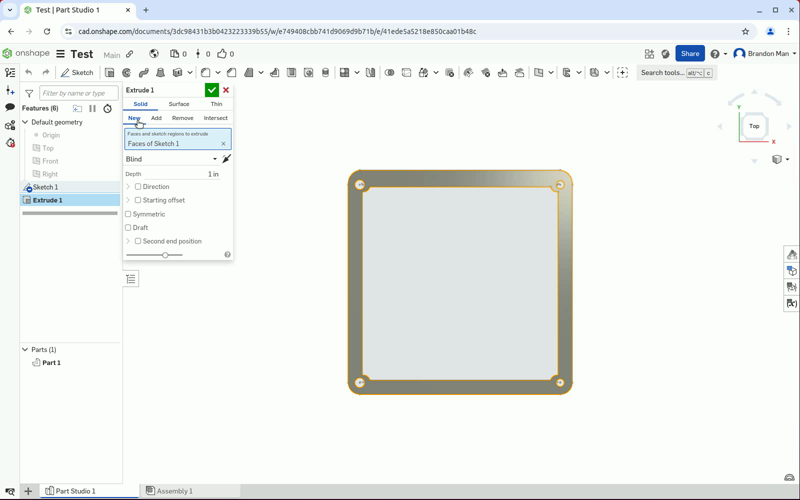
click(137, 120)
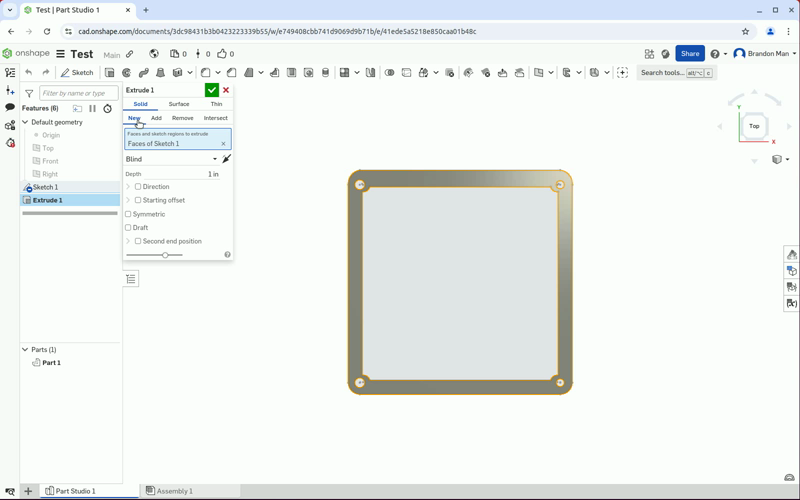
key(tab, 4)
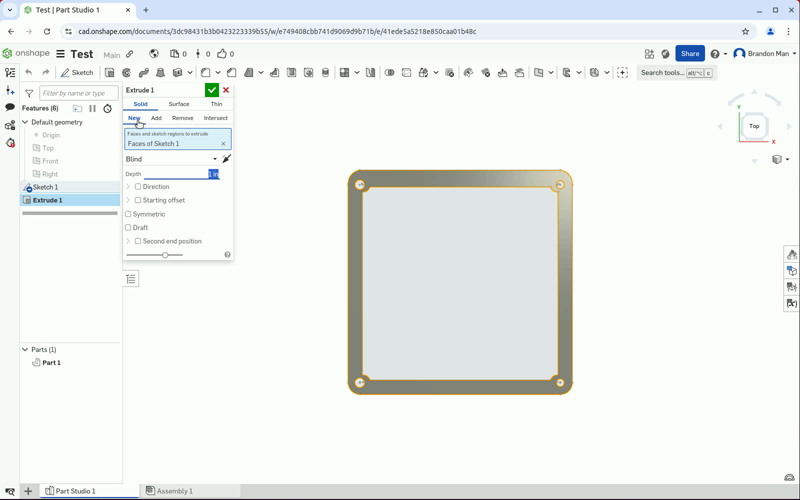
text(2.648)
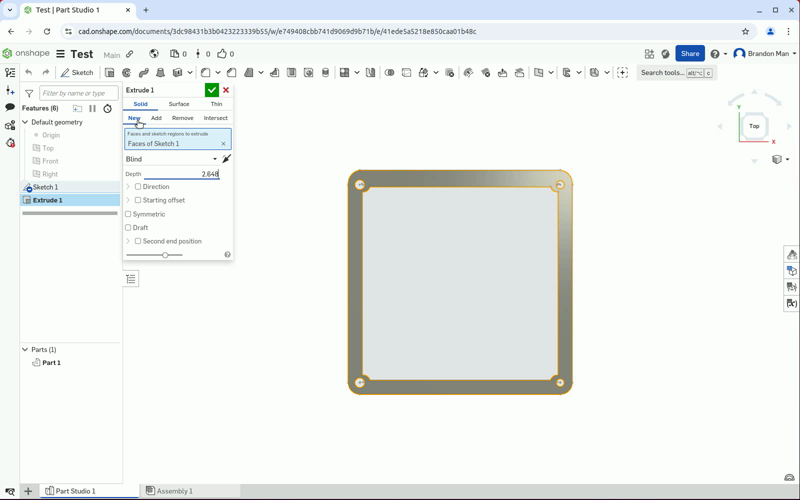
key(enter)
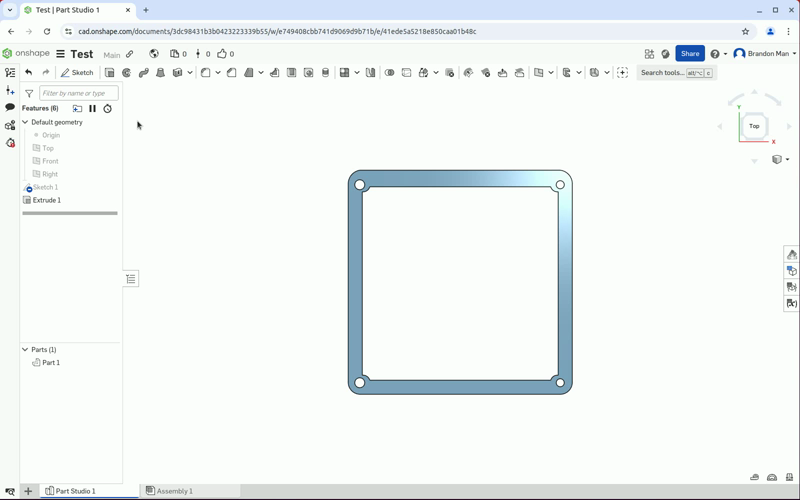
key(shift+h)
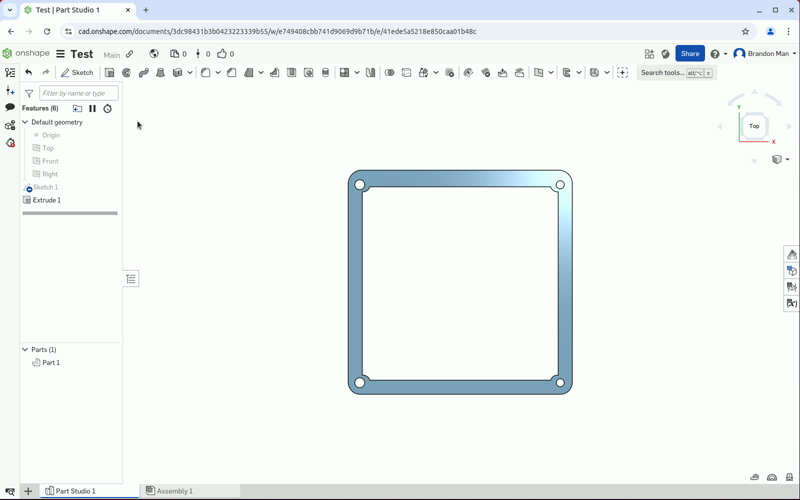
key(shift+h)
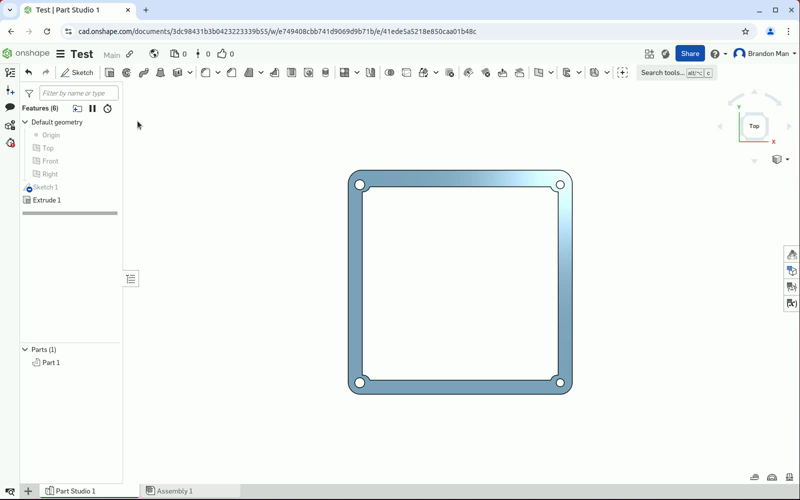
mouse_move(73, 189)
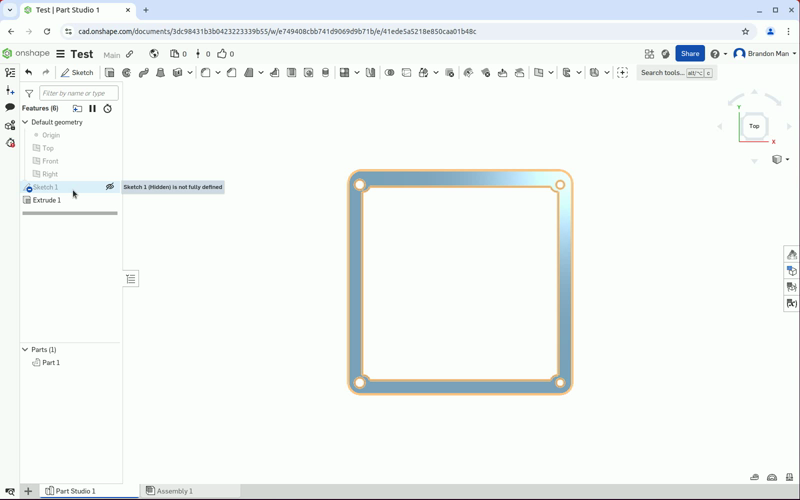
click(73, 189)
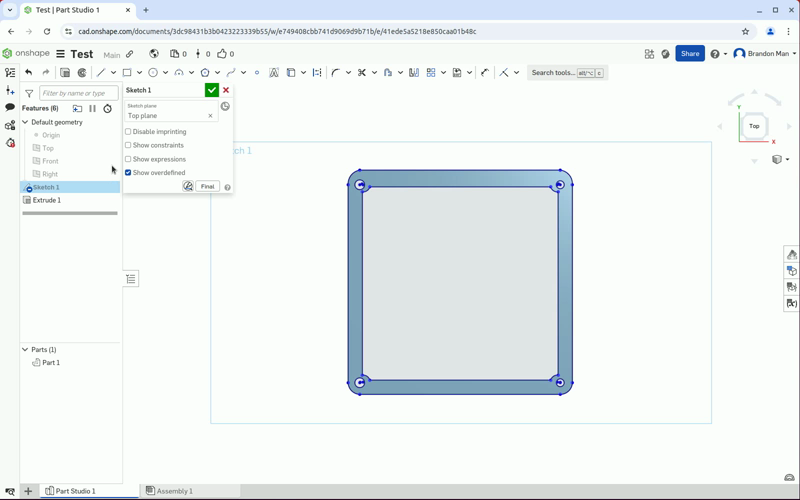
mouse_move(229, 92)
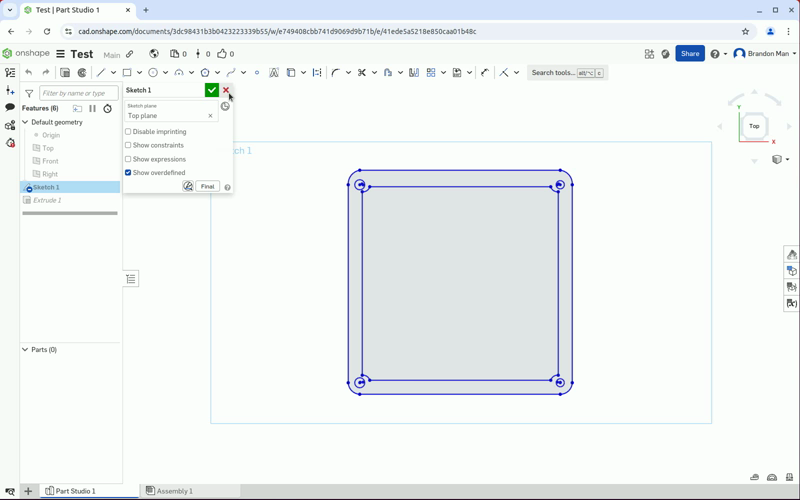
click(229, 92)
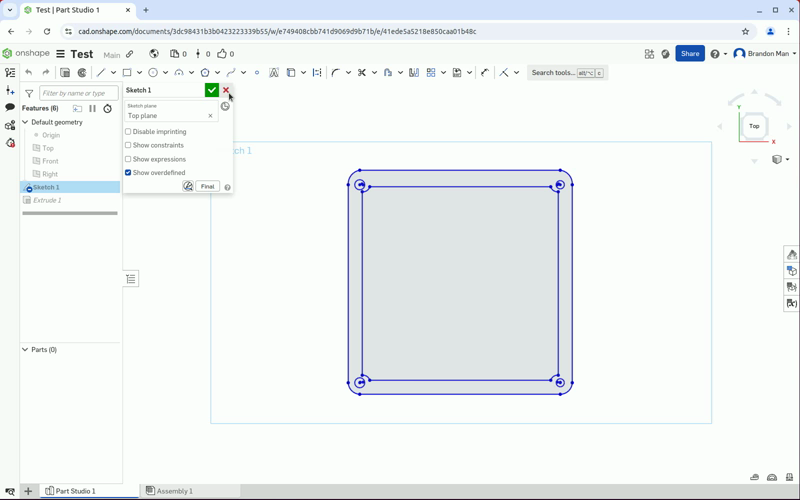
key(shift+s)
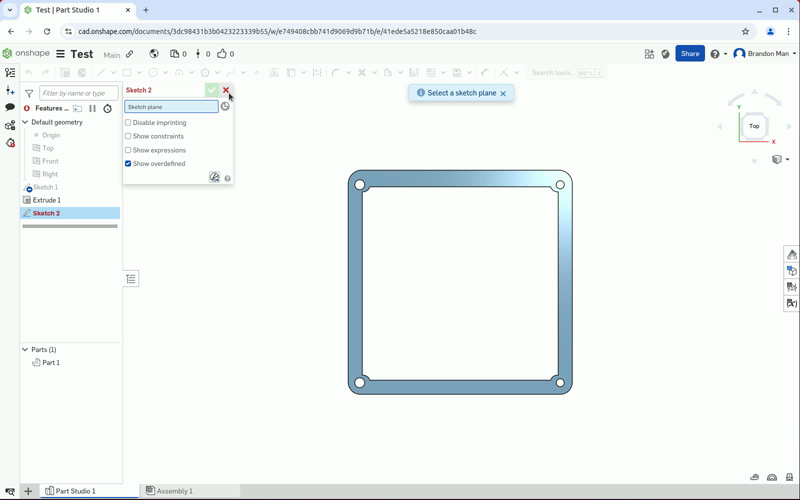
mouse_move(73, 150)
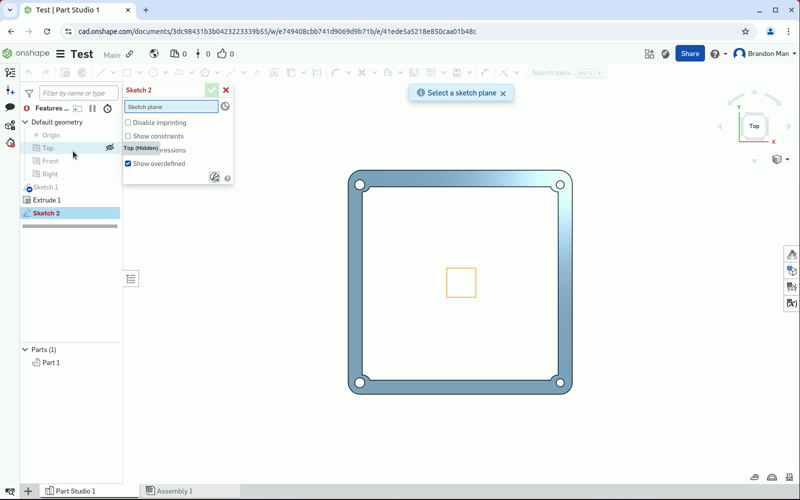
click(73, 150)
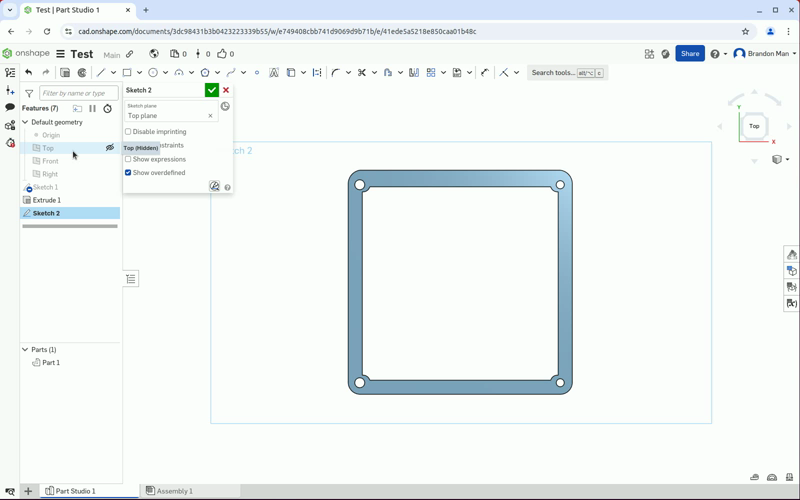
mouse_move(73, 352)
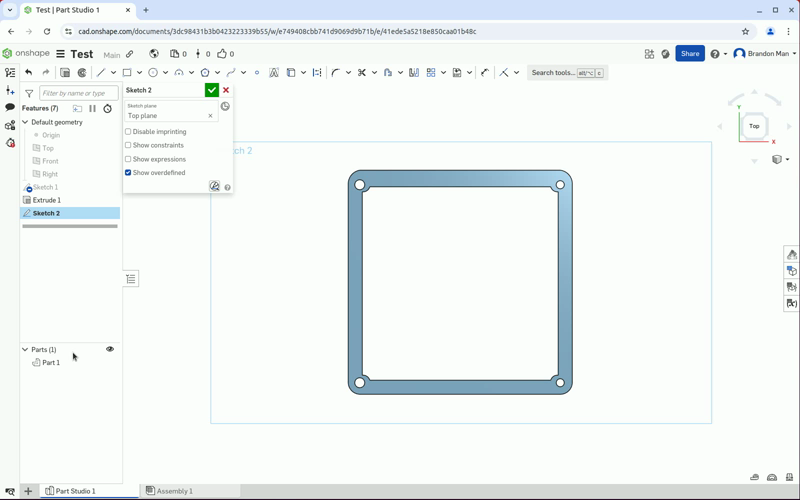
key(y)
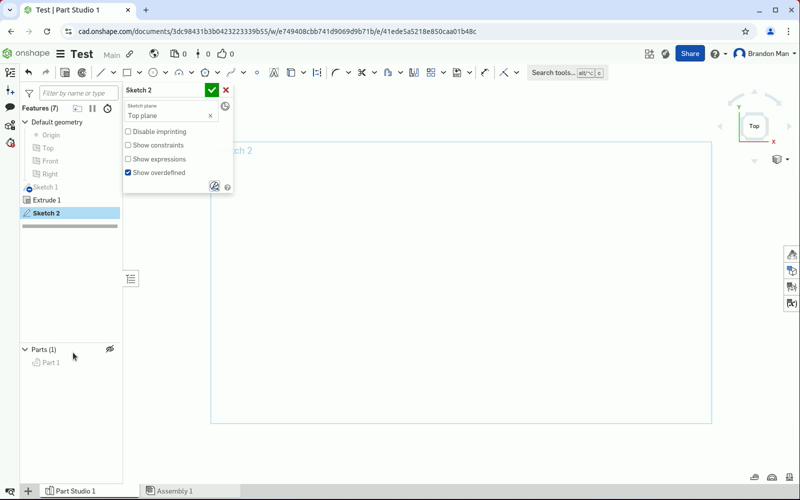
key(a)
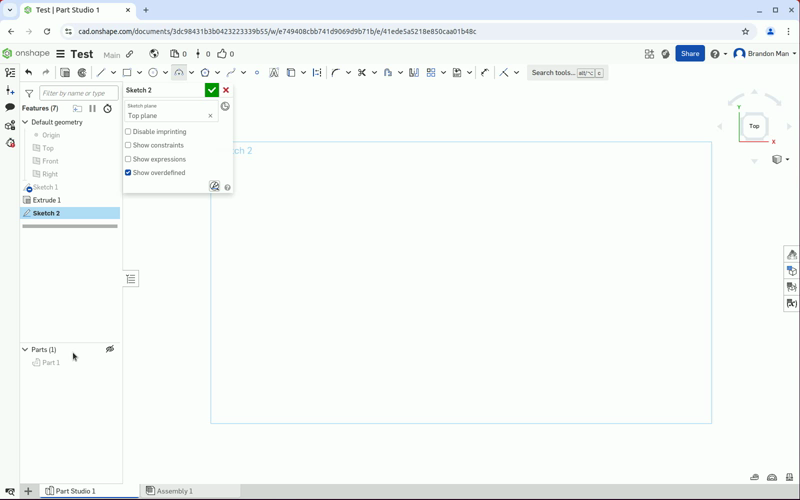
key_down(shift)
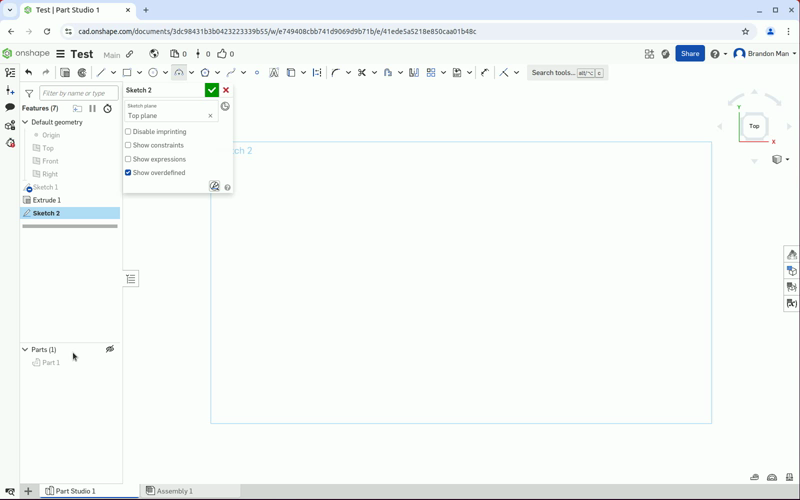
mouse_move(362, 374)
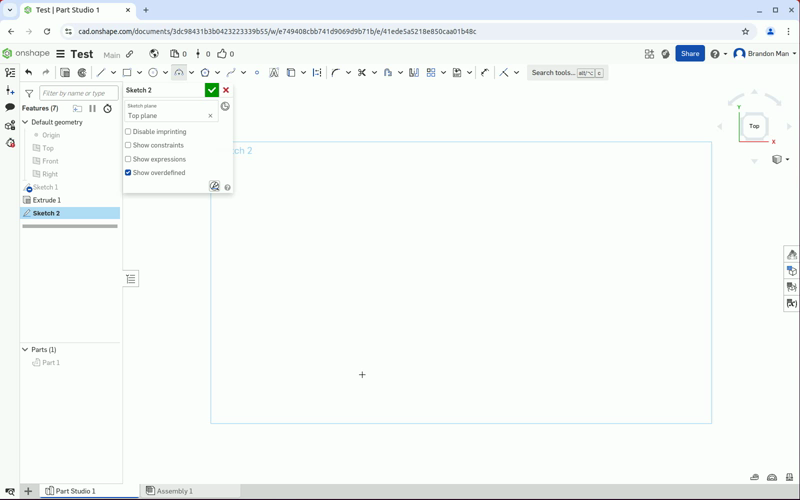
click(362, 374)
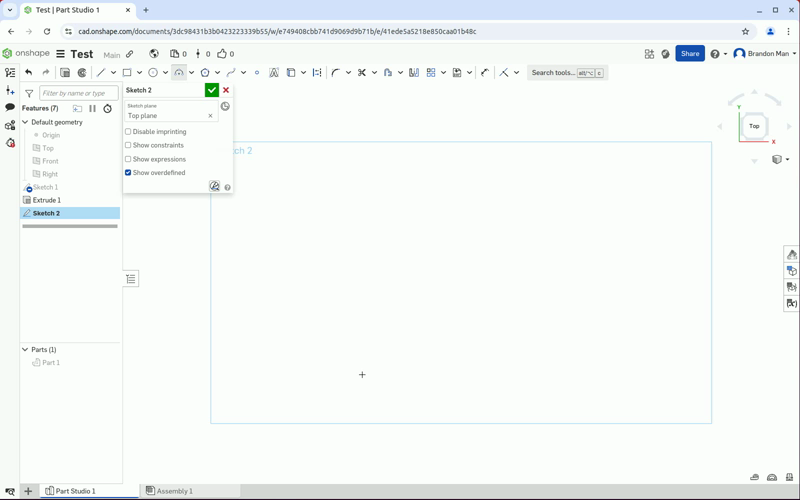
key_up(shift)
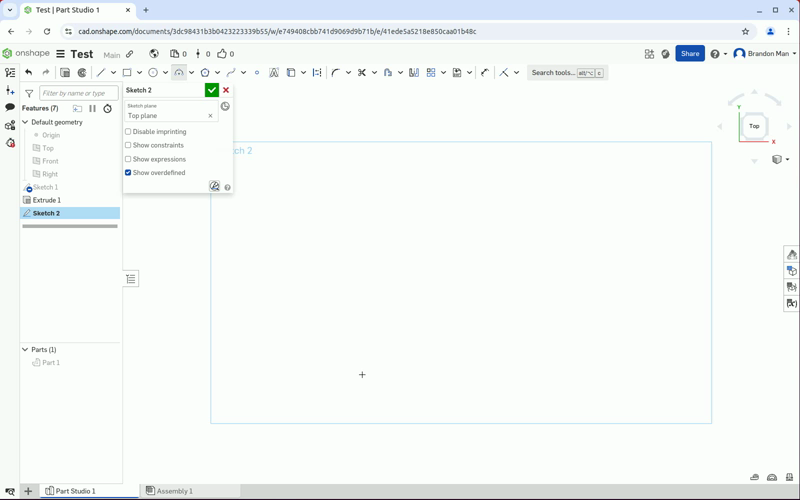
key_down(shift)
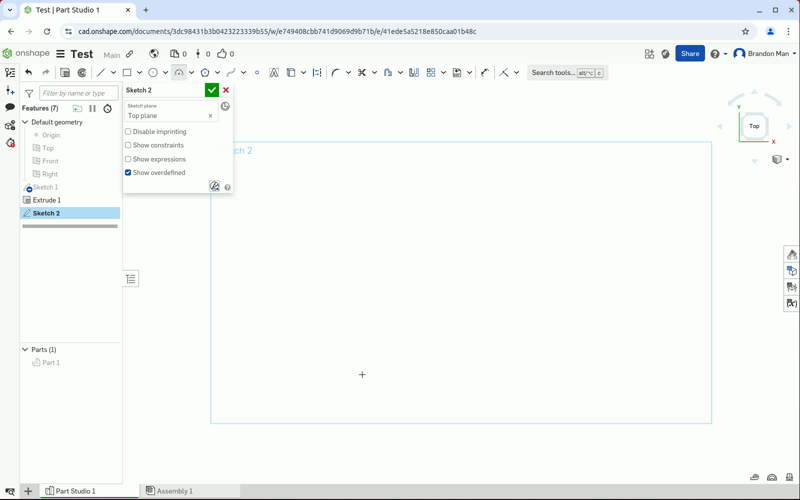
mouse_move(368, 380)
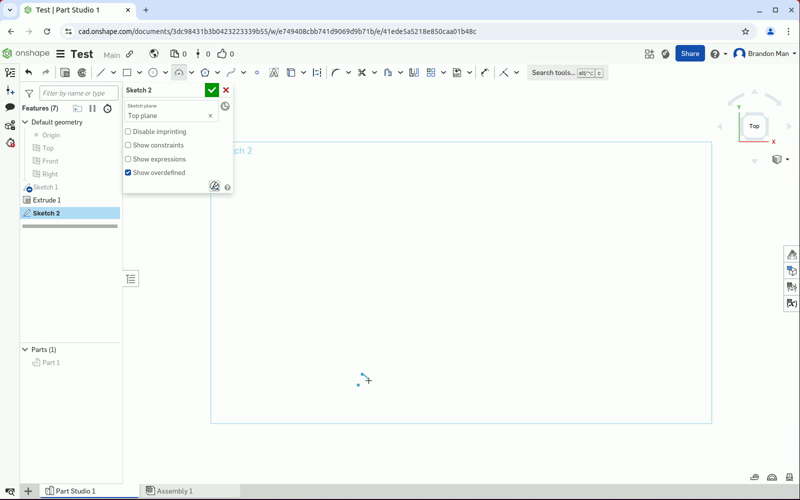
click(368, 380)
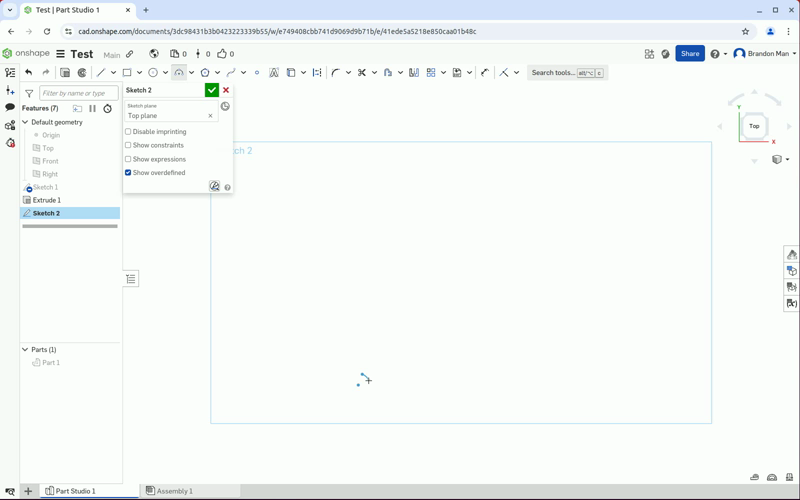
mouse_move(366, 376)
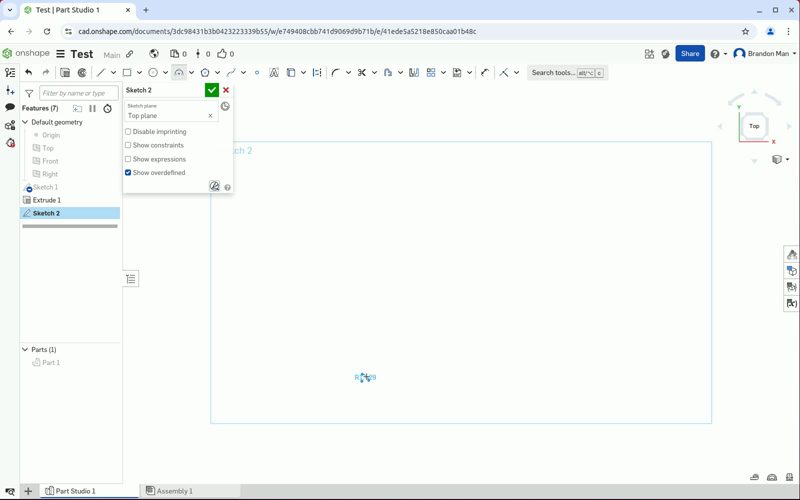
click(366, 376)
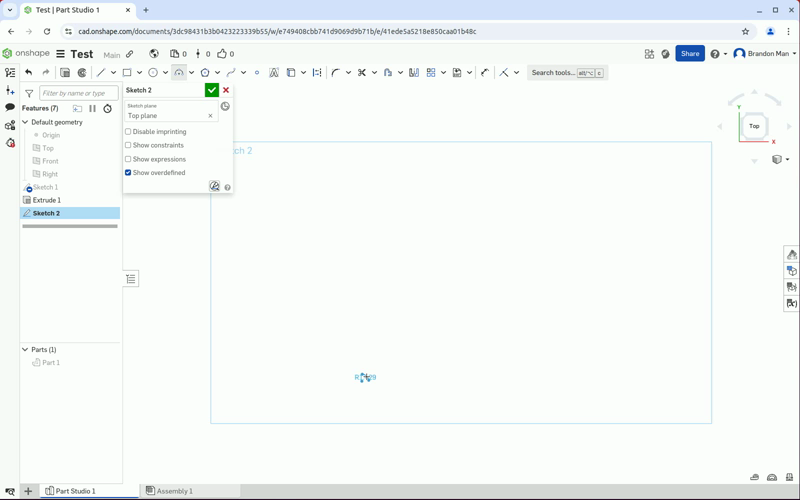
key_up(shift)
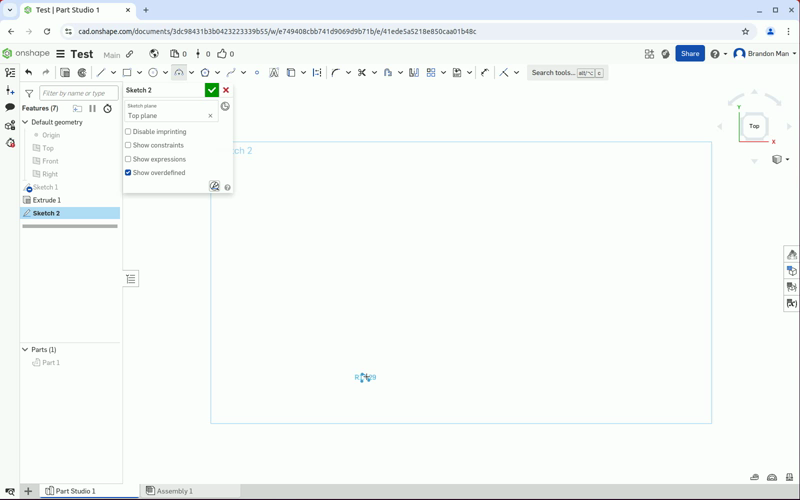
key(esc)
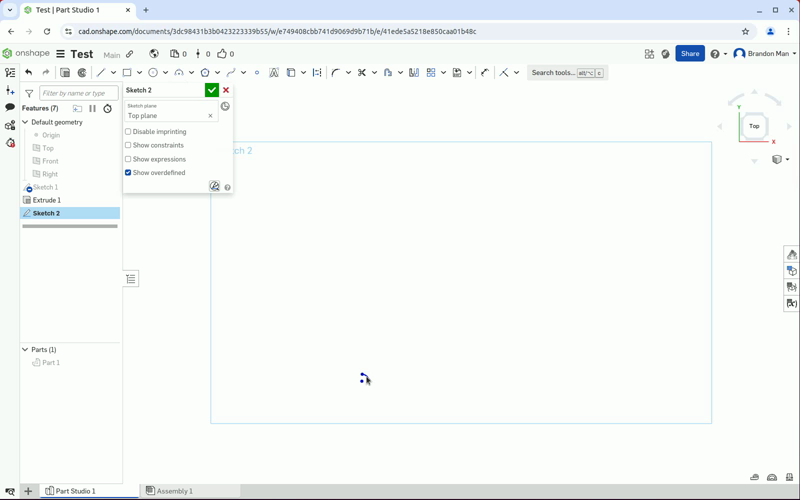
key(l)
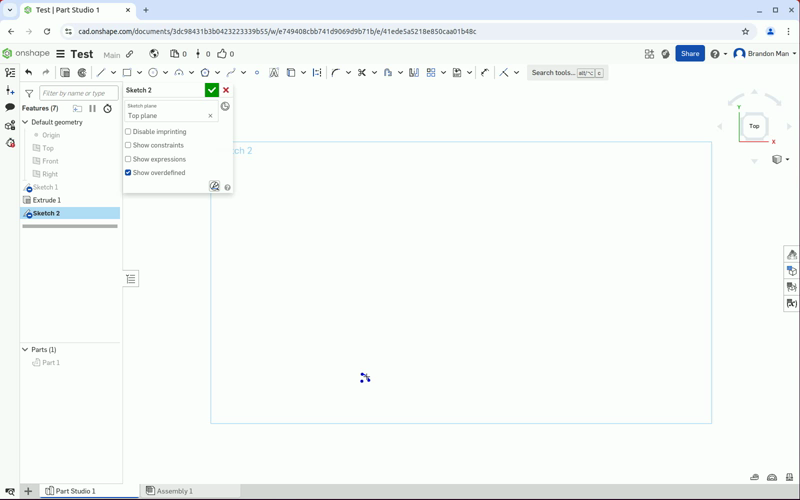
mouse_move(368, 380)
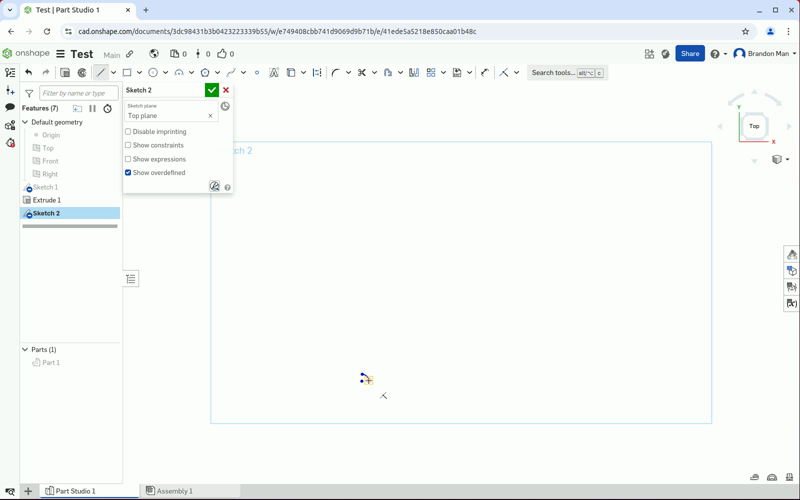
click(368, 380)
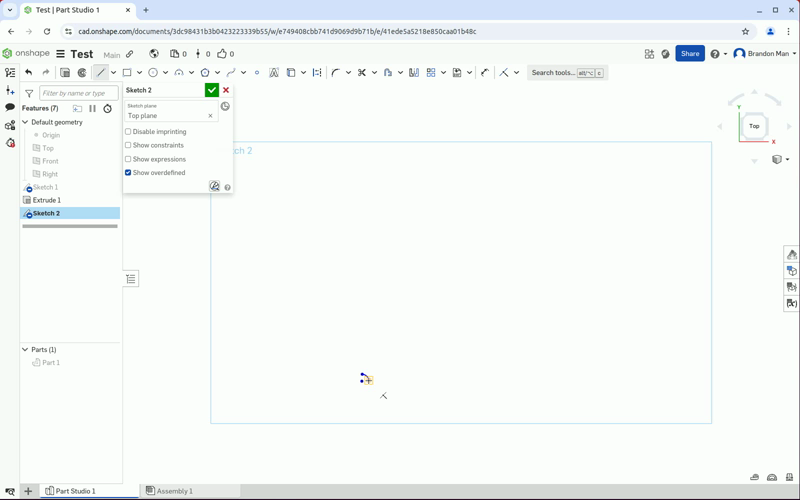
key_down(shift)
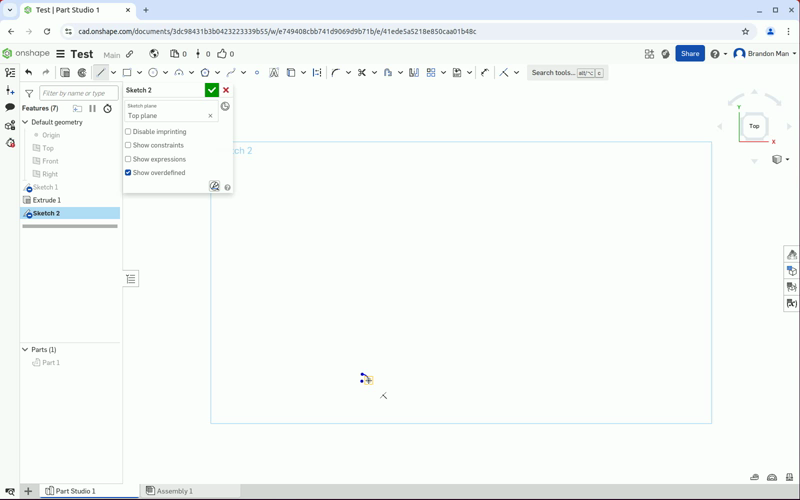
mouse_move(551, 380)
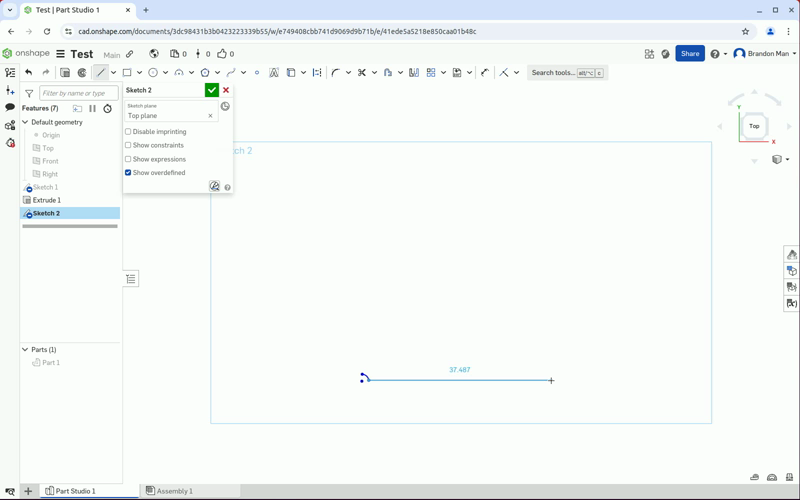
click(551, 380)
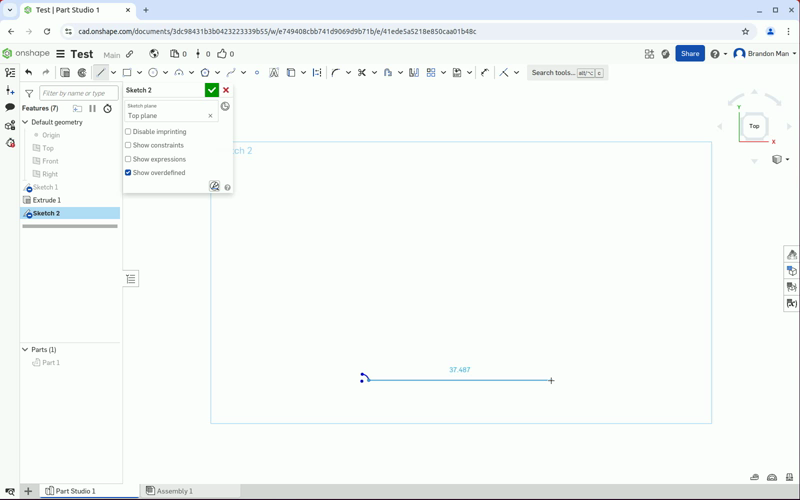
key_up(shift)
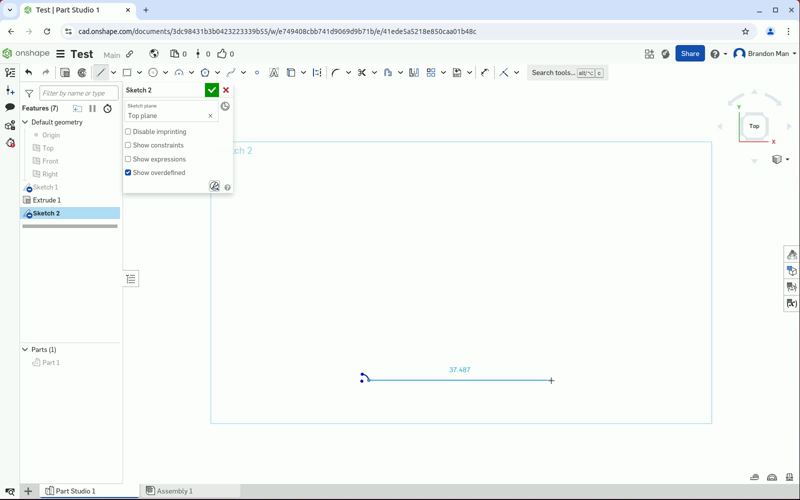
key(esc)
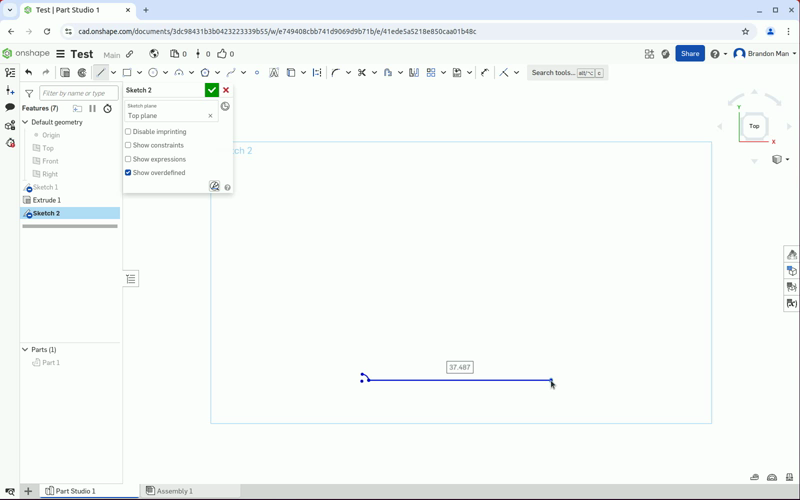
key(a)
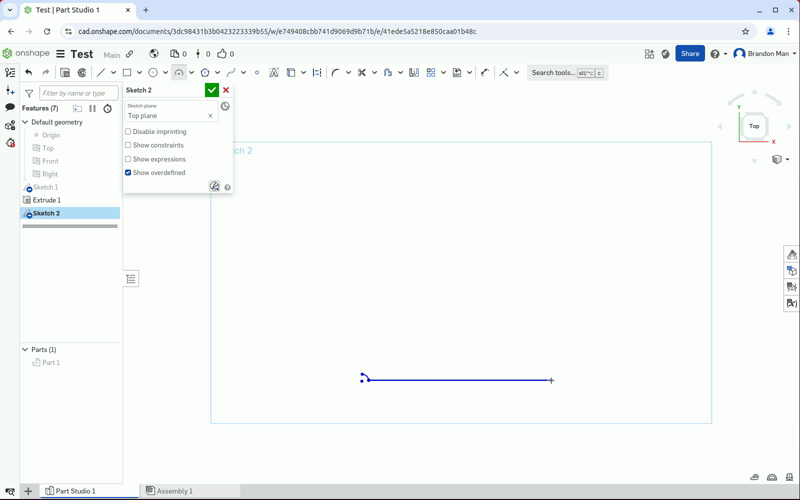
mouse_move(551, 380)
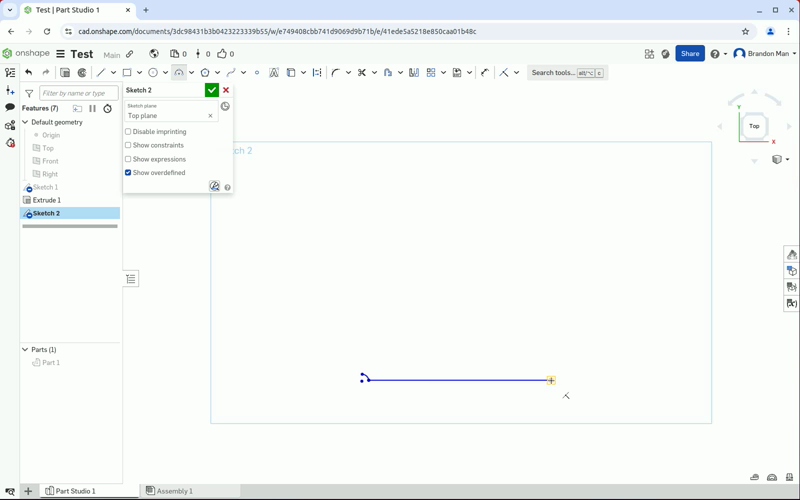
click(551, 380)
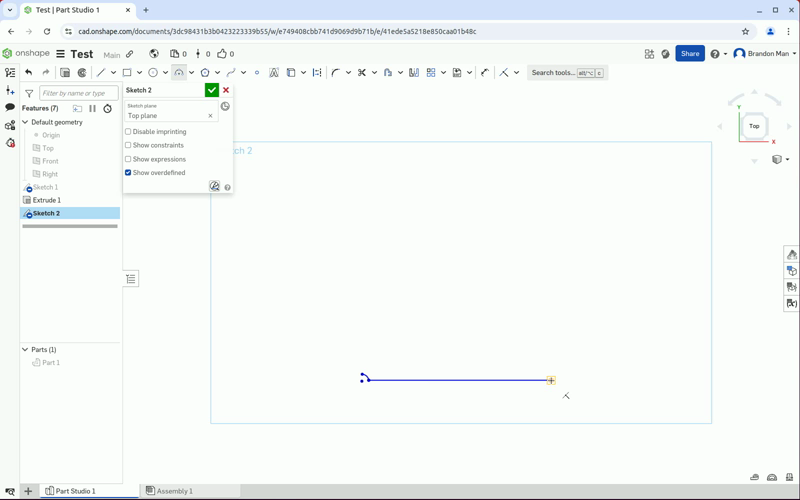
key_down(shift)
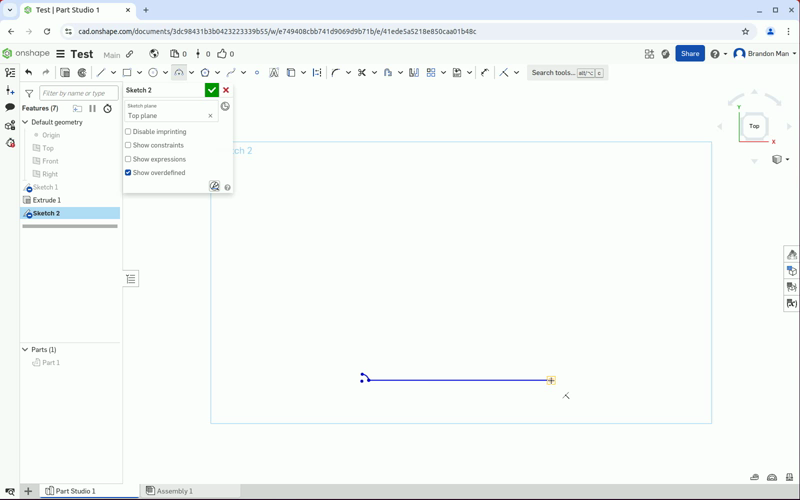
mouse_move(557, 374)
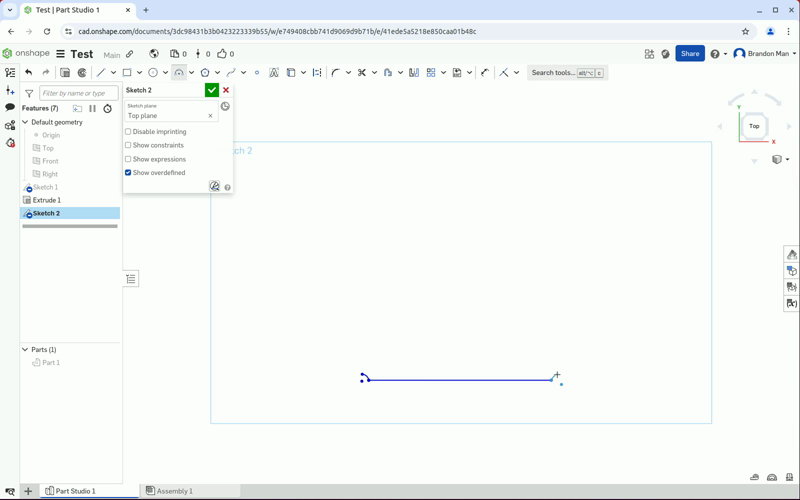
click(557, 374)
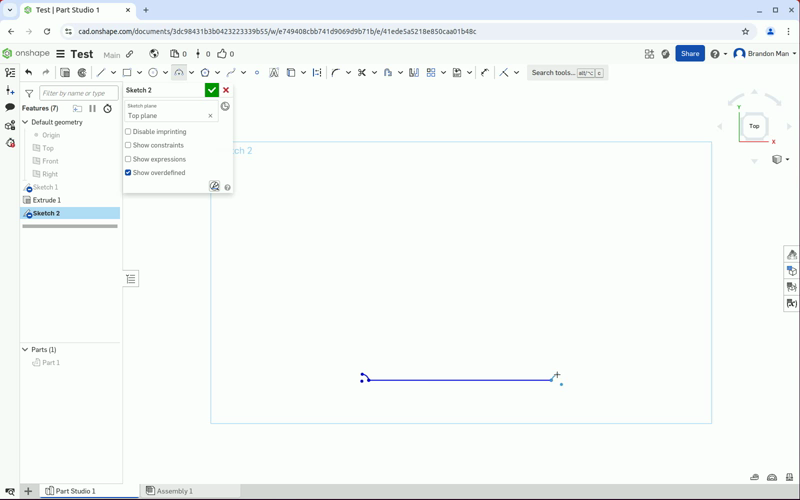
mouse_move(552, 376)
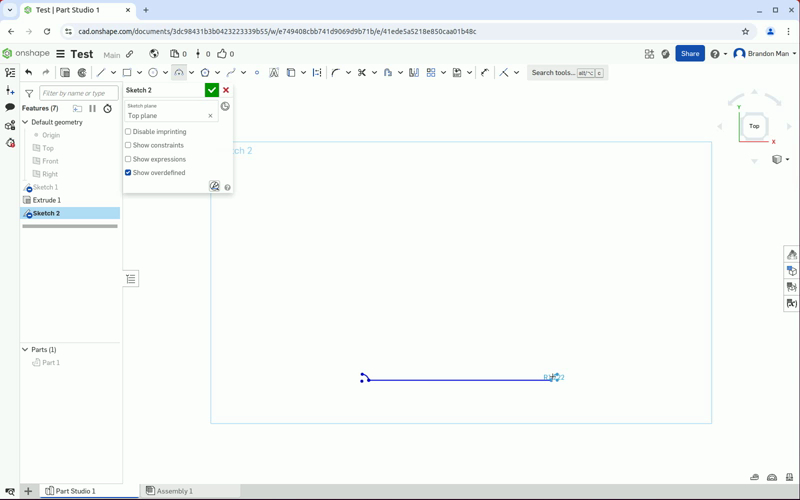
click(552, 376)
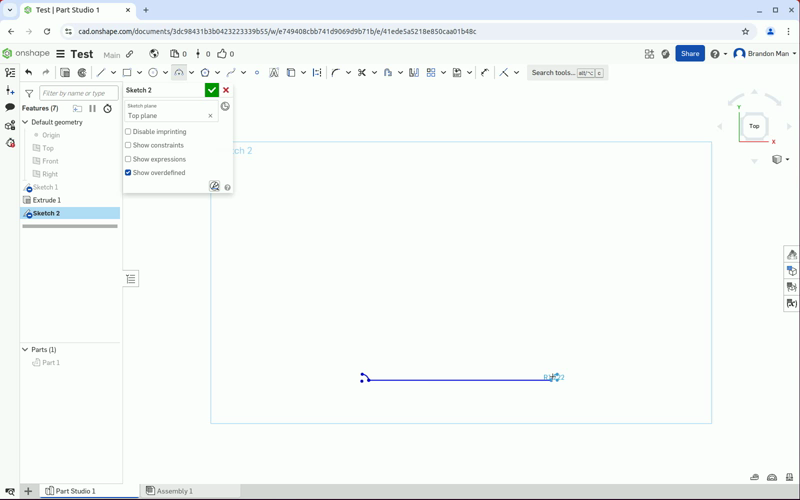
key_up(shift)
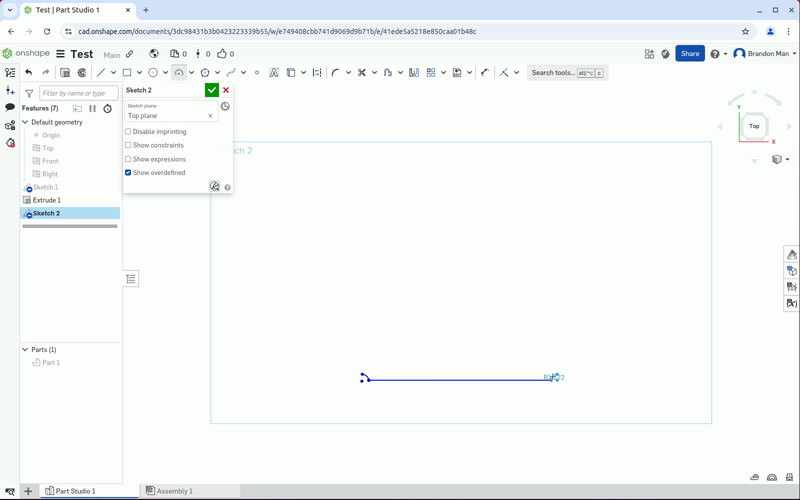
key(esc)
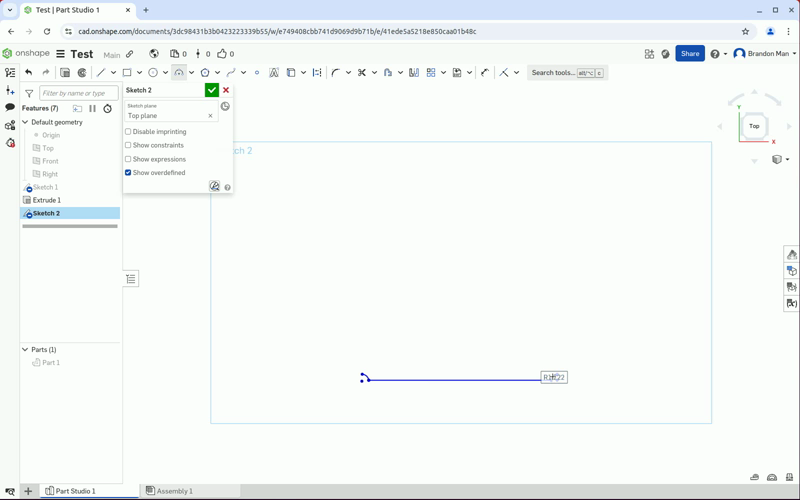
key(l)
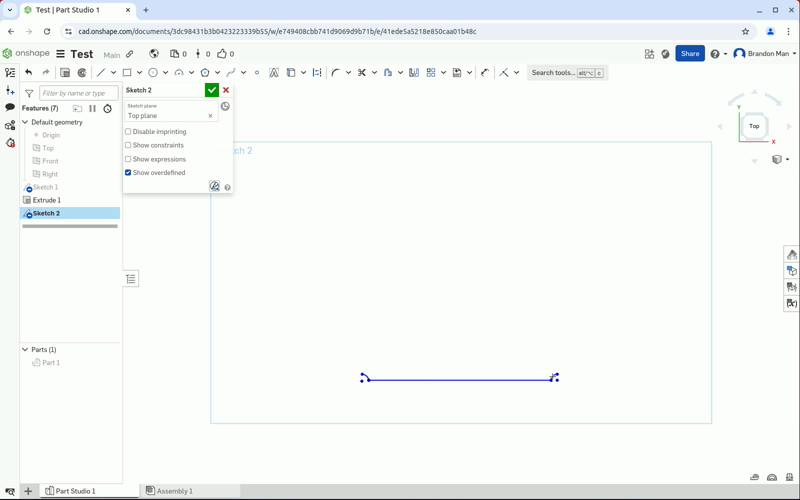
mouse_move(557, 374)
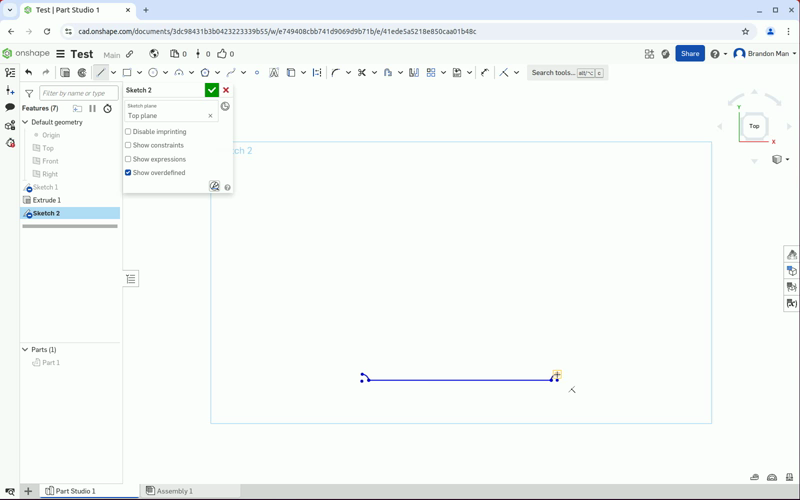
click(557, 374)
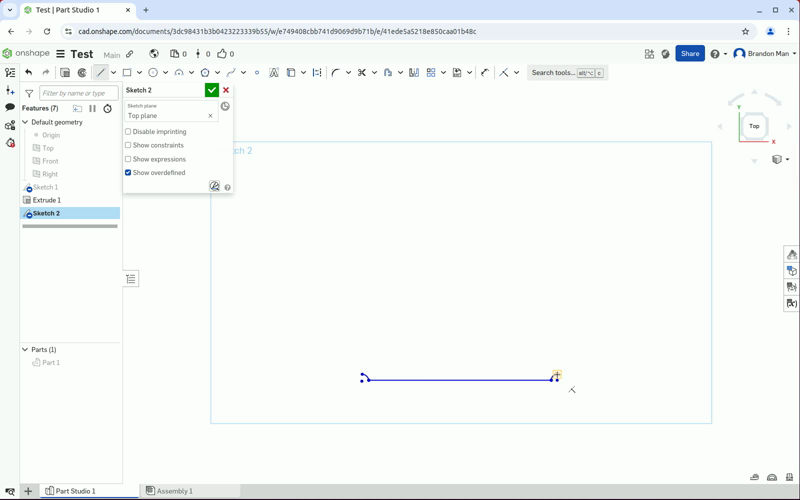
key_down(shift)
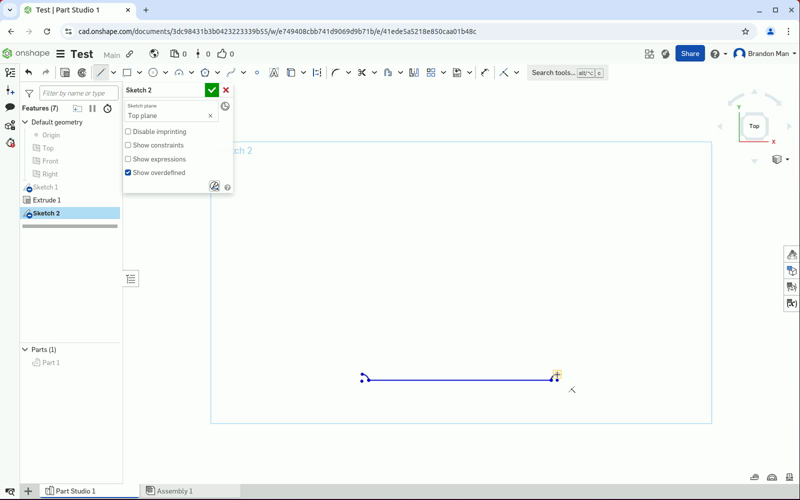
mouse_move(557, 191)
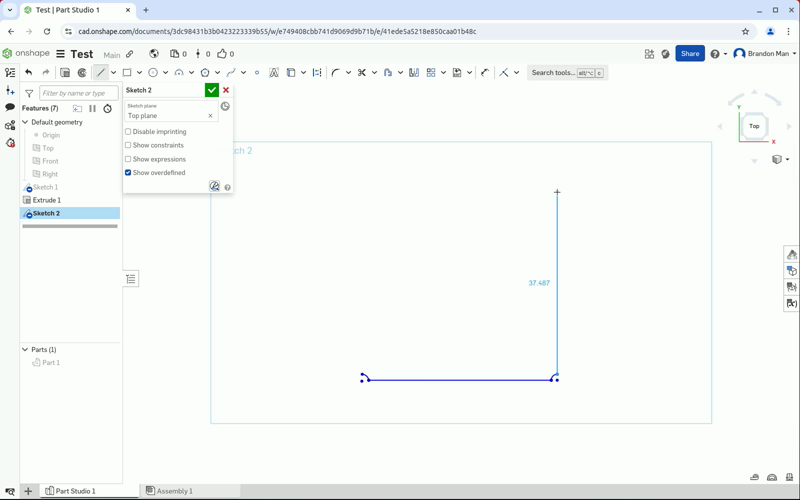
click(557, 191)
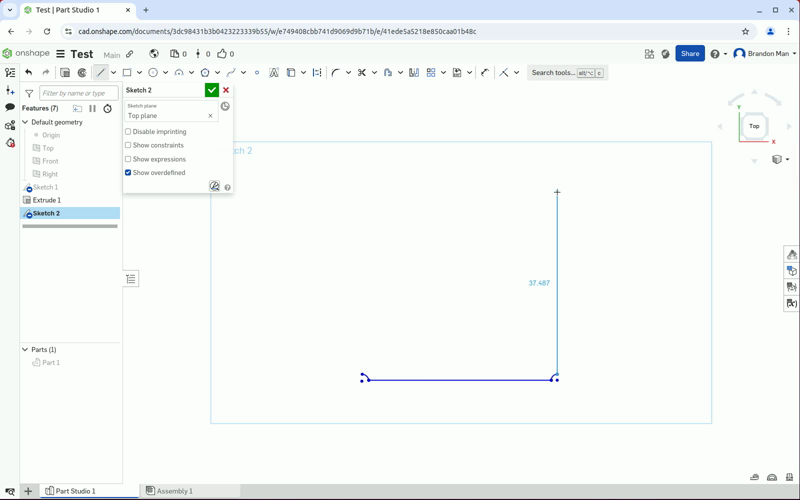
key_up(shift)
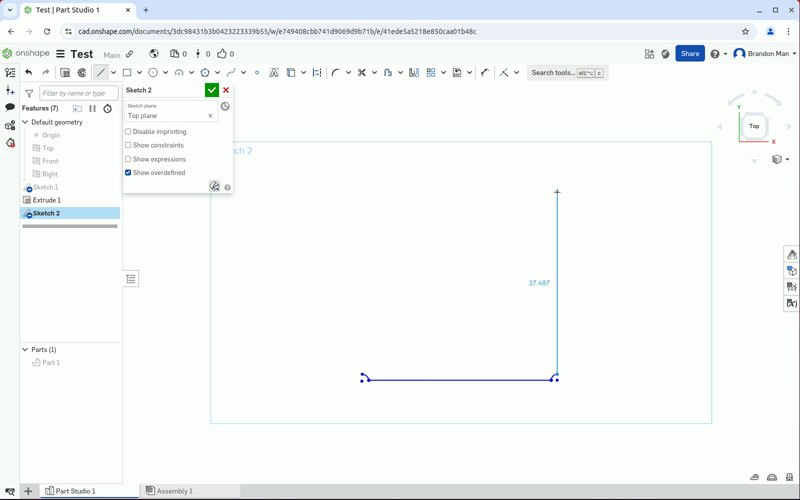
key(esc)
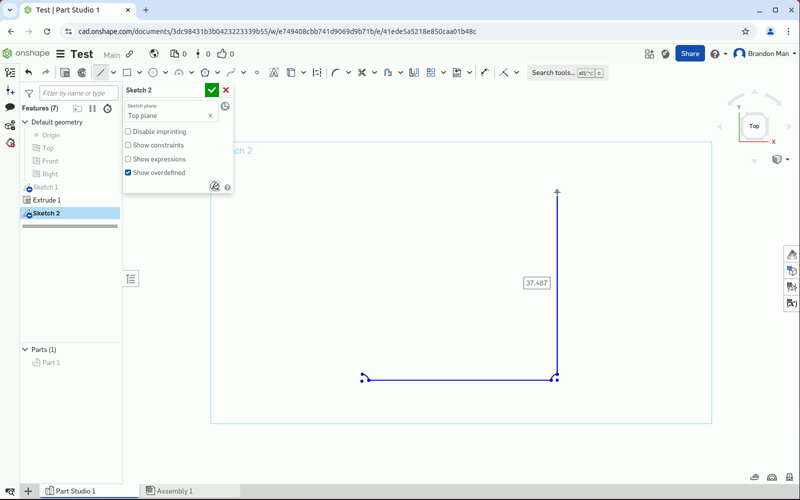
key(a)
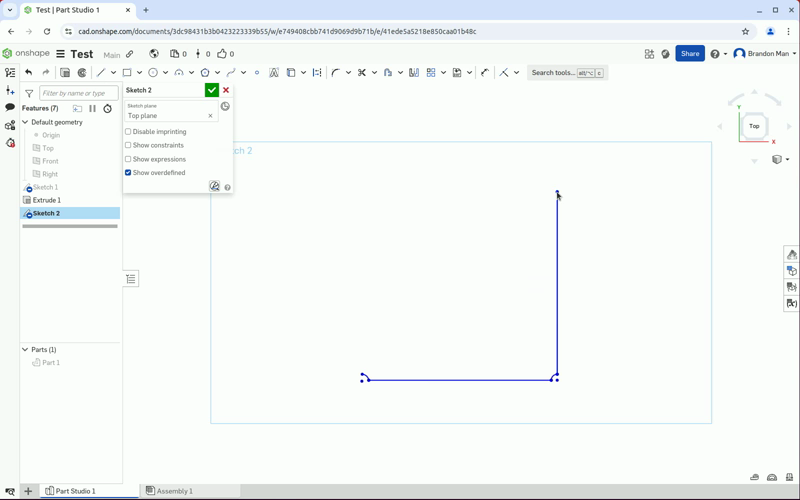
mouse_move(557, 191)
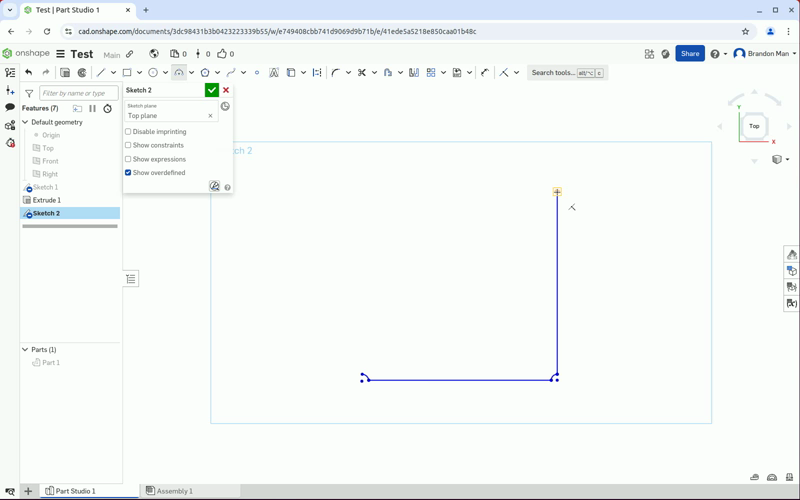
click(557, 191)
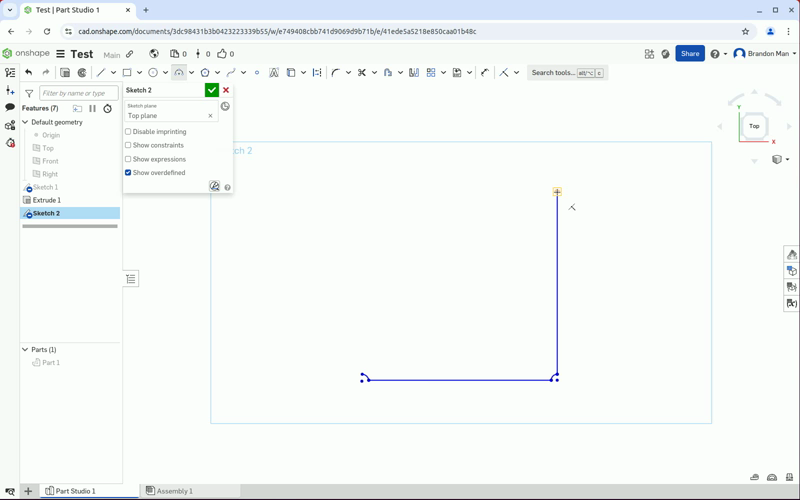
key_down(shift)
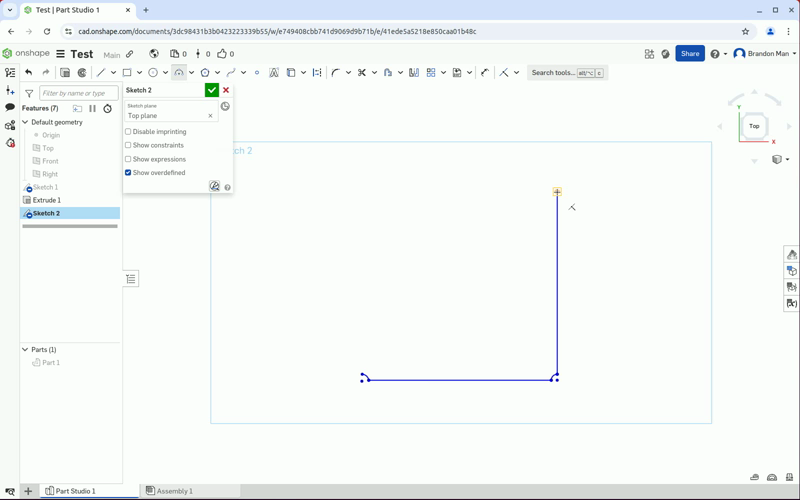
mouse_move(551, 185)
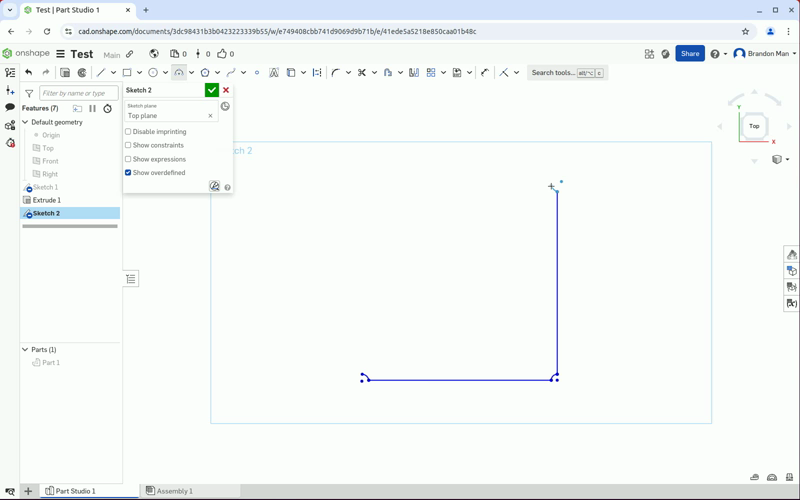
click(551, 185)
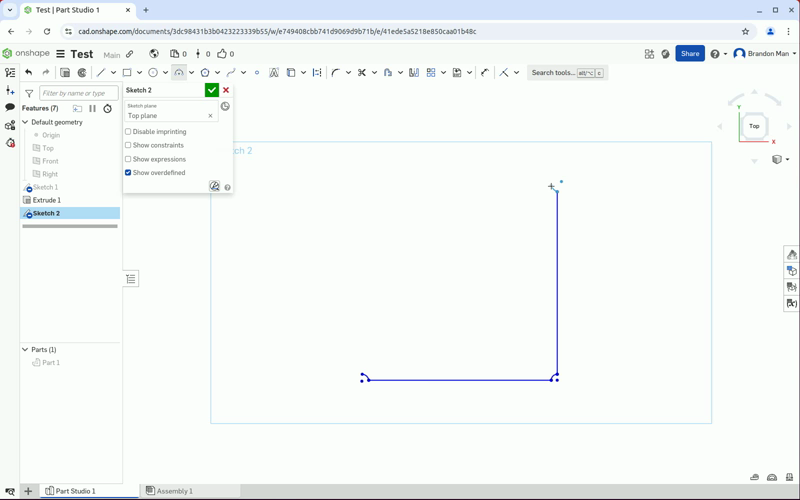
mouse_move(552, 189)
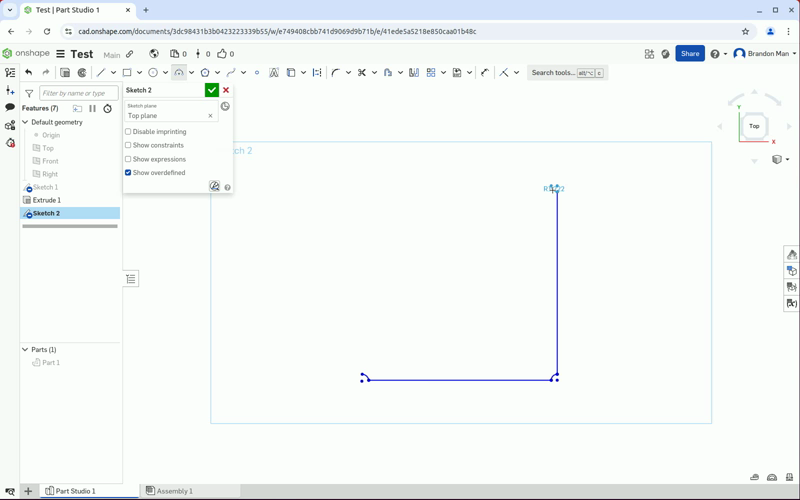
click(552, 189)
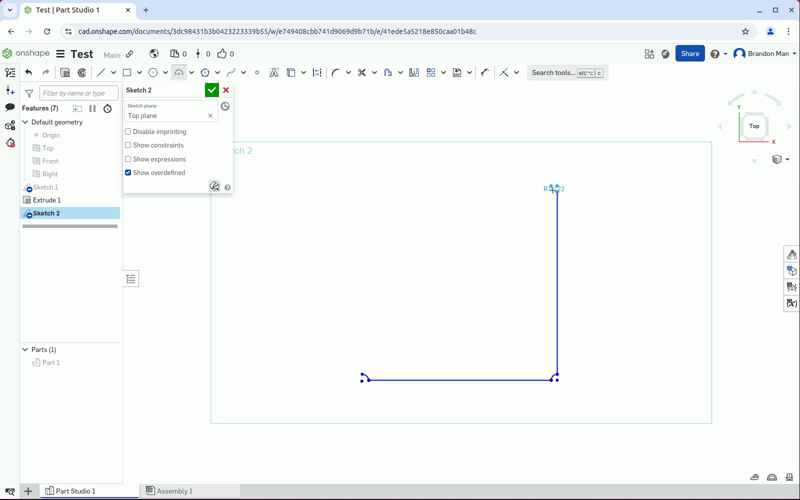
key_up(shift)
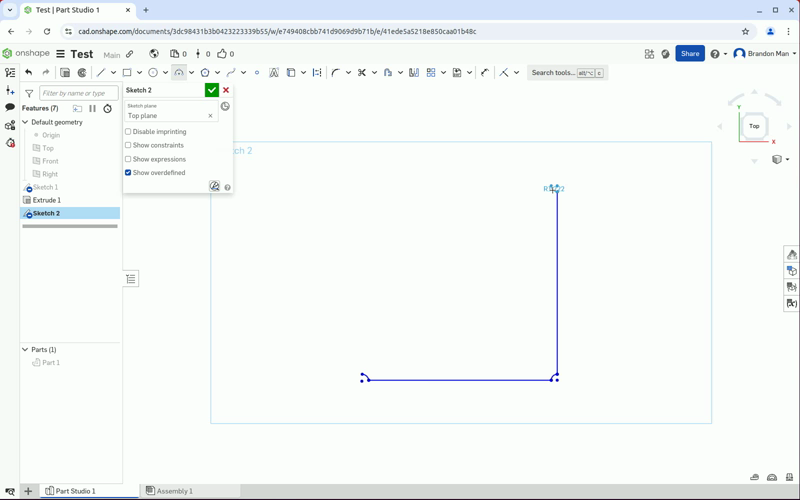
key(esc)
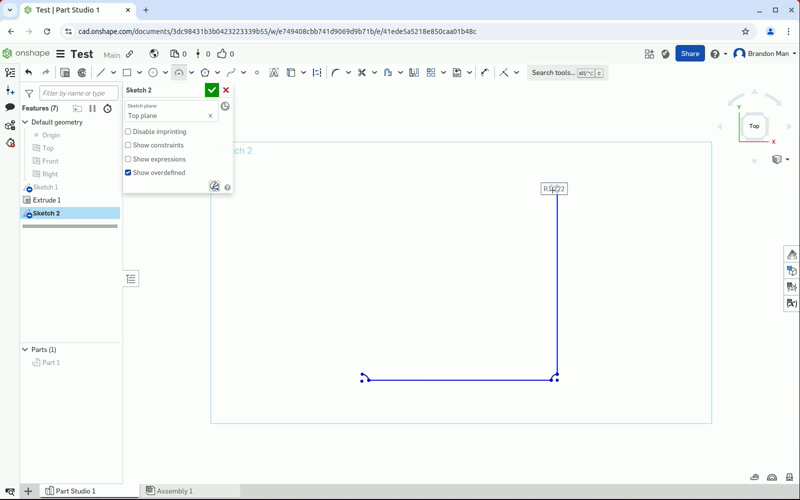
key(l)
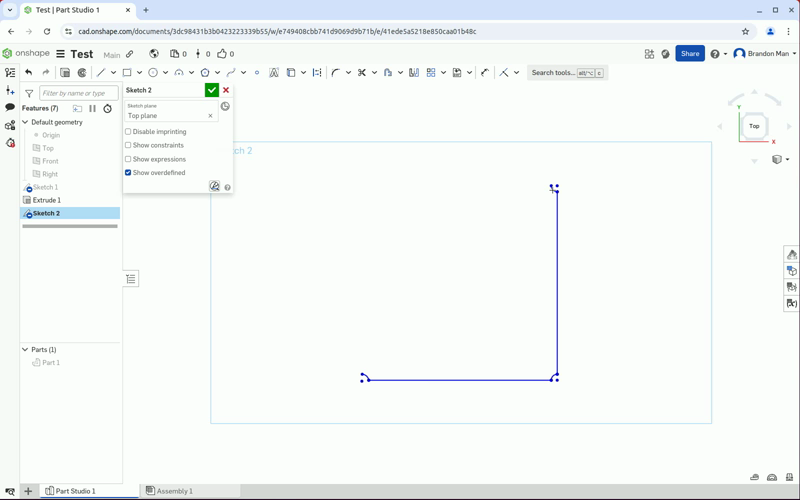
mouse_move(551, 185)
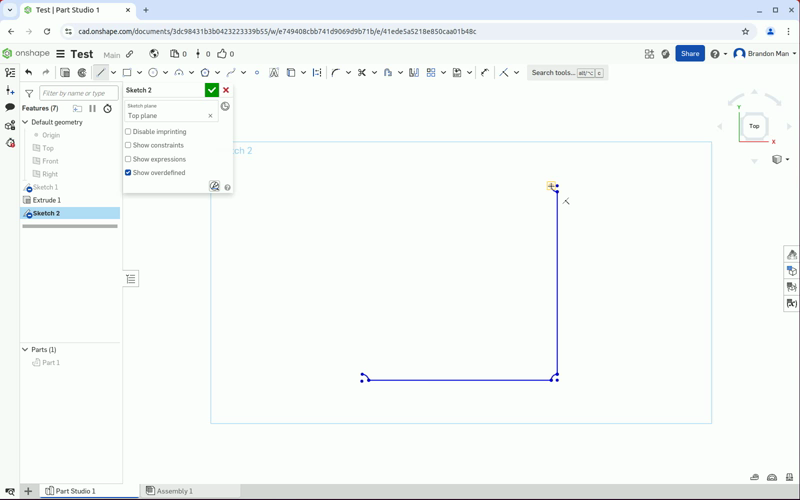
click(551, 185)
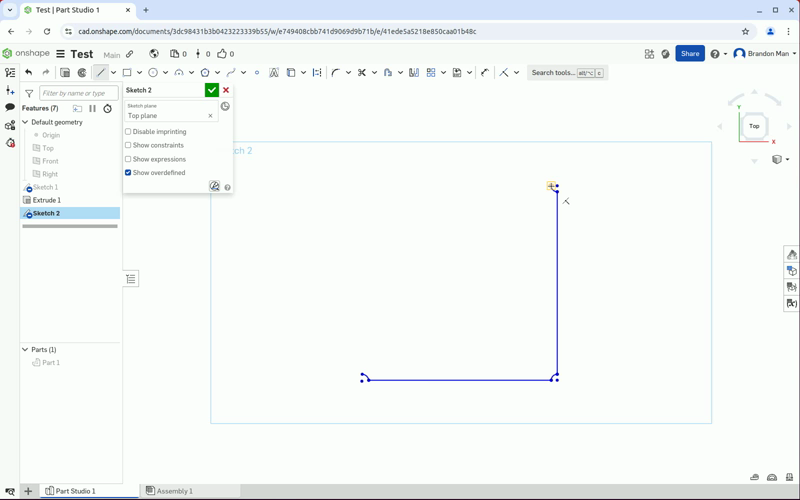
key_down(shift)
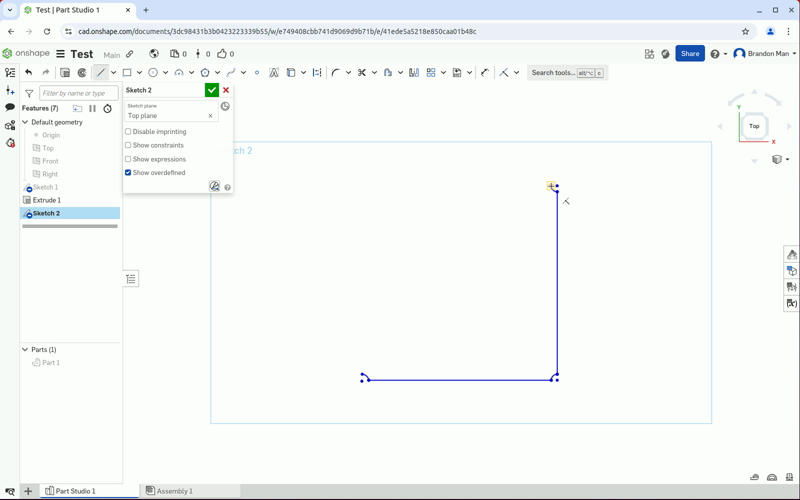
mouse_move(368, 185)
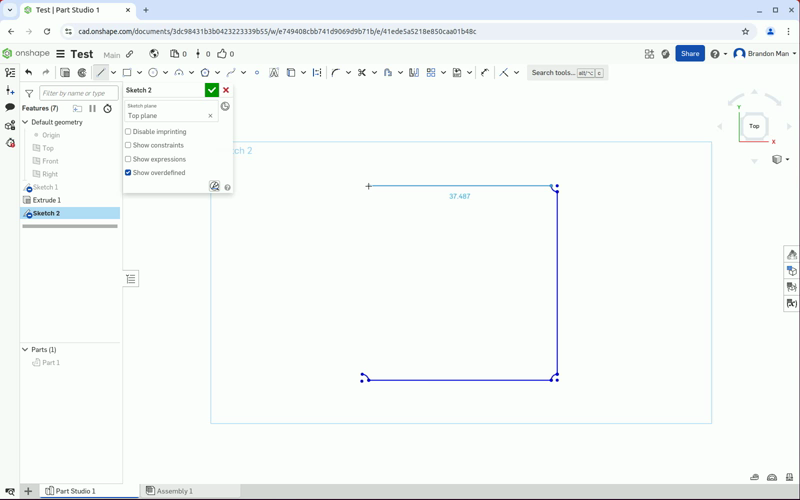
click(368, 185)
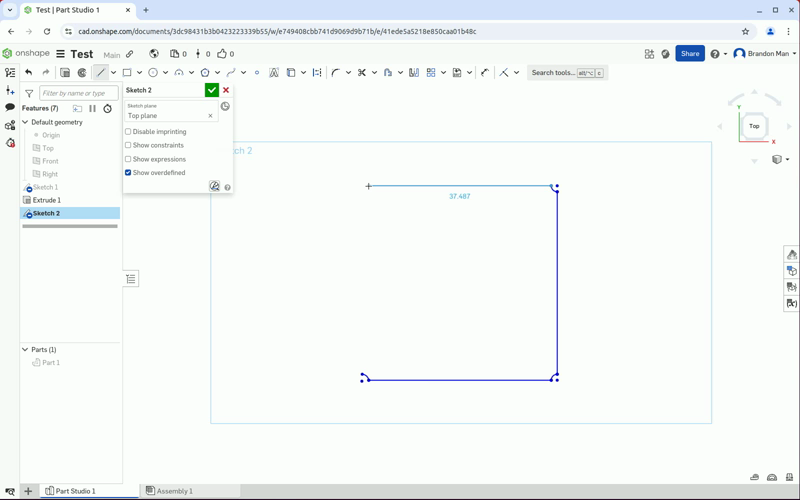
key_up(shift)
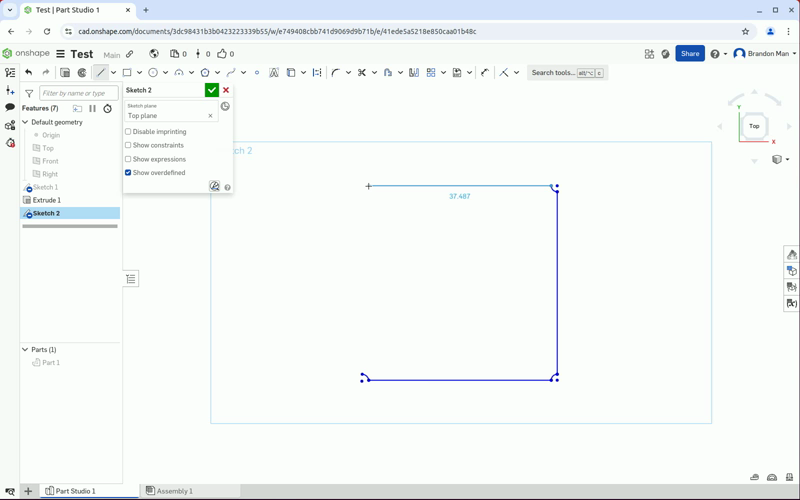
key(esc)
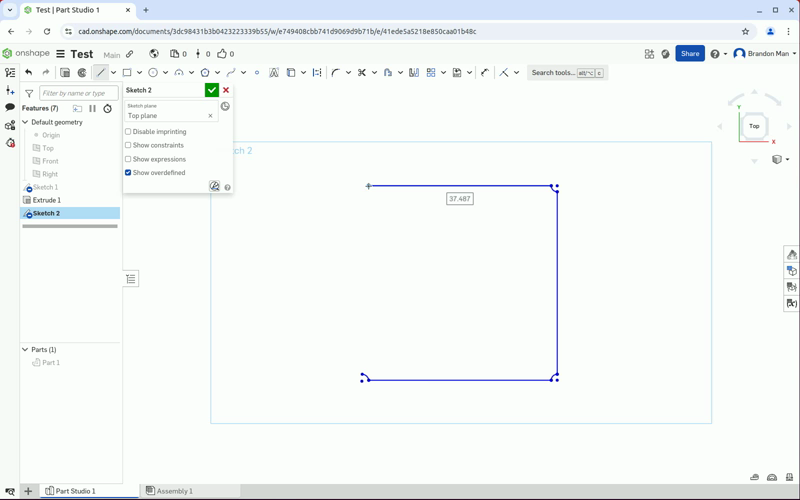
key(a)
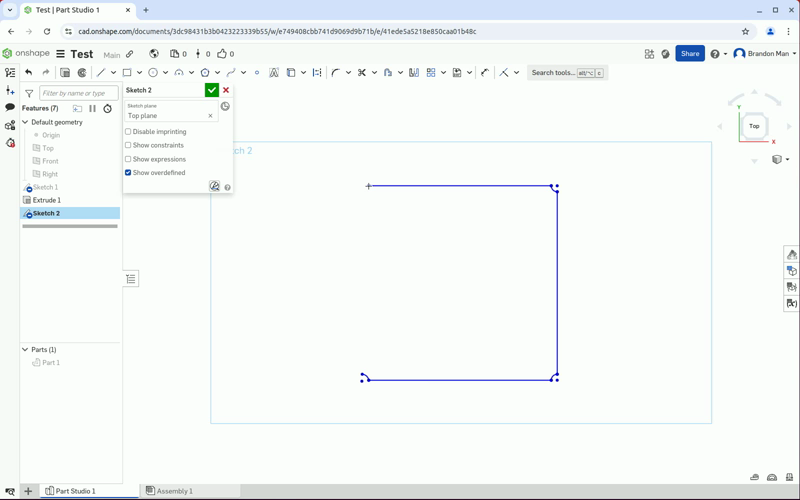
mouse_move(368, 185)
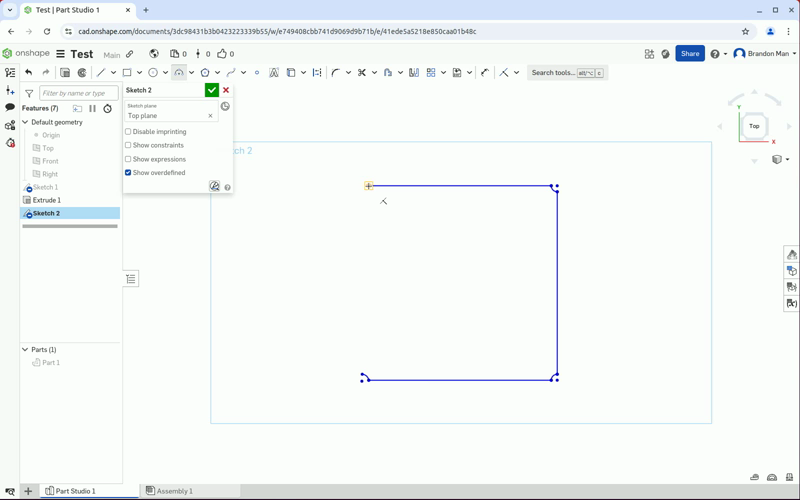
click(368, 185)
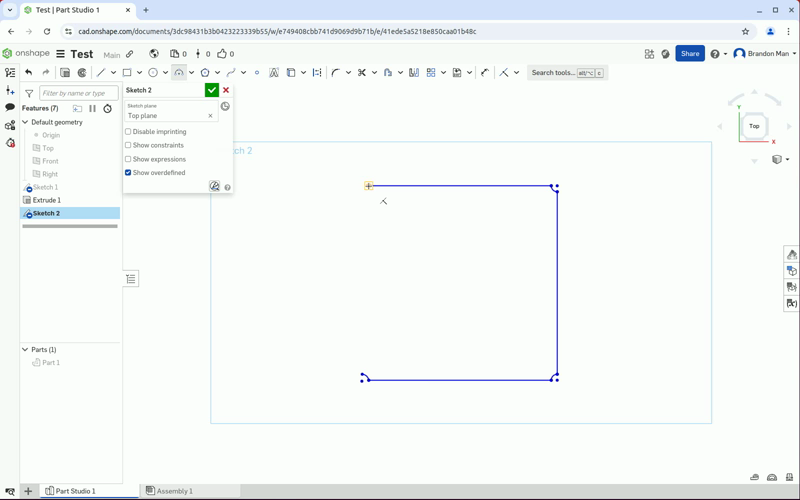
key_down(shift)
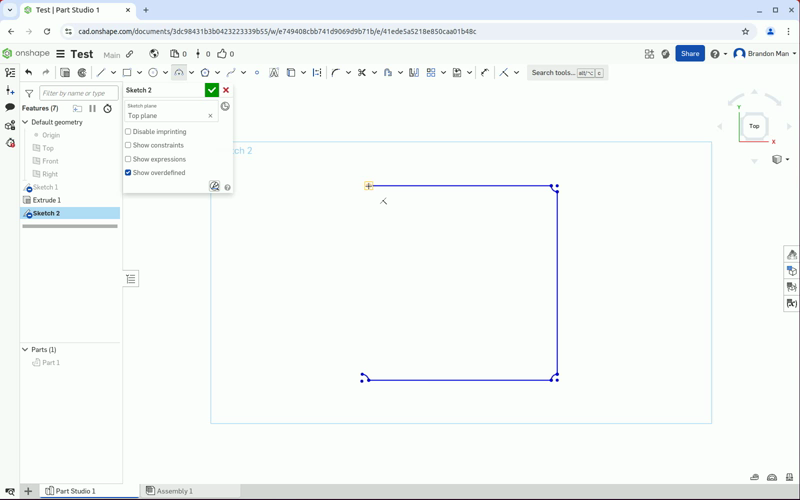
mouse_move(362, 191)
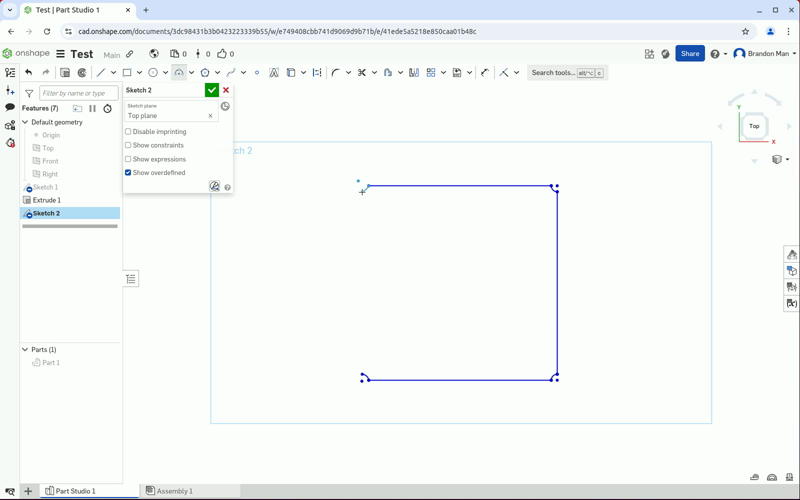
click(362, 191)
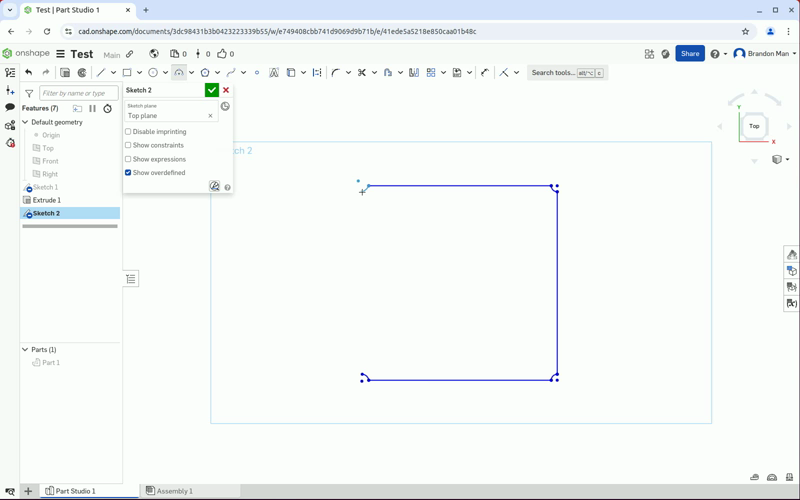
mouse_move(366, 189)
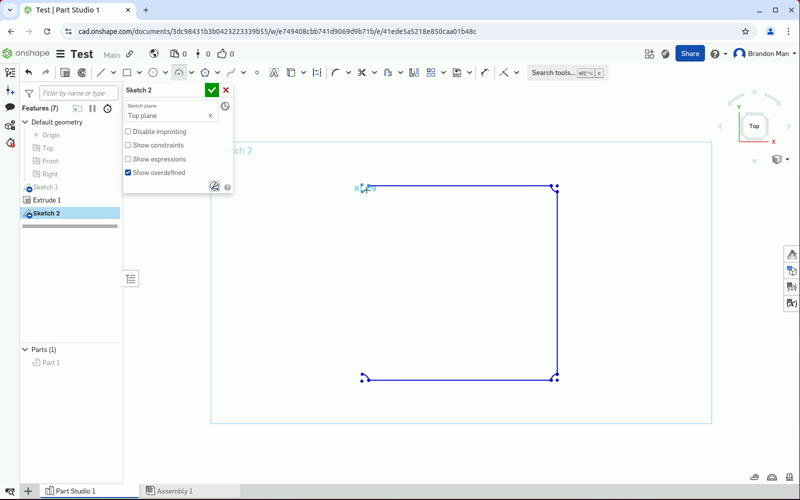
click(366, 189)
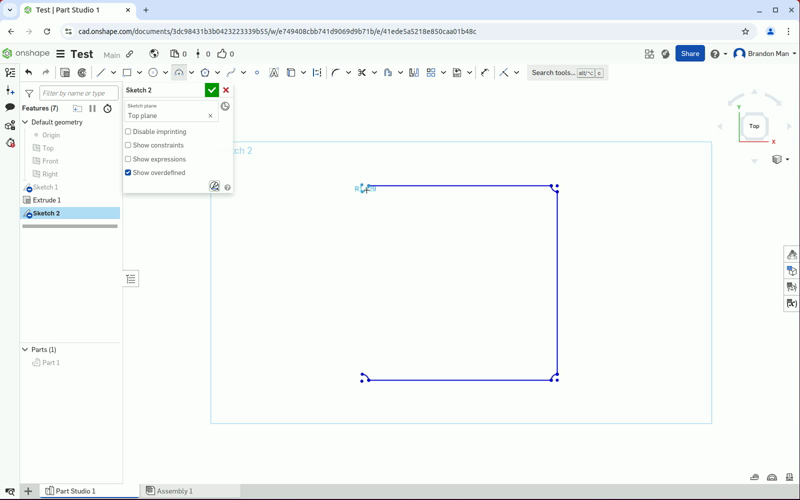
key_up(shift)
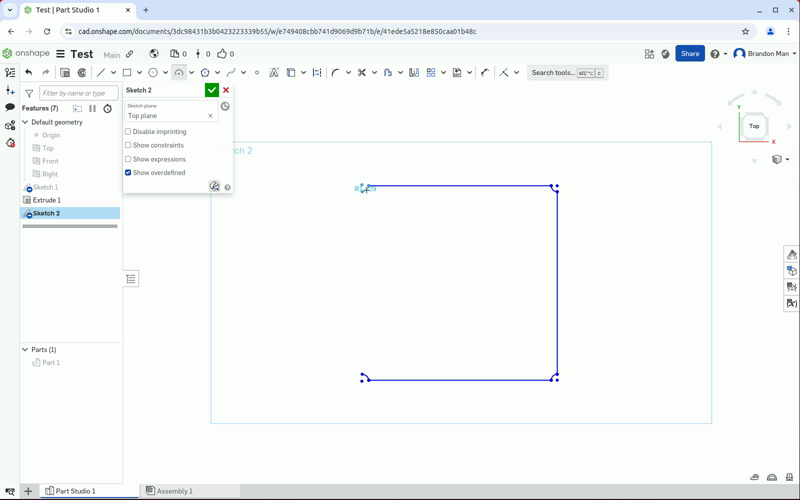
key(esc)
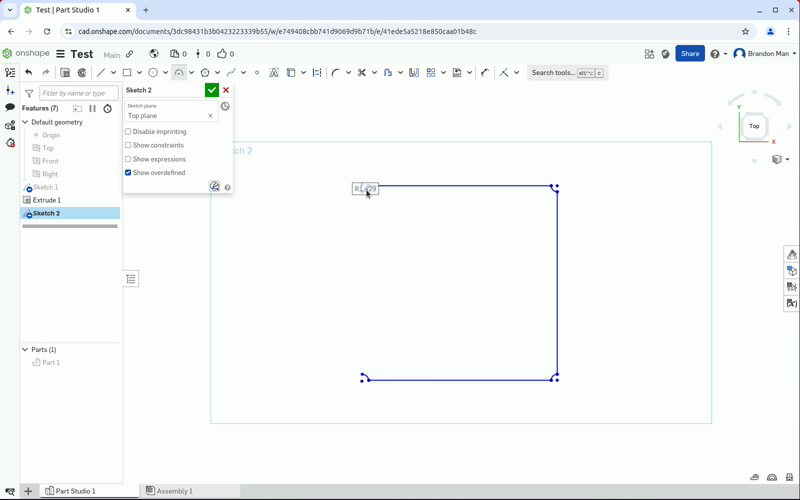
key(l)
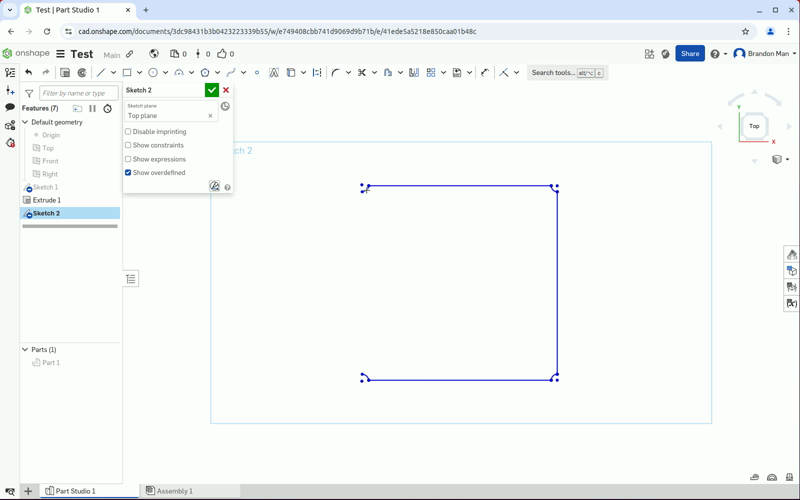
mouse_move(362, 191)
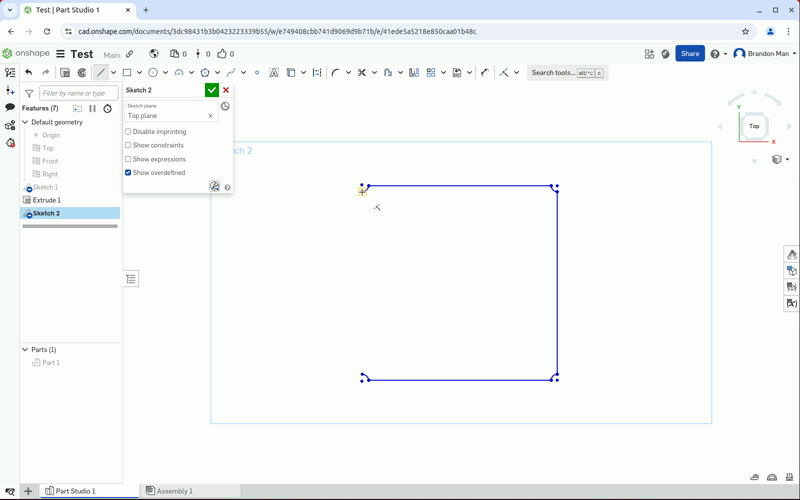
click(362, 191)
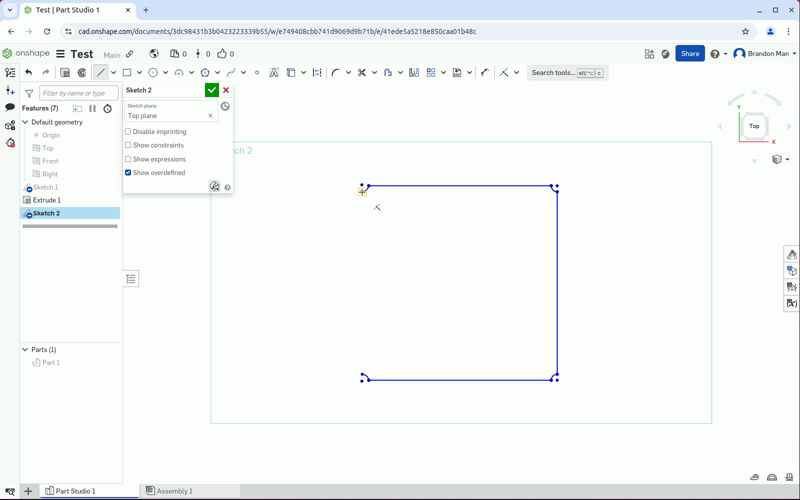
key_down(shift)
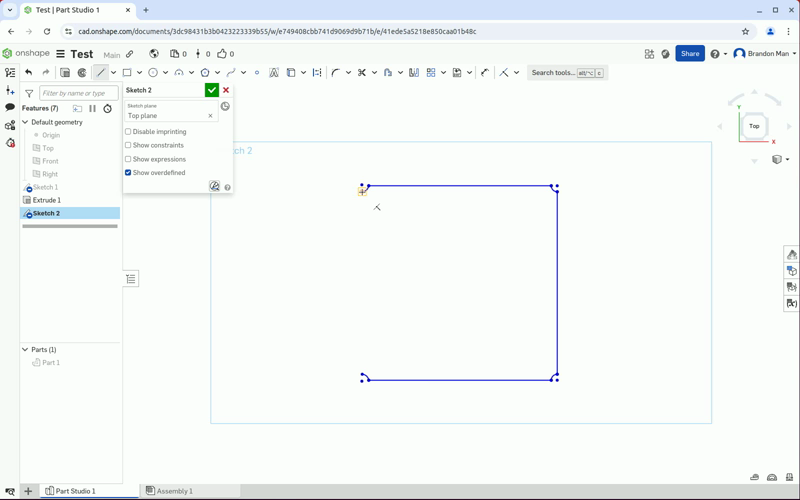
mouse_move(362, 374)
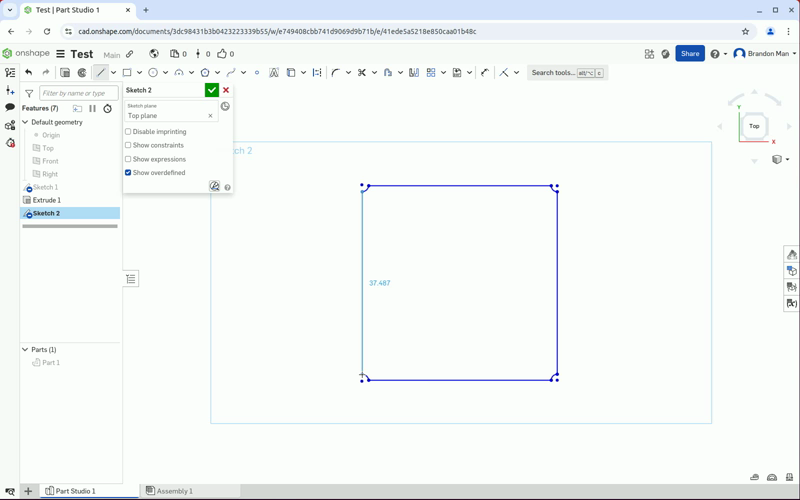
key_up(shift)
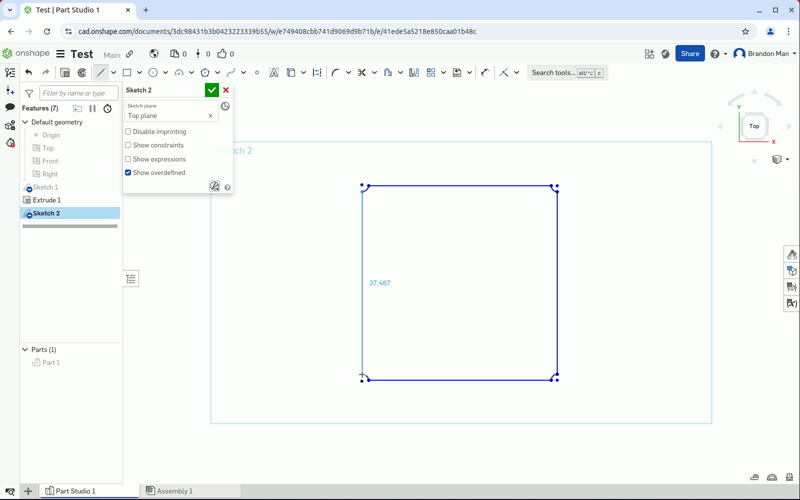
click(362, 374)
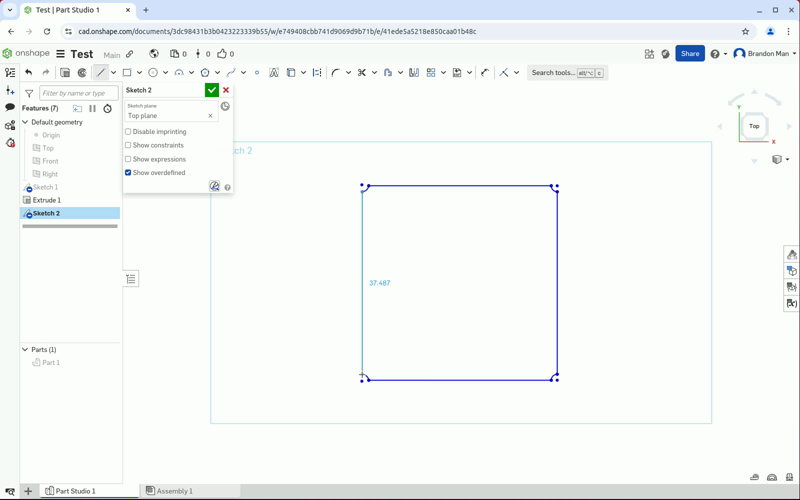
key(esc)
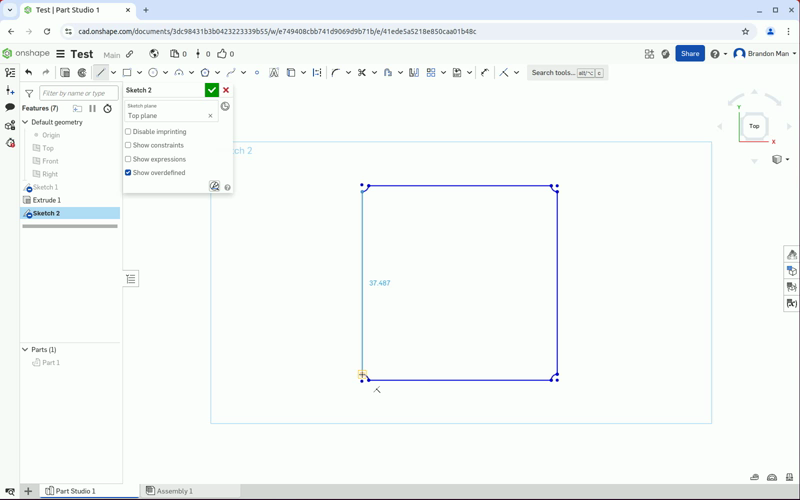
mouse_move(418, 215)
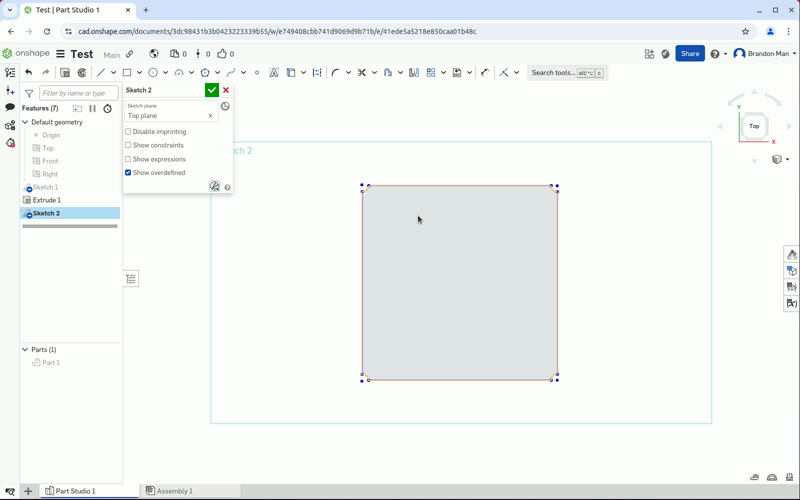
click(418, 215)
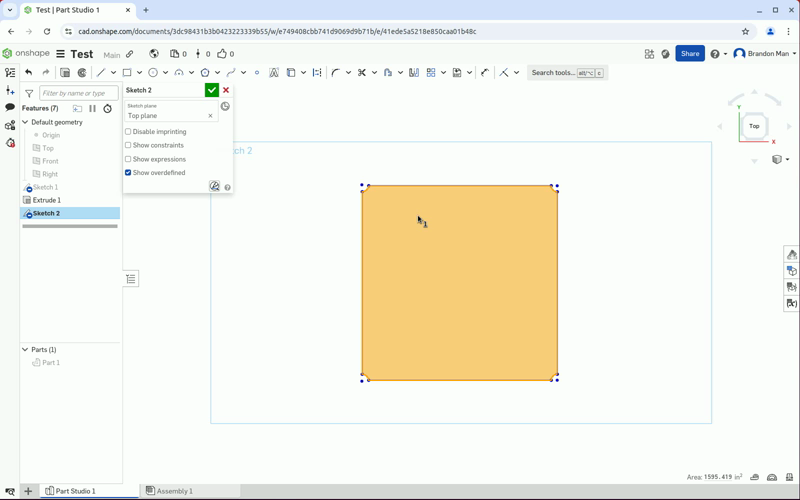
mouse_move(73, 352)
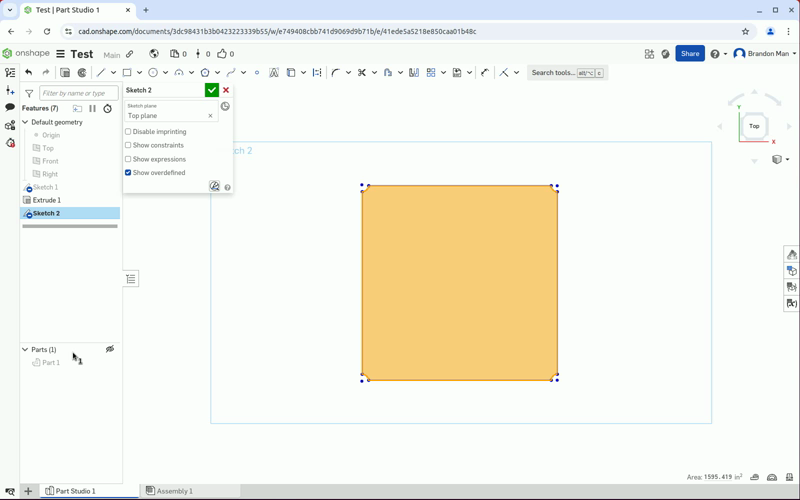
key(shift+y)
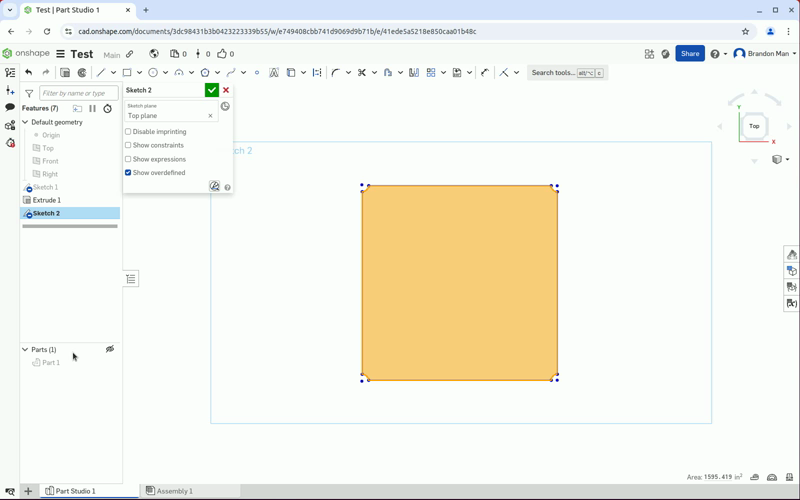
key(shift+e)
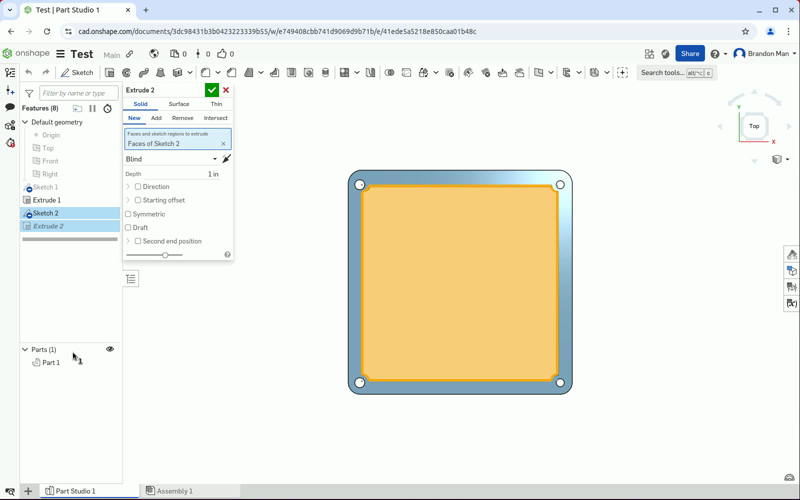
mouse_move(143, 106)
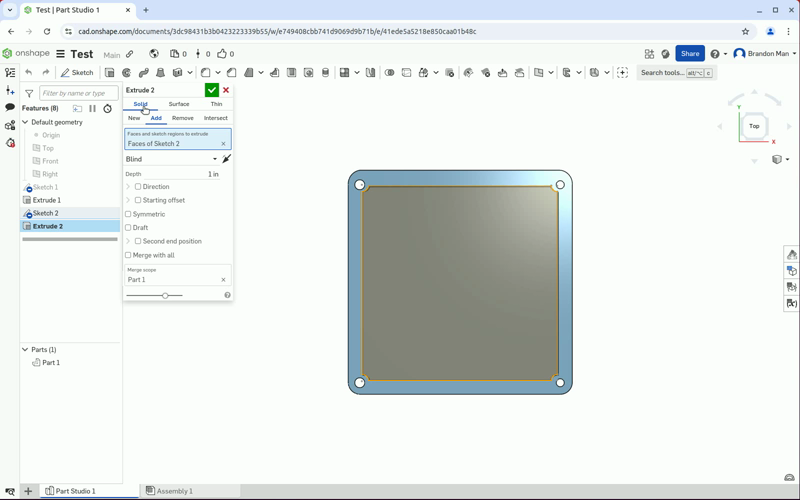
click(143, 106)
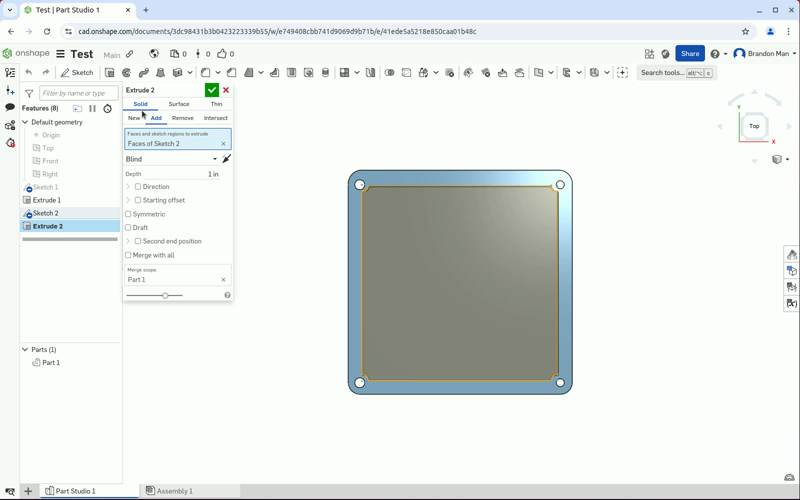
mouse_move(137, 120)
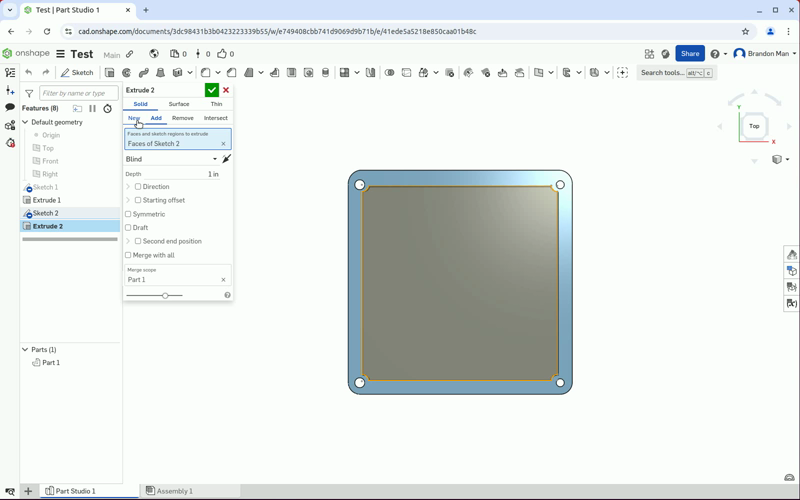
click(137, 120)
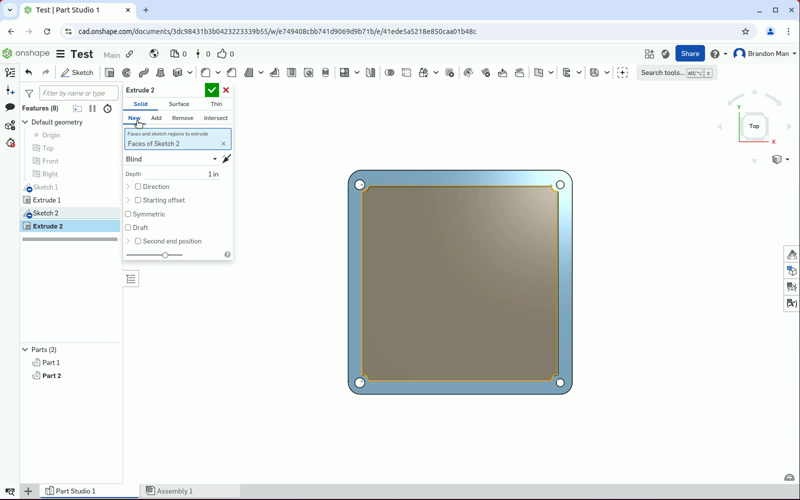
key(tab, 4)
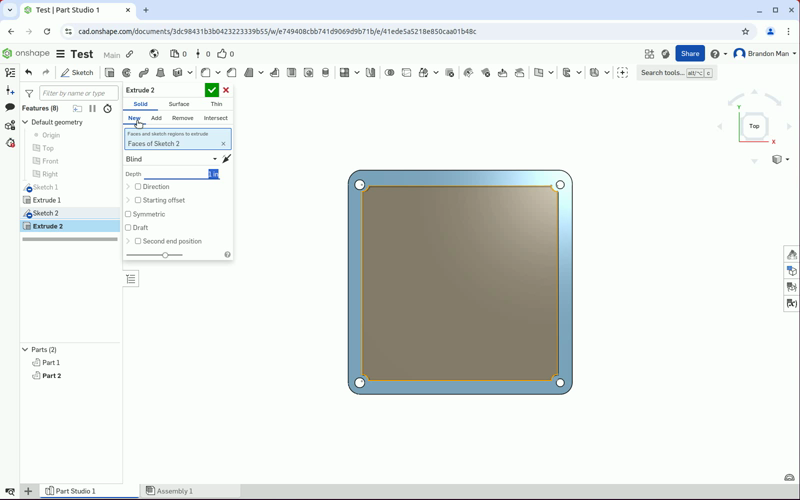
text(2.648)
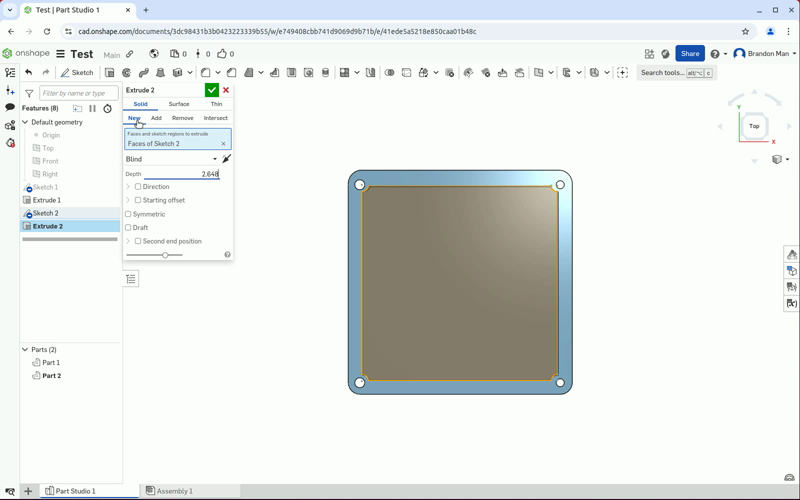
key(enter)
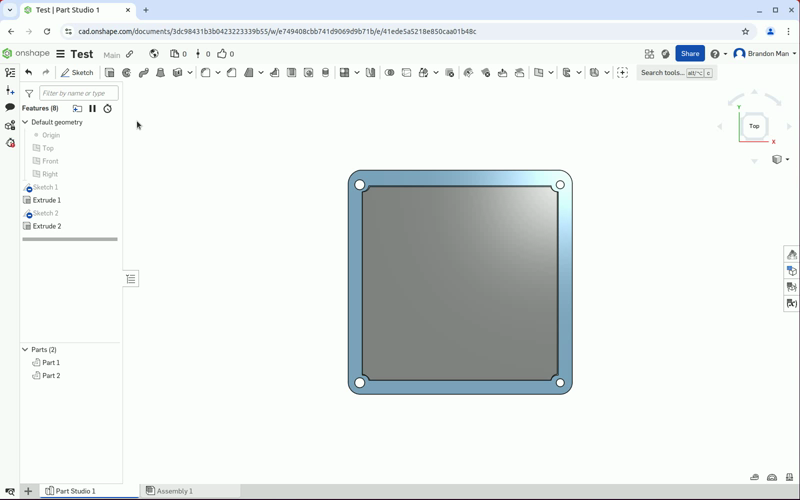
key(shift+h)
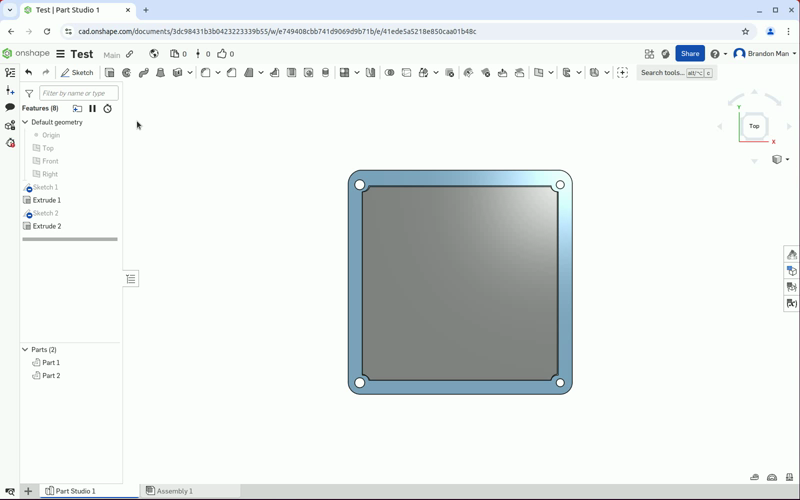
key(shift+h)
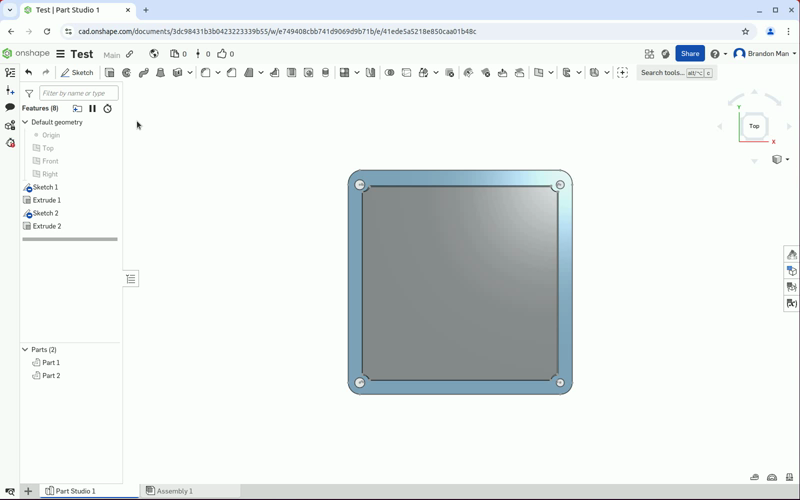
key(shift+7)
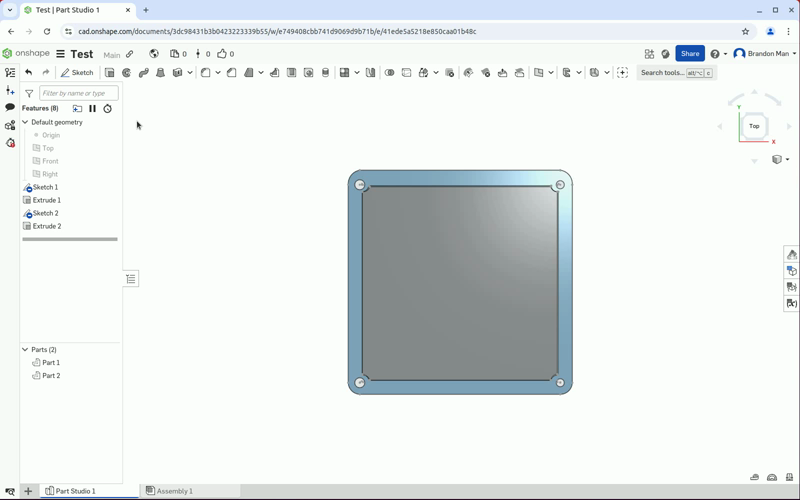
key(up, 3)
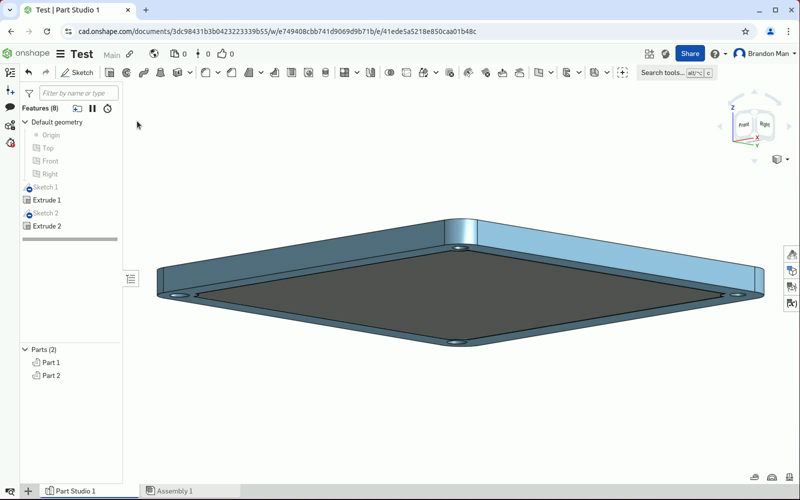
key(left, 3)
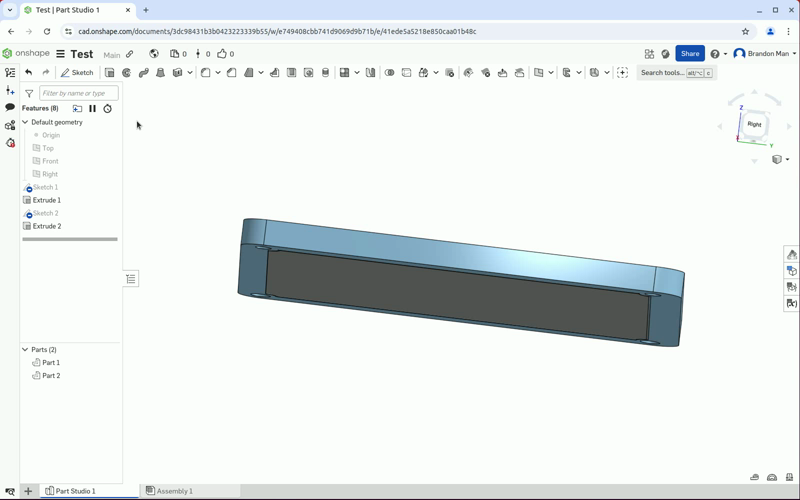
key(right, 3)
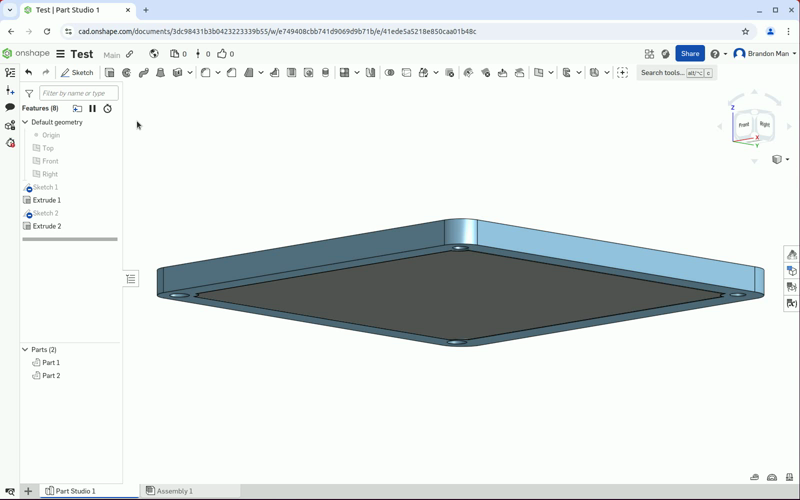
key(down, 3)
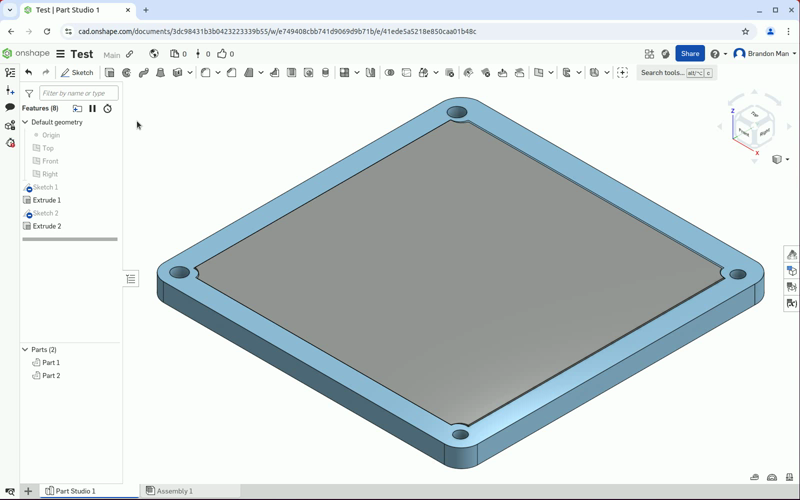
mouse_move(73, 189)
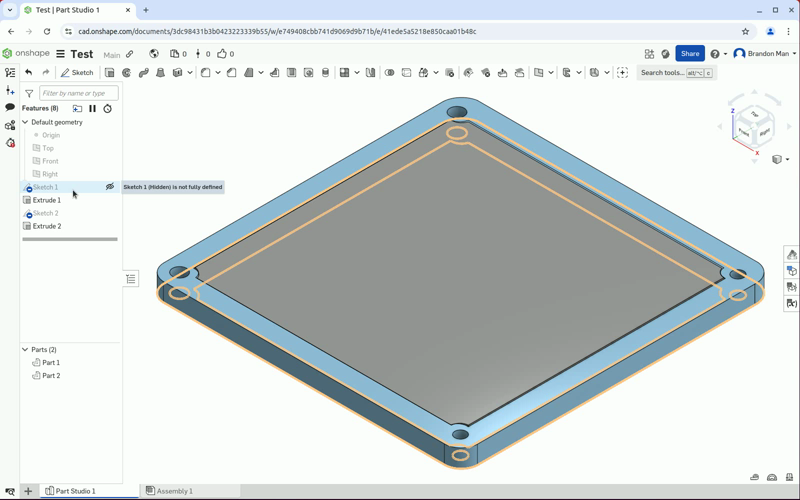
click(73, 189)